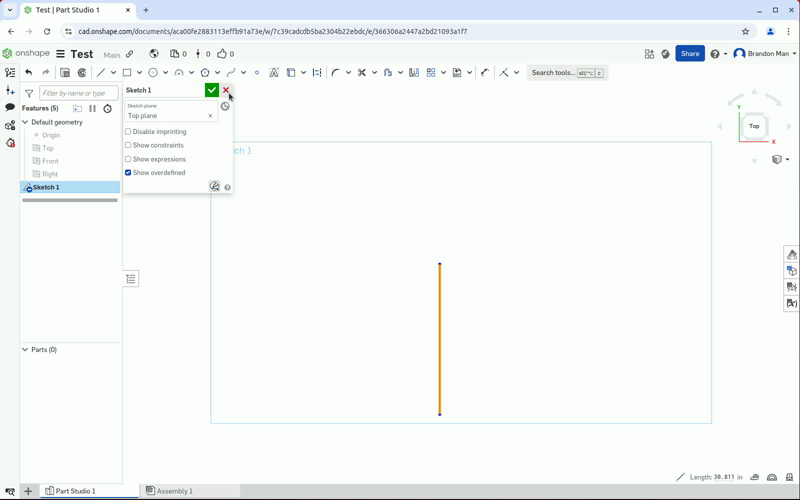
key(shift+h)
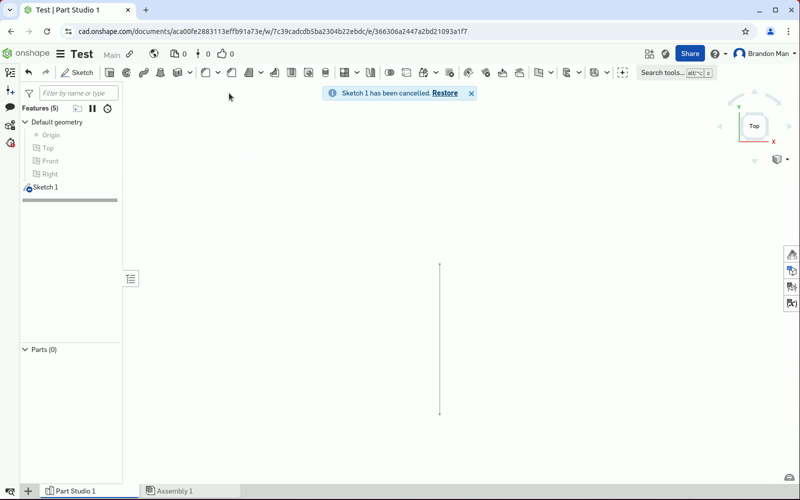
key(shift+s)
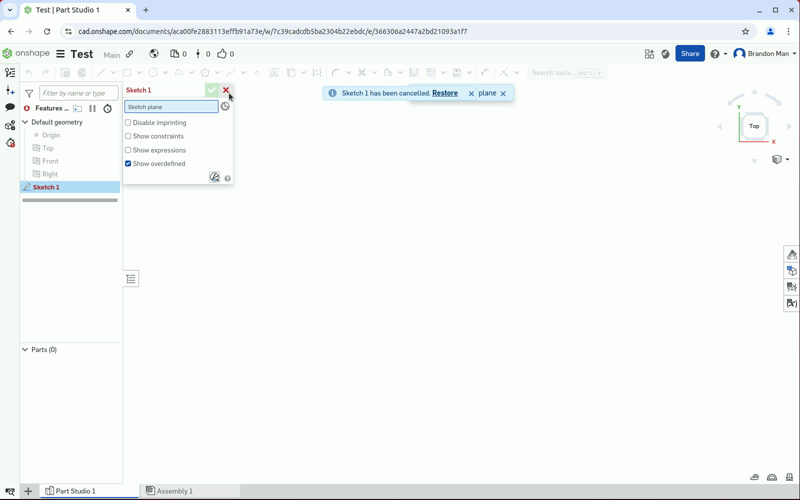
mouse_move(73, 150)
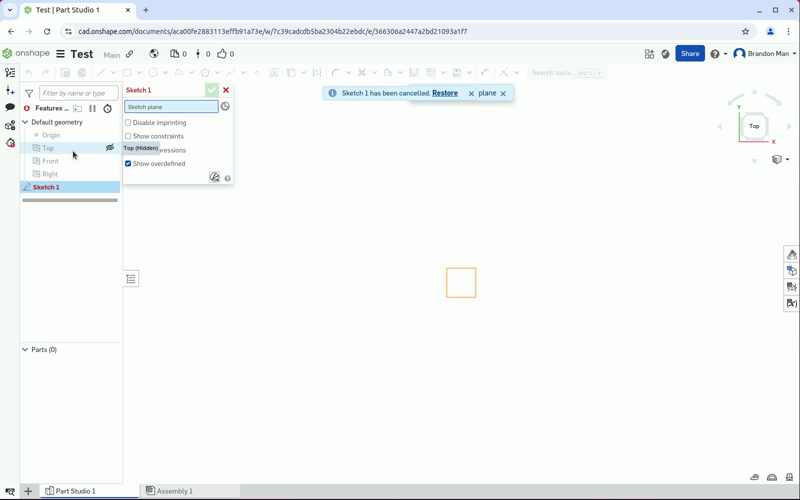
click(73, 150)
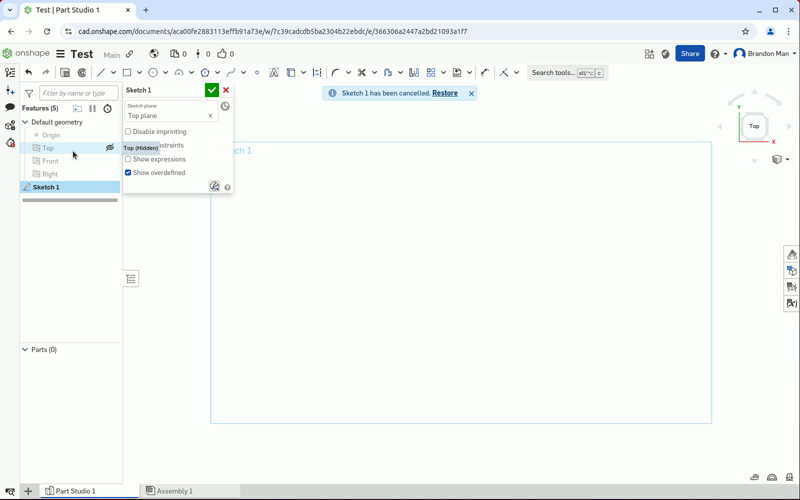
mouse_move(73, 352)
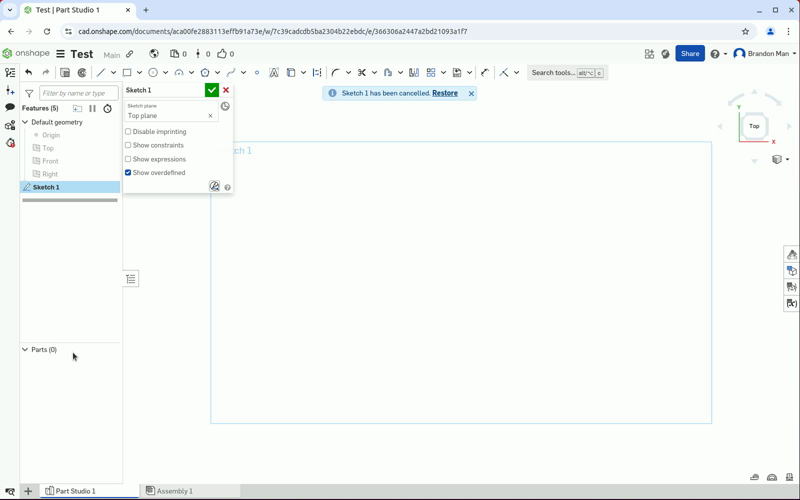
key(y)
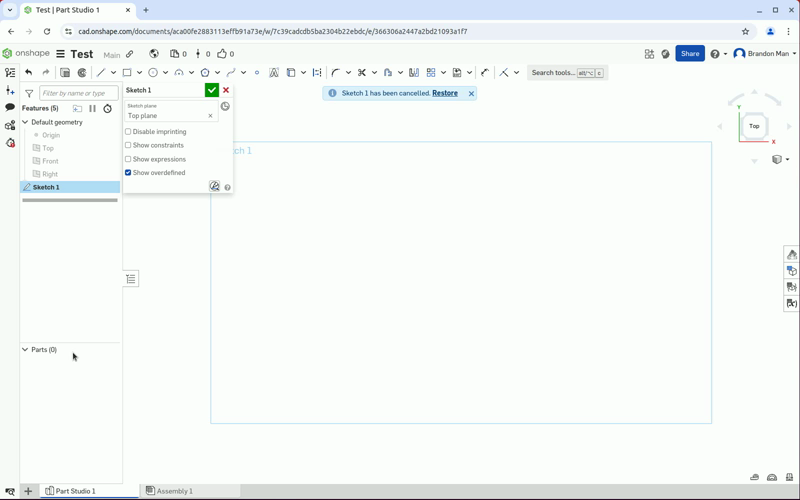
key(l)
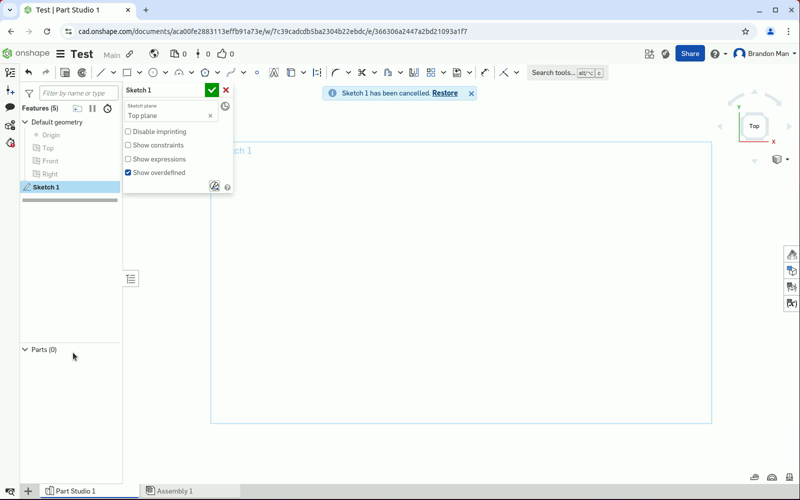
key_down(shift)
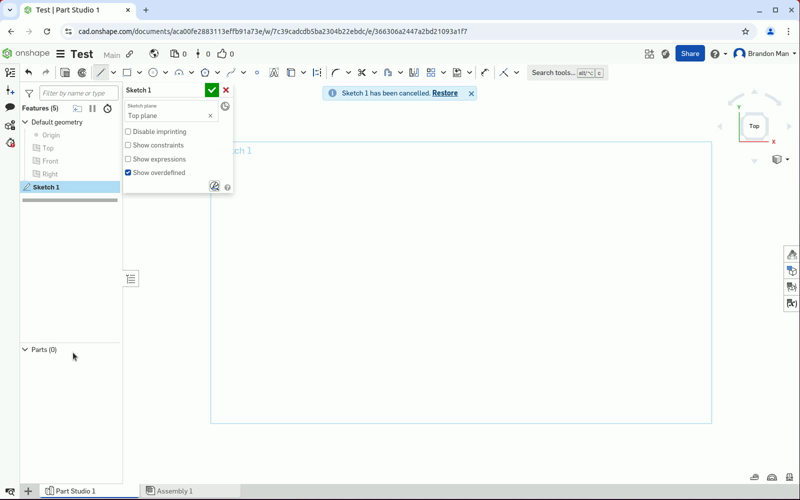
mouse_move(528, 324)
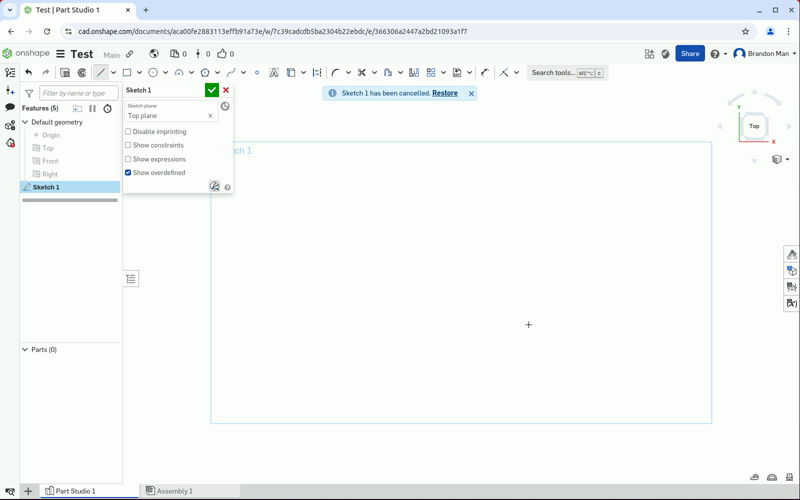
click(528, 324)
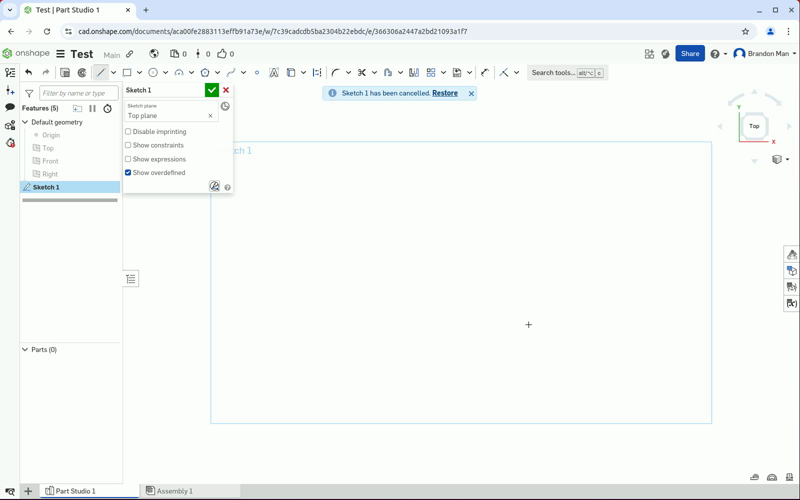
key_up(shift)
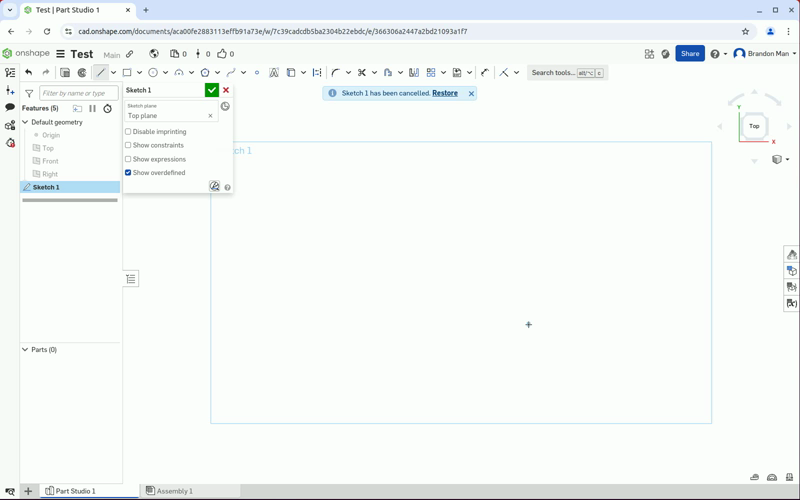
key_down(shift)
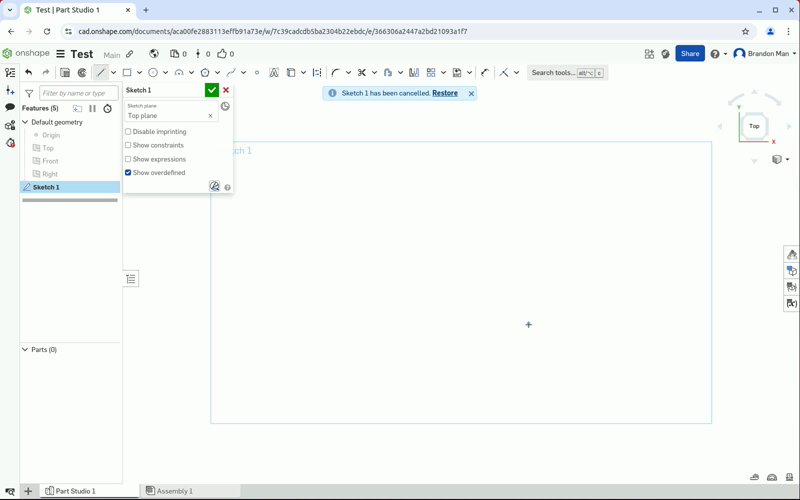
mouse_move(558, 324)
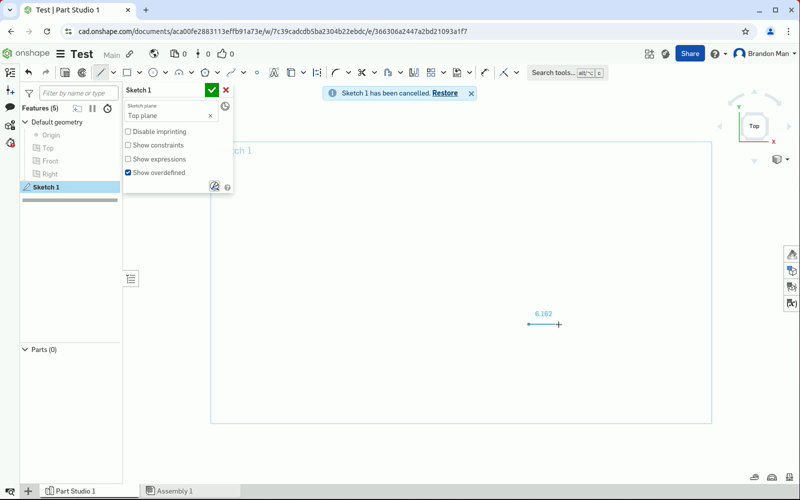
mouse_move(573, 351)
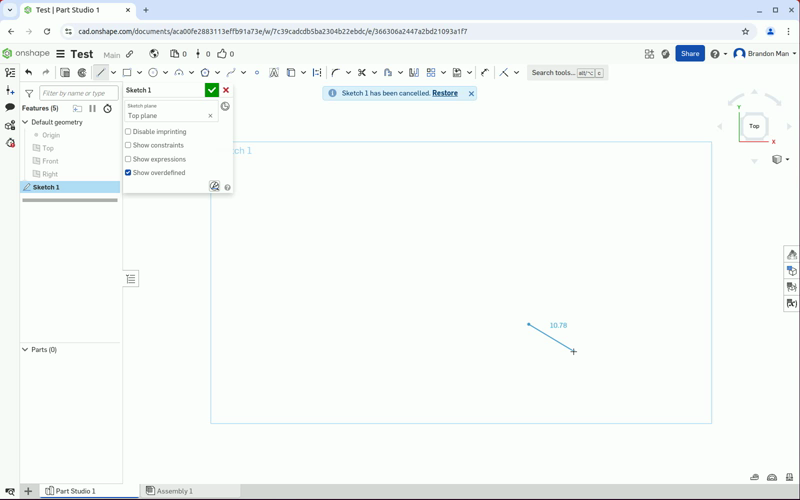
click(573, 351)
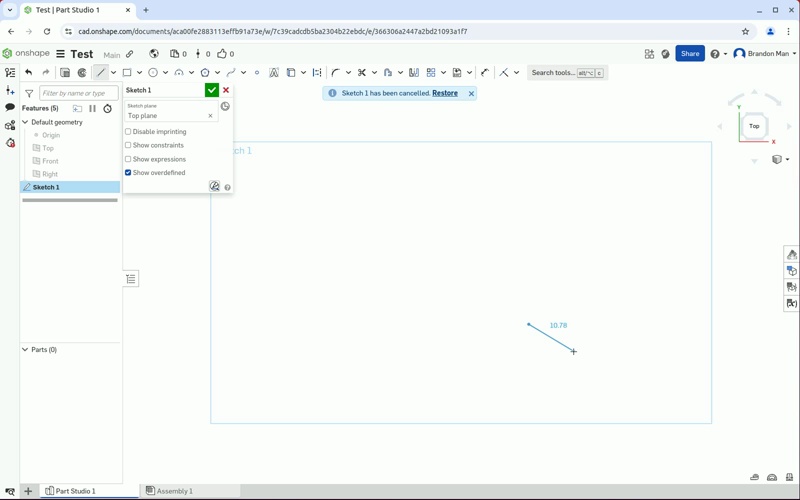
key_up(shift)
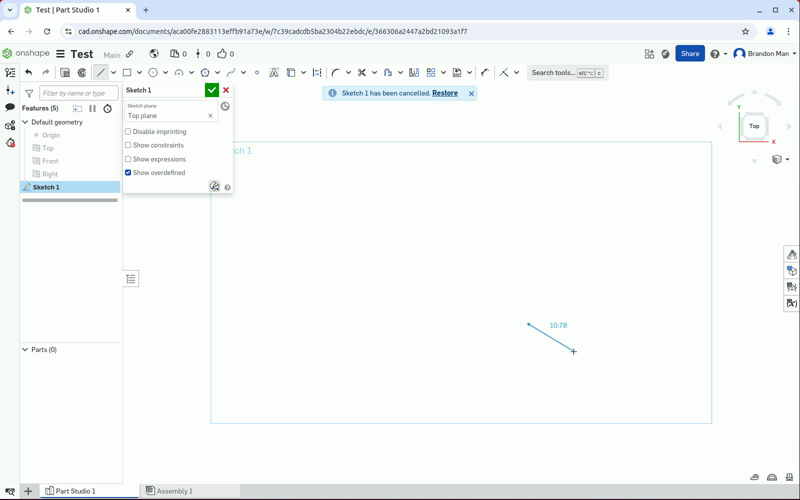
key_down(shift)
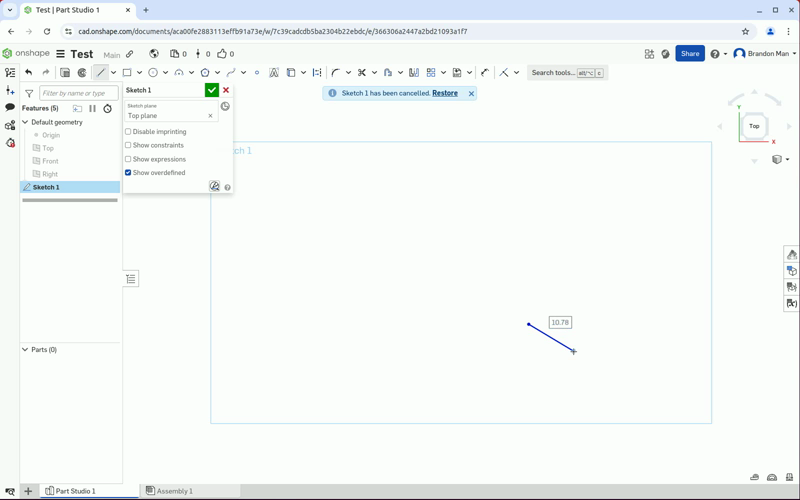
mouse_move(589, 351)
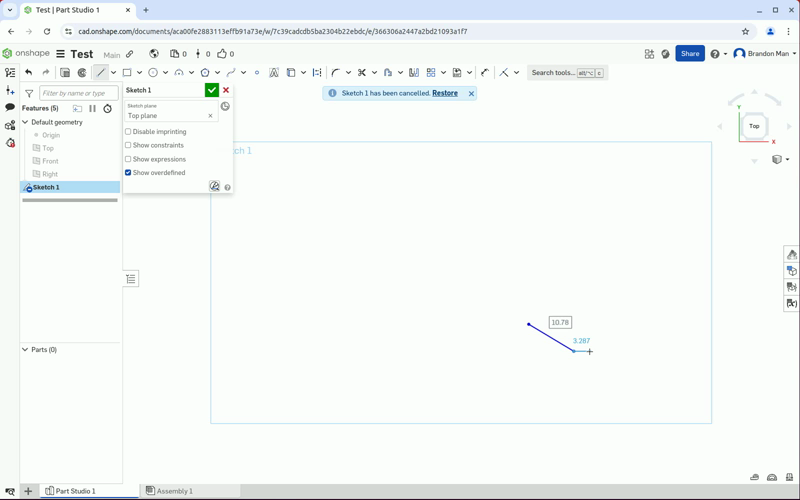
mouse_move(573, 324)
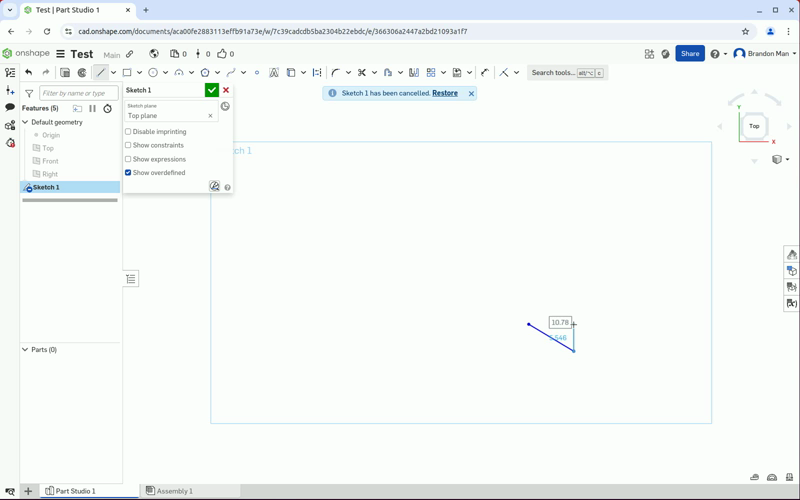
click(573, 324)
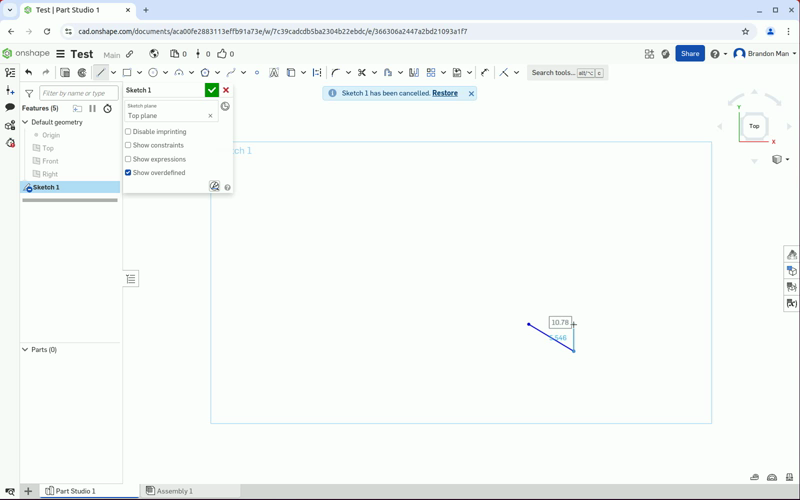
key_up(shift)
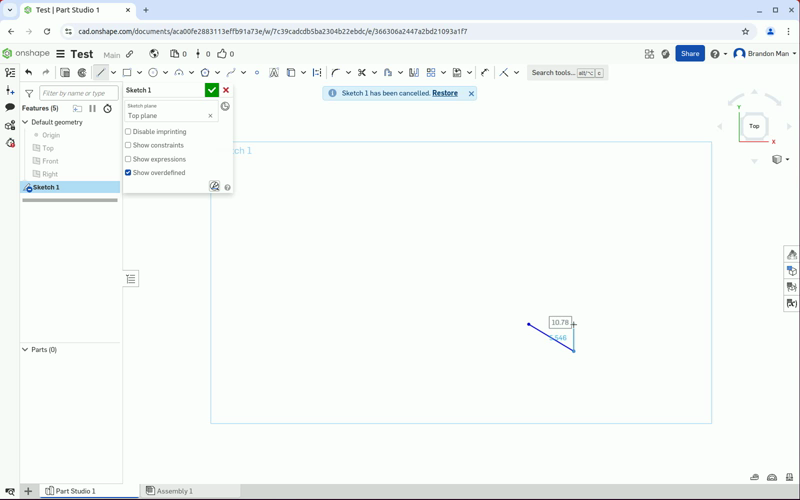
mouse_move(589, 324)
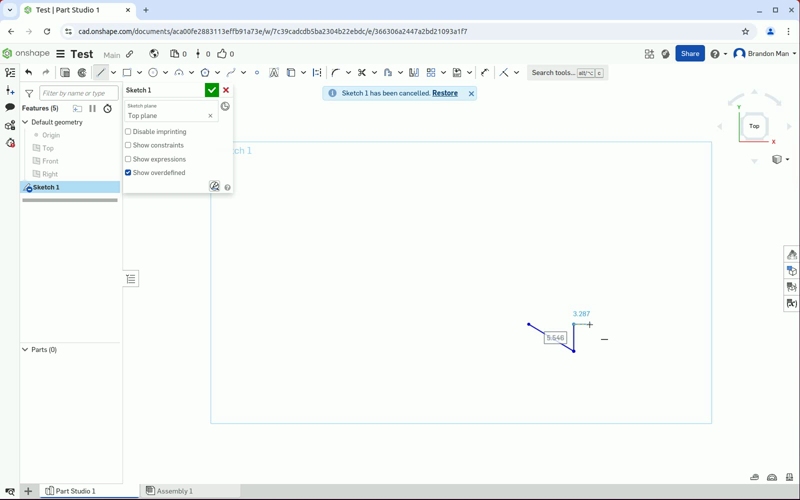
key_down(shift)
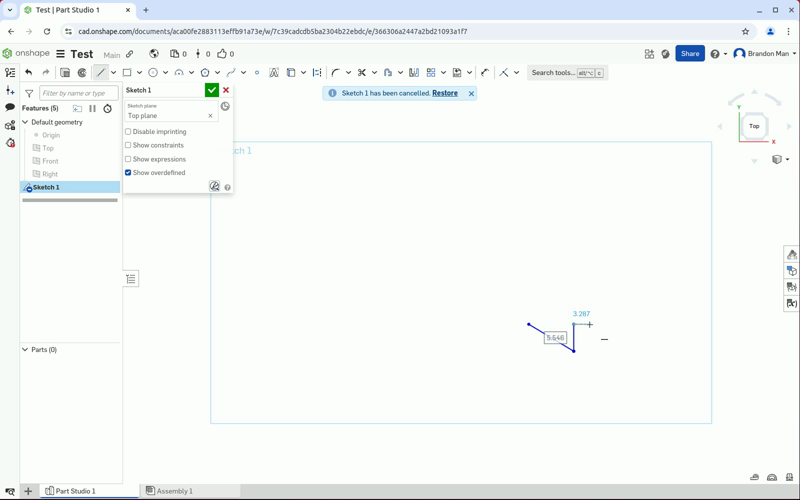
mouse_move(528, 324)
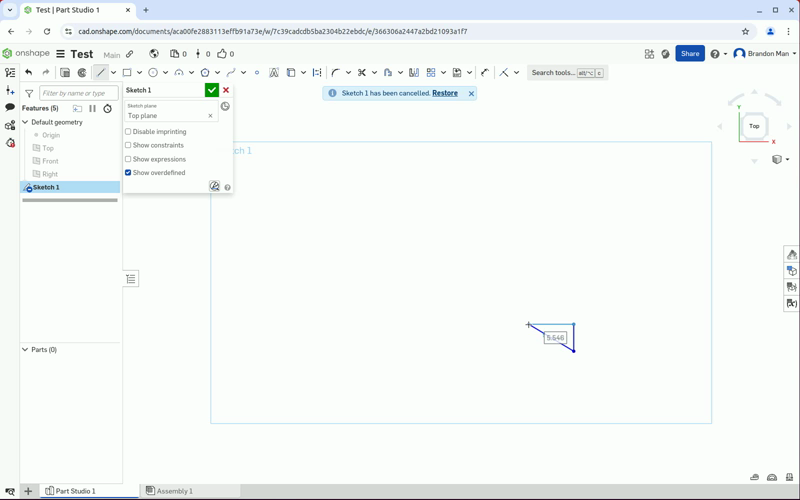
key_up(shift)
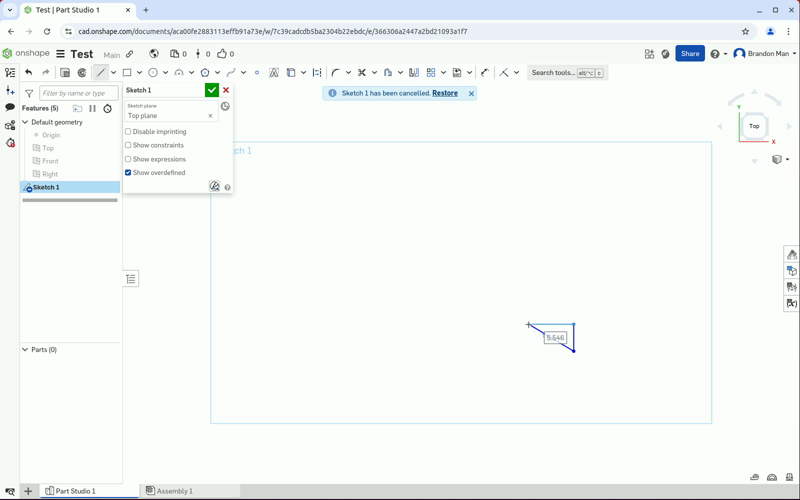
click(528, 324)
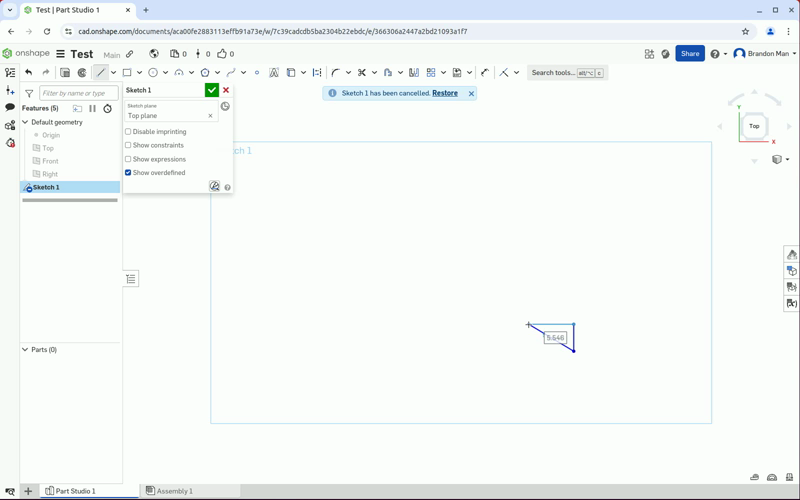
key(esc)
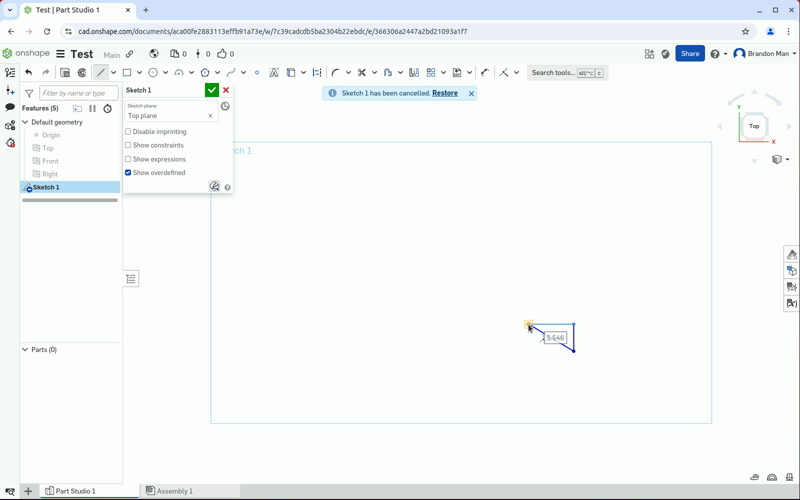
mouse_move(555, 337)
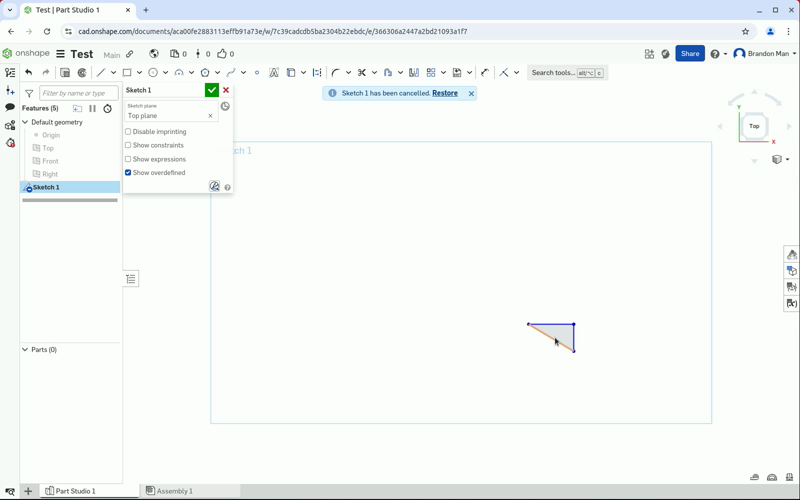
scroll(6)
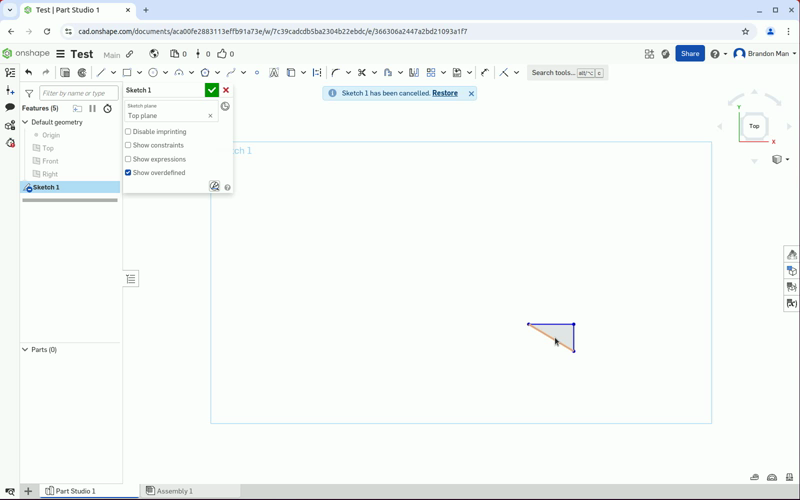
scroll(6)
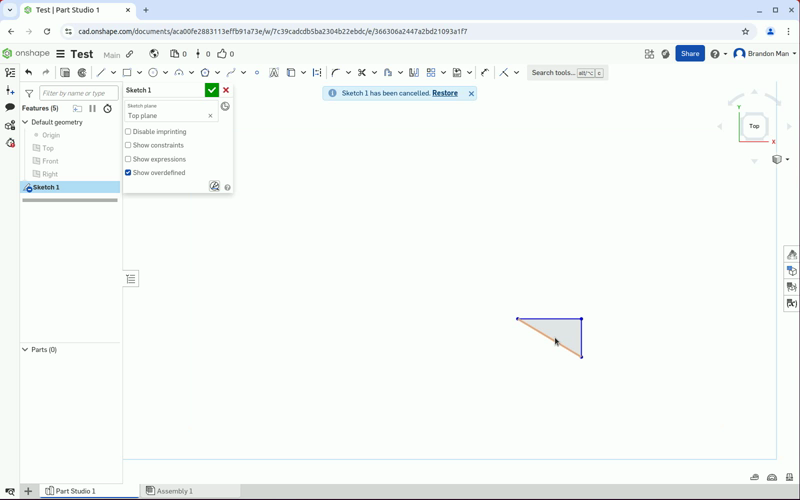
scroll(6)
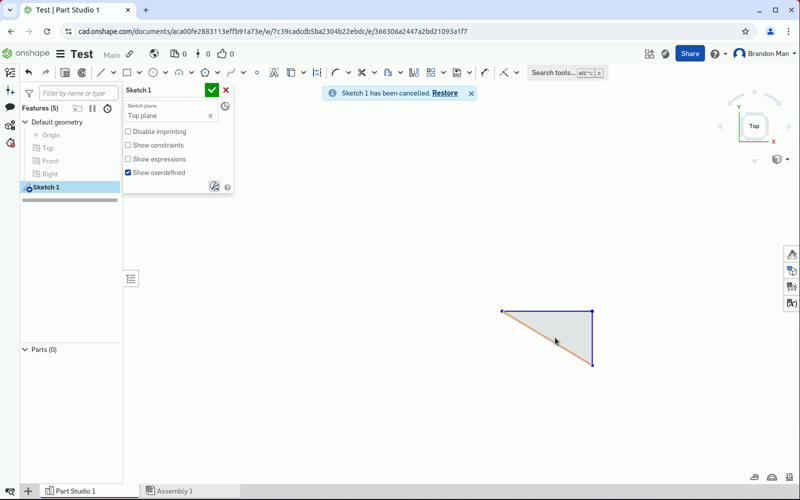
scroll(6)
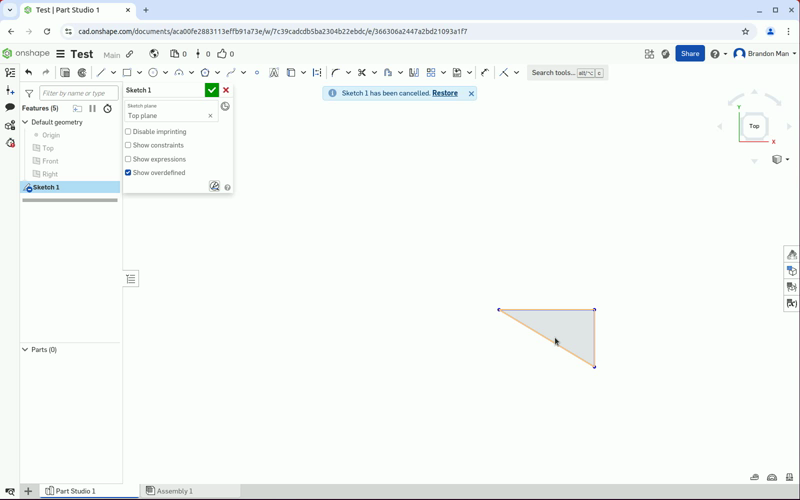
scroll(6)
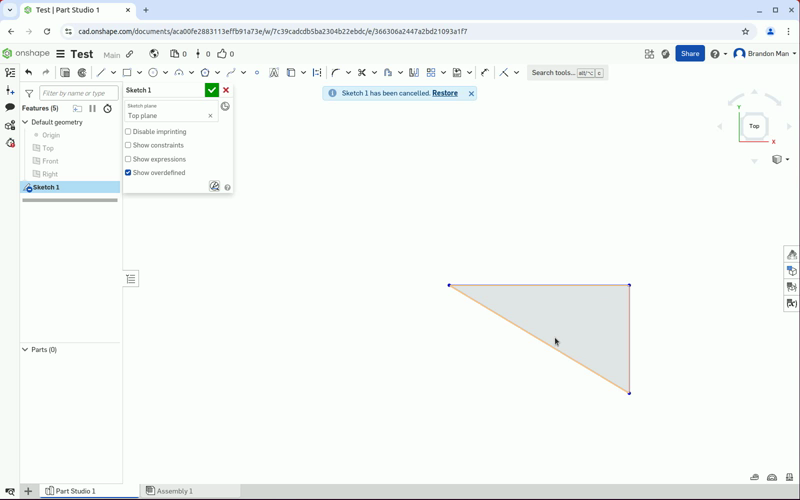
scroll(6)
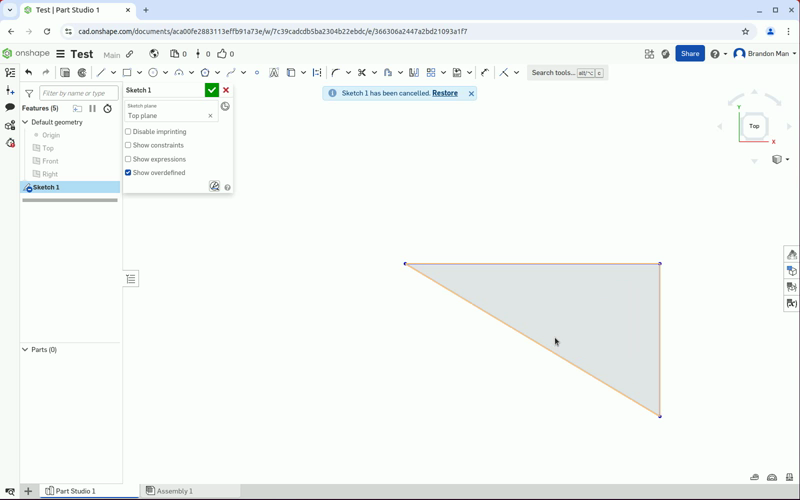
scroll(6)
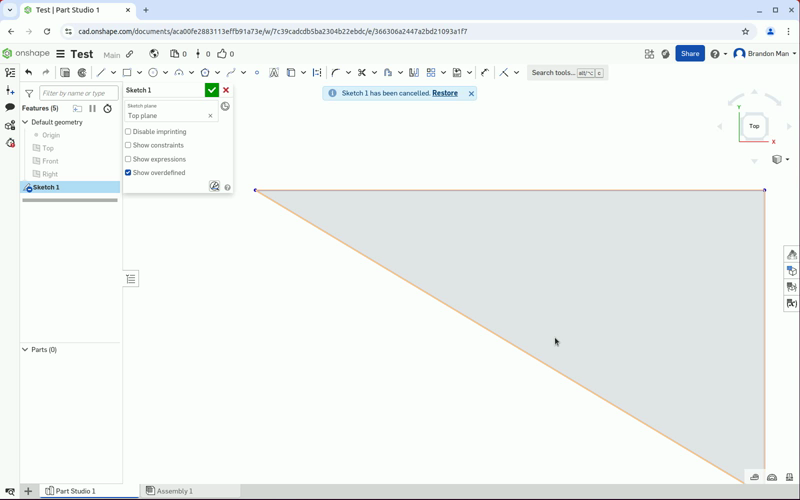
click(555, 337)
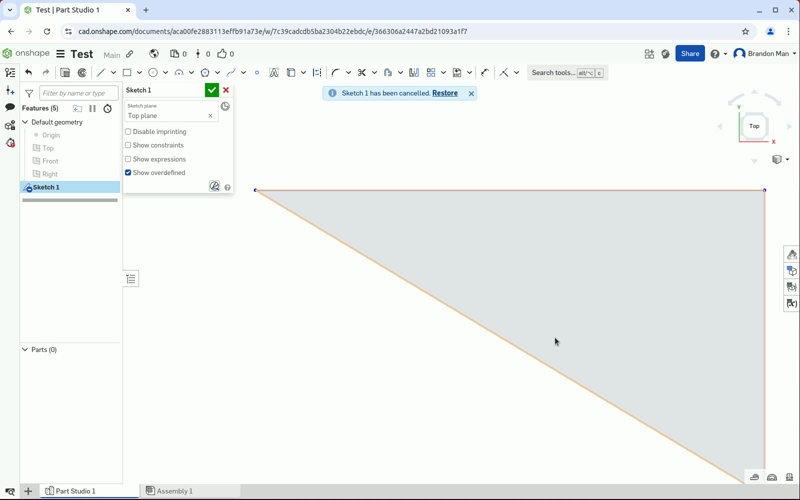
scroll(-6)
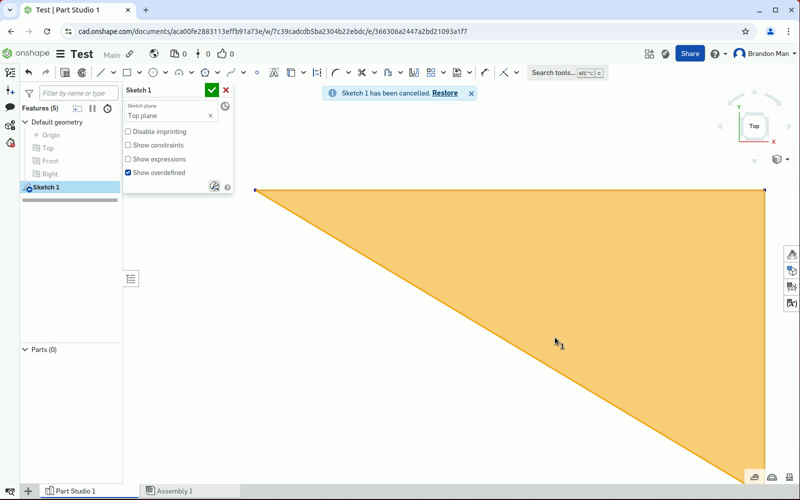
scroll(-6)
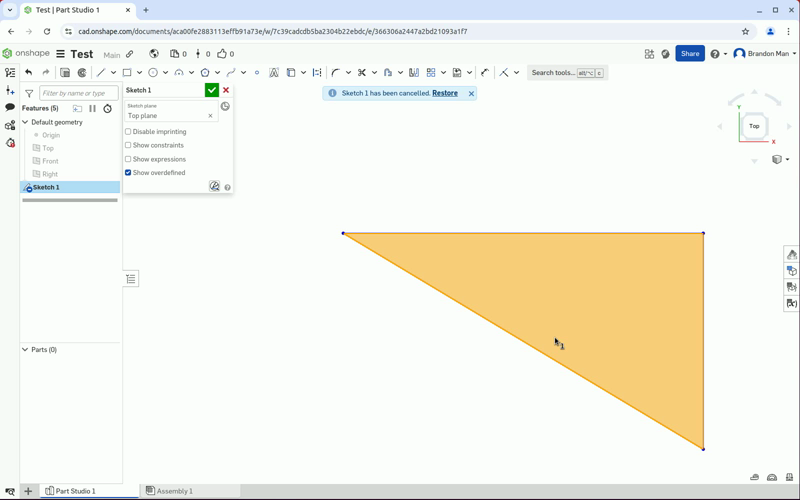
scroll(-6)
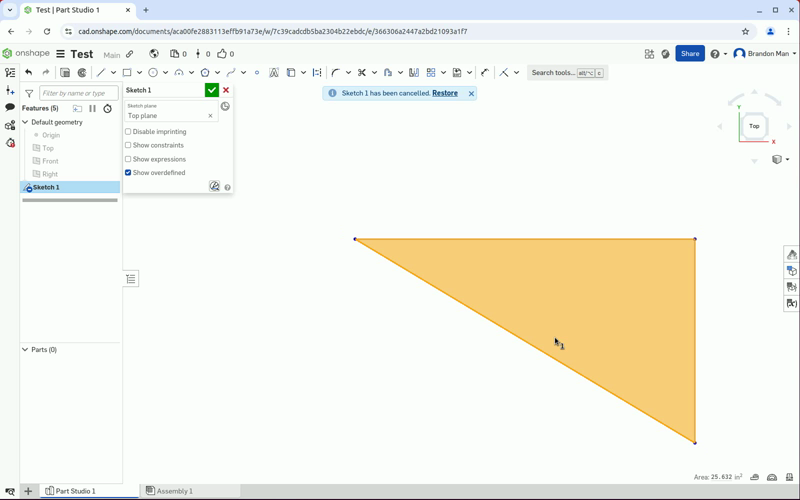
scroll(-6)
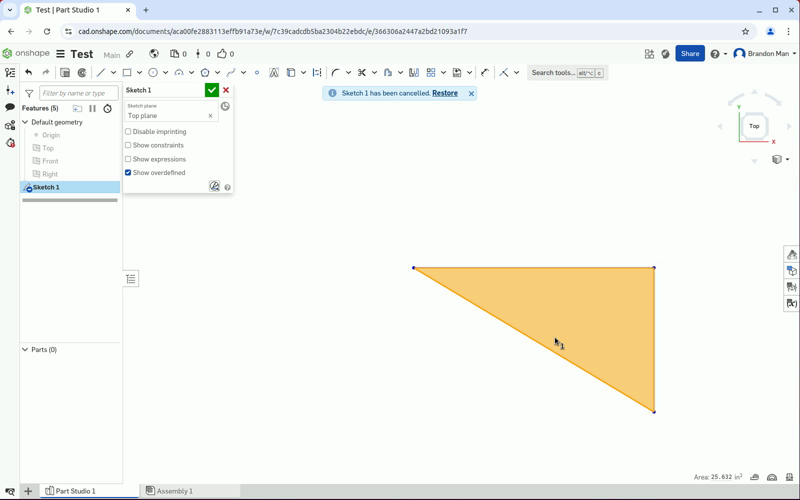
scroll(-6)
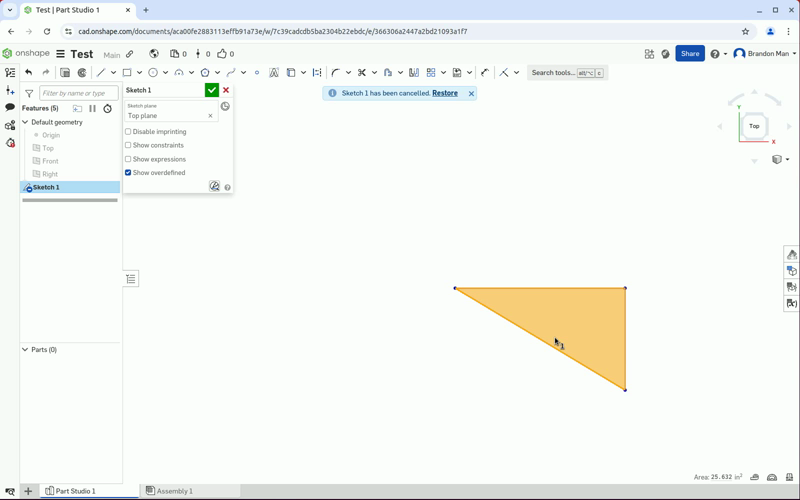
scroll(-6)
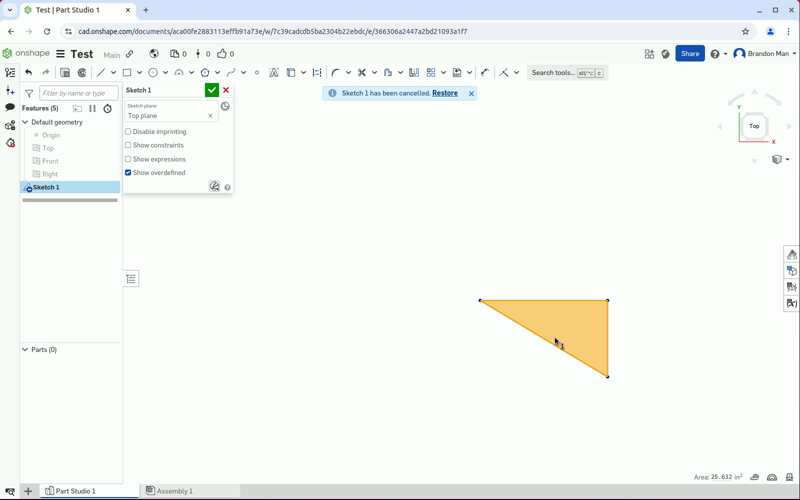
scroll(-6)
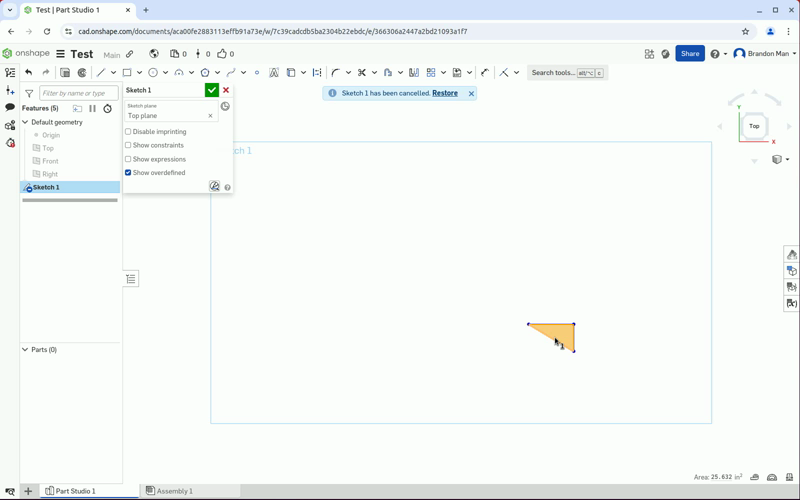
mouse_move(73, 352)
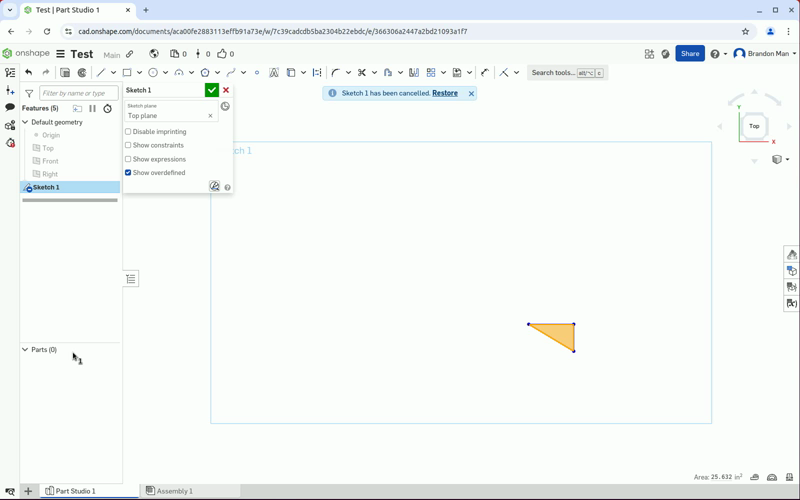
key(shift+y)
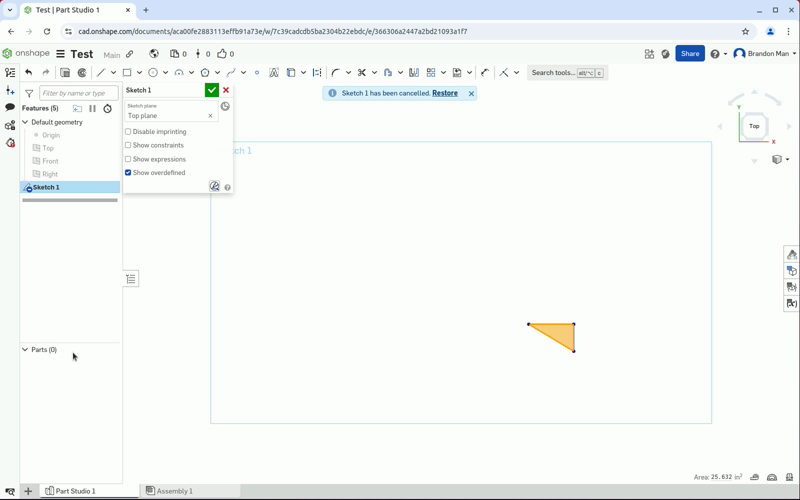
key(shift+e)
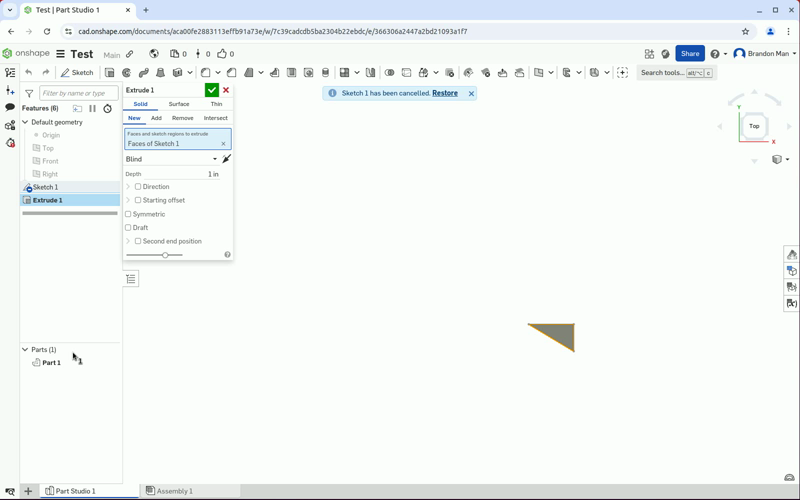
mouse_move(143, 106)
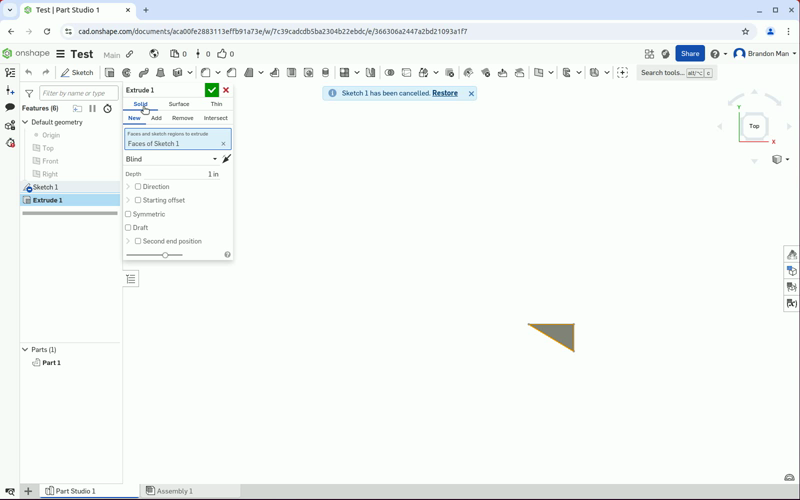
click(143, 106)
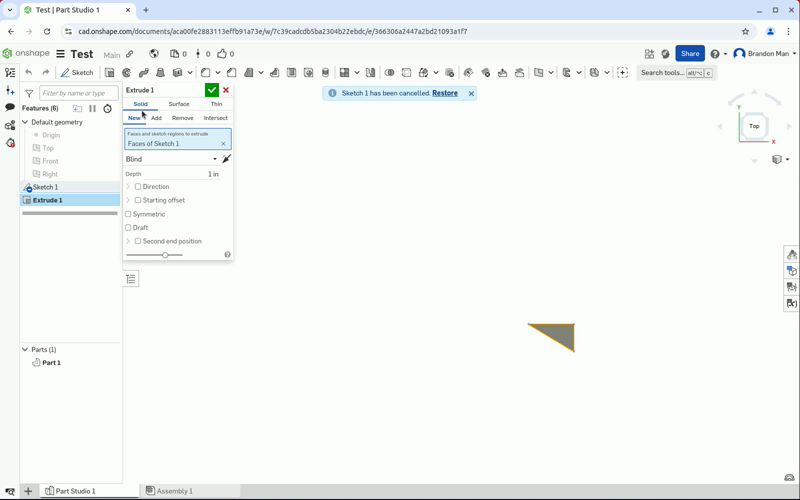
mouse_move(137, 120)
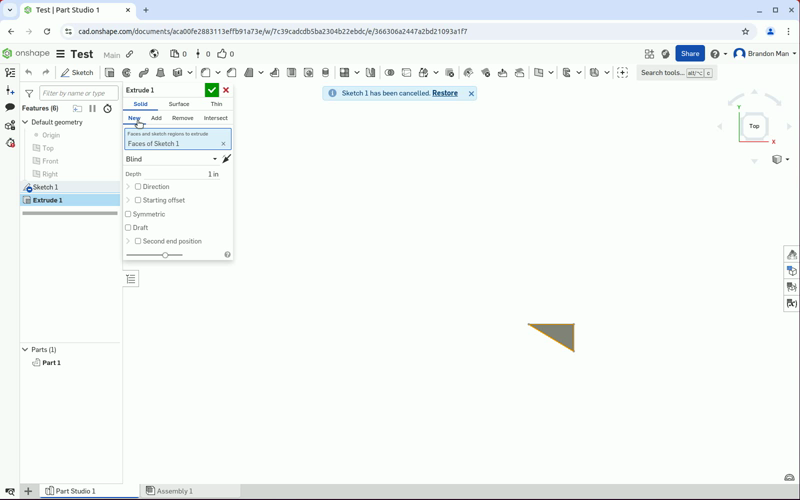
click(137, 120)
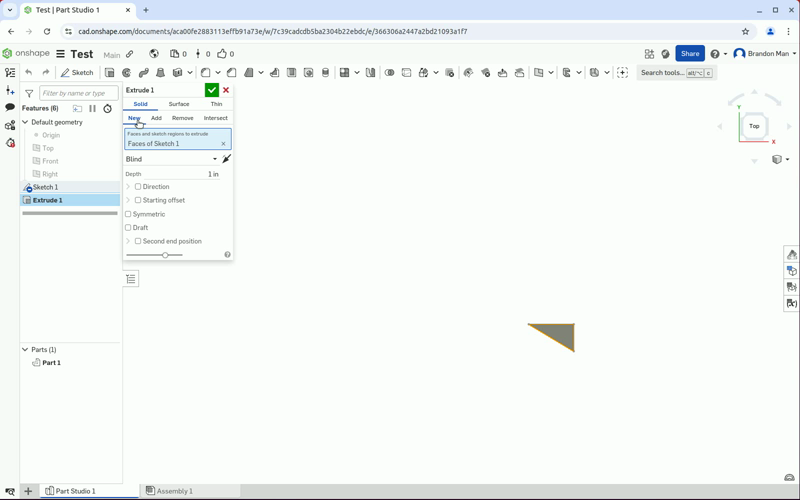
key(tab, 4)
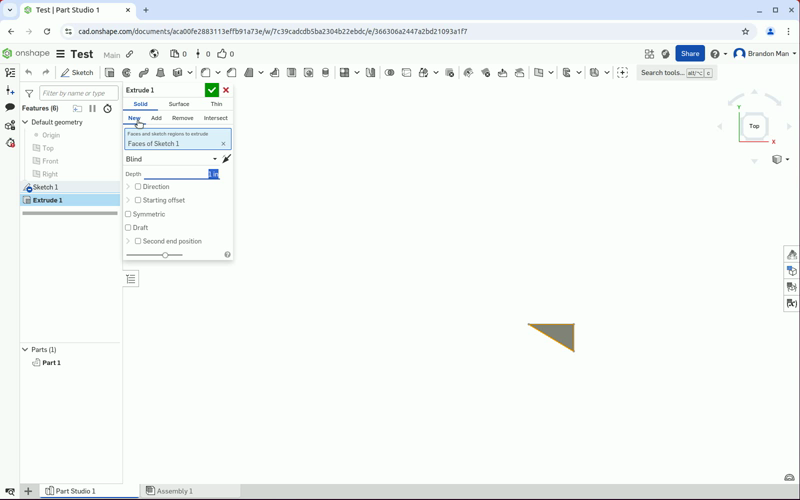
text(0.481)
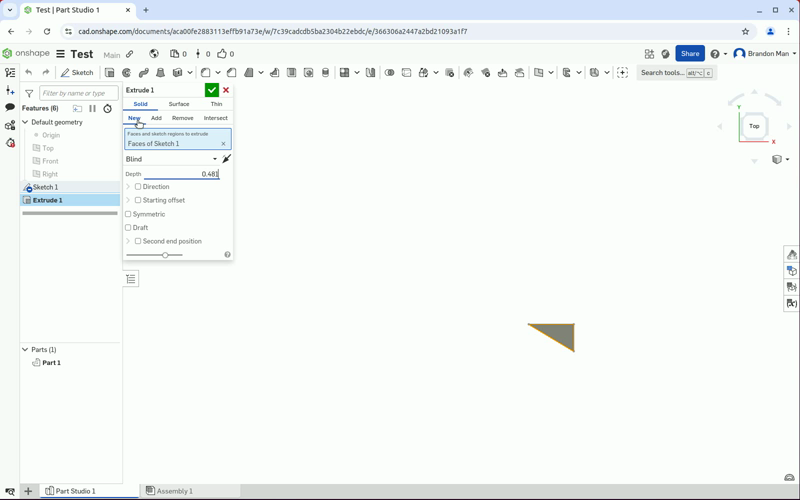
key(enter)
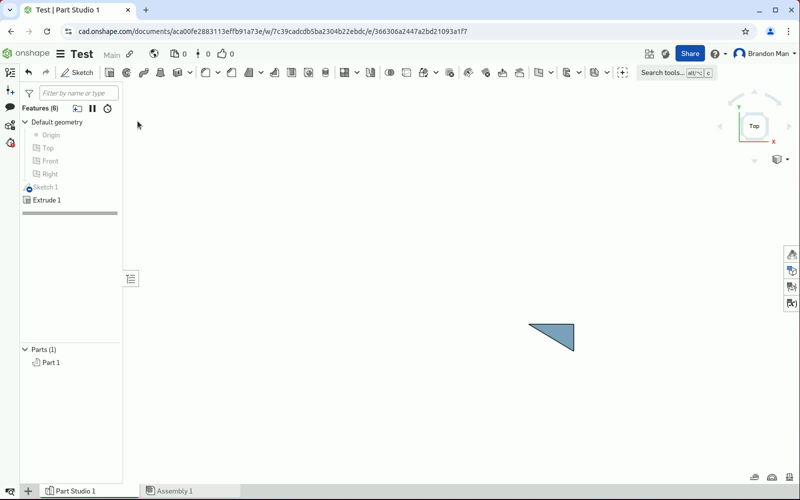
key(shift+h)
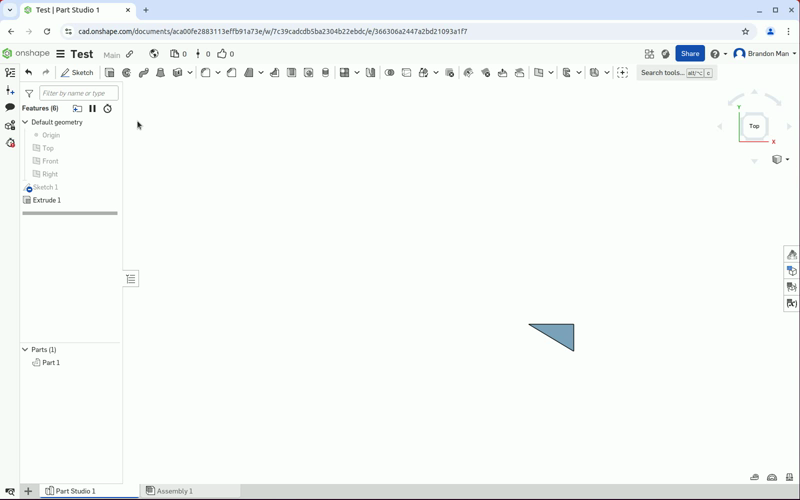
key(shift+h)
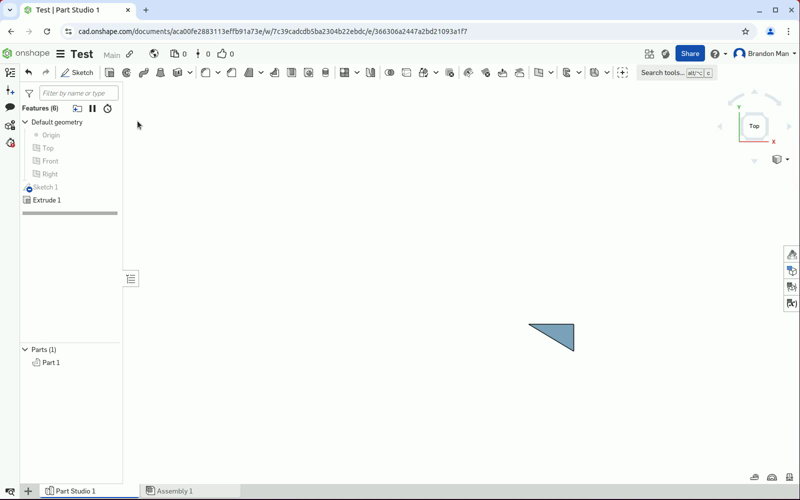
mouse_move(73, 189)
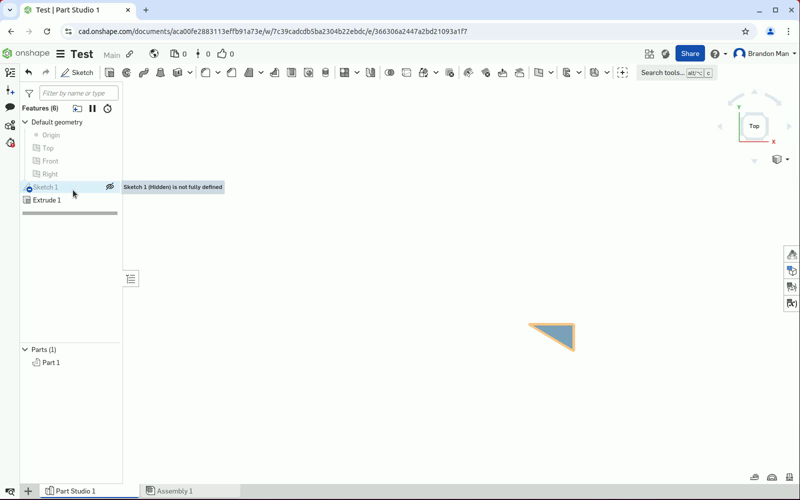
click(73, 189)
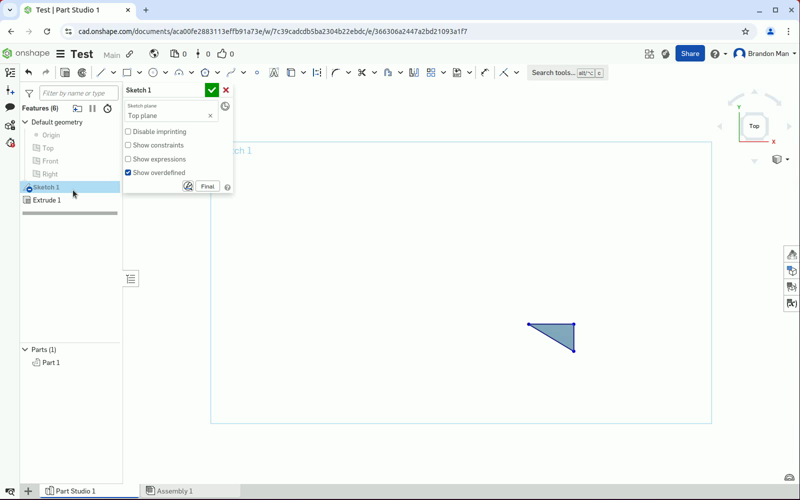
mouse_move(229, 92)
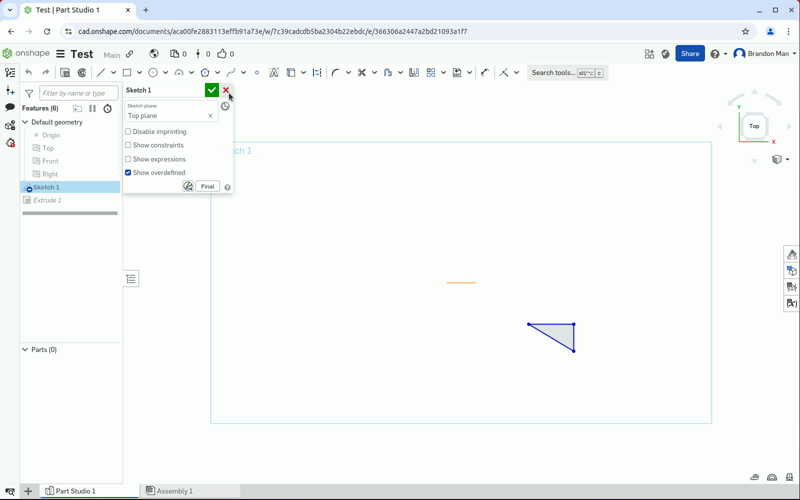
click(229, 92)
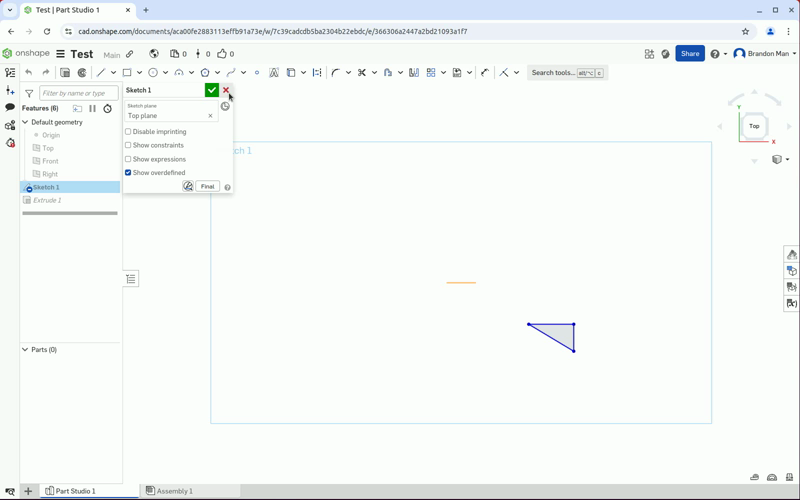
key(shift+s)
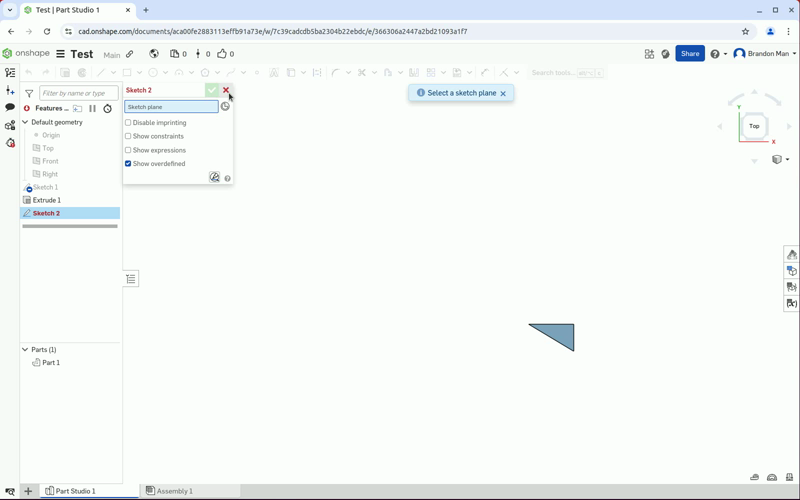
mouse_move(73, 150)
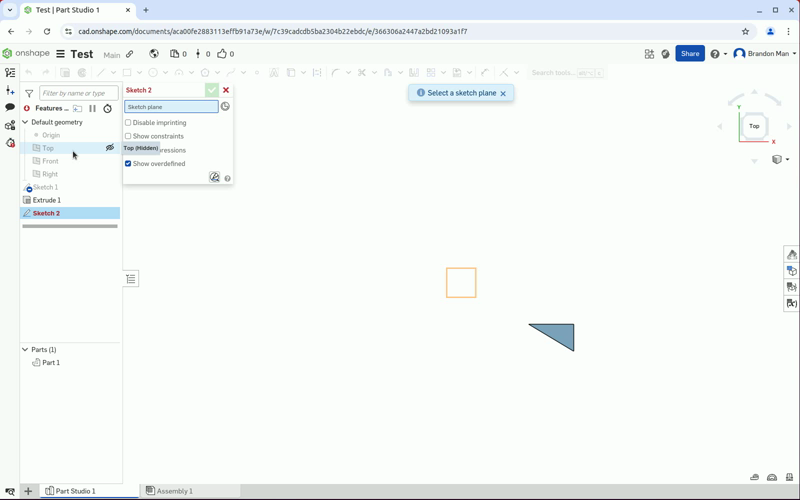
click(73, 150)
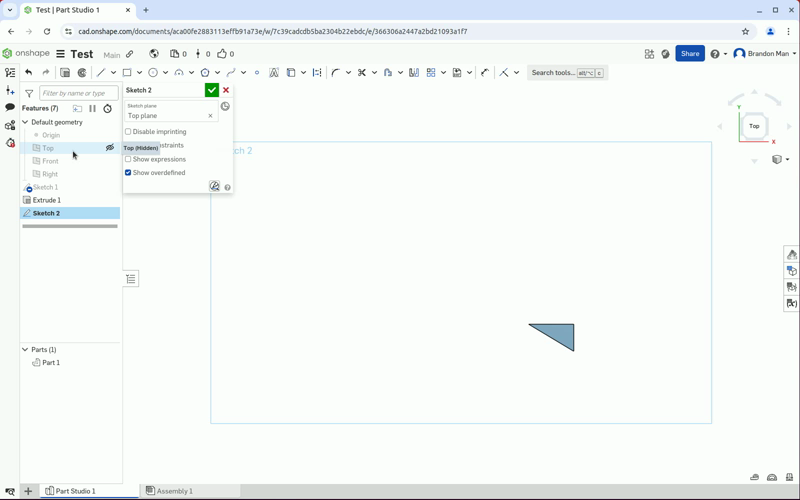
mouse_move(73, 352)
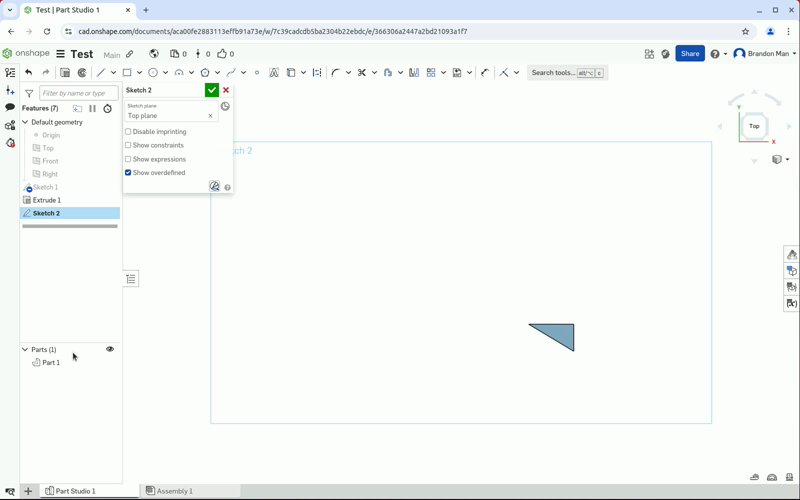
key(y)
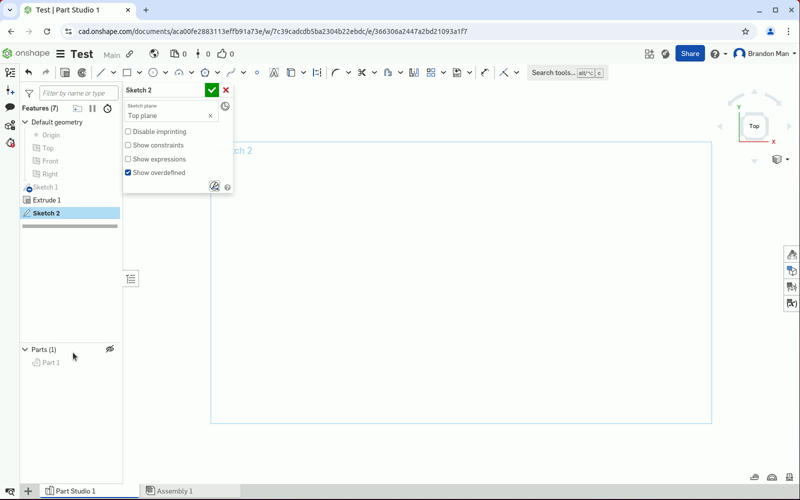
key(l)
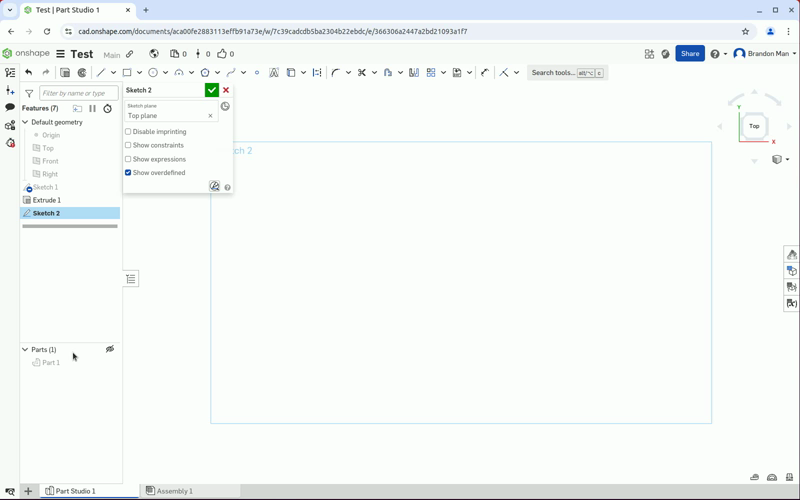
key_down(shift)
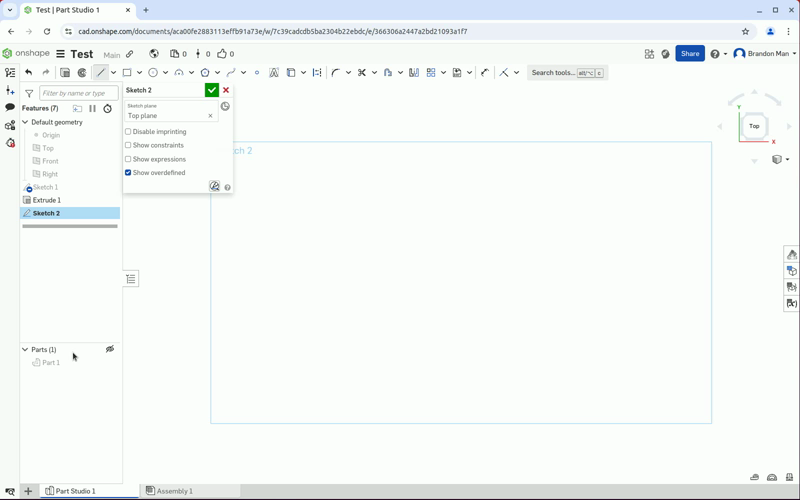
mouse_move(528, 241)
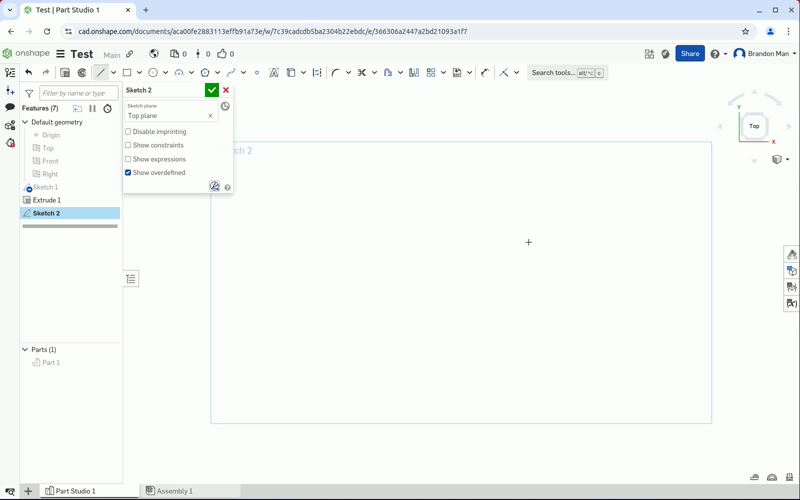
click(528, 241)
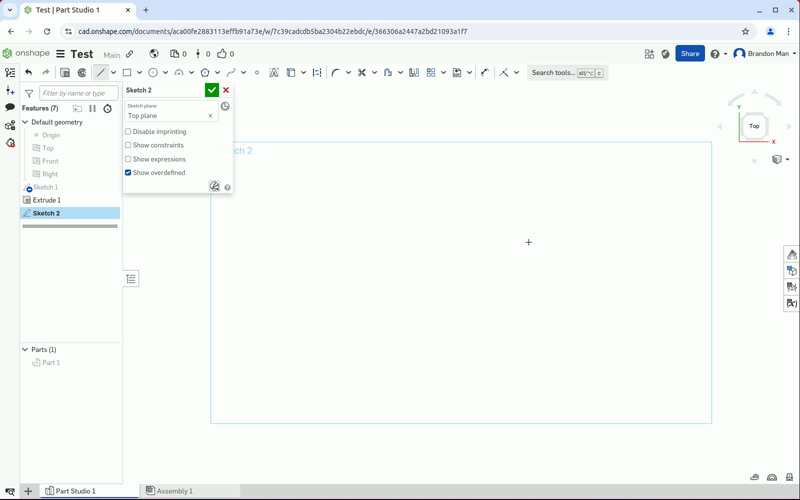
key_up(shift)
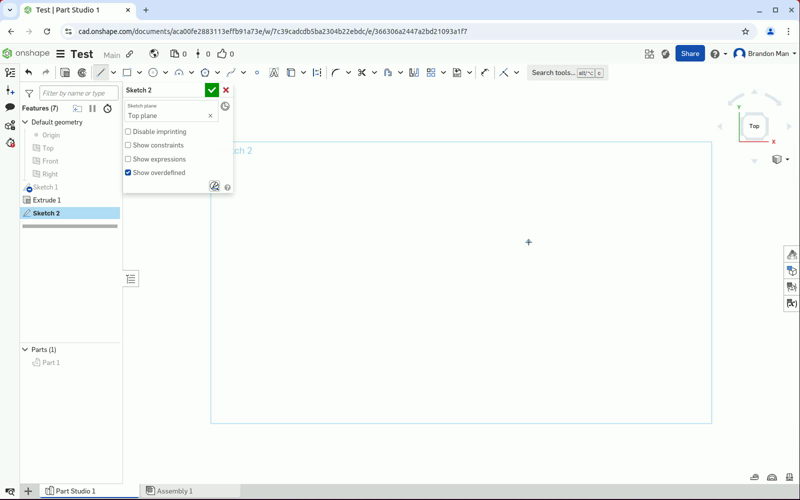
key_down(shift)
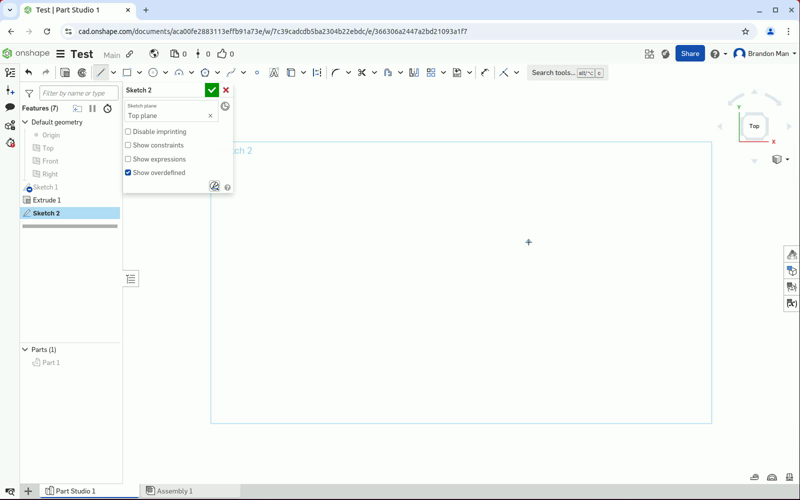
mouse_move(558, 241)
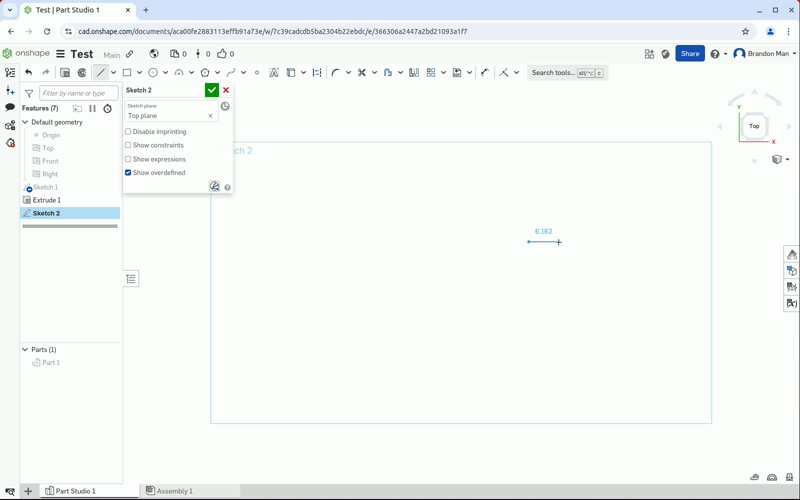
mouse_move(573, 241)
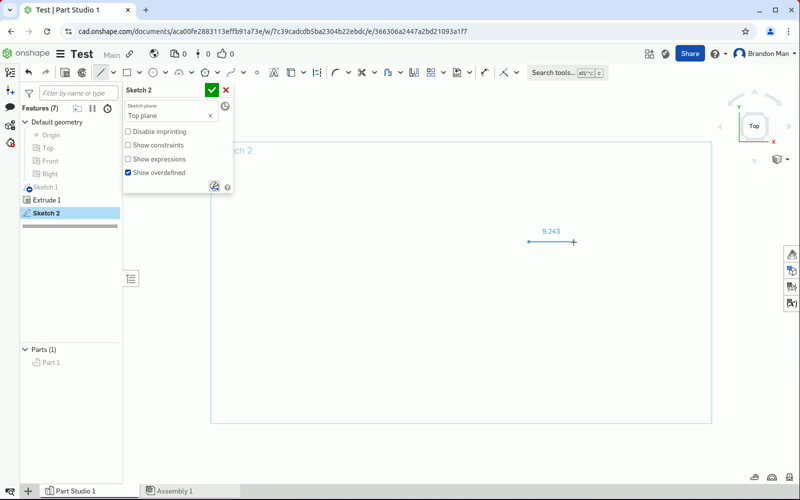
click(573, 241)
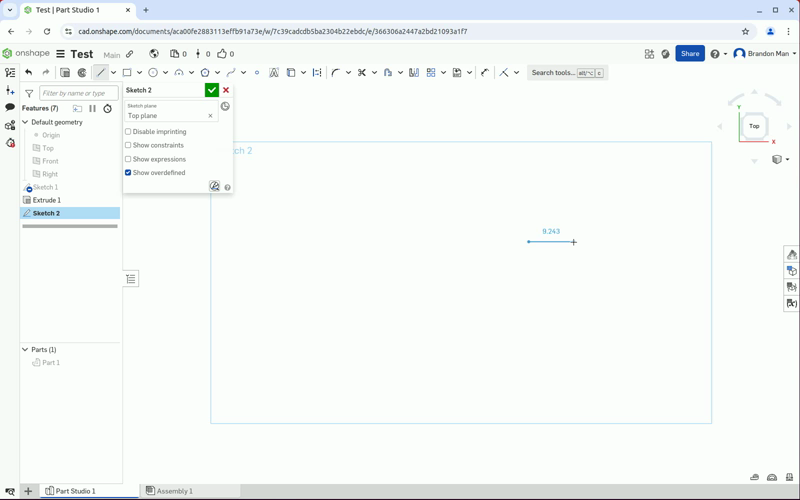
key_up(shift)
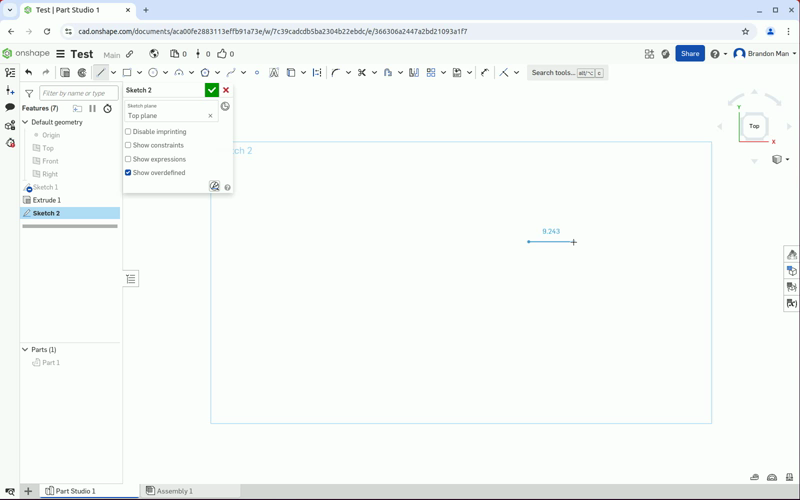
key_down(shift)
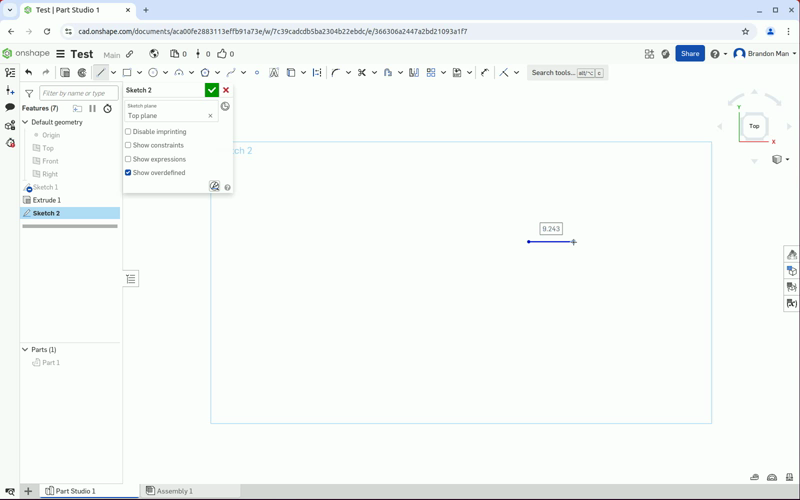
mouse_move(589, 241)
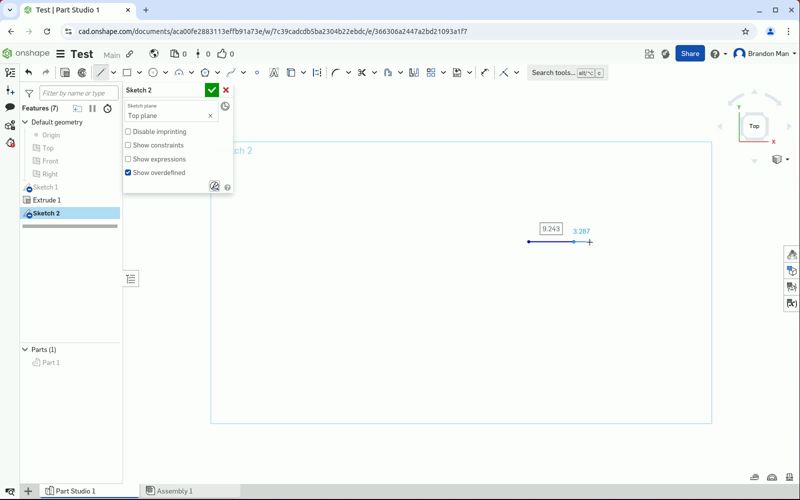
mouse_move(573, 214)
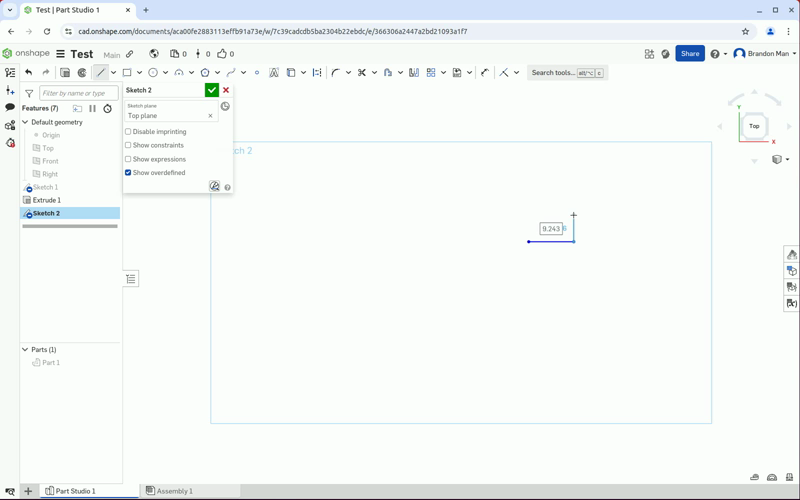
click(573, 214)
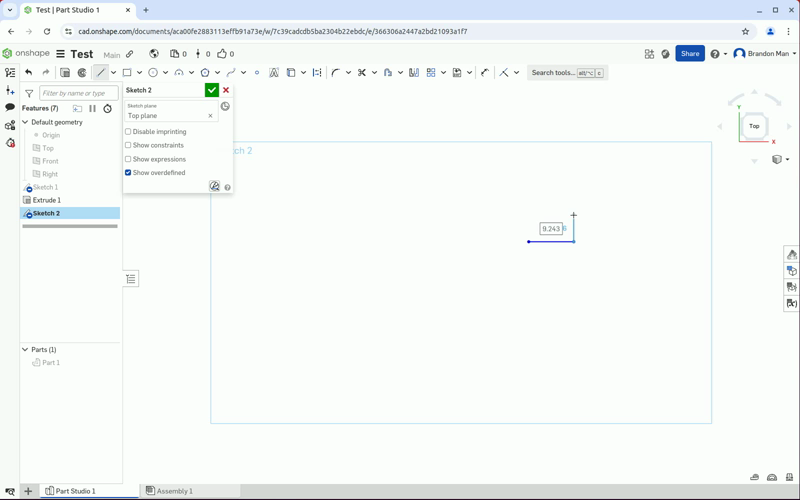
key_up(shift)
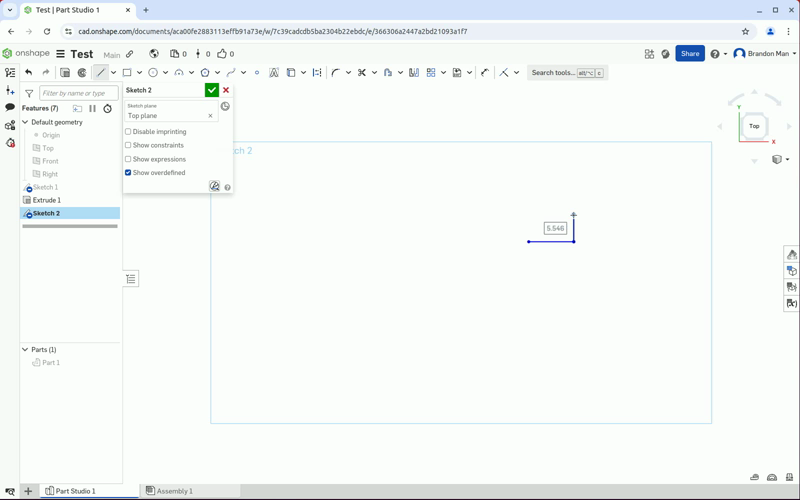
mouse_move(589, 214)
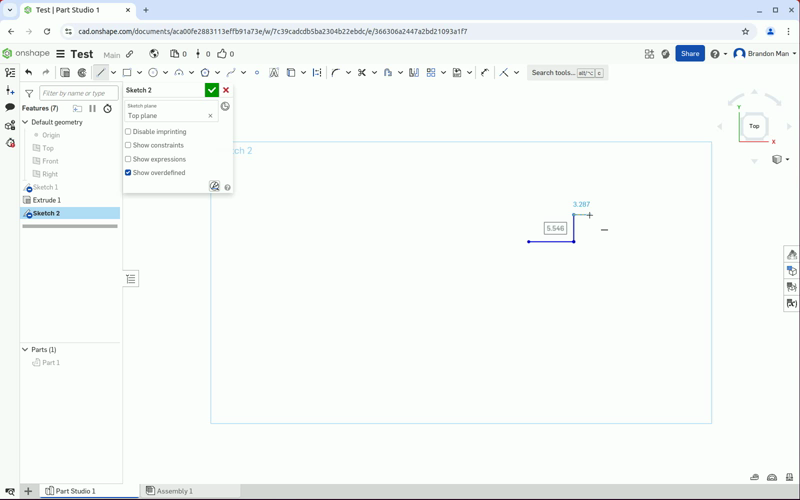
key_down(shift)
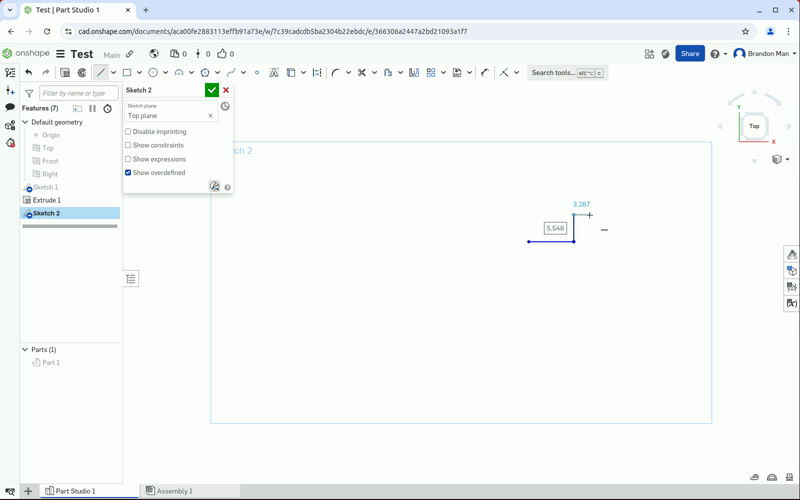
mouse_move(528, 241)
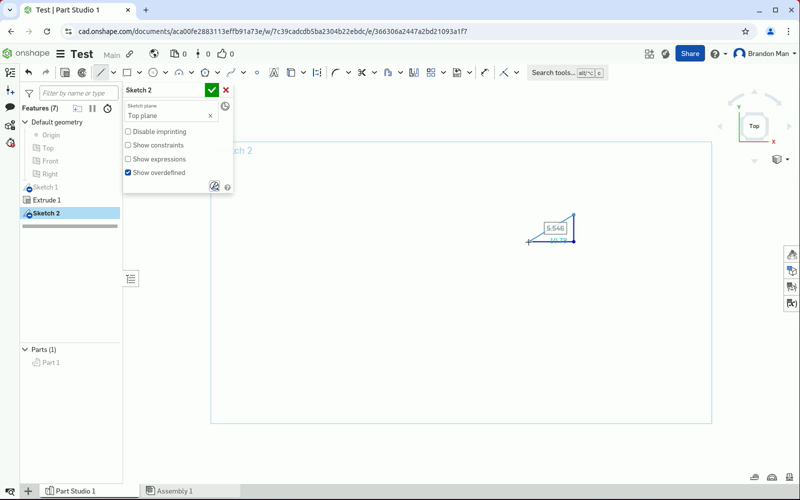
key_up(shift)
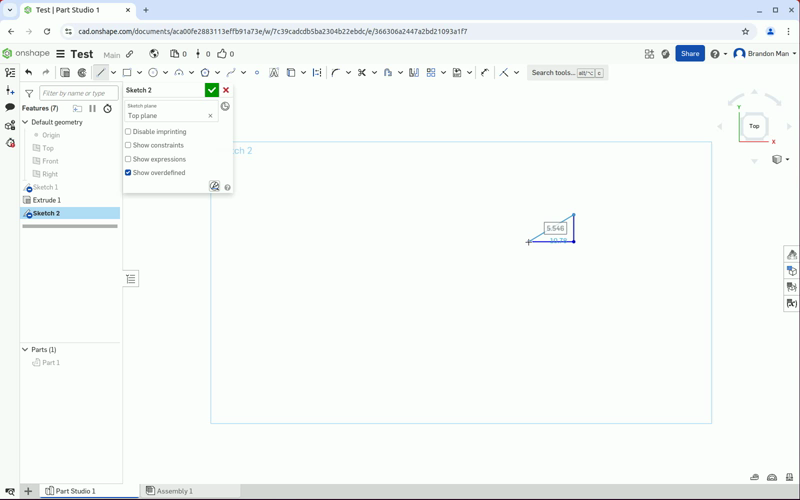
click(528, 241)
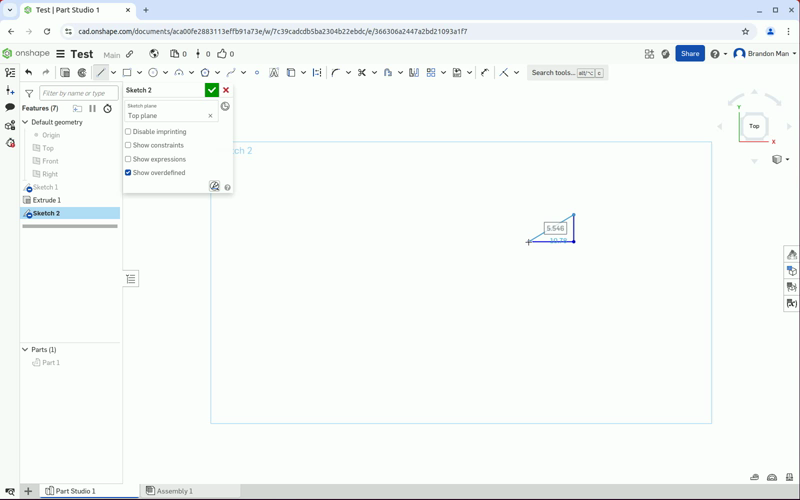
key(esc)
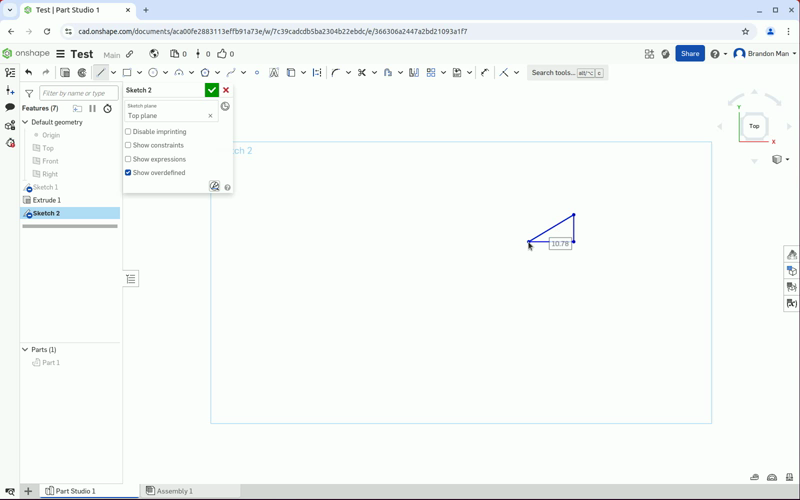
mouse_move(568, 222)
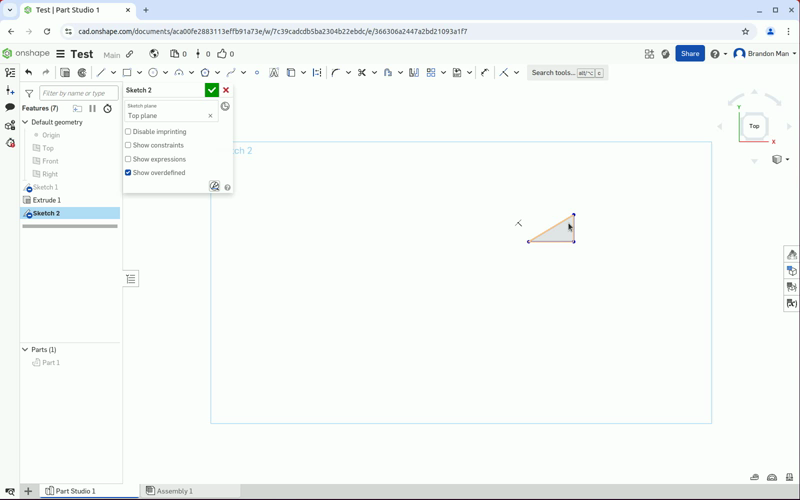
scroll(6)
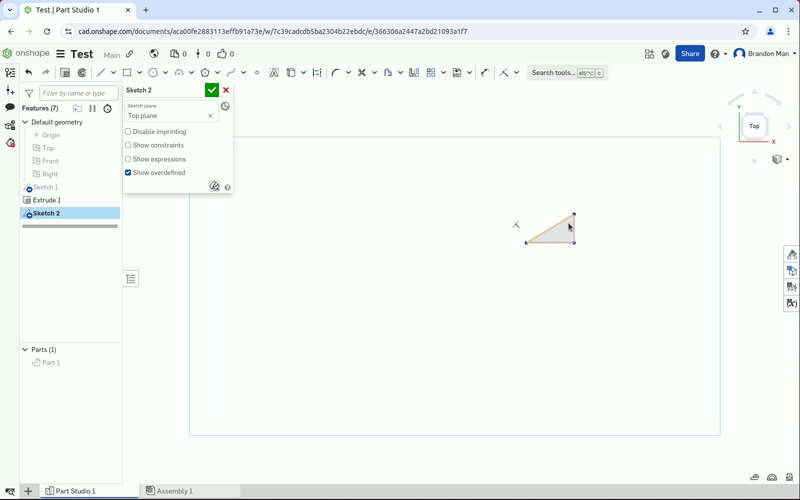
scroll(6)
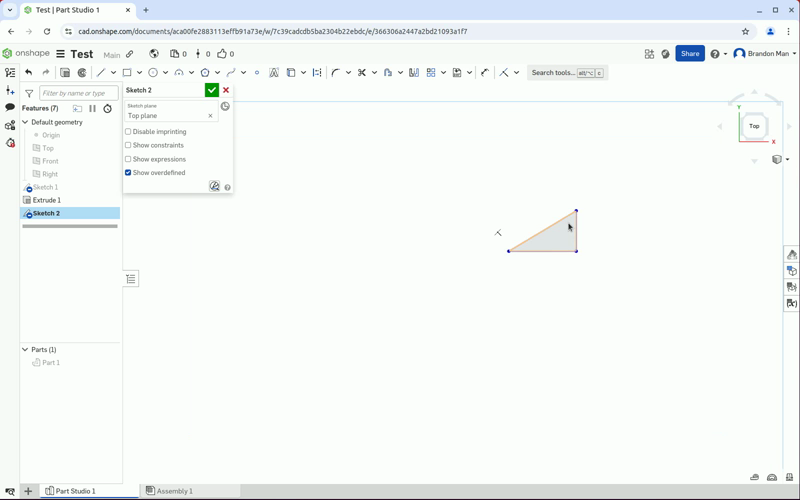
scroll(6)
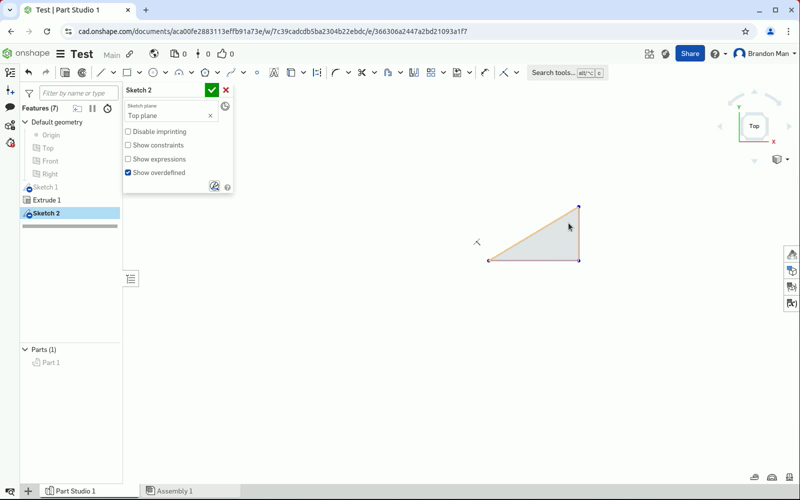
scroll(6)
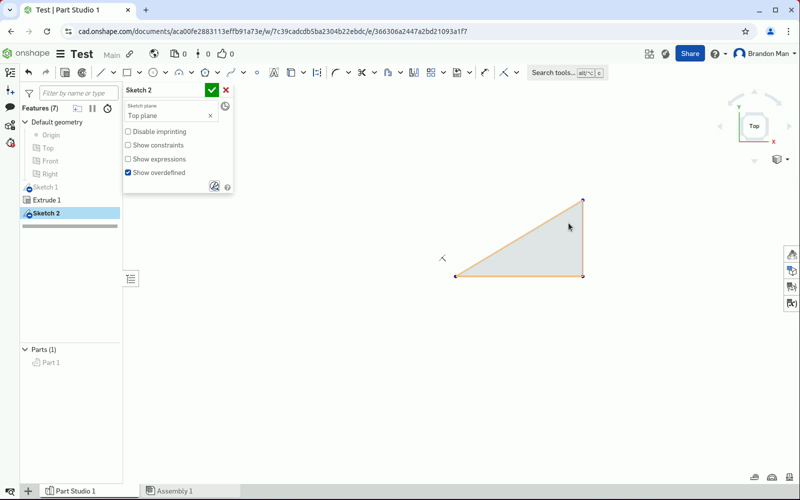
scroll(6)
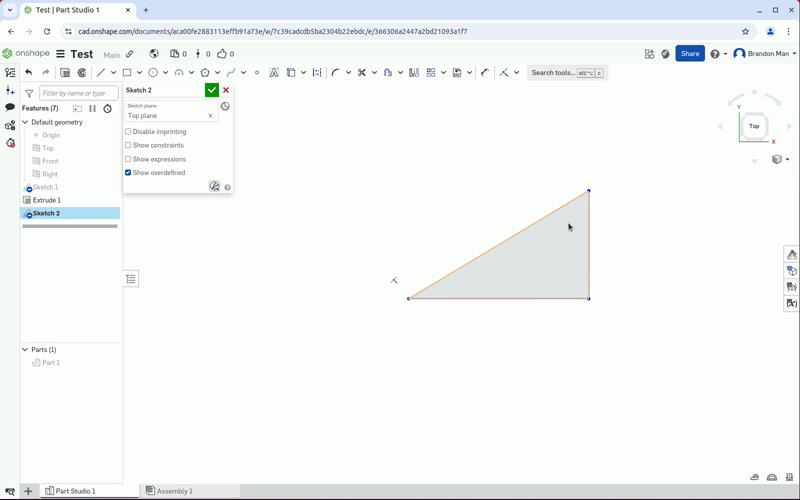
scroll(6)
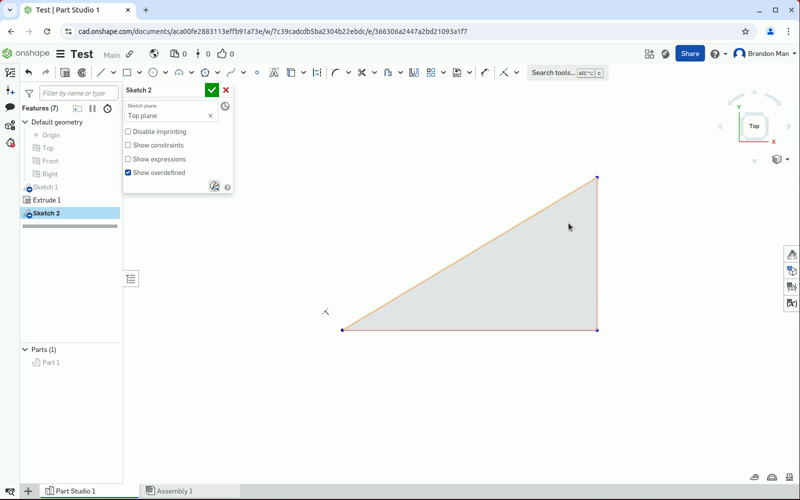
scroll(6)
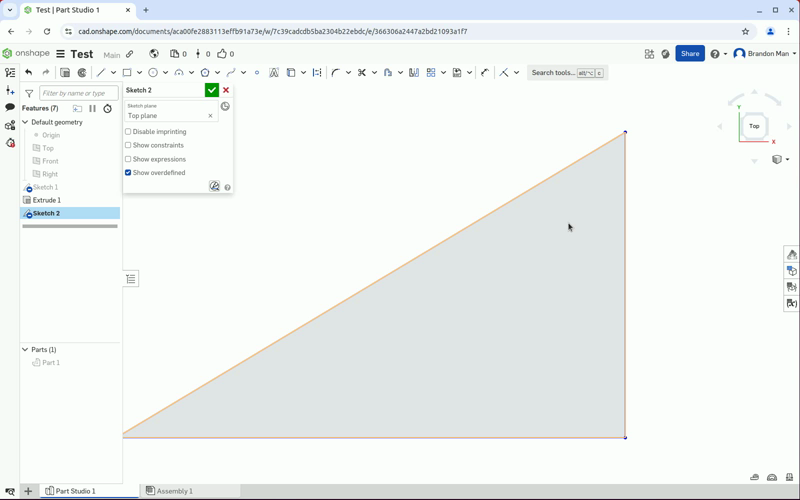
click(568, 222)
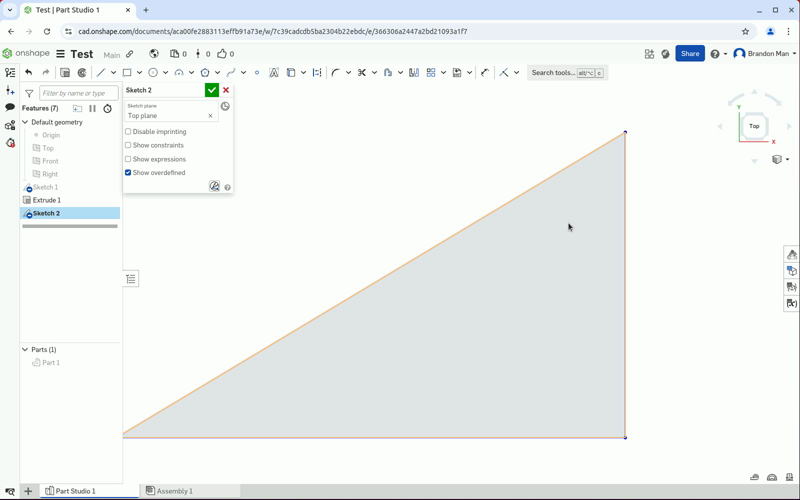
scroll(-6)
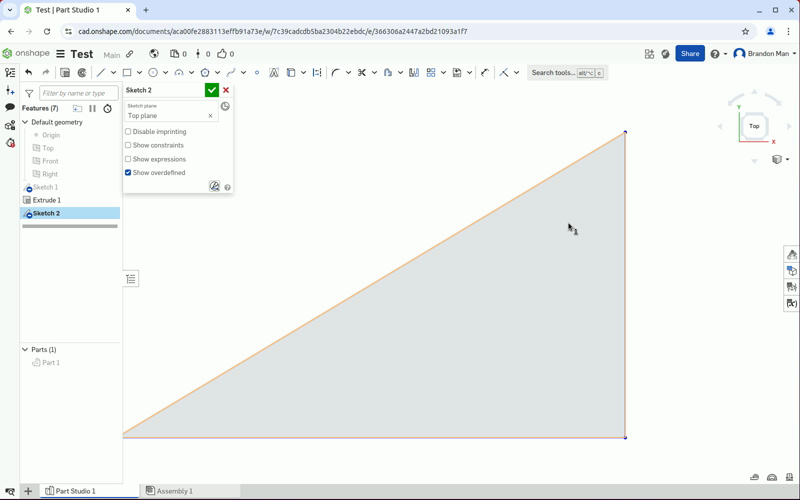
scroll(-6)
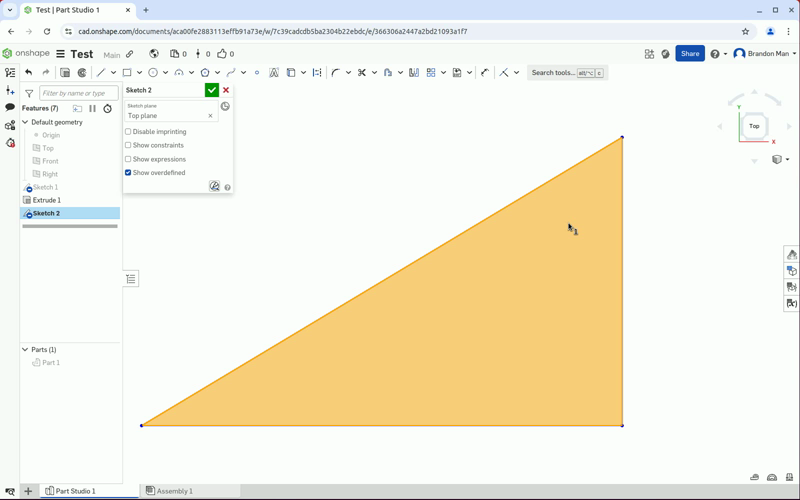
scroll(-6)
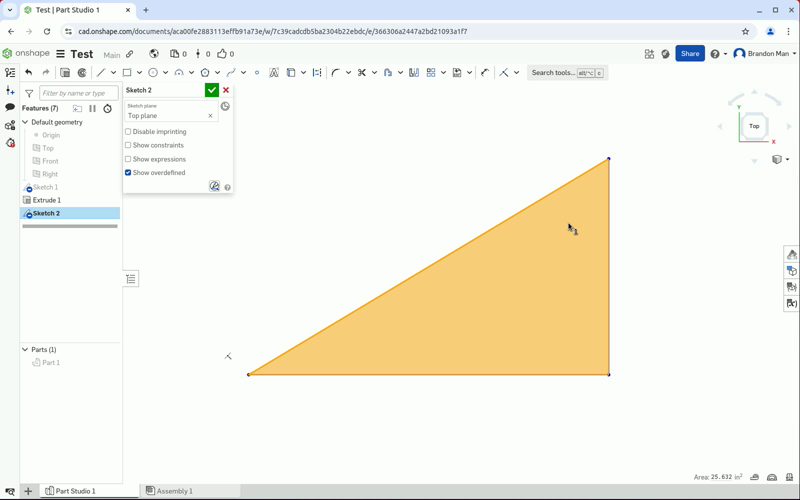
scroll(-6)
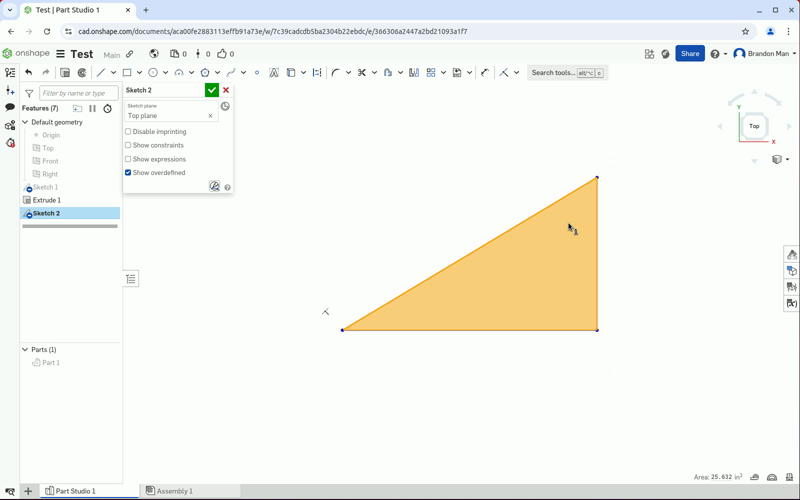
scroll(-6)
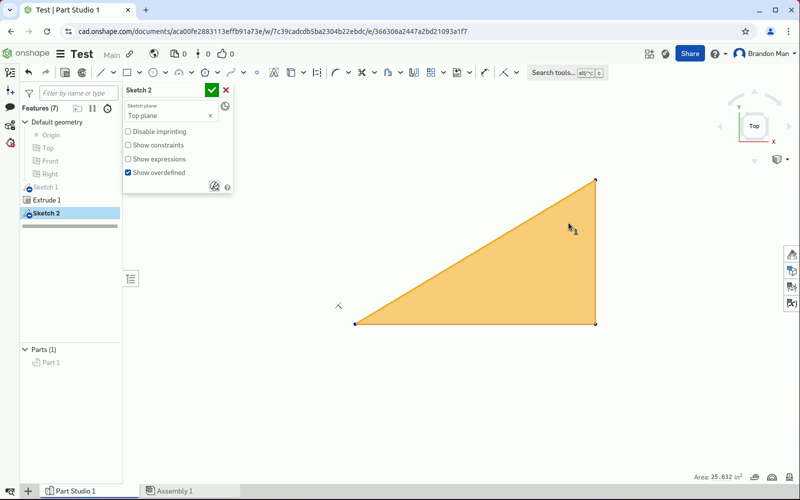
scroll(-6)
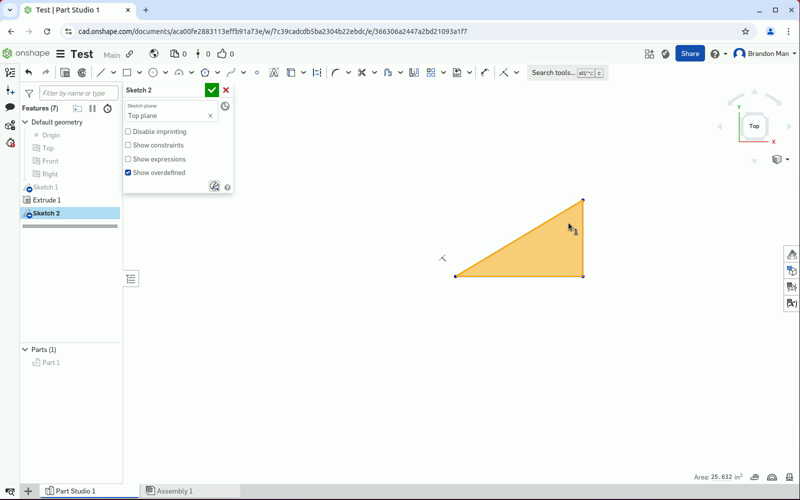
scroll(-6)
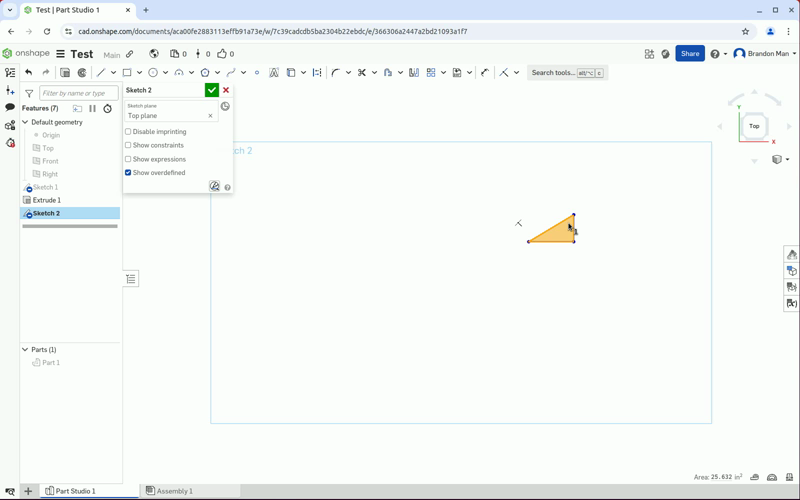
mouse_move(73, 352)
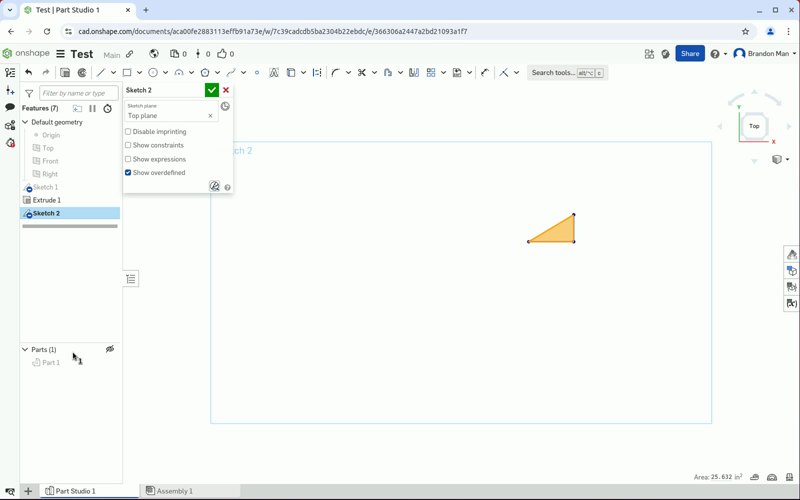
key(shift+y)
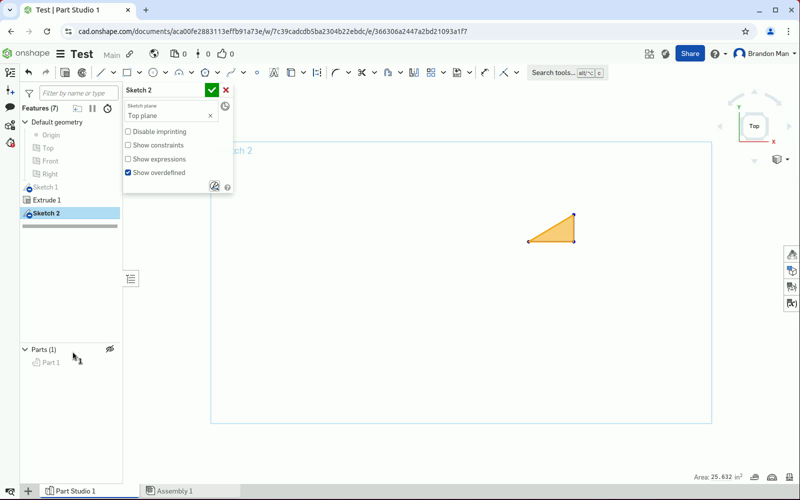
key(shift+e)
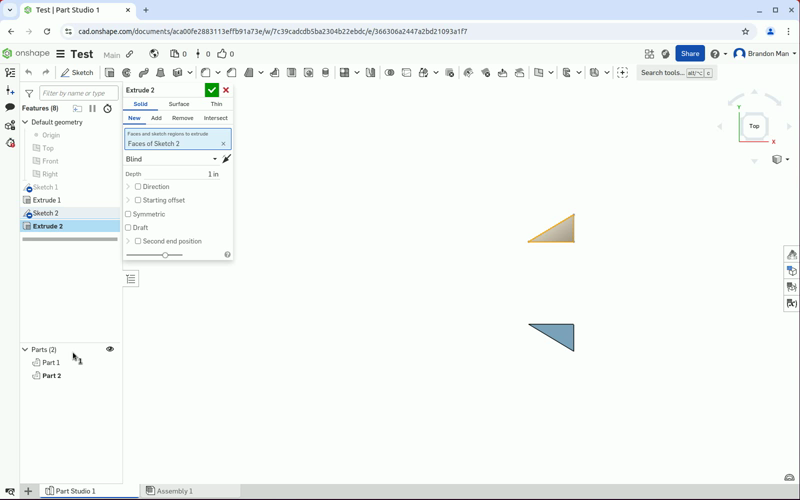
mouse_move(143, 106)
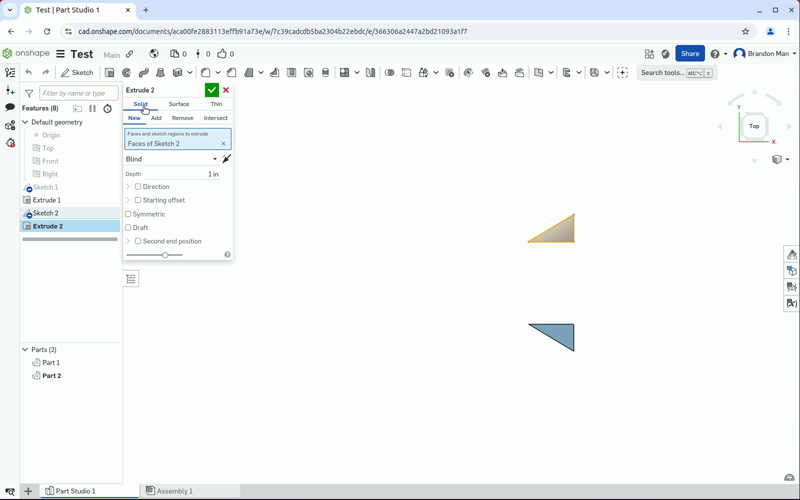
click(143, 106)
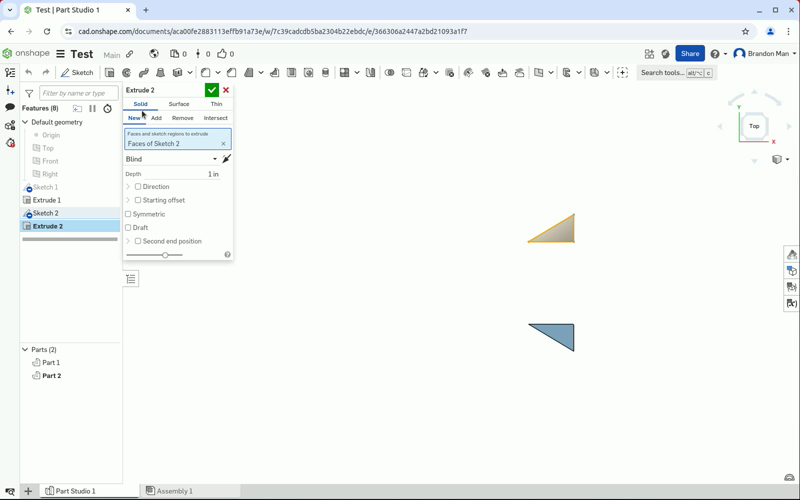
mouse_move(137, 120)
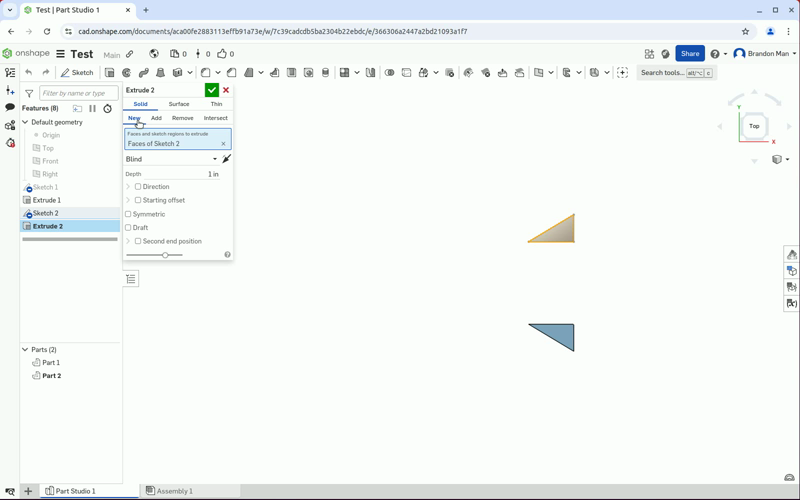
click(137, 120)
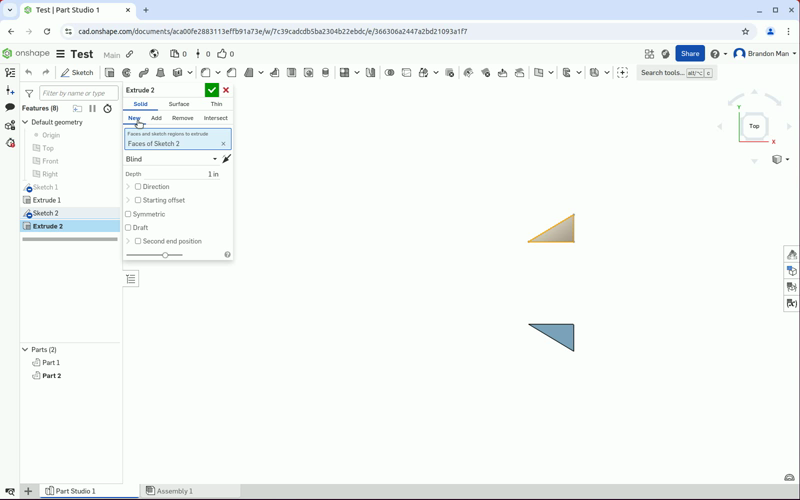
key(tab, 4)
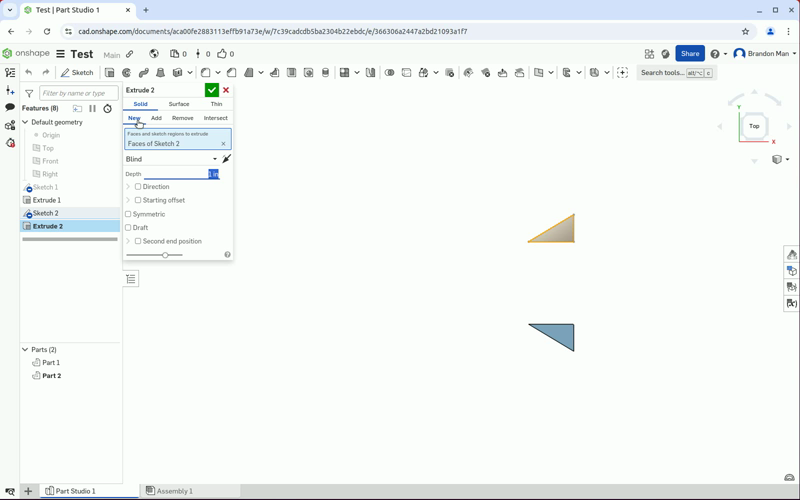
text(0.481)
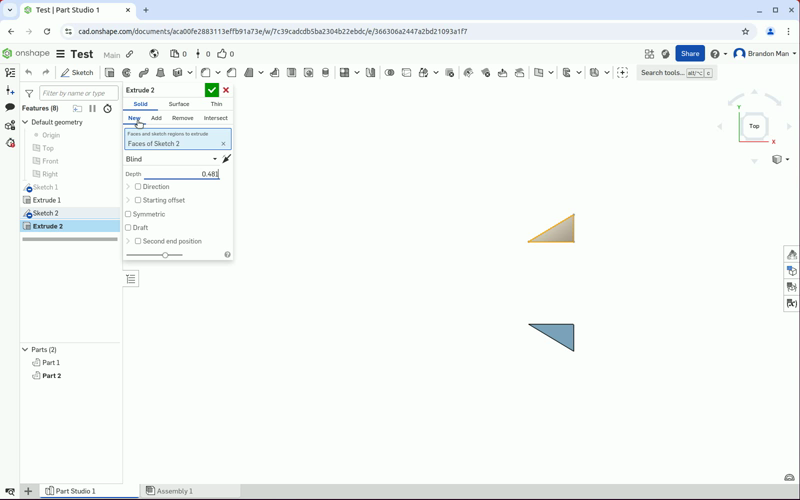
key(enter)
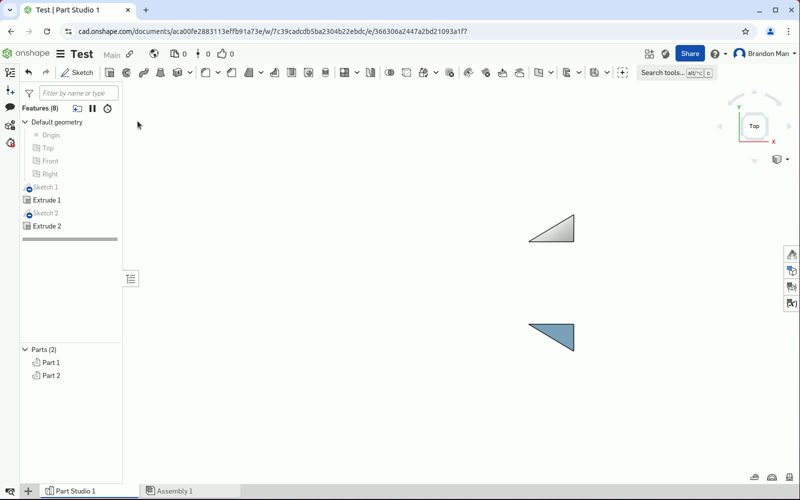
key(shift+h)
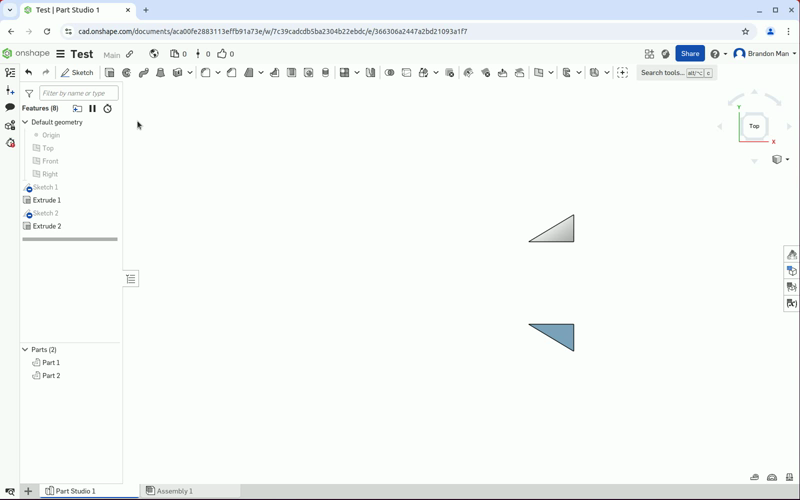
key(shift+h)
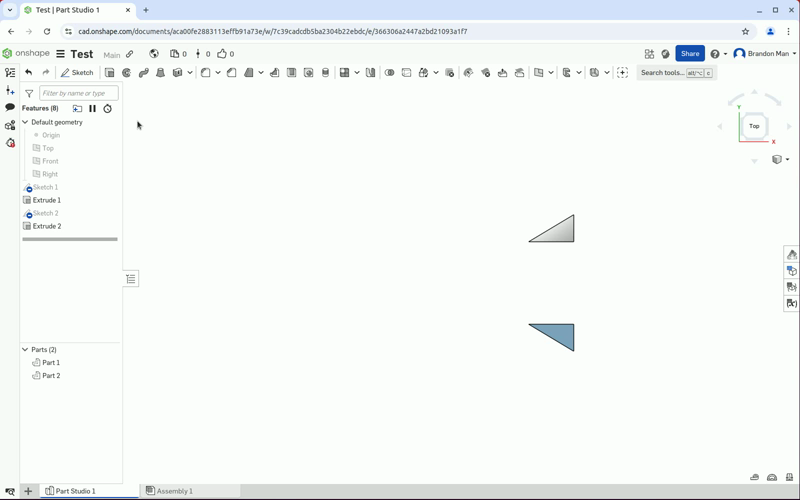
mouse_move(73, 189)
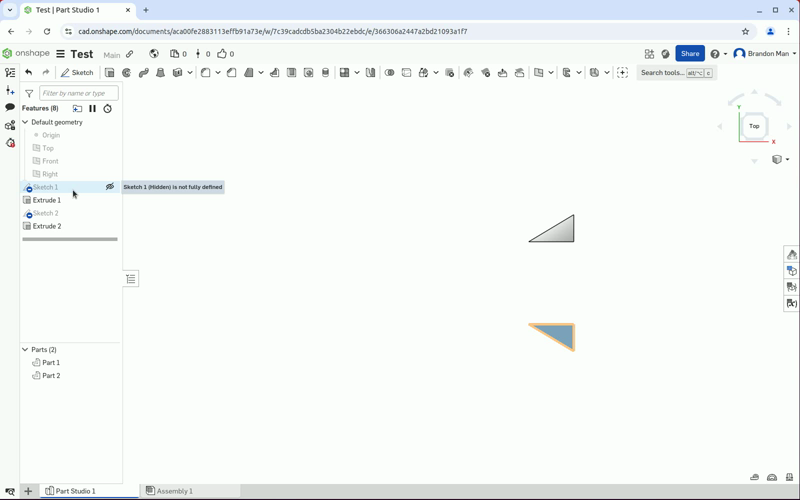
click(73, 189)
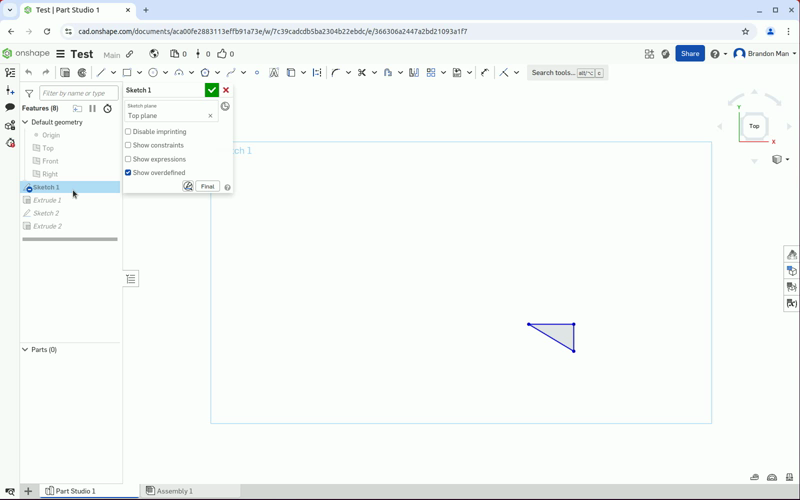
mouse_move(229, 92)
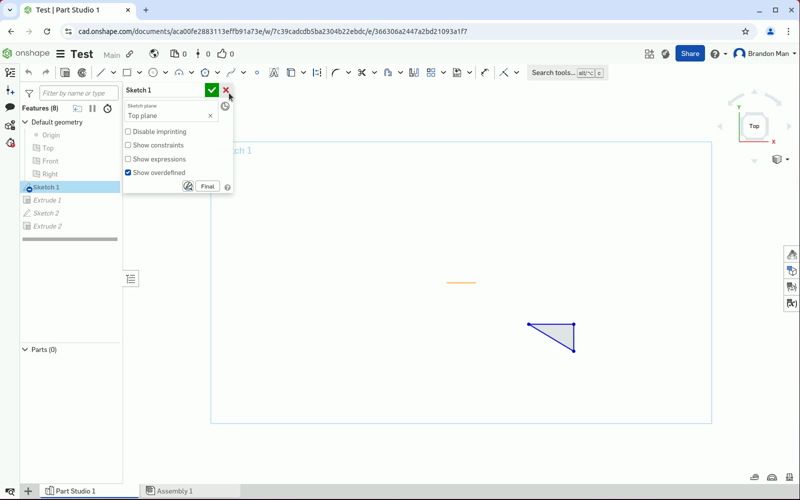
click(229, 92)
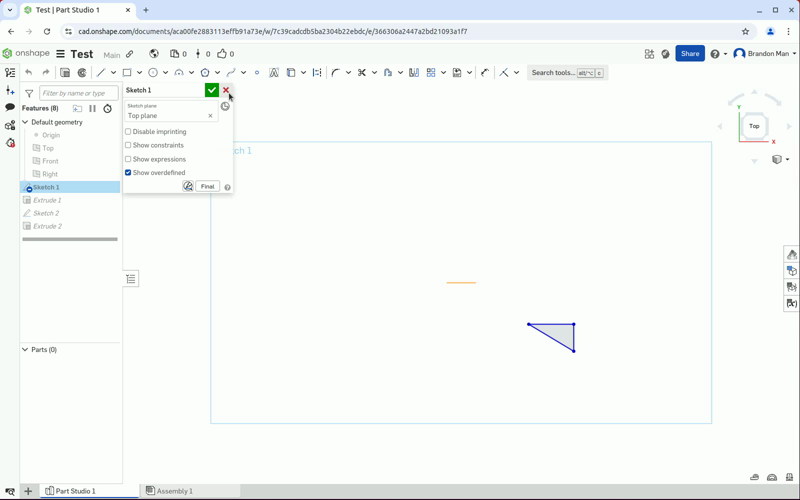
key(shift+s)
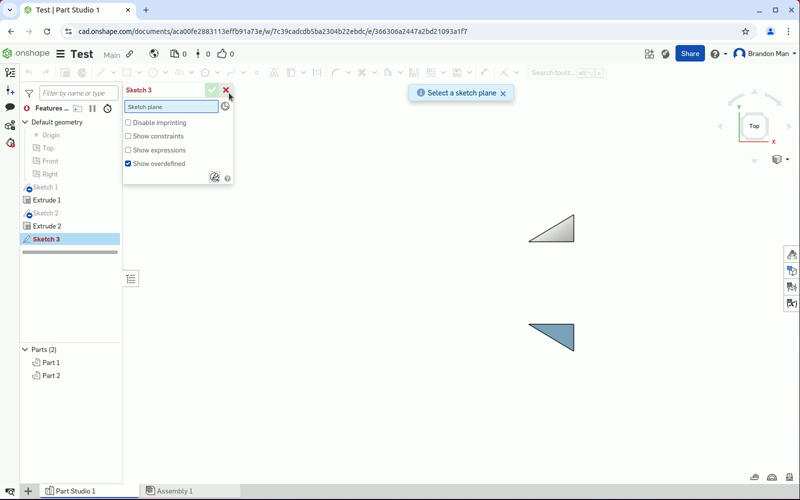
mouse_move(73, 150)
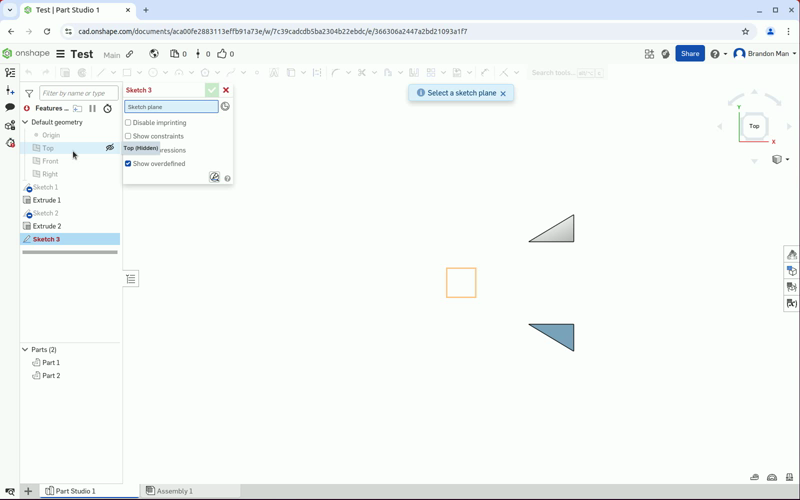
click(73, 150)
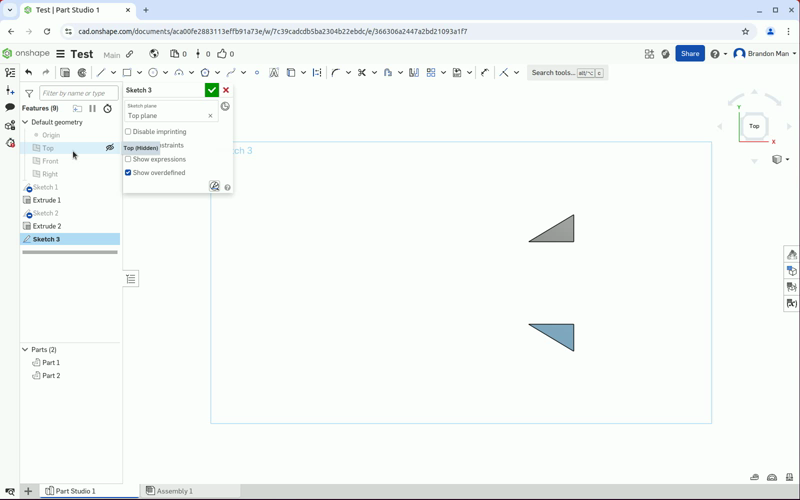
mouse_move(73, 352)
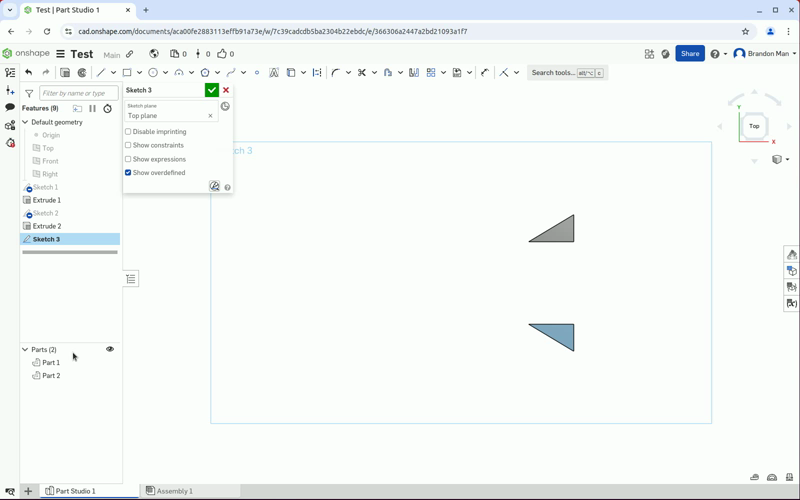
key(y)
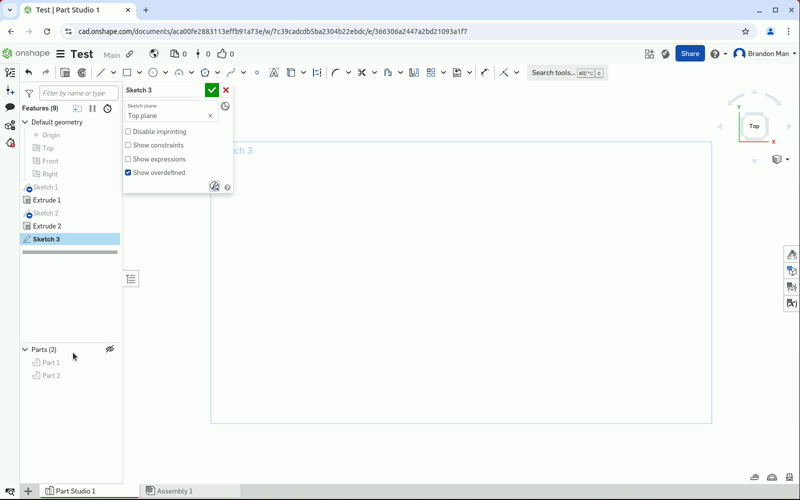
key(l)
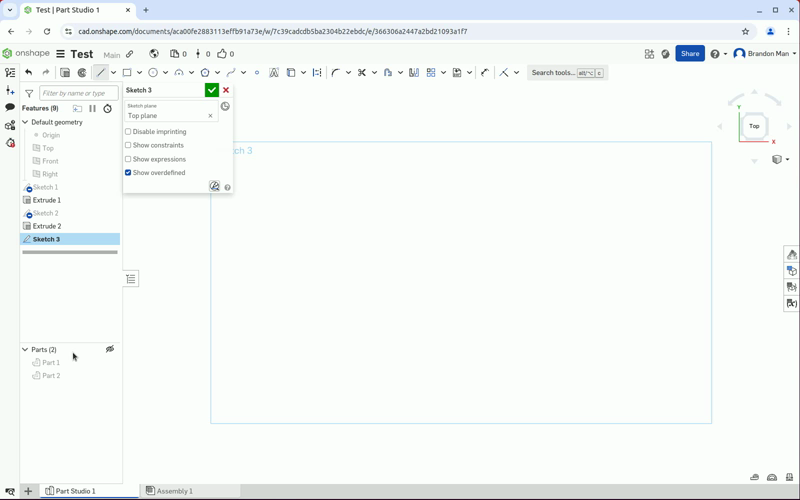
key_down(shift)
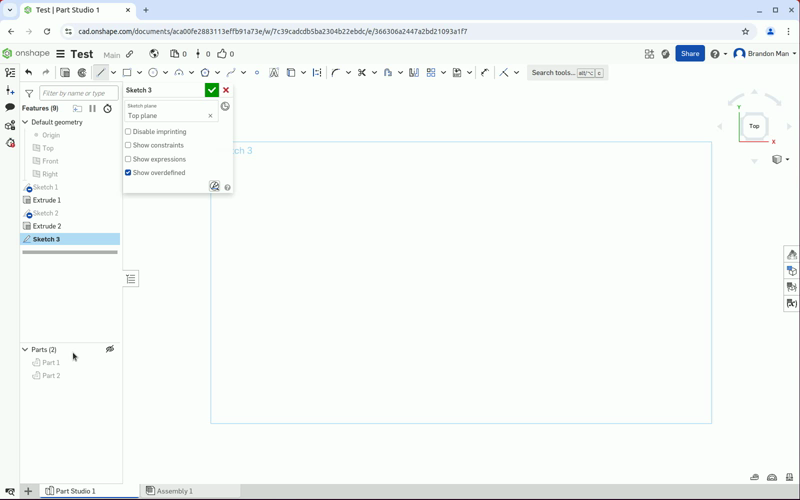
mouse_move(348, 351)
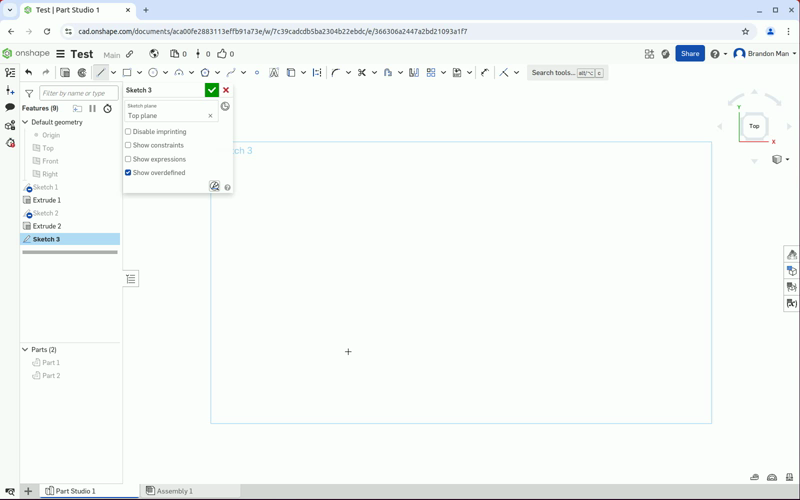
click(348, 351)
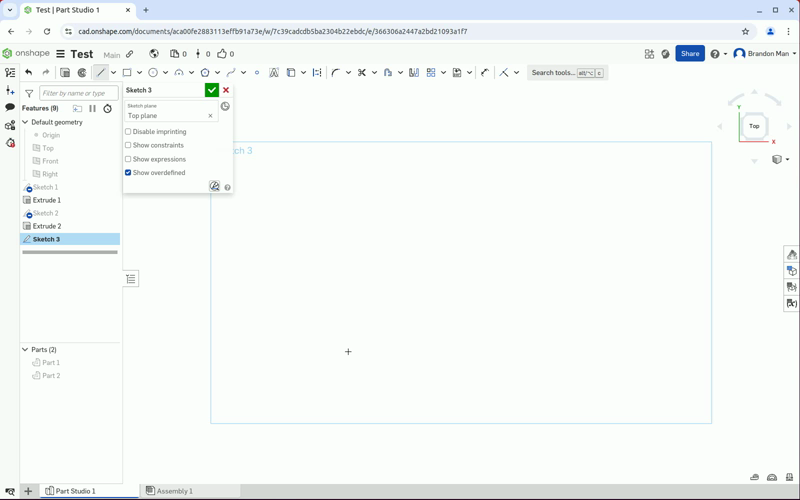
key_up(shift)
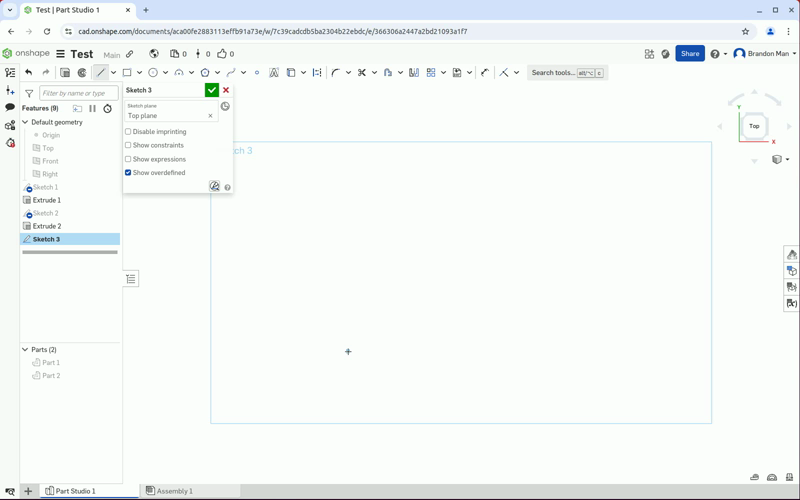
key_down(shift)
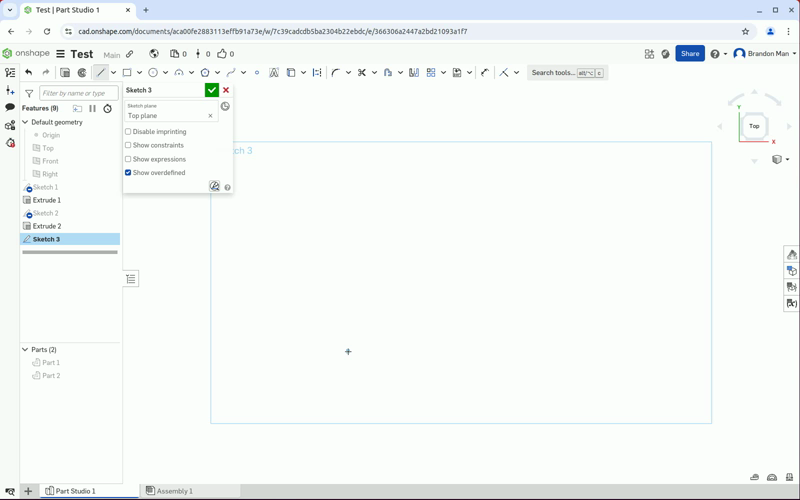
mouse_move(378, 351)
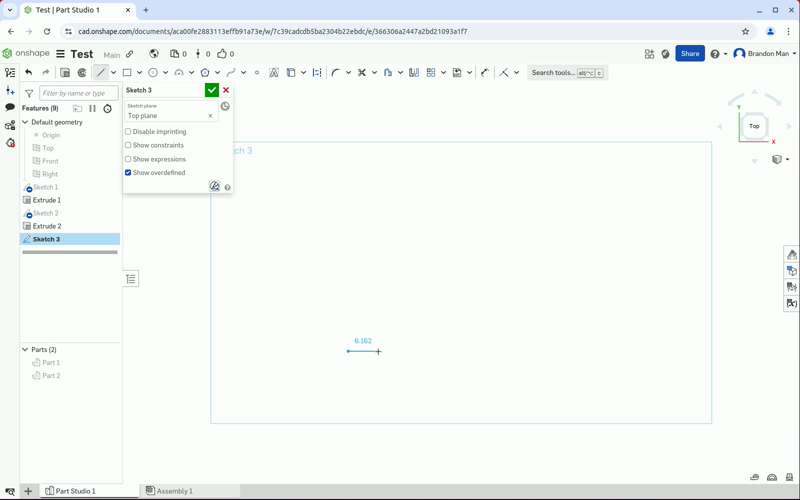
mouse_move(393, 323)
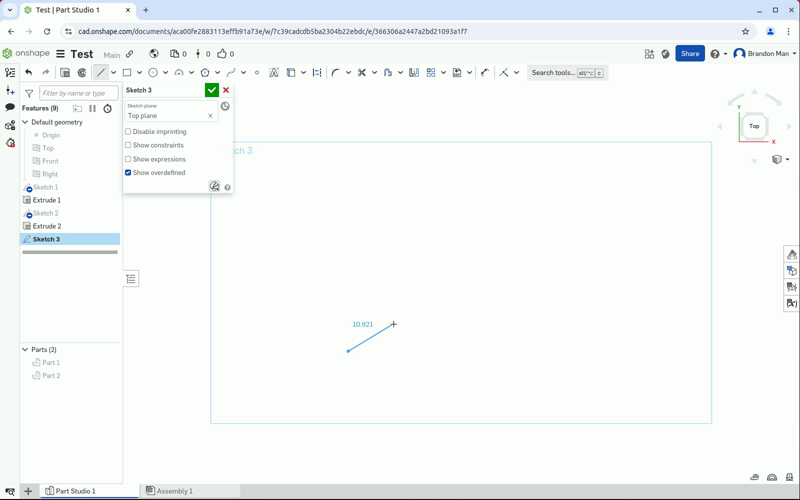
click(393, 323)
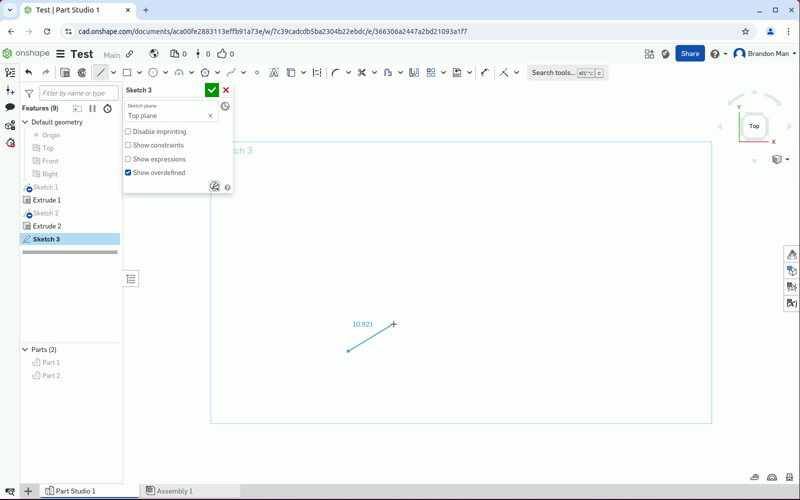
key_up(shift)
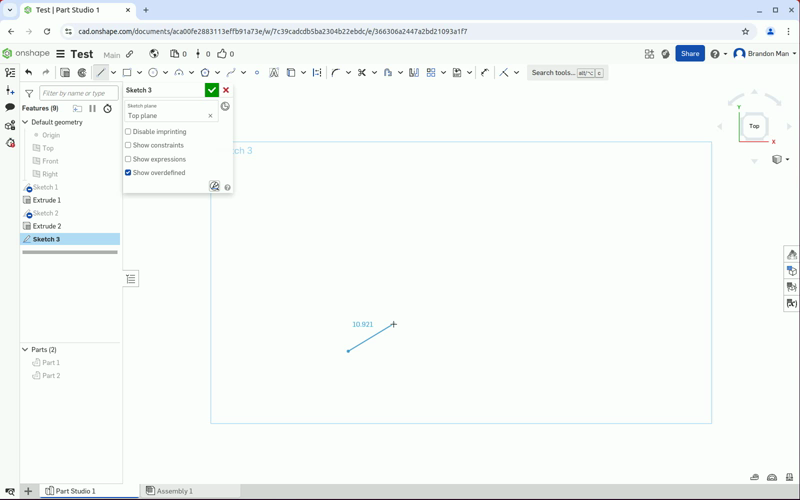
key_down(shift)
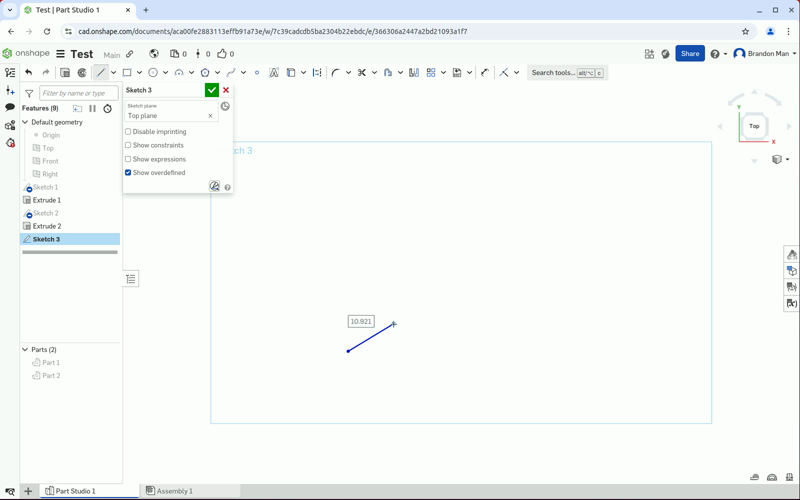
mouse_move(423, 323)
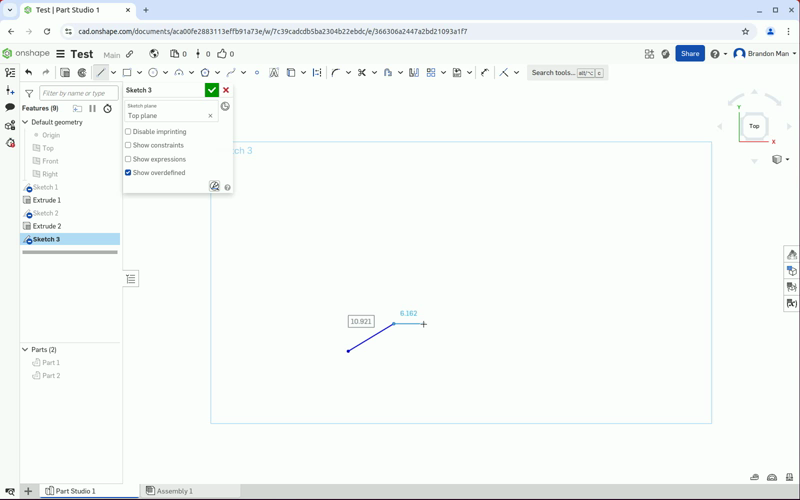
mouse_move(348, 323)
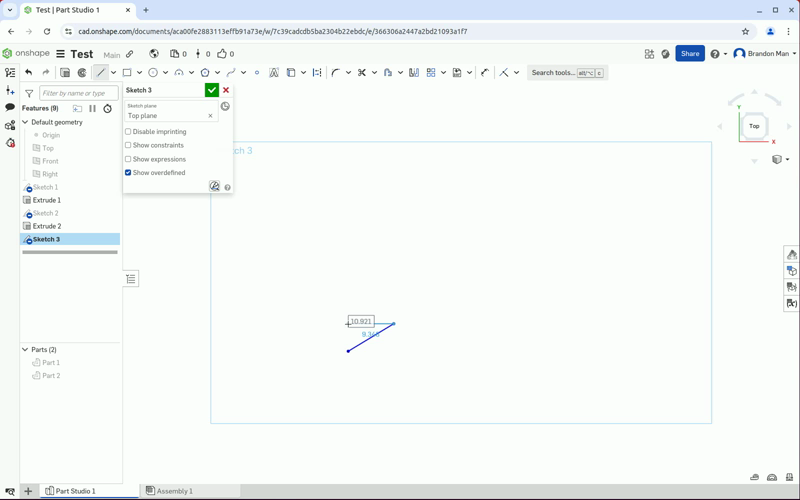
click(348, 323)
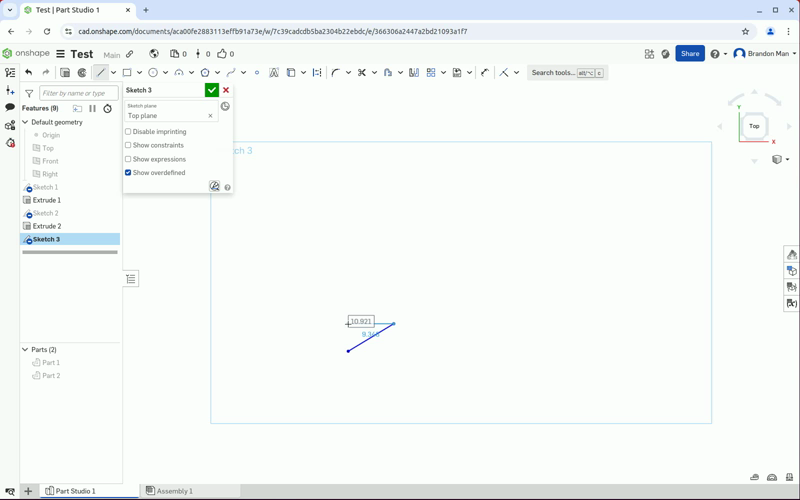
key_up(shift)
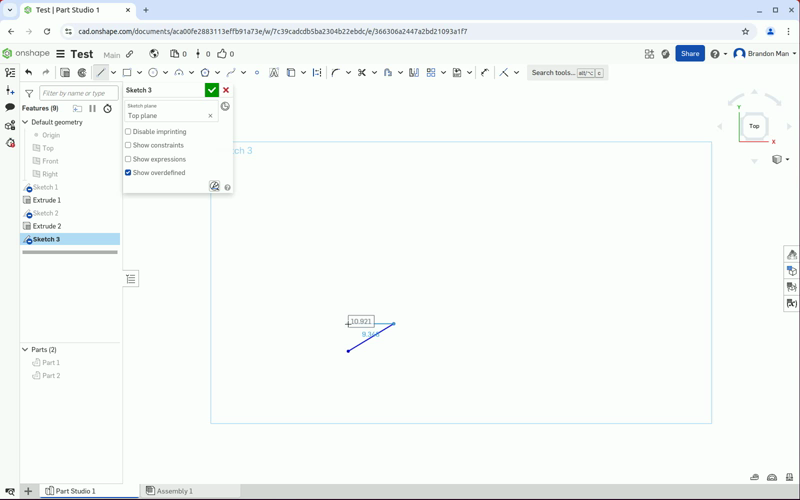
mouse_move(378, 323)
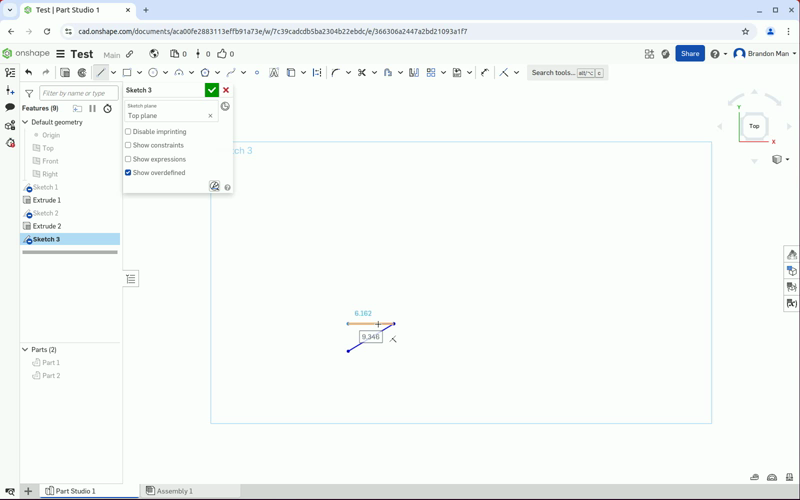
key_down(shift)
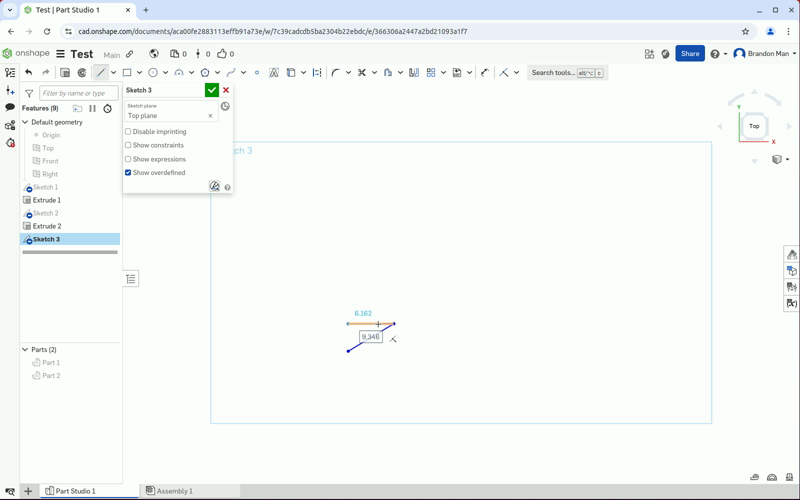
mouse_move(348, 351)
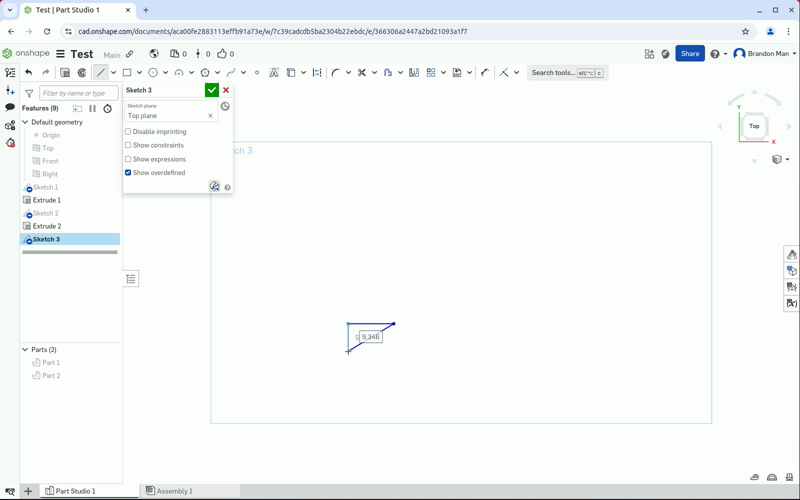
key_up(shift)
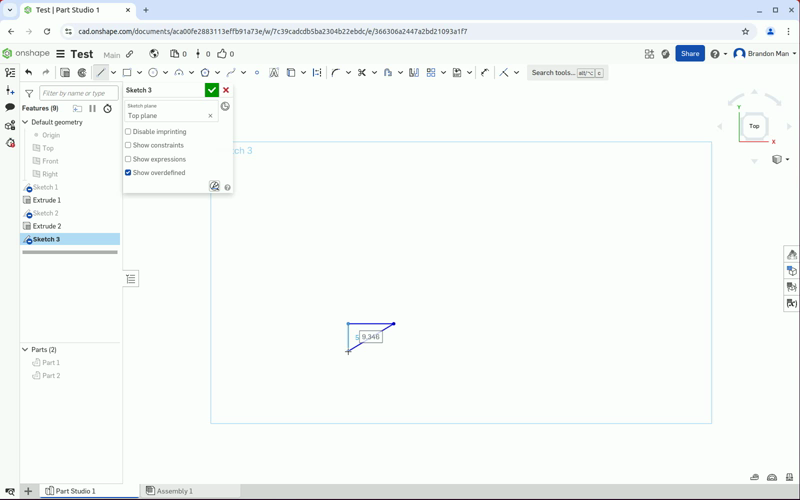
click(348, 351)
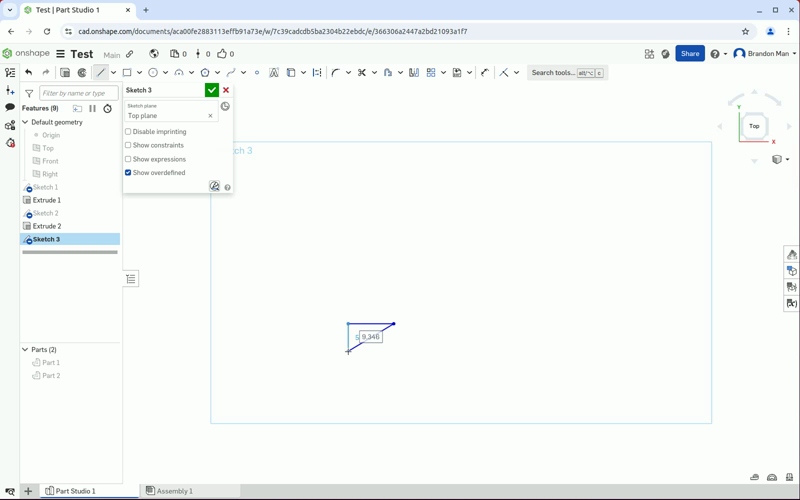
key(esc)
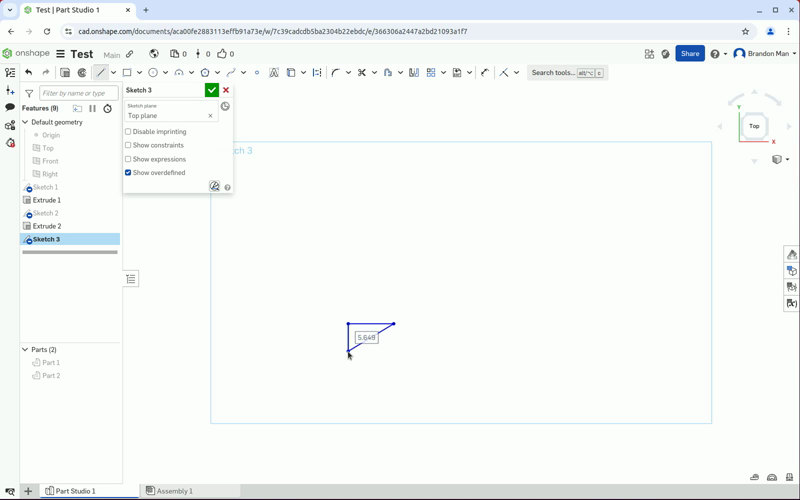
mouse_move(371, 328)
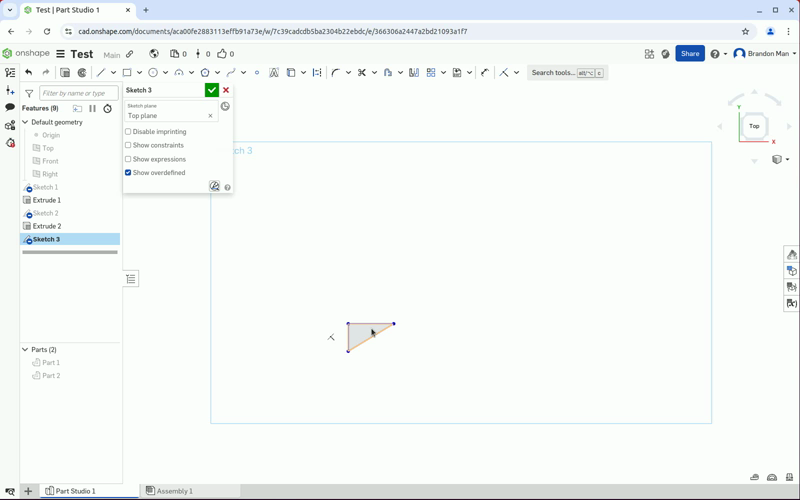
scroll(6)
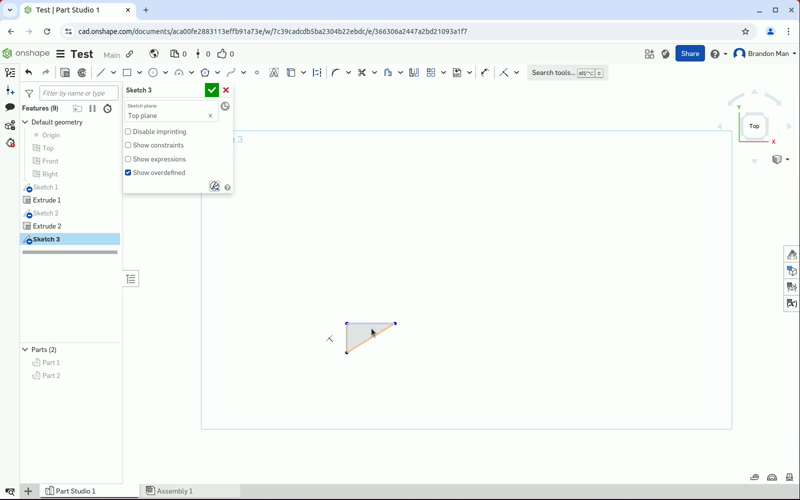
scroll(6)
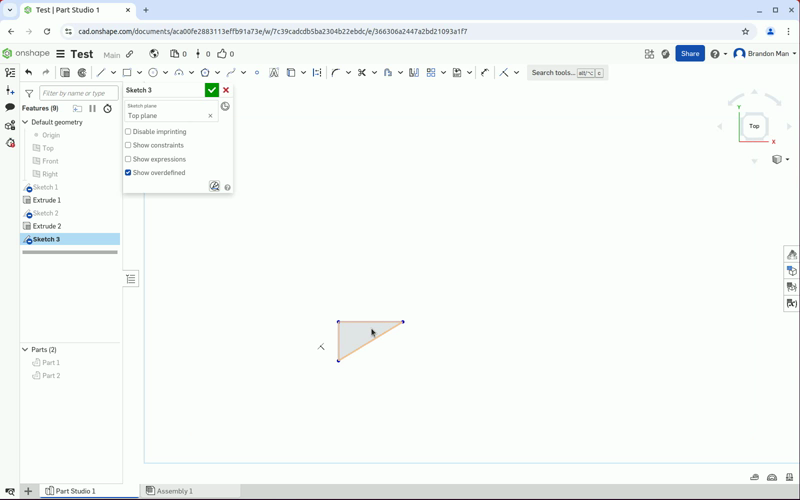
scroll(6)
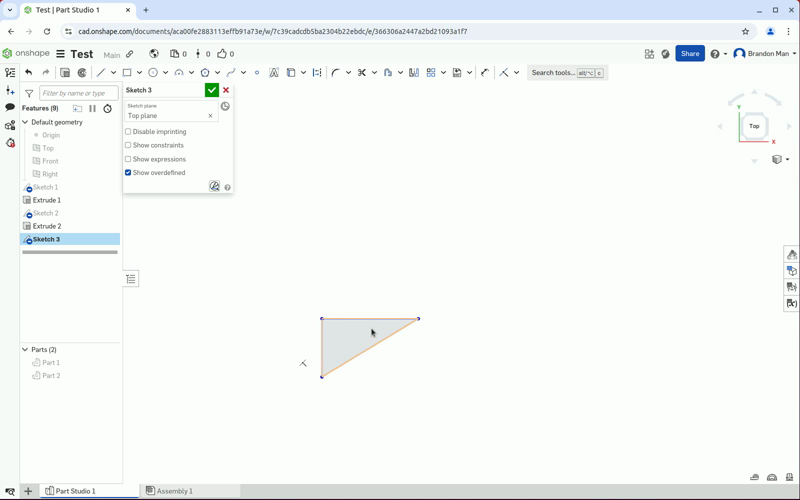
scroll(6)
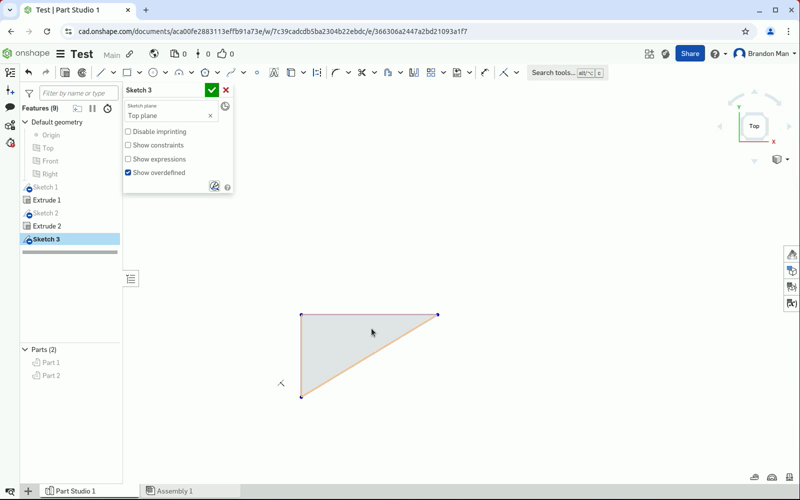
scroll(6)
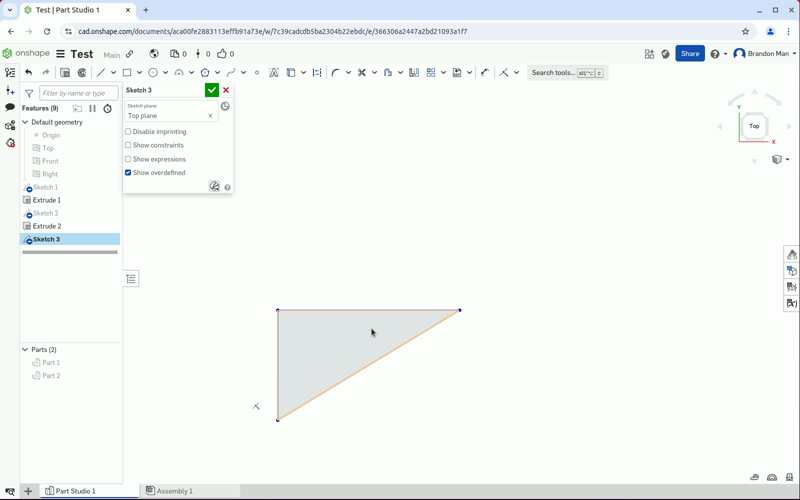
scroll(6)
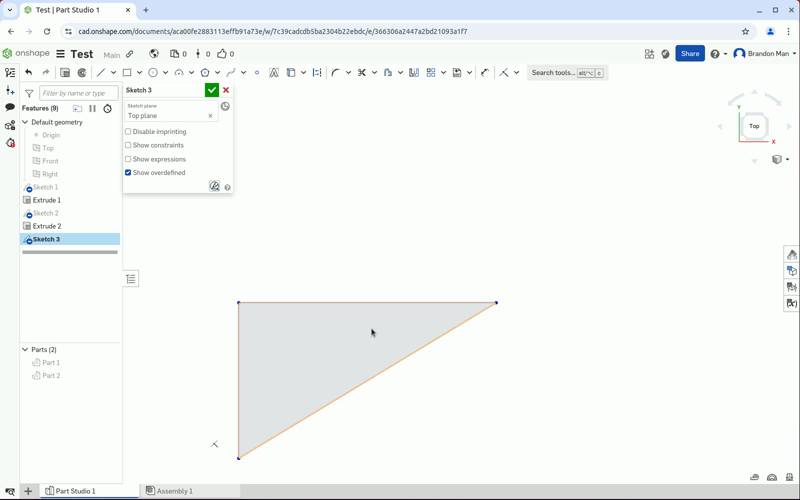
scroll(6)
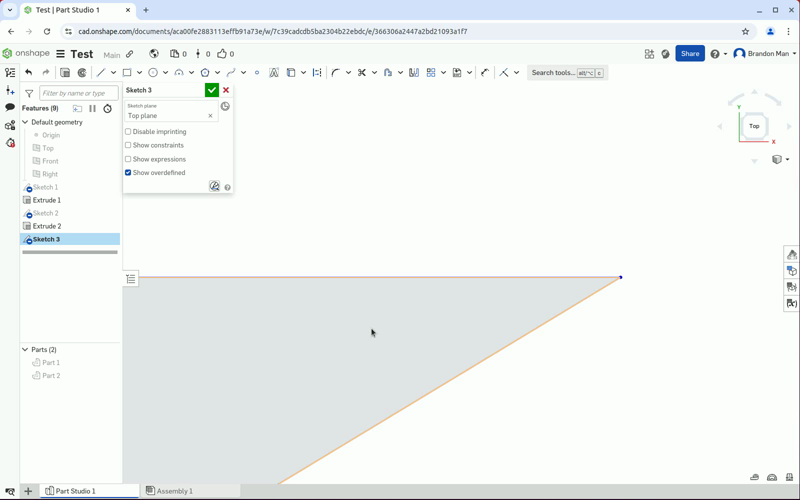
click(371, 328)
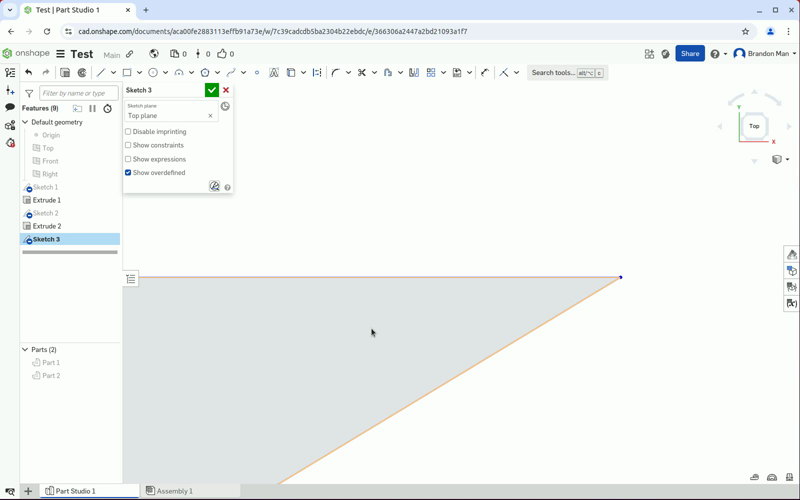
scroll(-6)
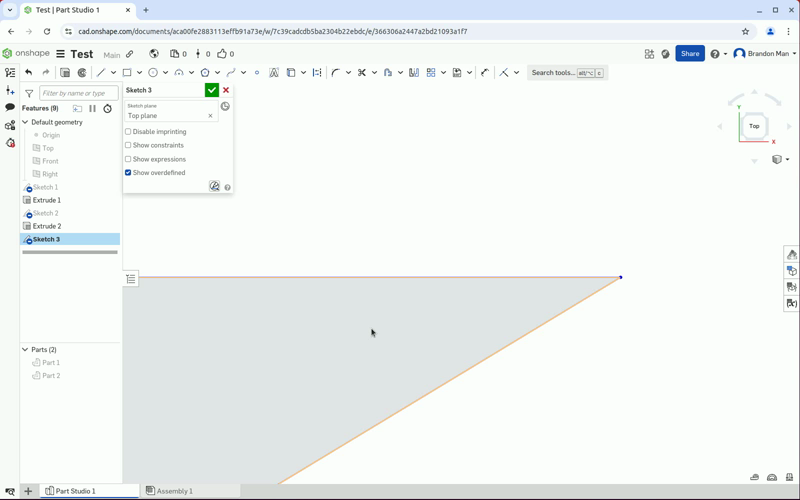
scroll(-6)
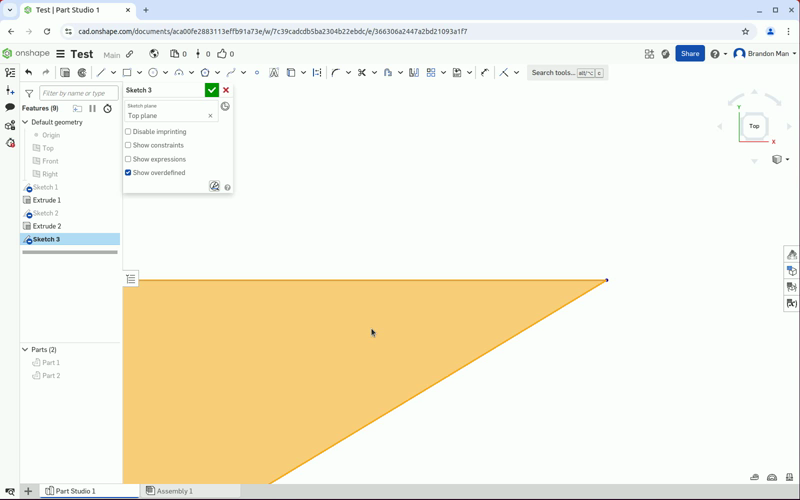
scroll(-6)
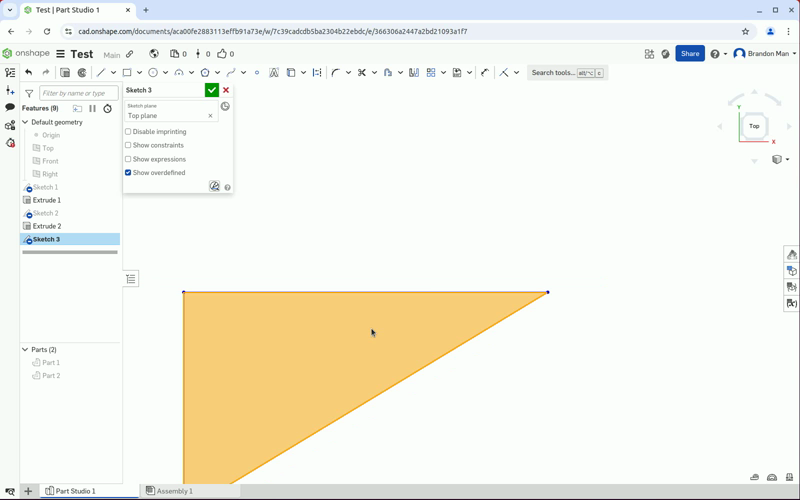
scroll(-6)
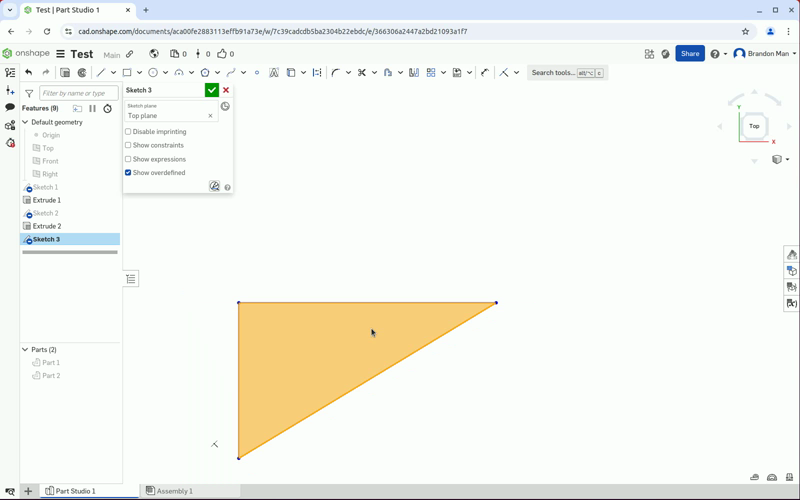
scroll(-6)
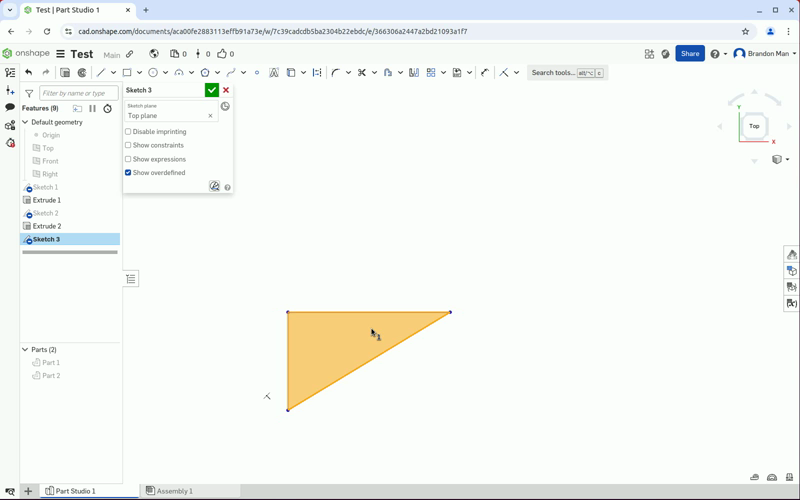
scroll(-6)
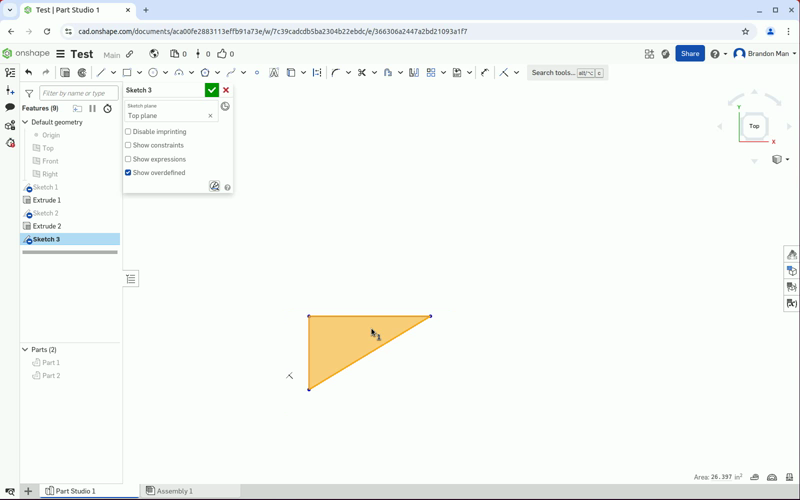
scroll(-6)
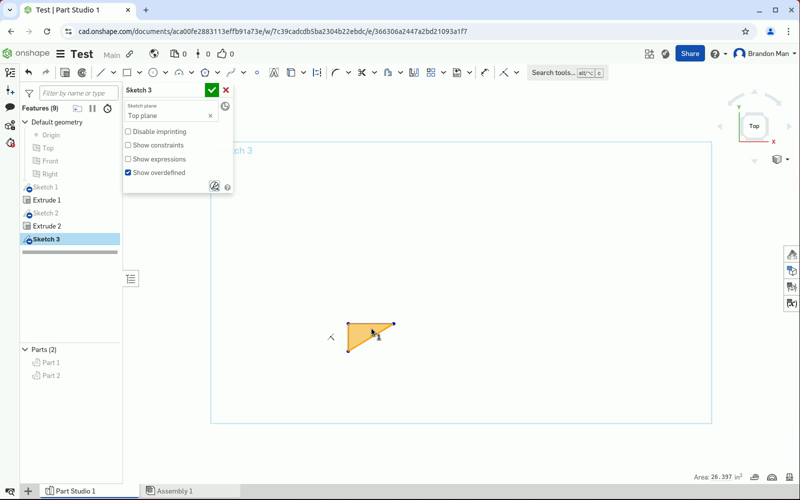
mouse_move(73, 352)
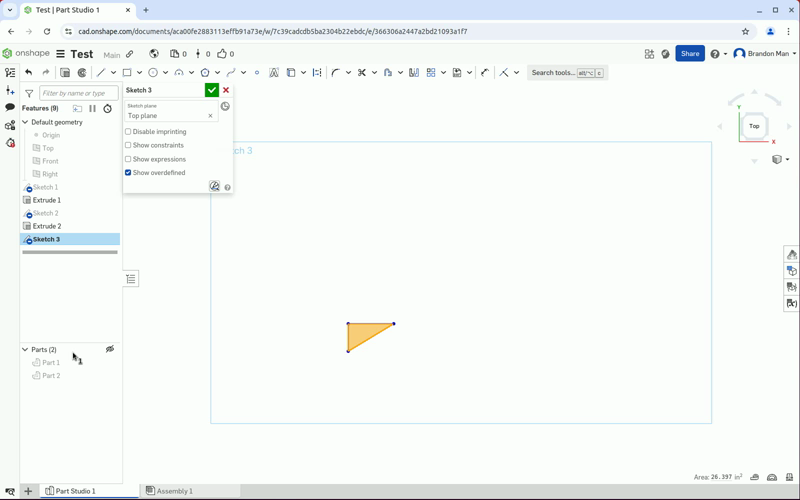
key(shift+y)
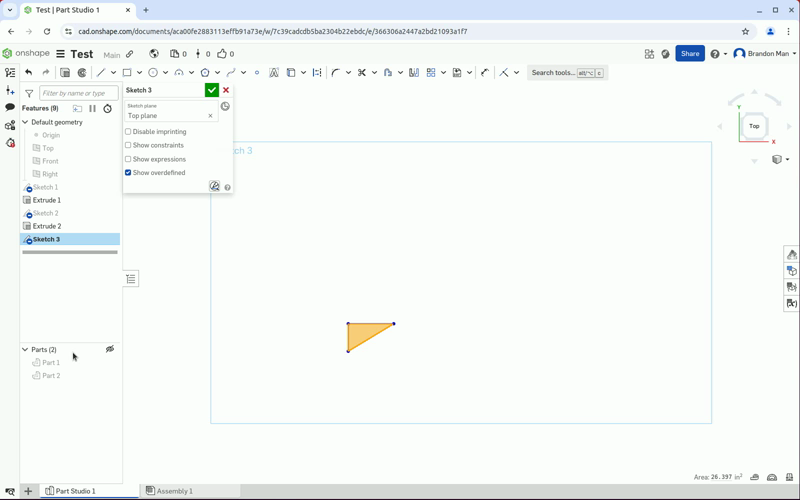
key(shift+e)
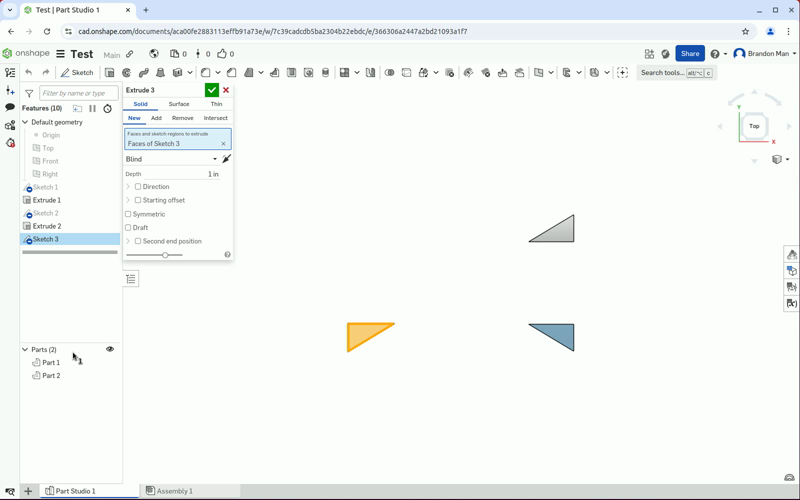
mouse_move(143, 106)
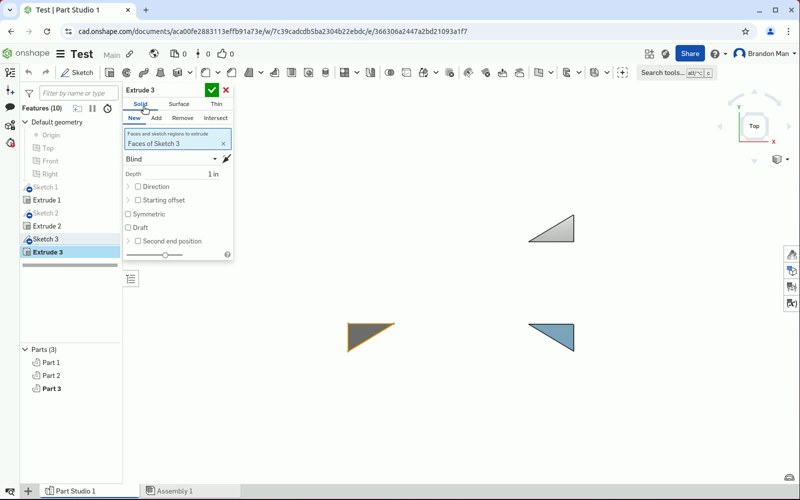
click(143, 106)
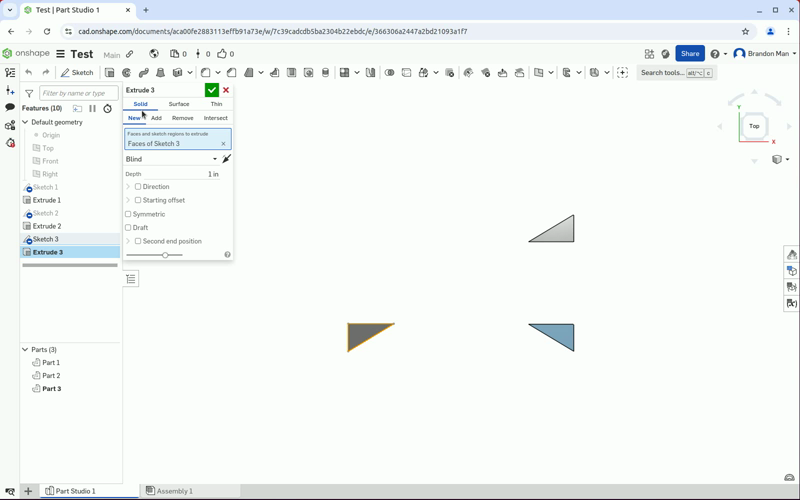
mouse_move(137, 120)
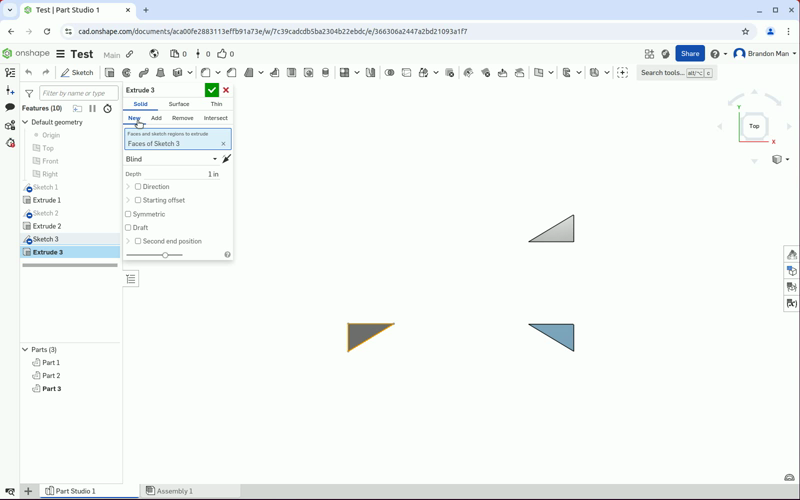
click(137, 120)
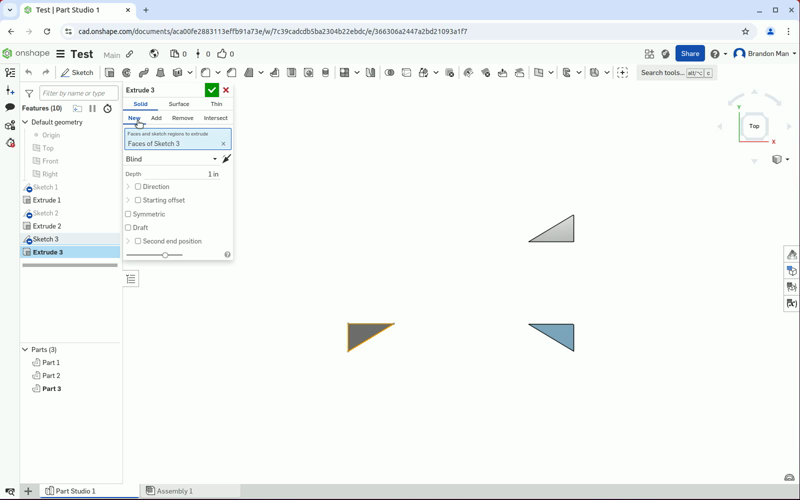
key(tab, 4)
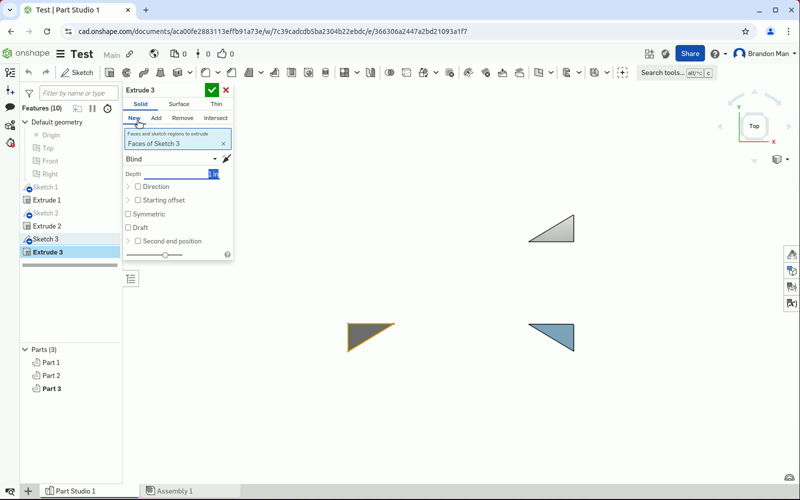
text(0.481)
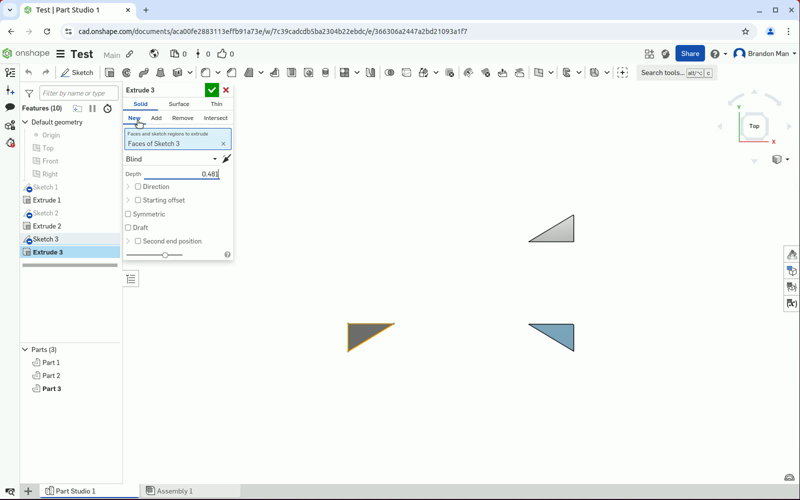
key(enter)
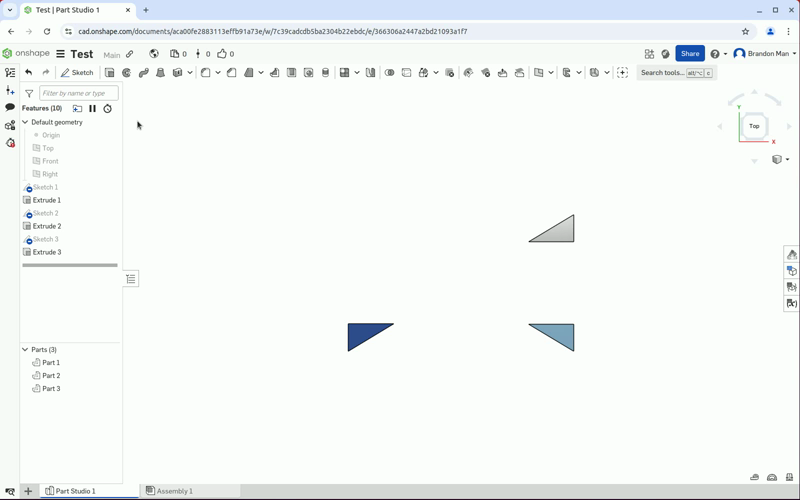
key(shift+h)
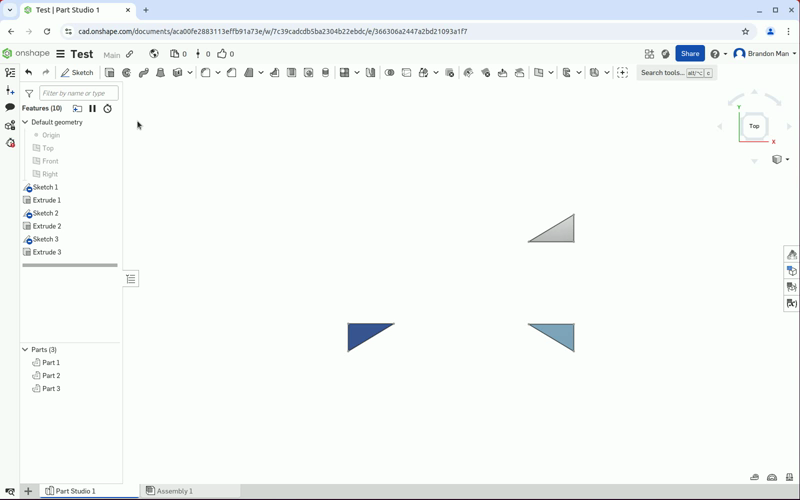
key(shift+h)
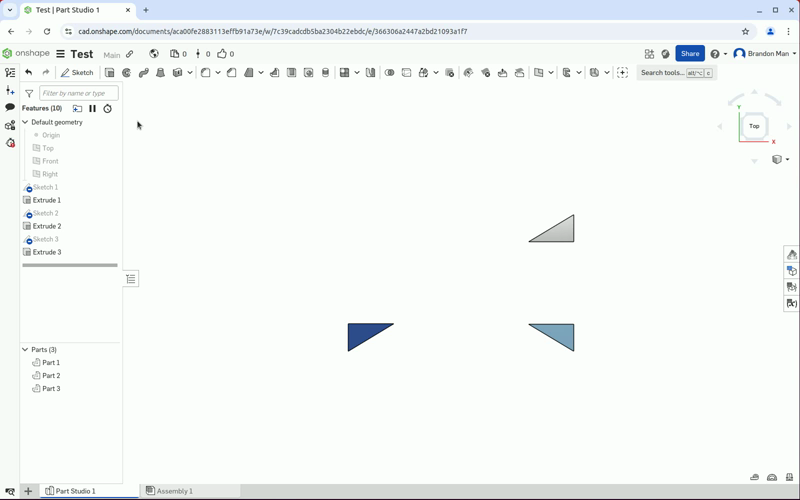
mouse_move(73, 189)
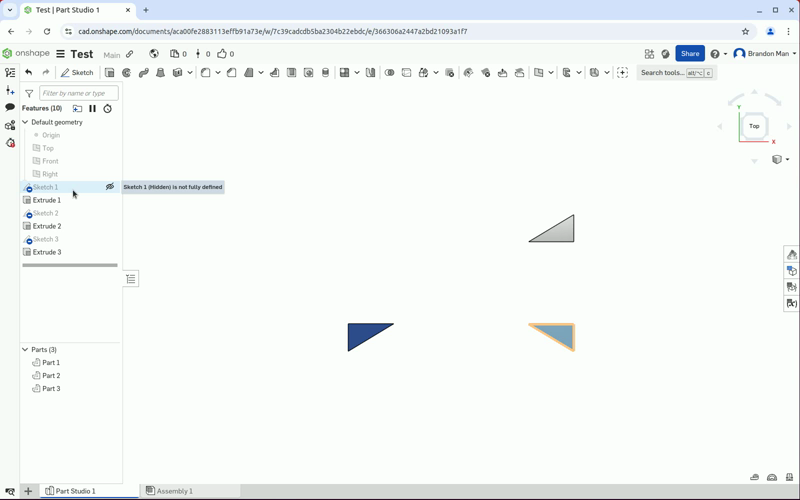
click(73, 189)
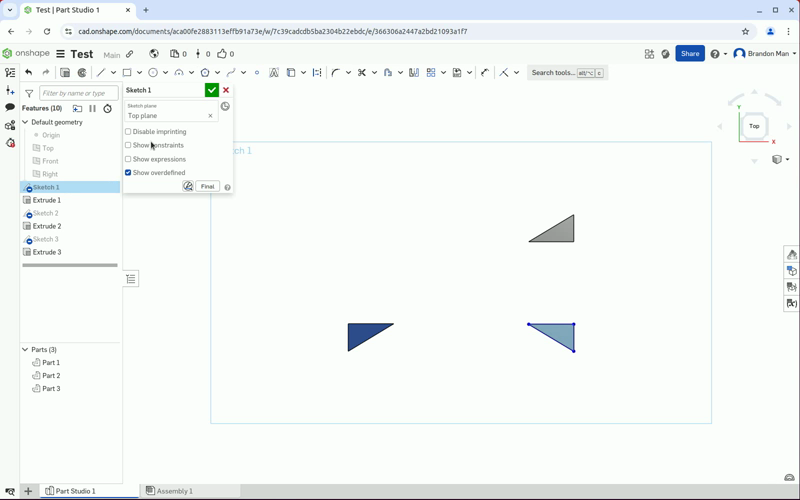
mouse_move(229, 92)
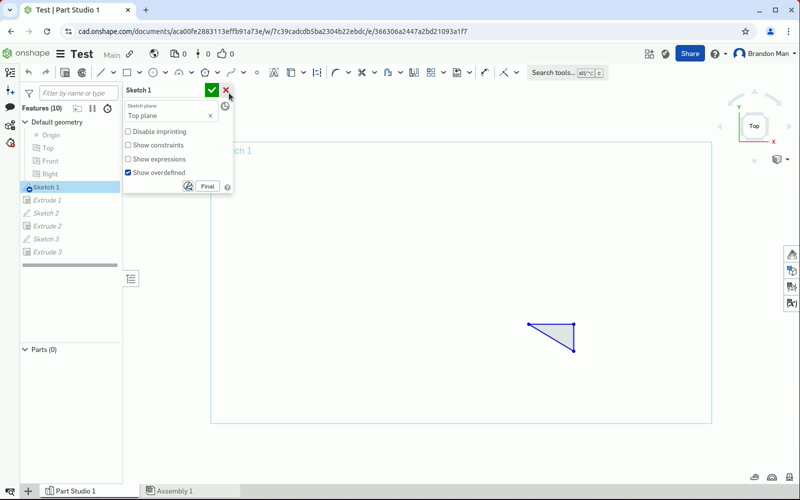
click(229, 92)
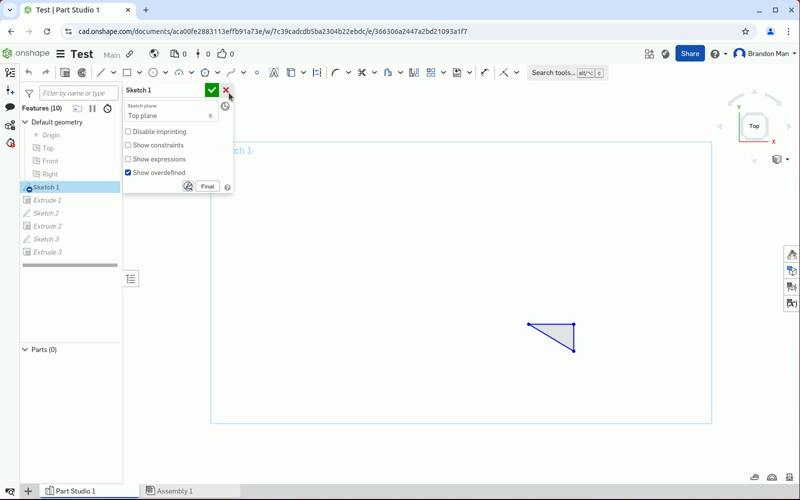
key(shift+s)
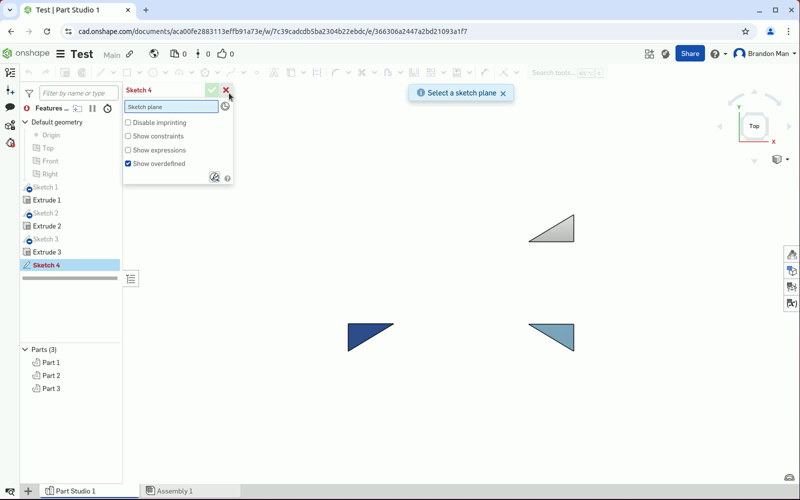
mouse_move(73, 150)
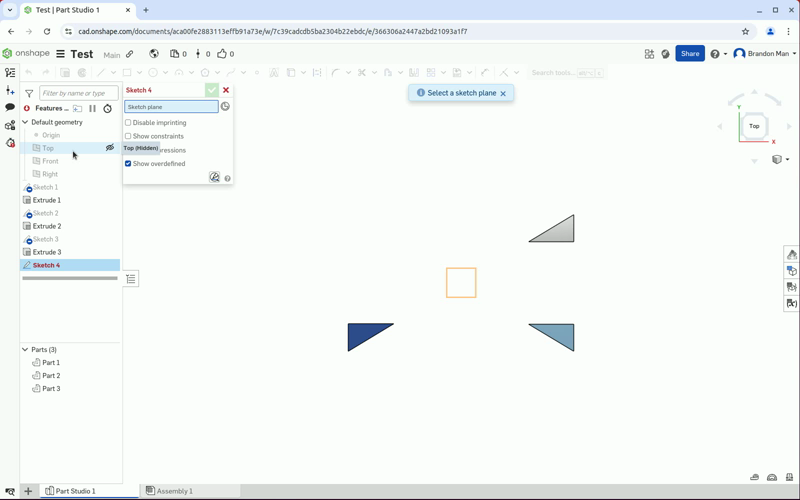
click(73, 150)
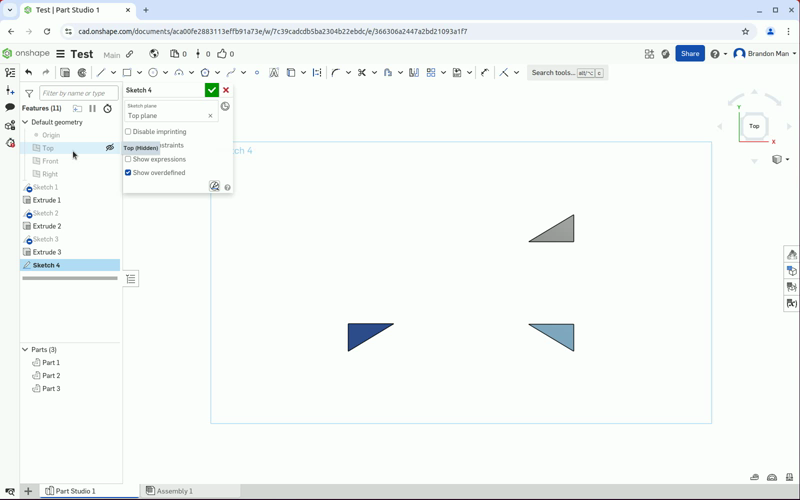
mouse_move(73, 352)
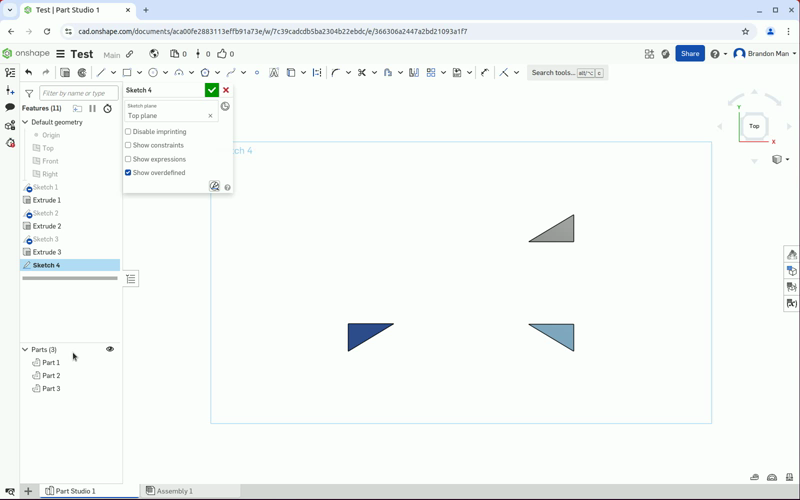
key(y)
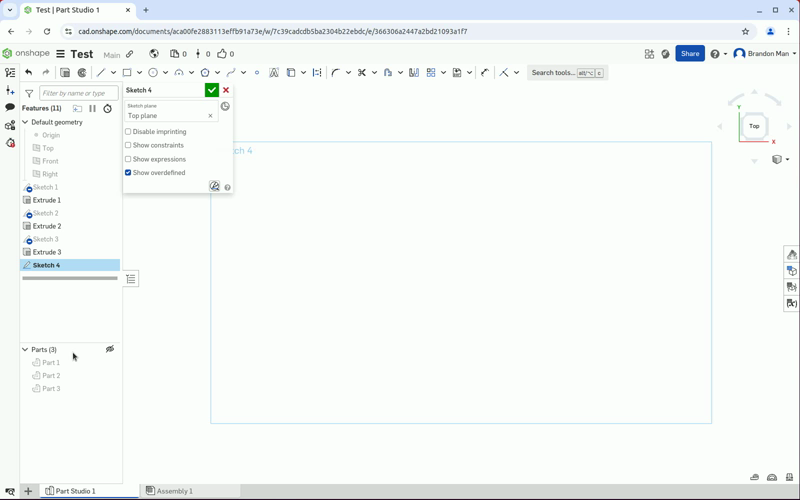
key(l)
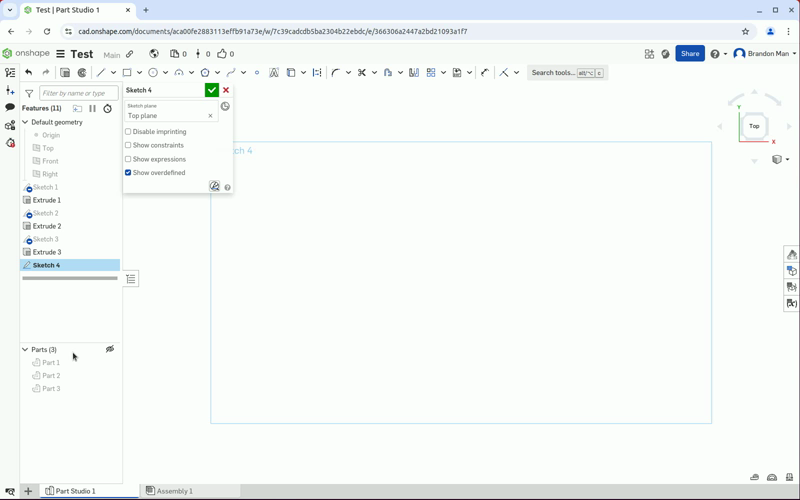
key_down(shift)
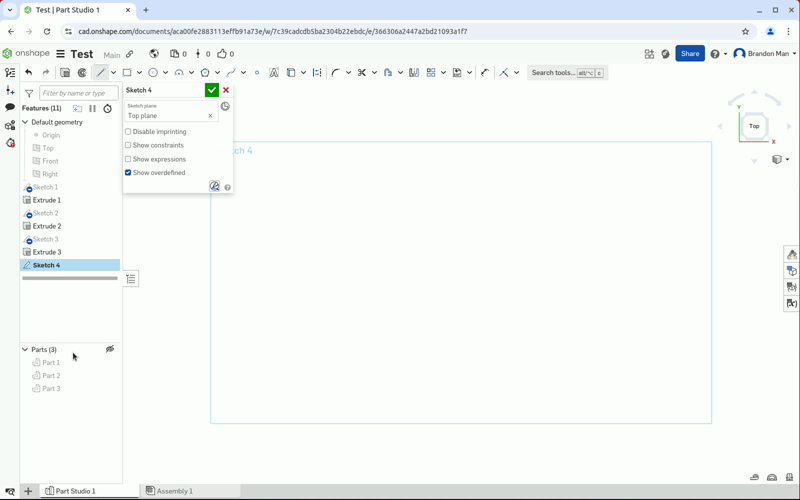
mouse_move(348, 241)
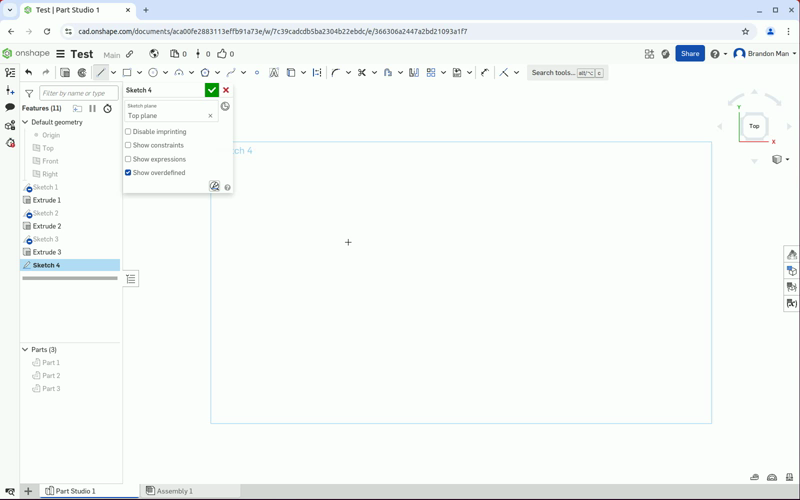
click(348, 241)
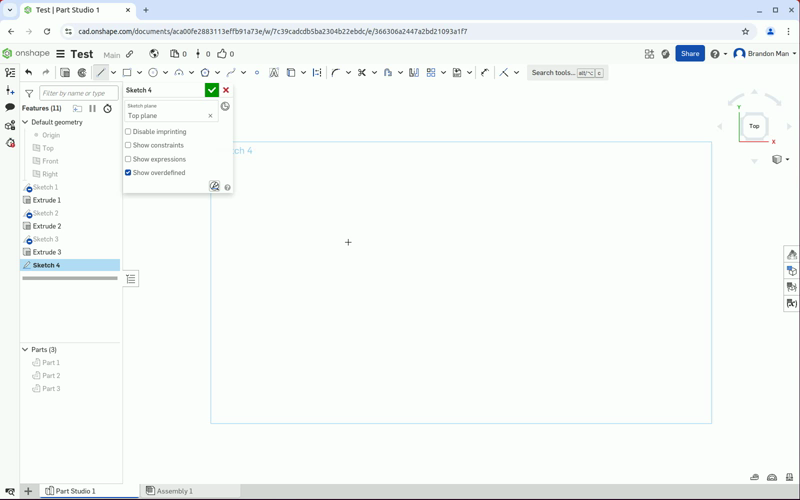
key_up(shift)
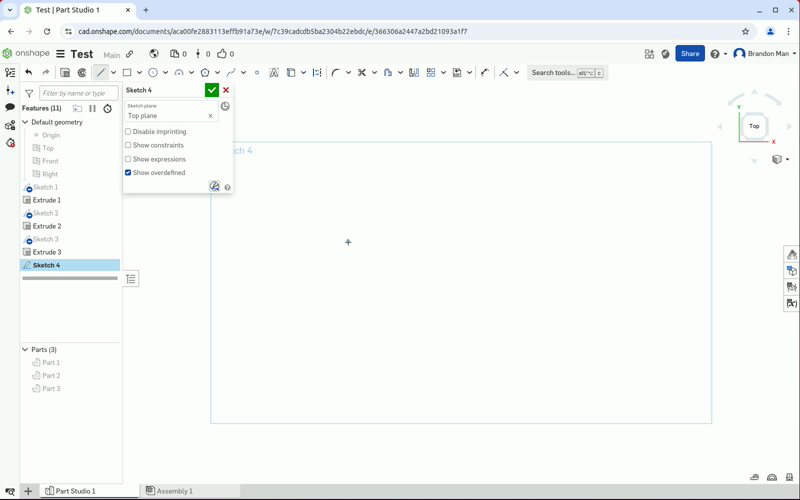
key_down(shift)
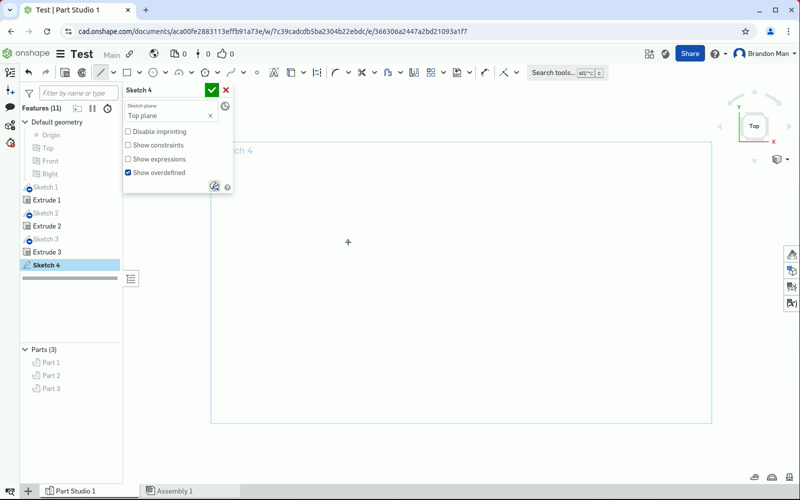
mouse_move(378, 241)
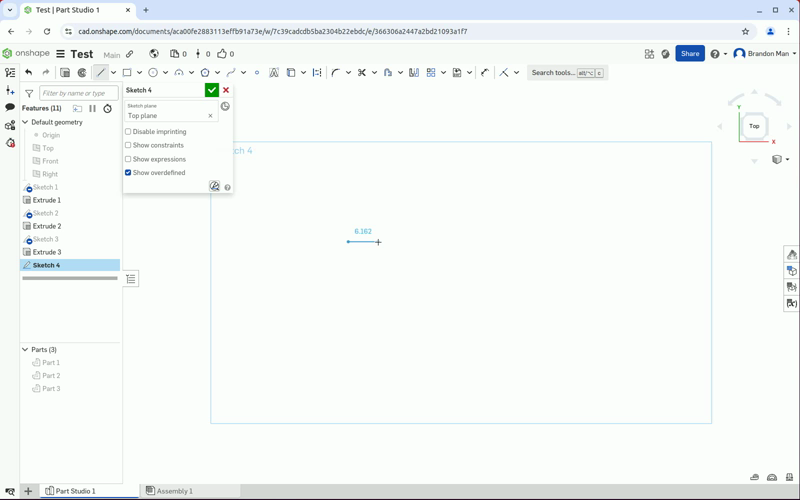
mouse_move(393, 241)
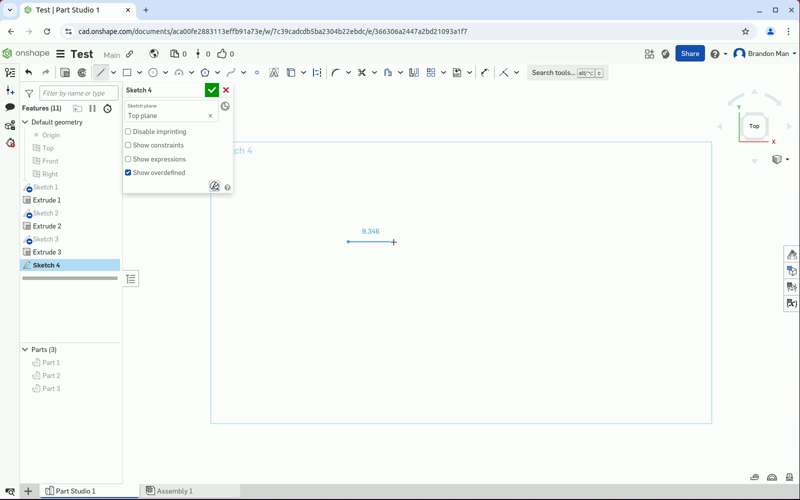
click(393, 241)
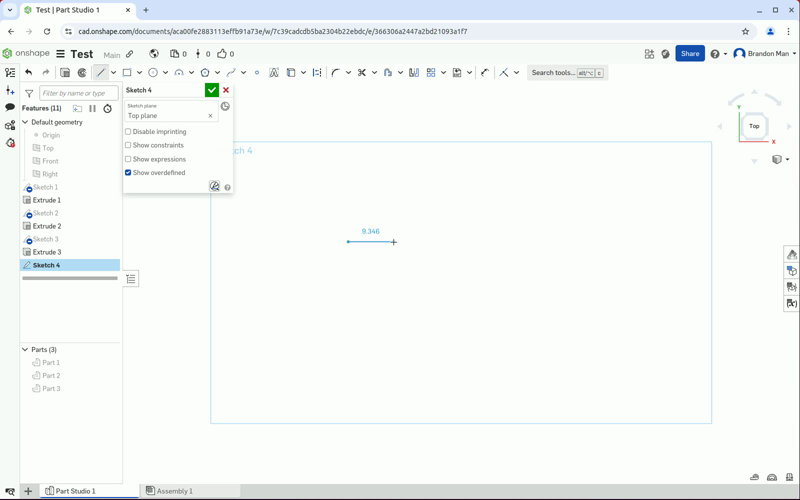
key_up(shift)
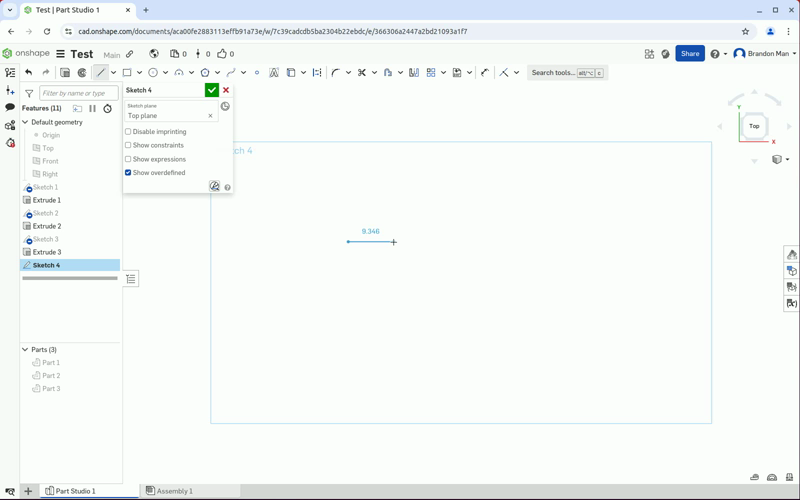
key_down(shift)
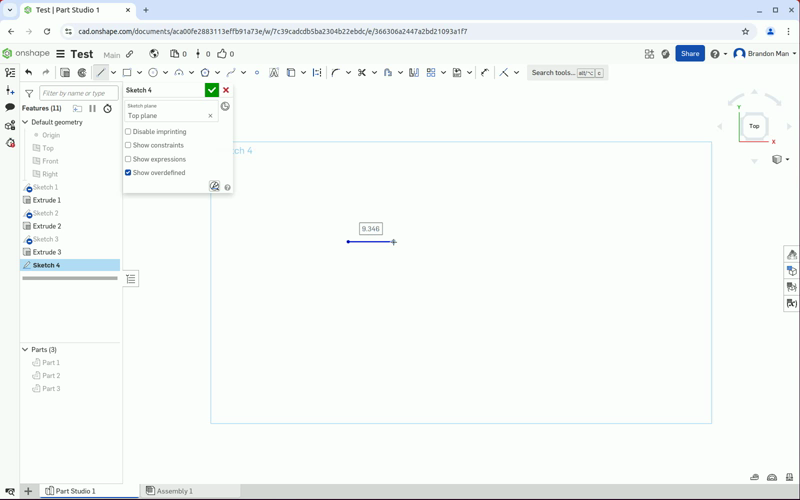
mouse_move(423, 241)
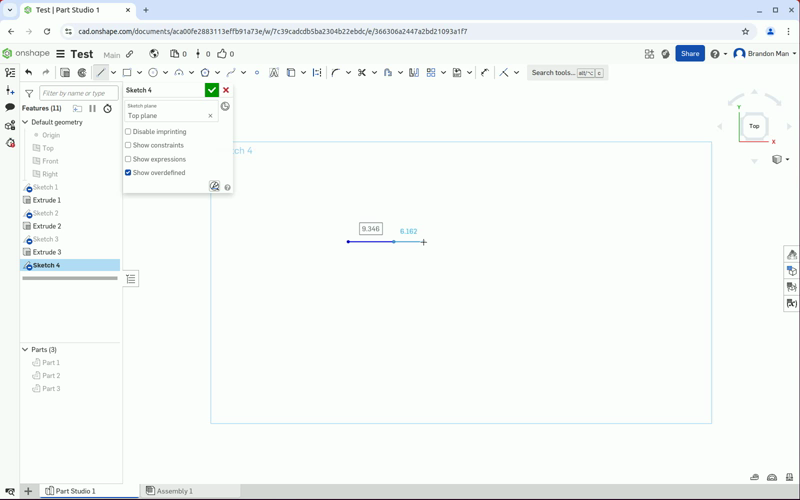
mouse_move(348, 214)
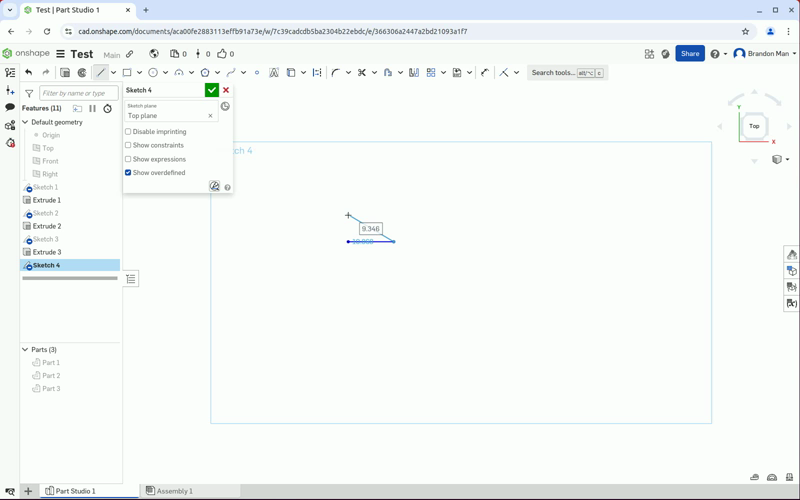
click(348, 214)
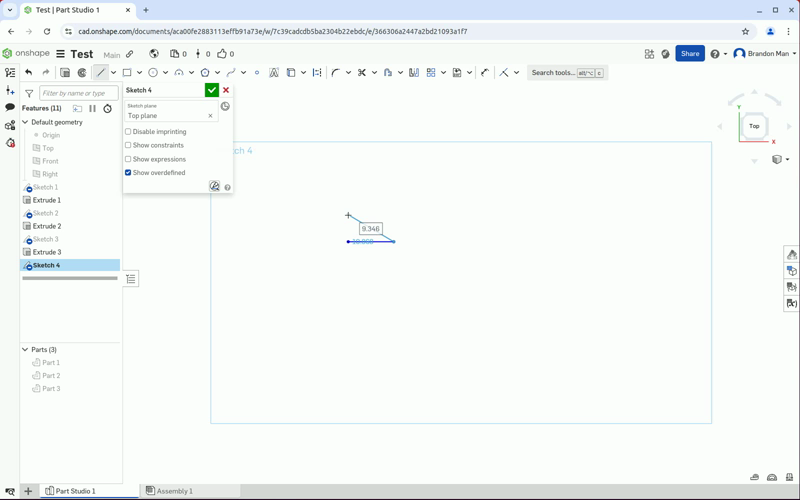
key_up(shift)
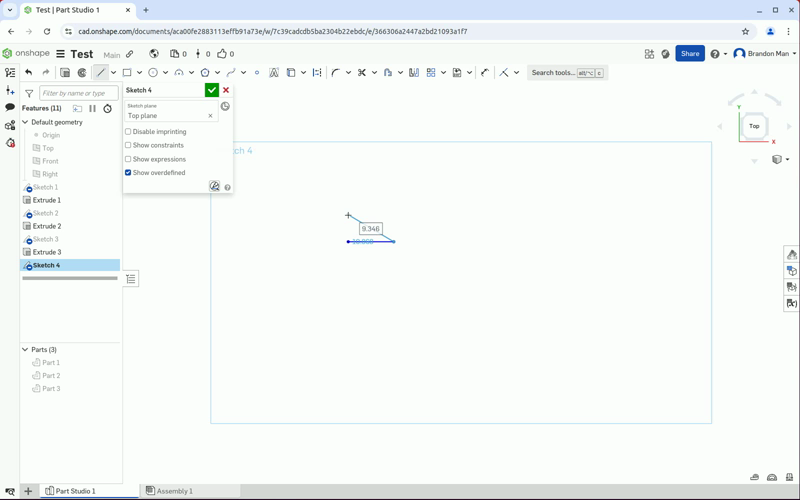
mouse_move(378, 214)
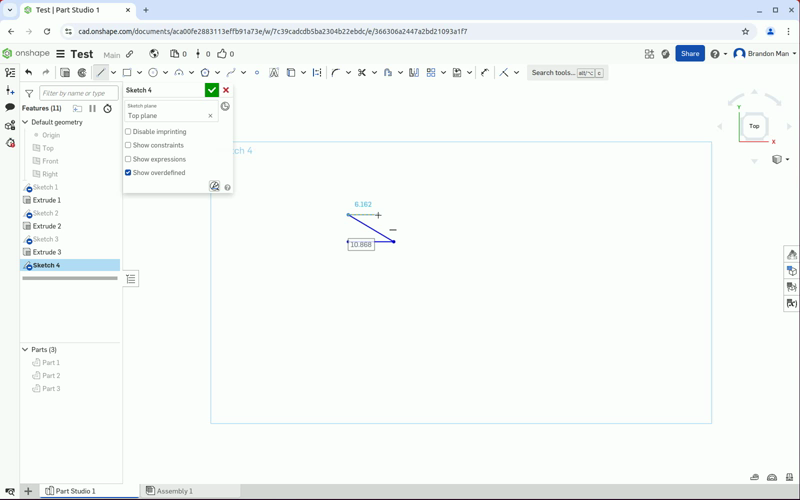
key_down(shift)
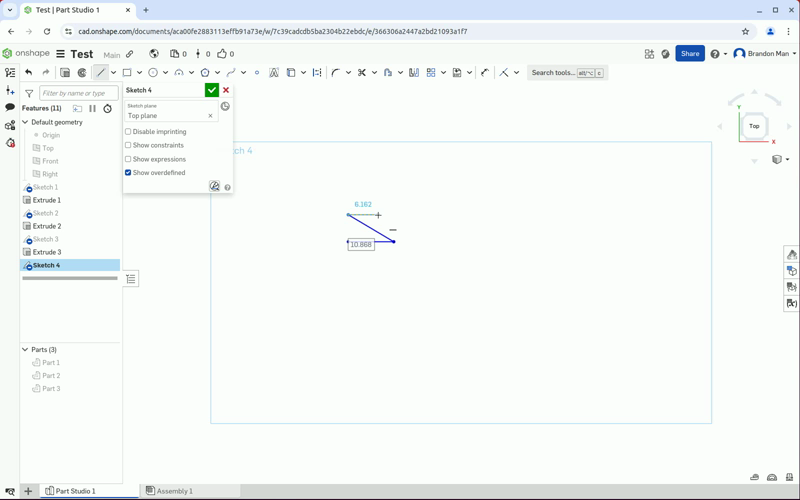
mouse_move(348, 241)
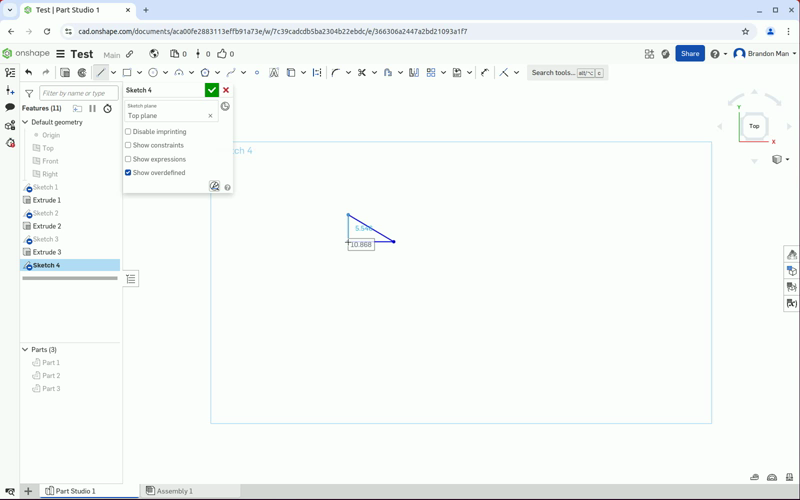
key_up(shift)
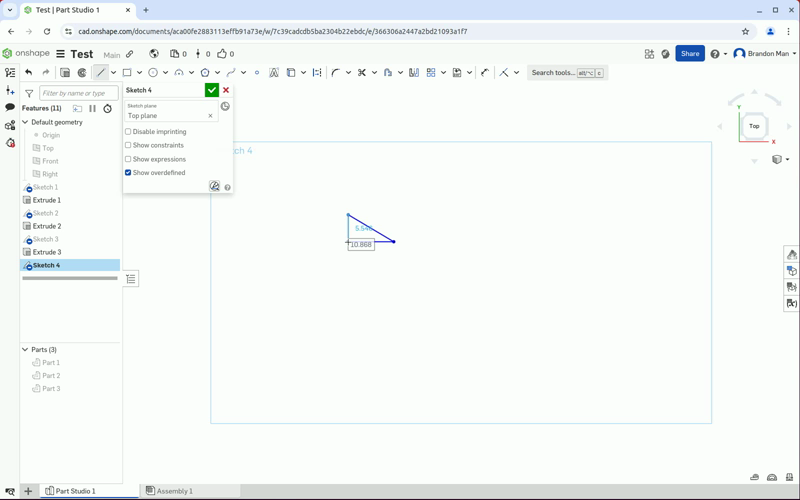
click(348, 241)
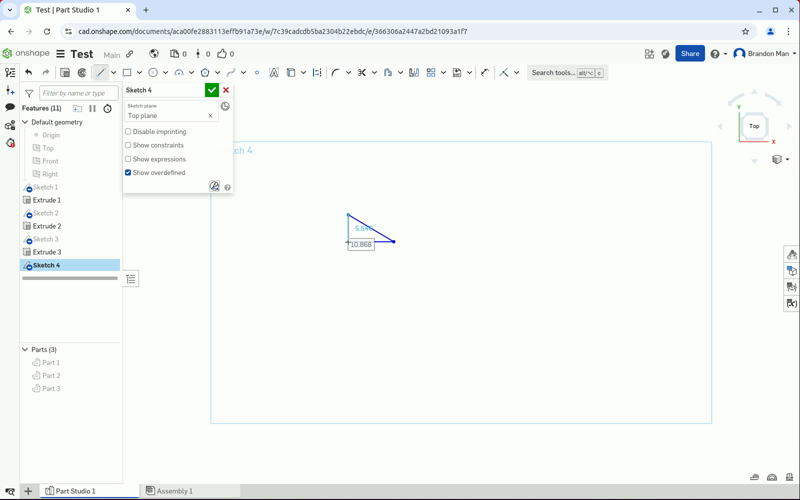
key(esc)
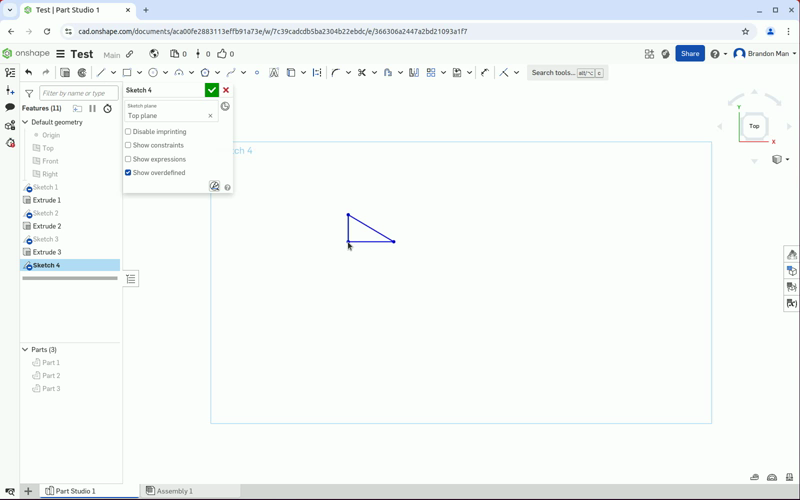
mouse_move(357, 227)
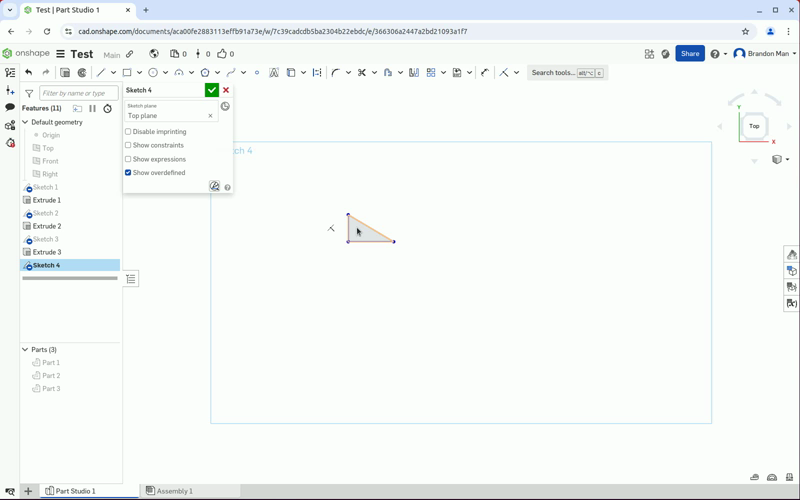
scroll(6)
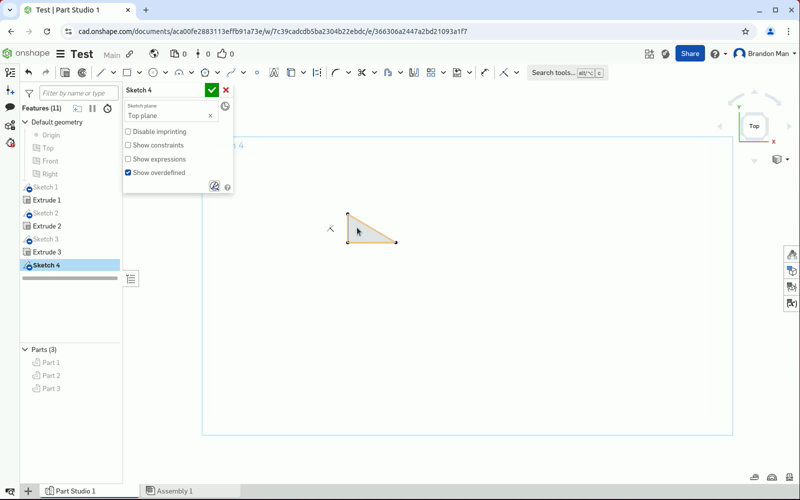
scroll(6)
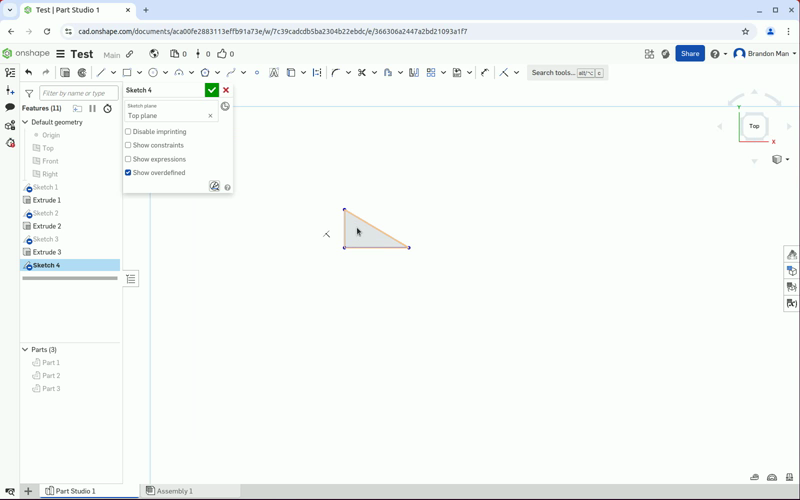
scroll(6)
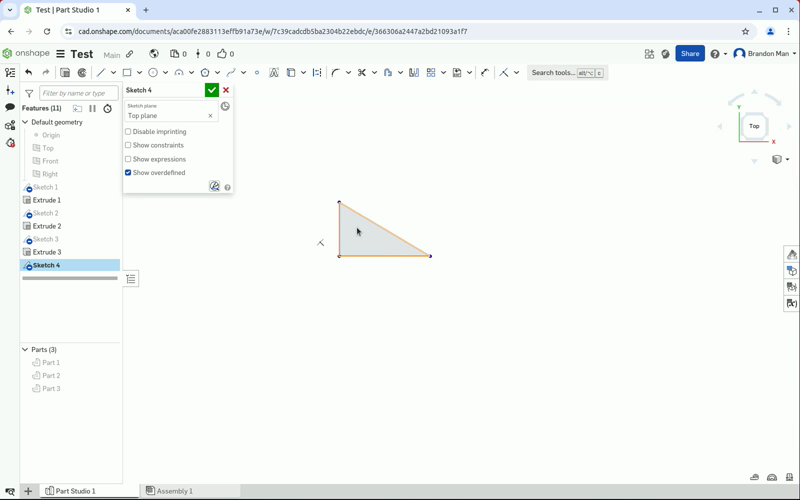
scroll(6)
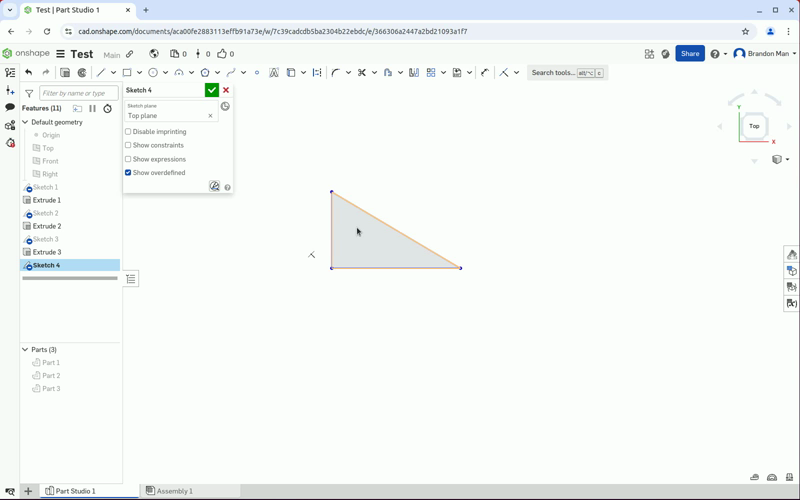
scroll(6)
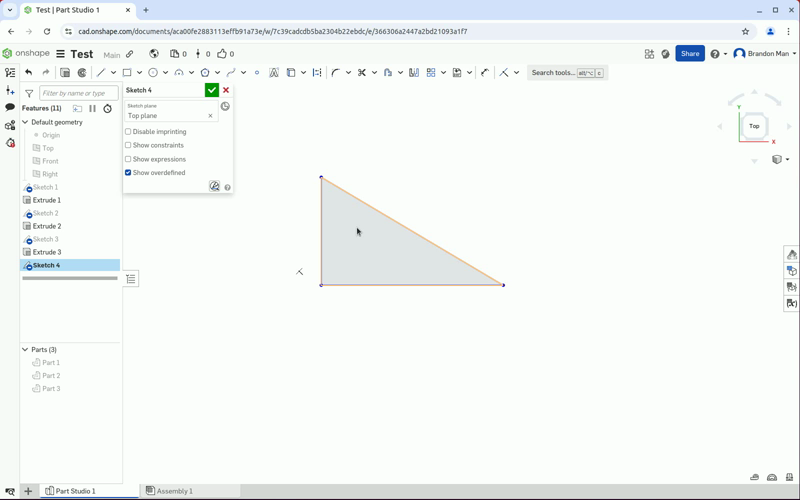
scroll(6)
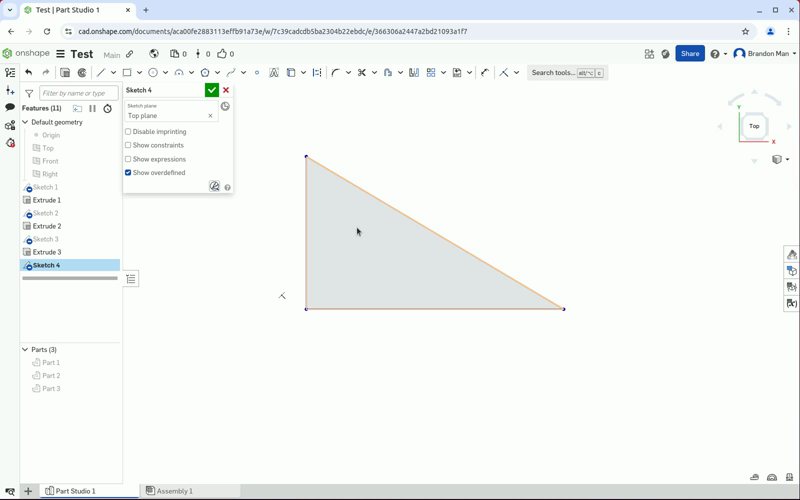
scroll(6)
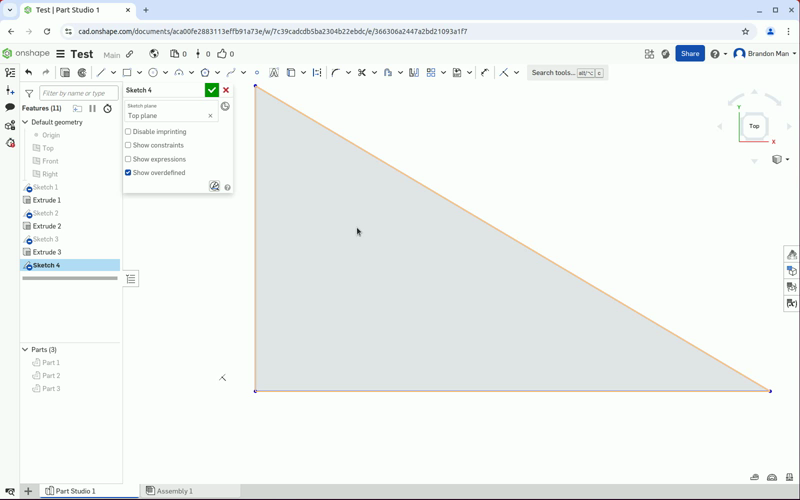
click(357, 227)
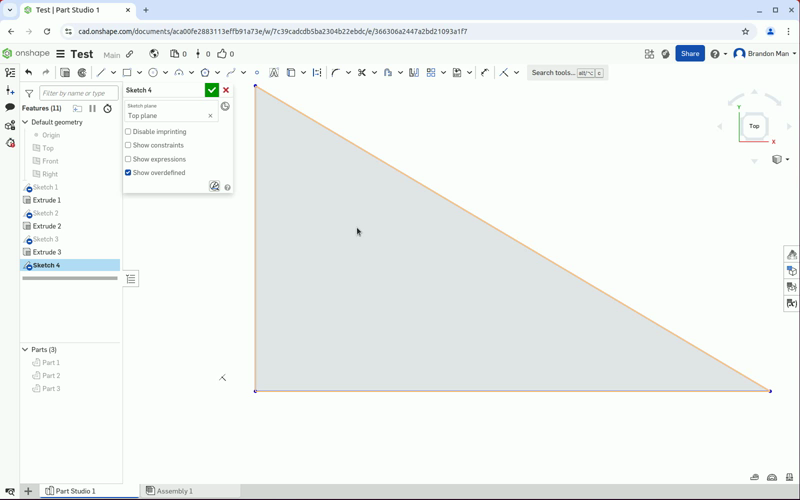
scroll(-6)
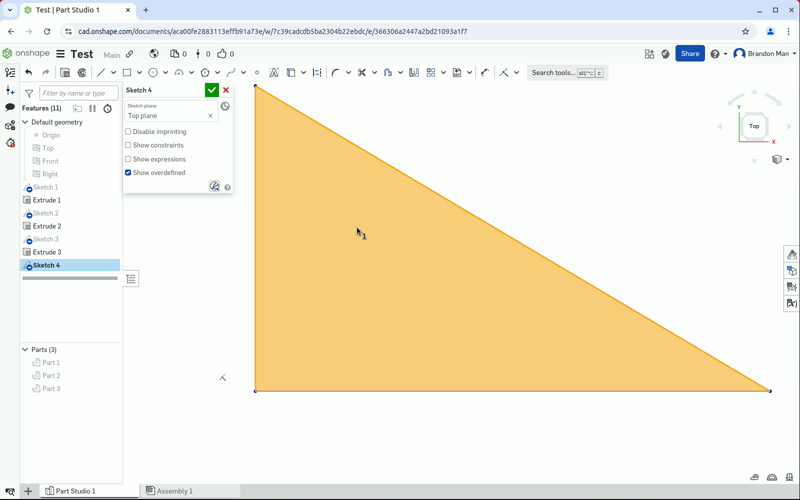
scroll(-6)
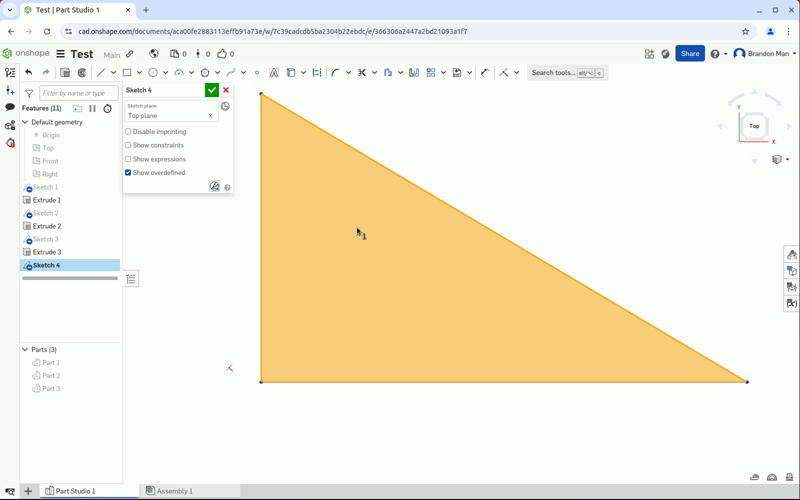
scroll(-6)
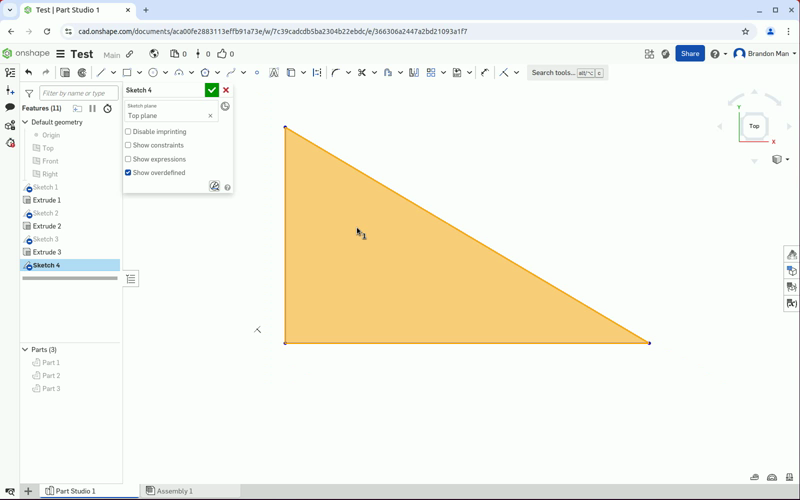
scroll(-6)
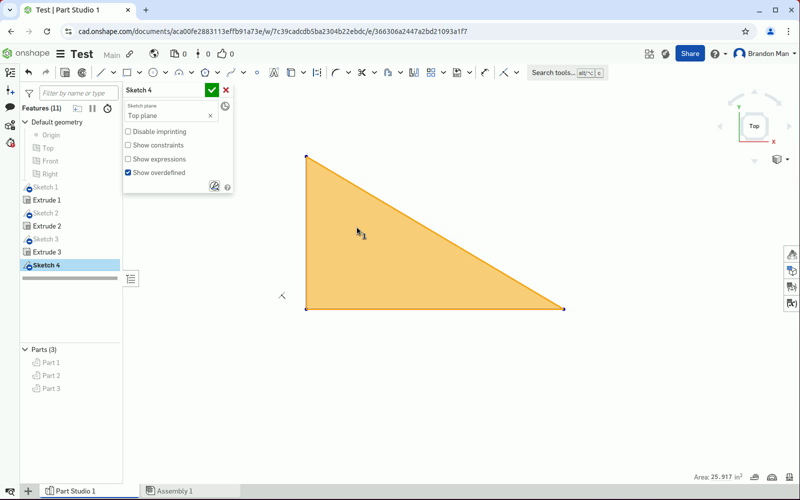
scroll(-6)
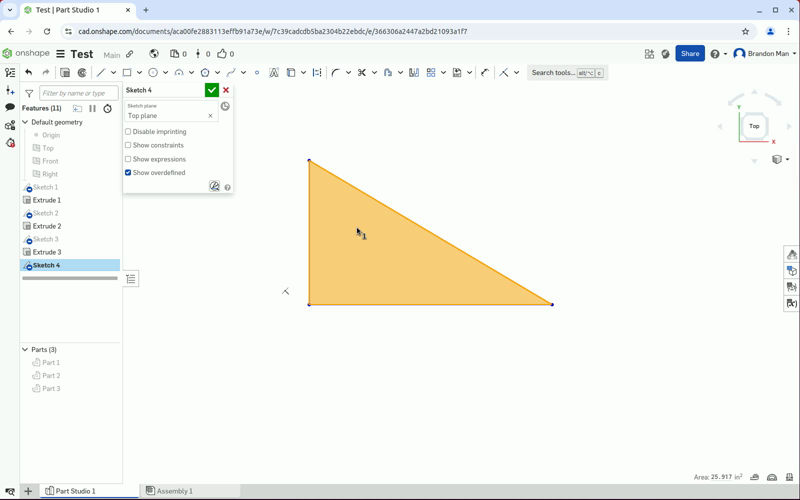
scroll(-6)
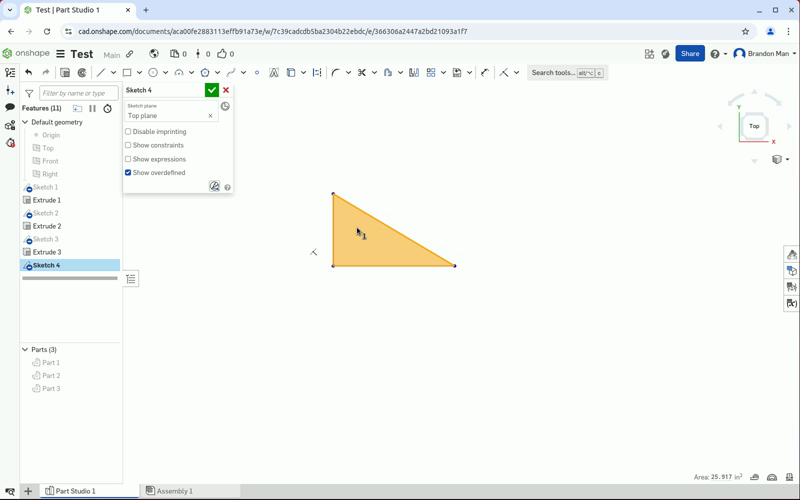
scroll(-6)
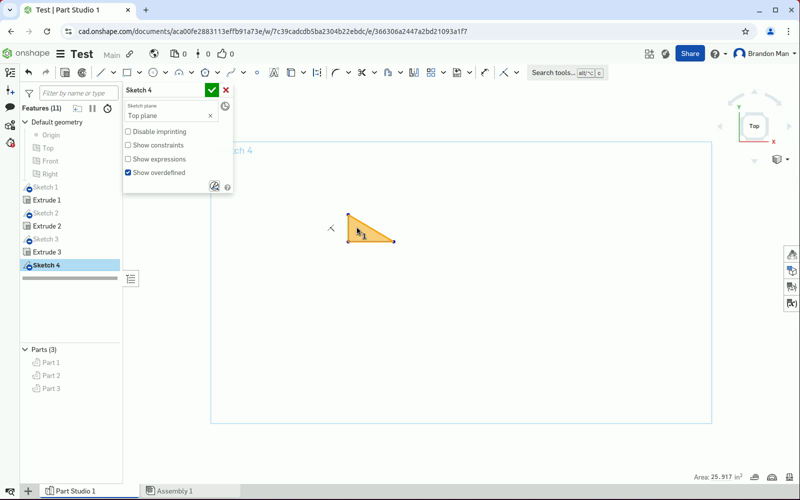
mouse_move(73, 352)
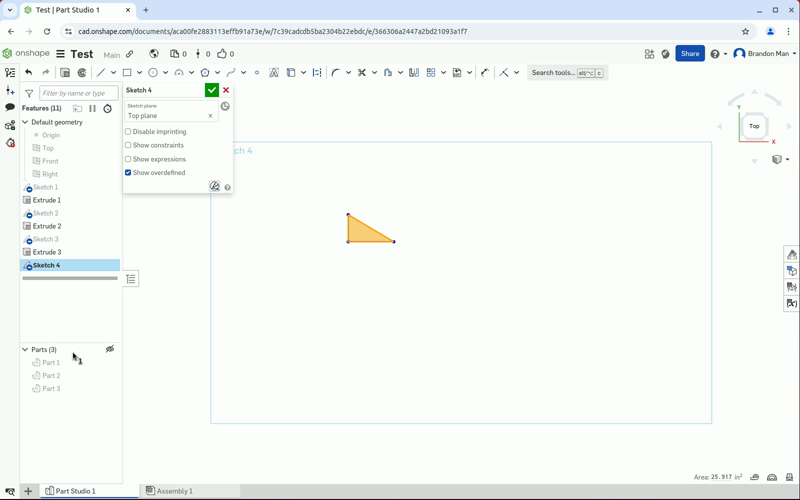
key(shift+y)
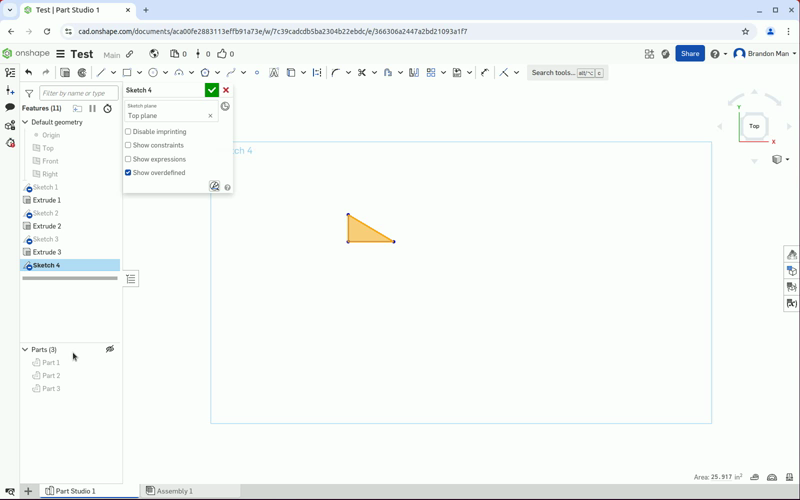
key(shift+e)
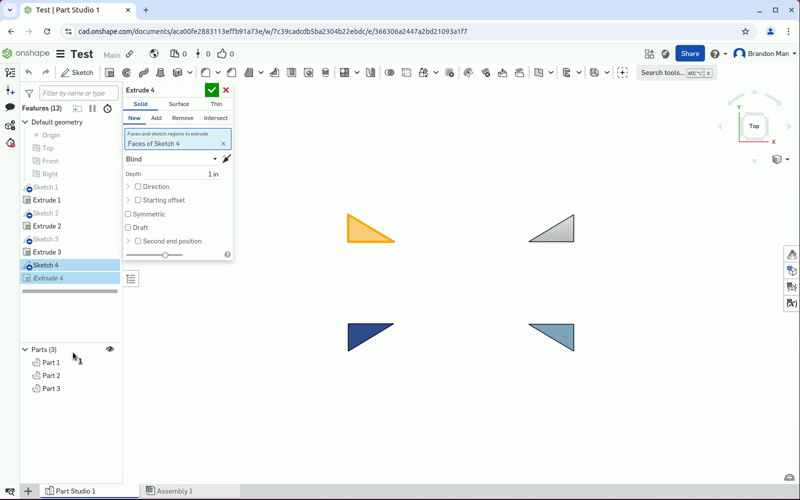
mouse_move(143, 106)
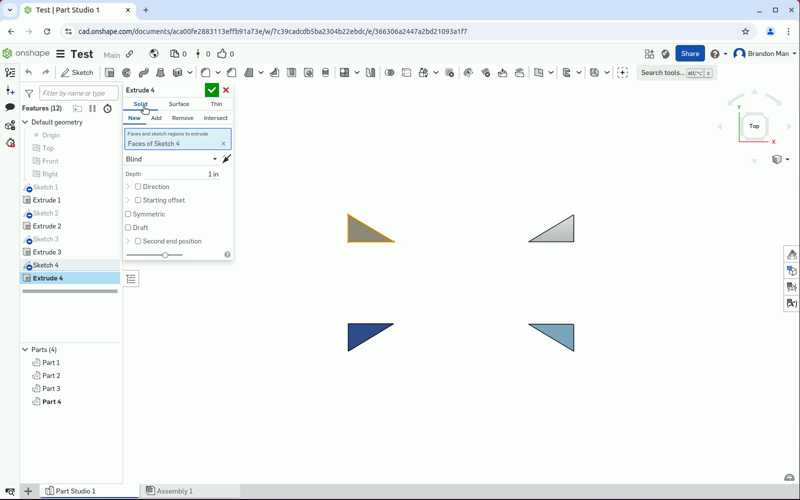
click(143, 106)
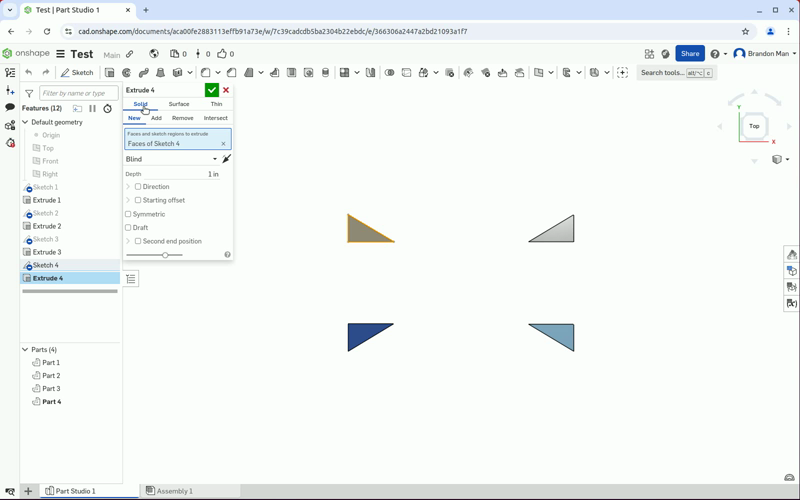
mouse_move(137, 120)
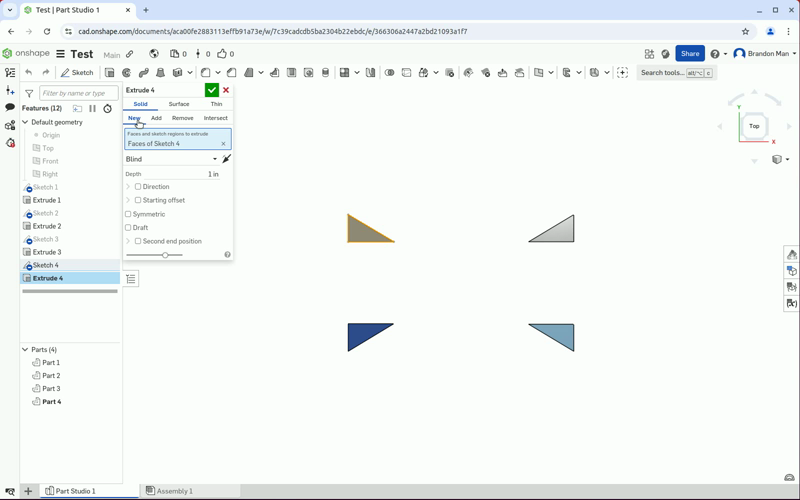
click(137, 120)
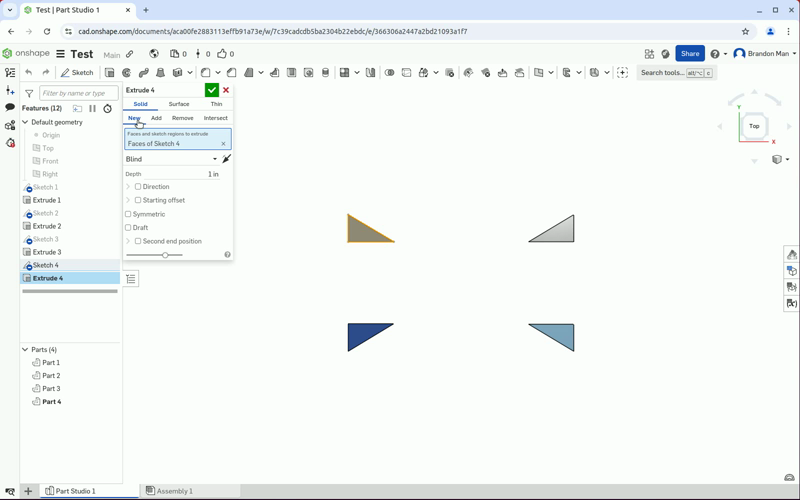
key(tab, 4)
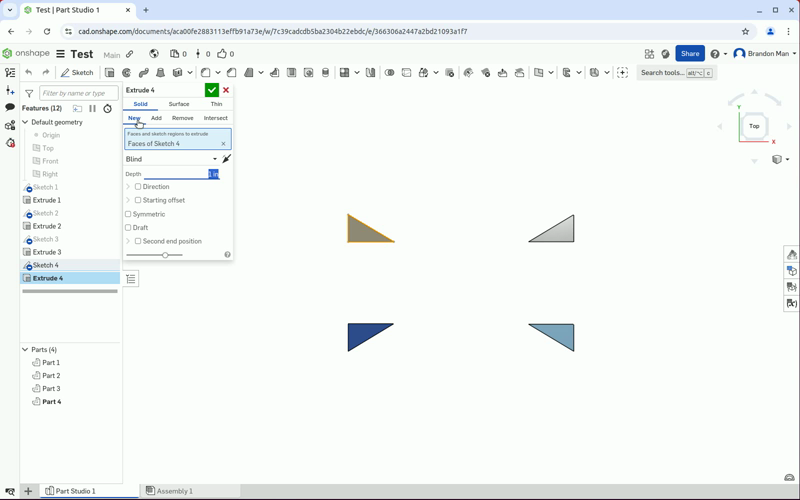
text(0.481)
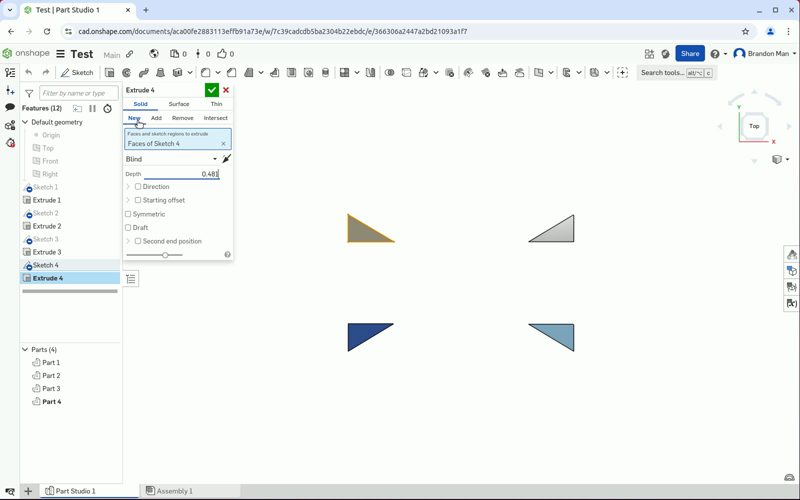
key(enter)
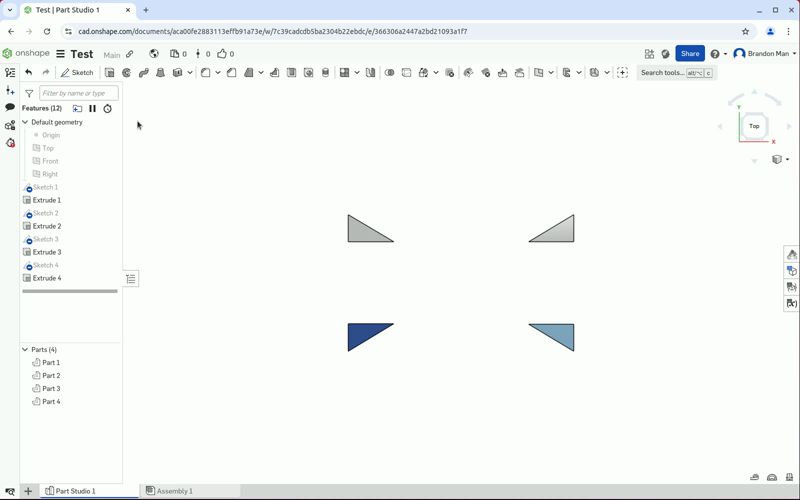
key(shift+h)
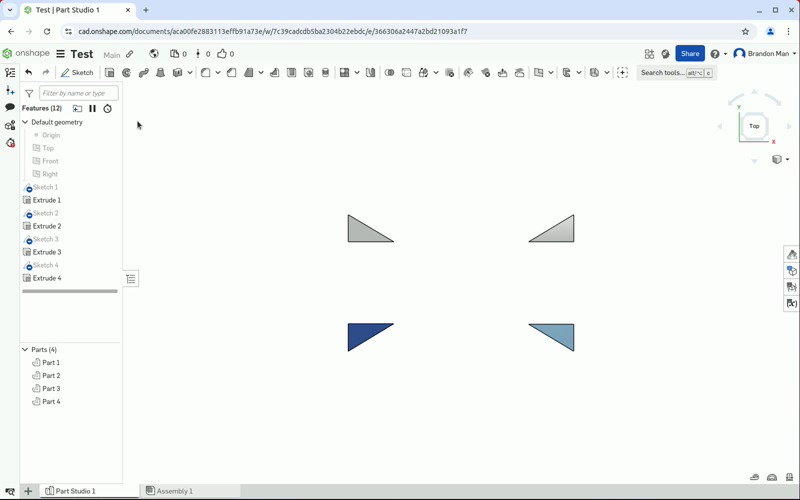
key(shift+h)
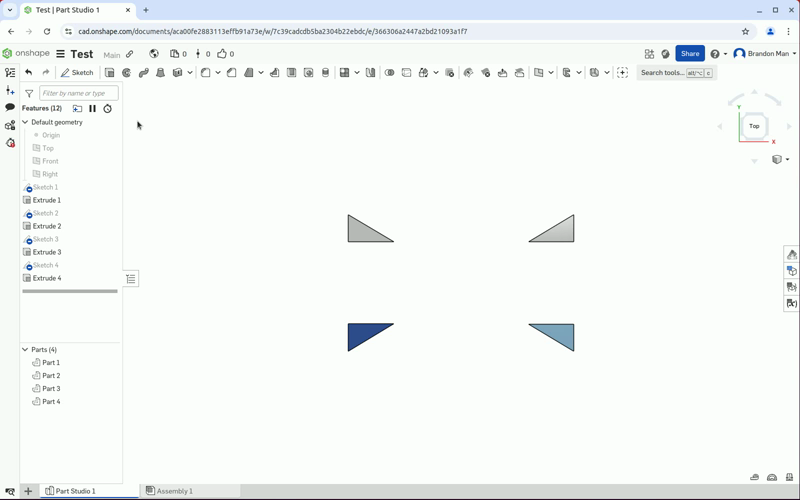
mouse_move(73, 189)
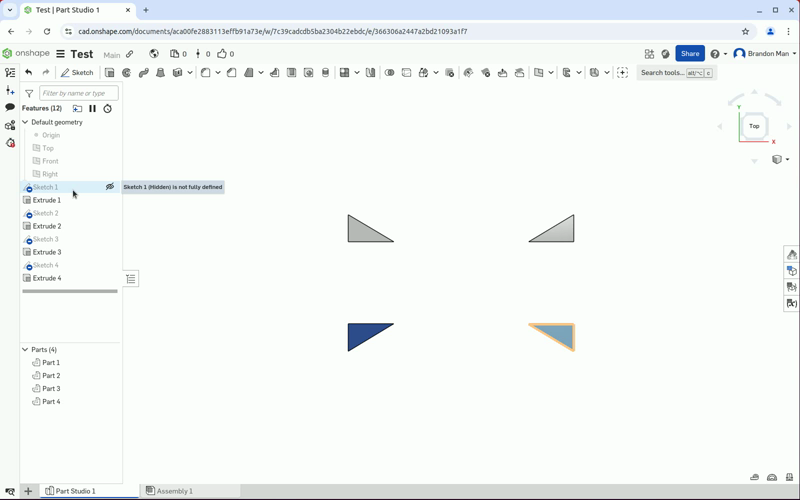
click(73, 189)
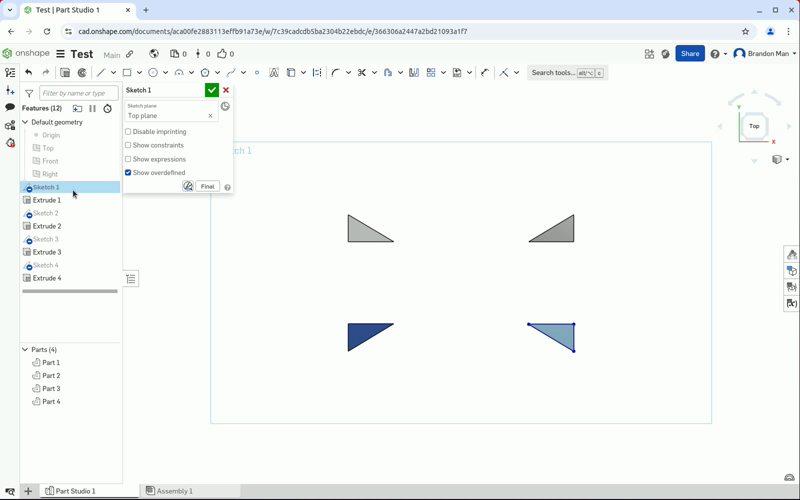
mouse_move(229, 92)
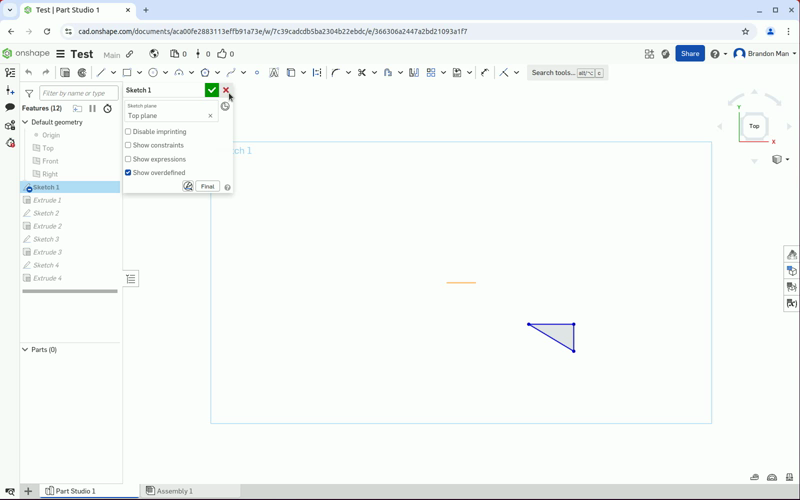
click(229, 92)
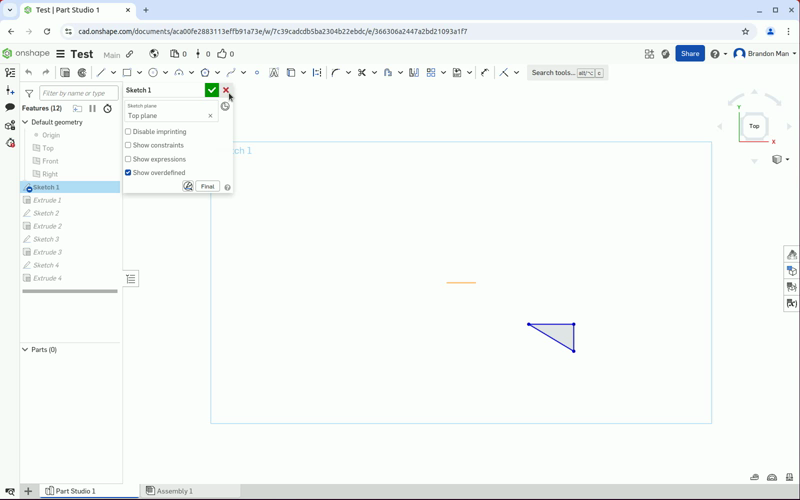
key(shift+s)
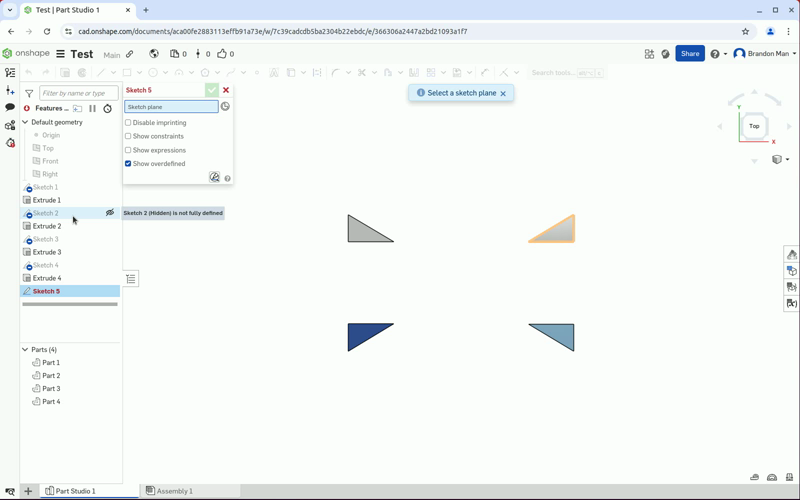
scroll(3)
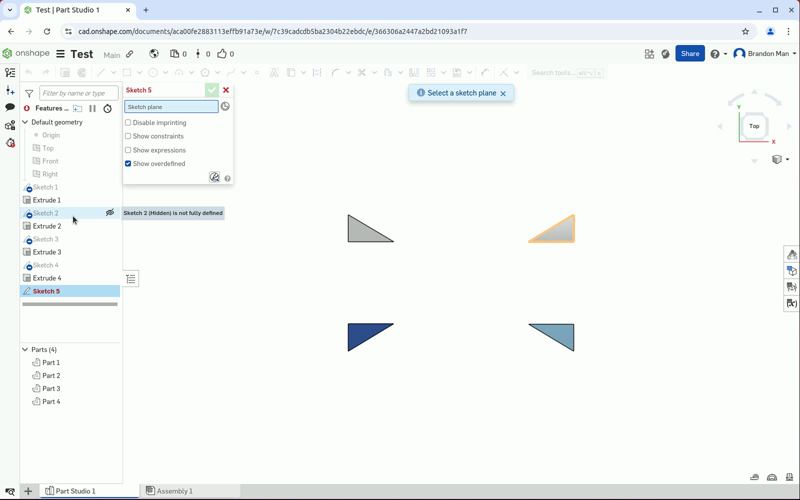
mouse_move(73, 150)
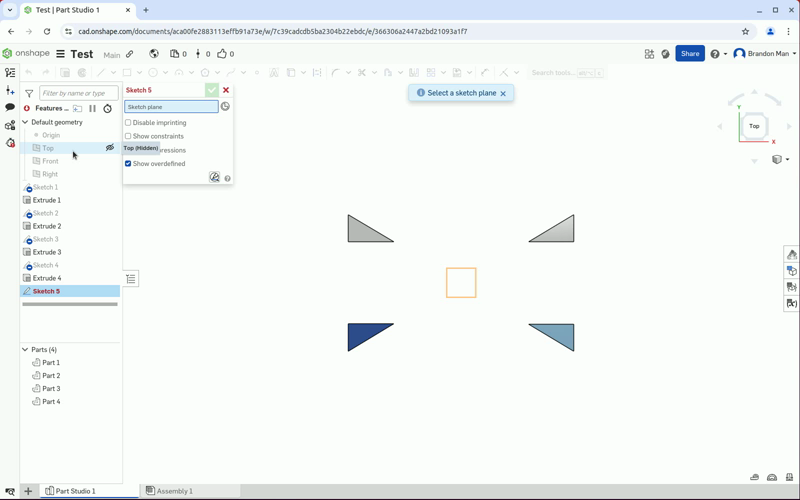
click(73, 150)
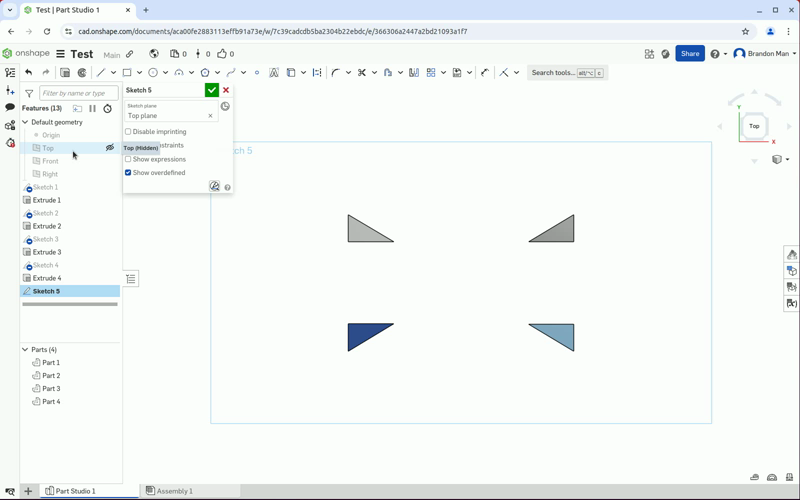
mouse_move(73, 352)
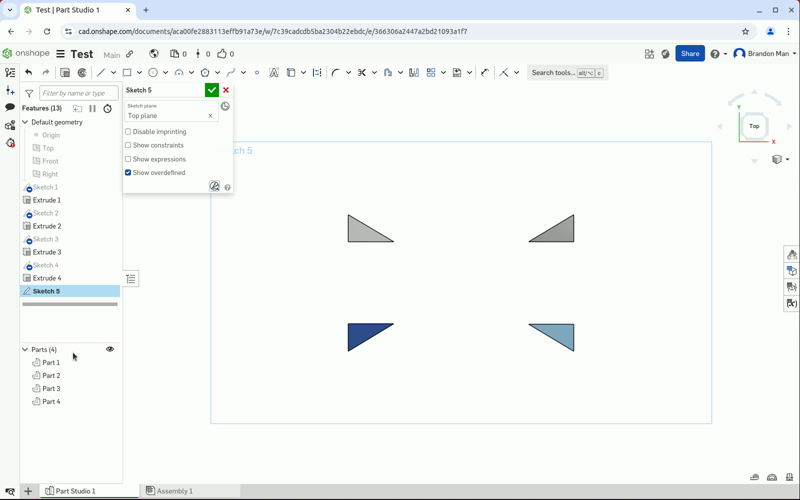
key(y)
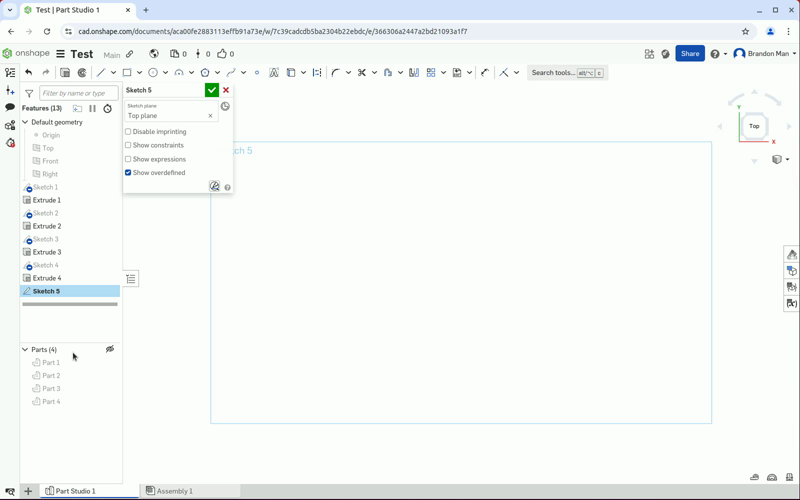
key(l)
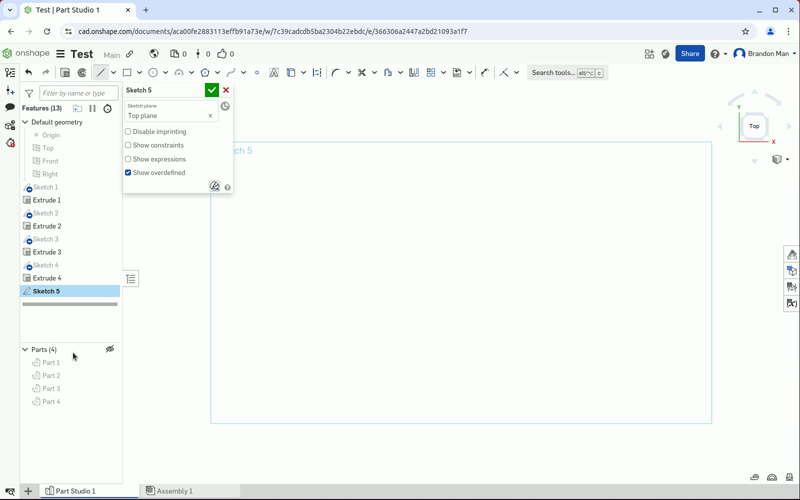
key_down(shift)
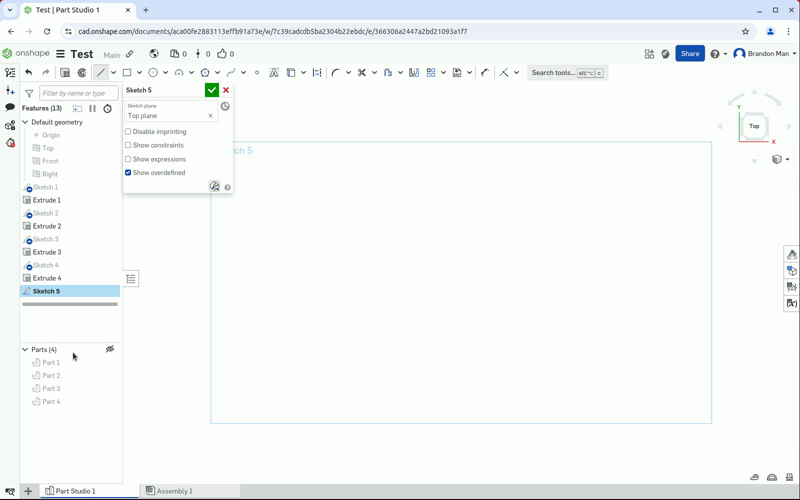
mouse_move(460, 282)
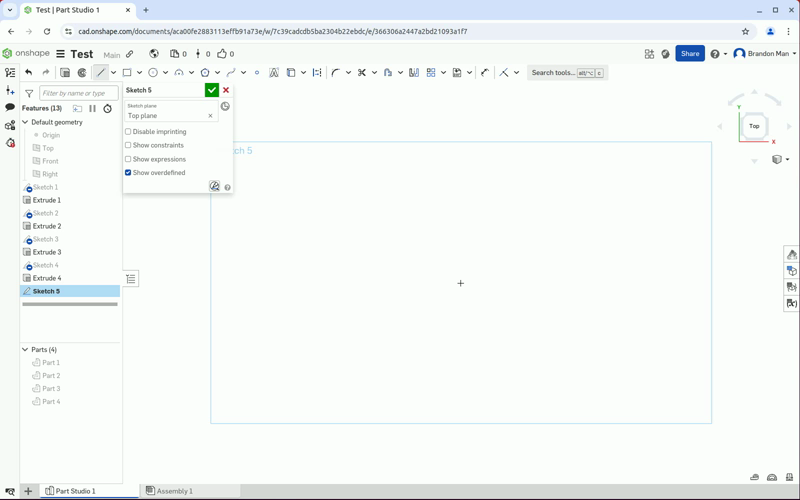
click(460, 282)
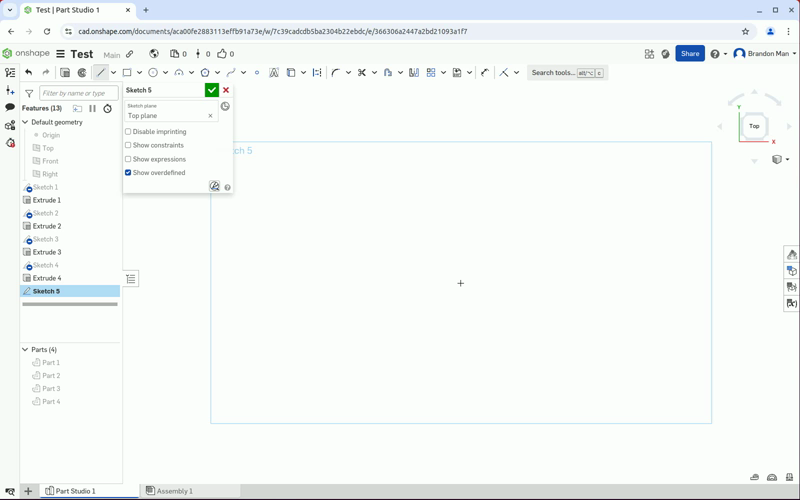
key_up(shift)
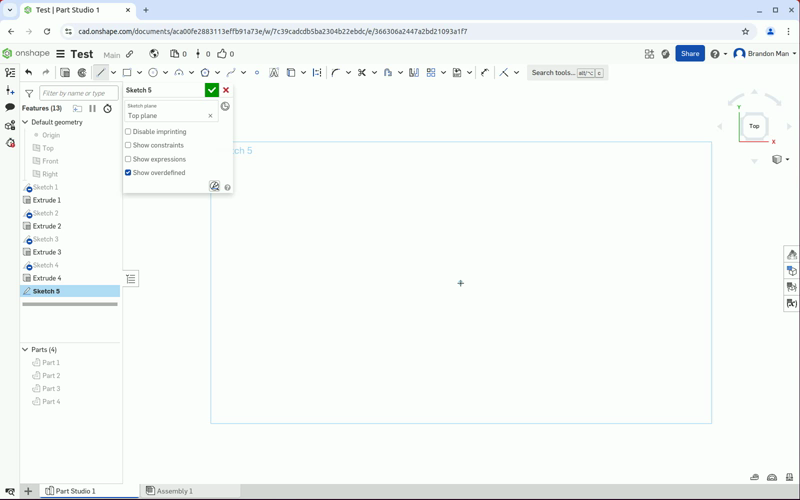
key_down(shift)
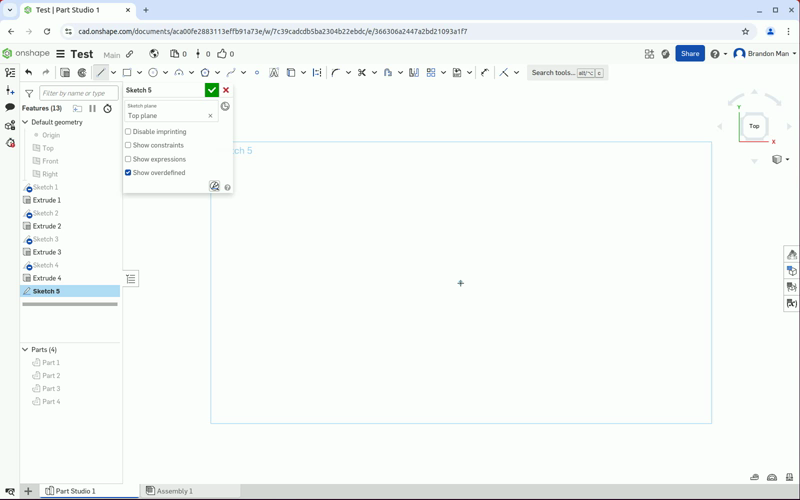
mouse_move(528, 323)
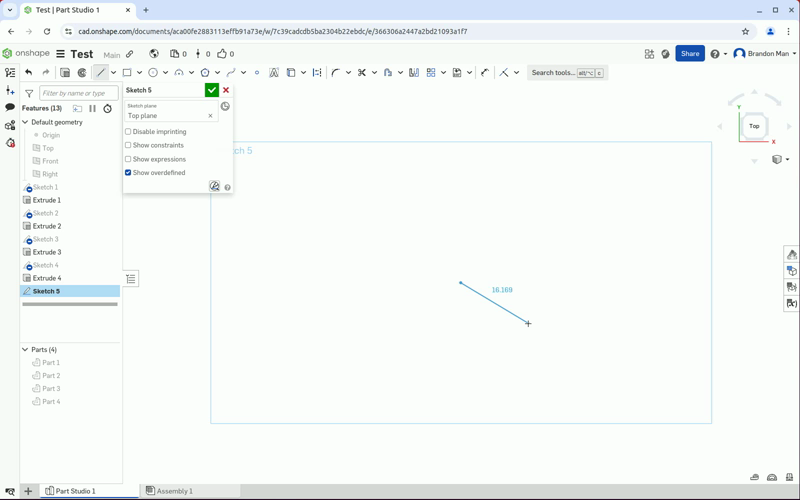
click(528, 323)
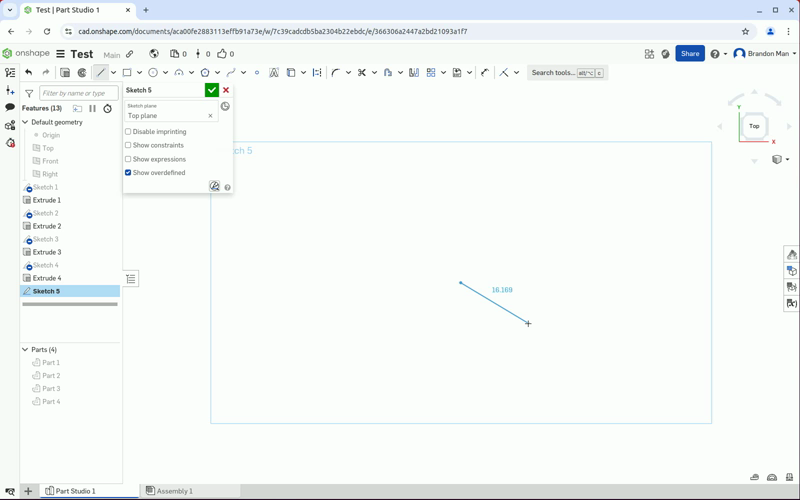
key_up(shift)
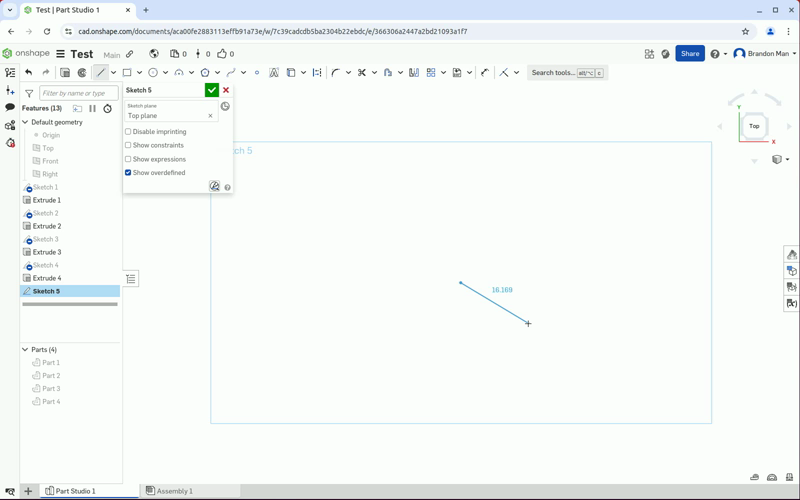
key_down(shift)
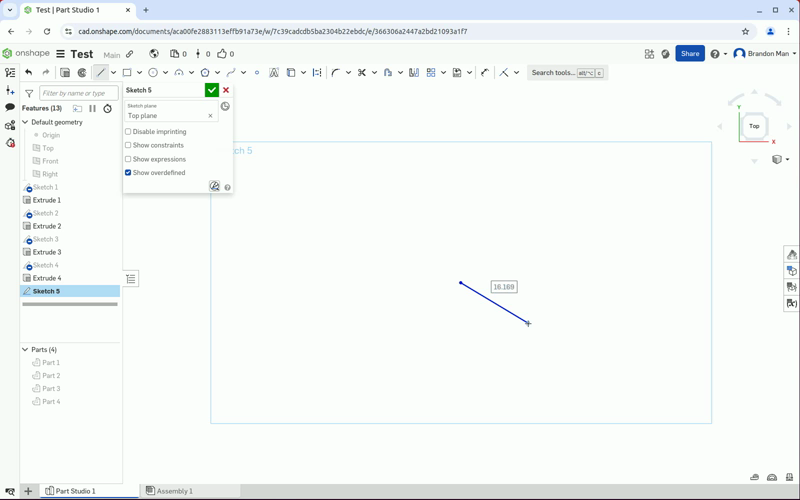
mouse_move(558, 323)
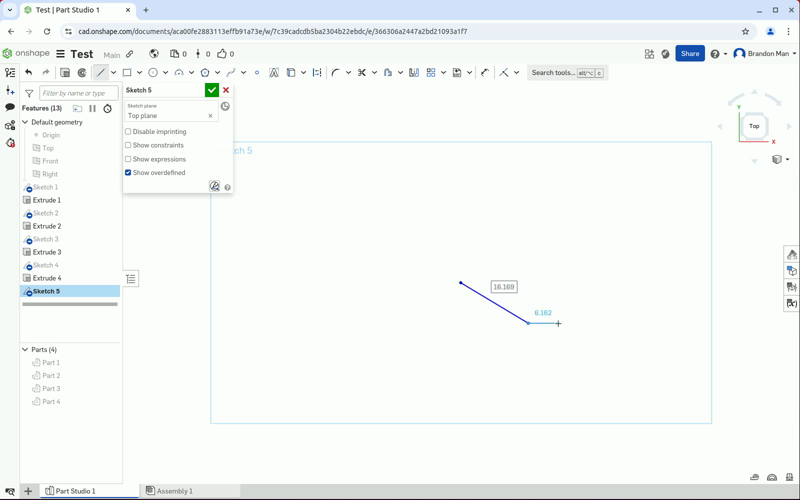
mouse_move(573, 323)
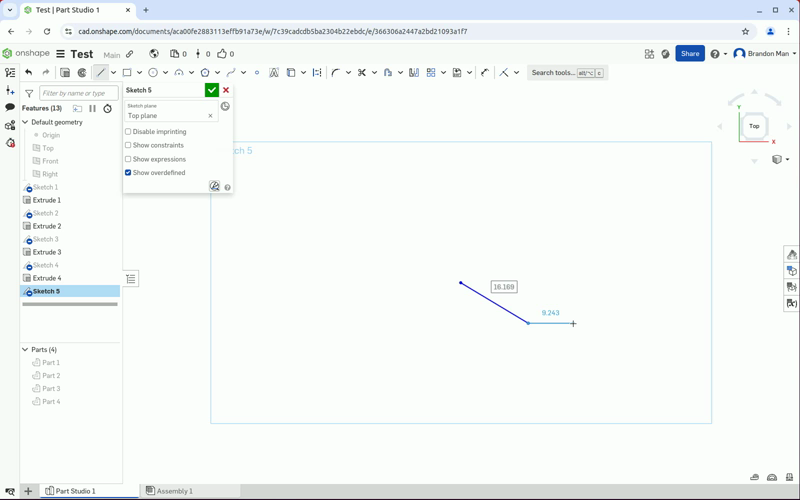
click(573, 323)
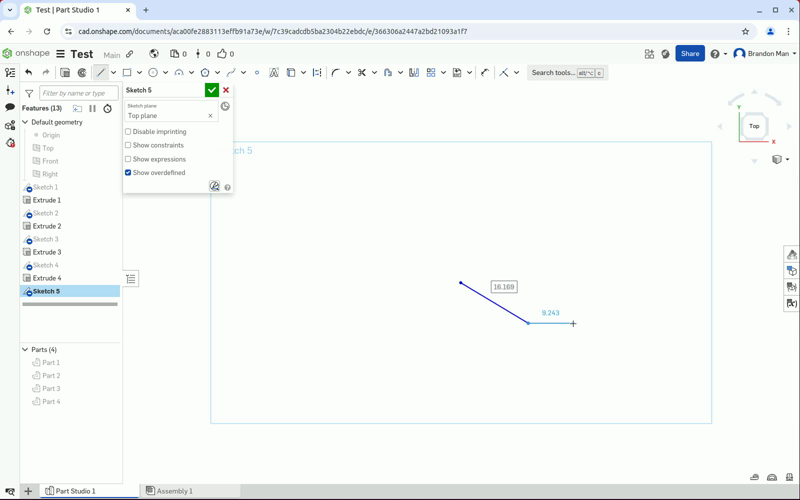
key_up(shift)
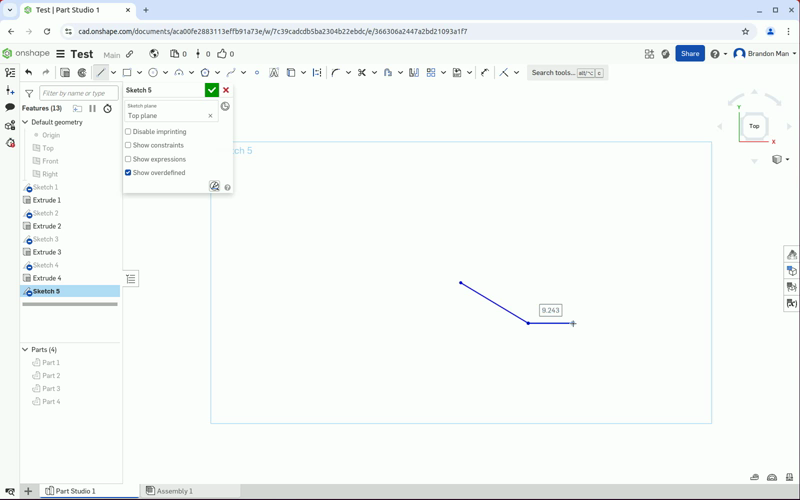
key_down(shift)
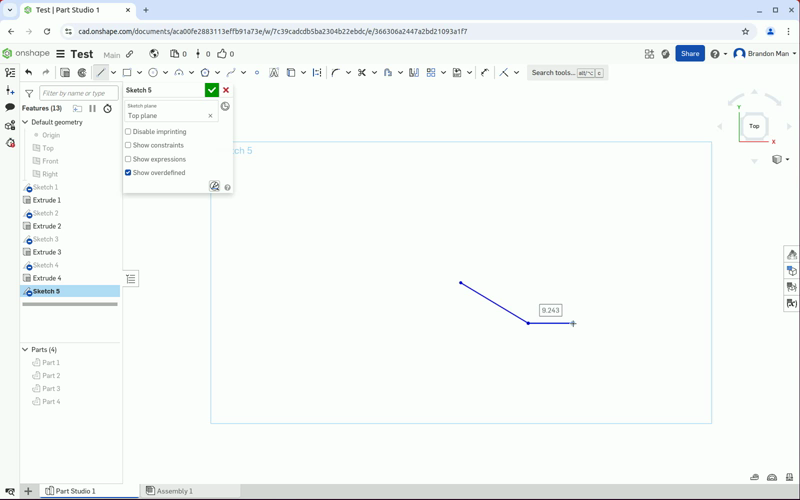
mouse_move(573, 242)
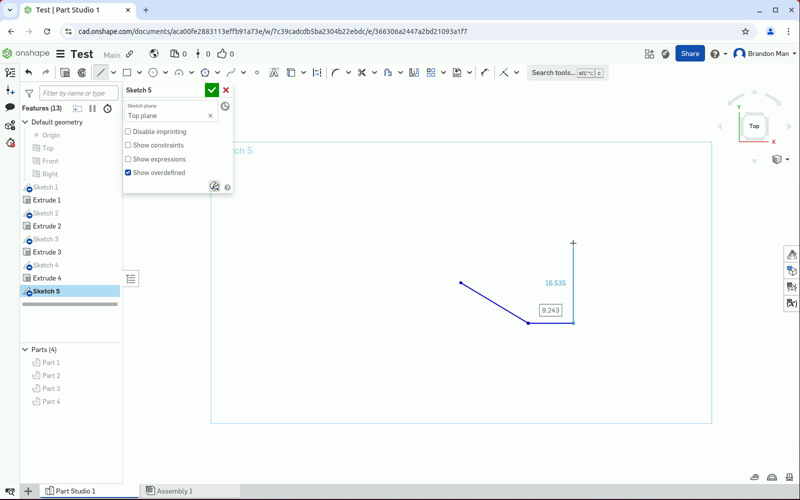
click(573, 242)
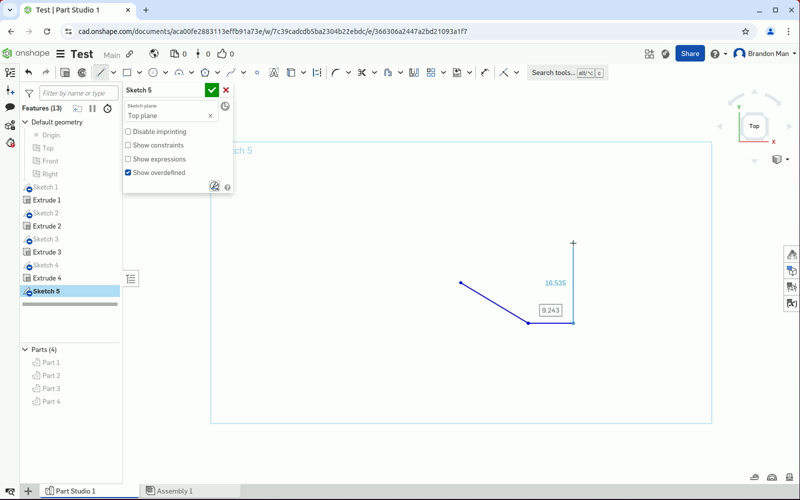
key_up(shift)
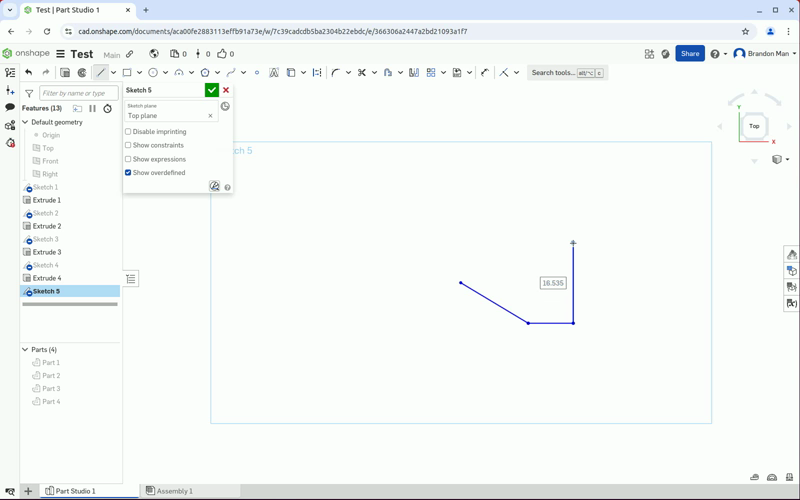
key_down(shift)
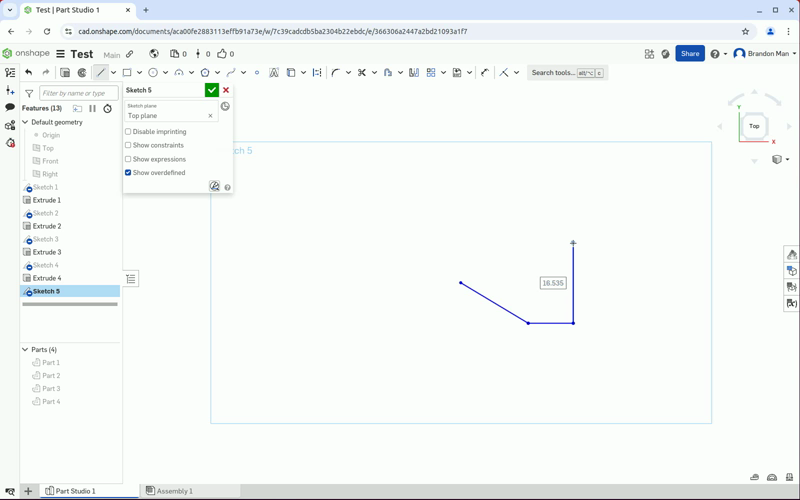
mouse_move(589, 242)
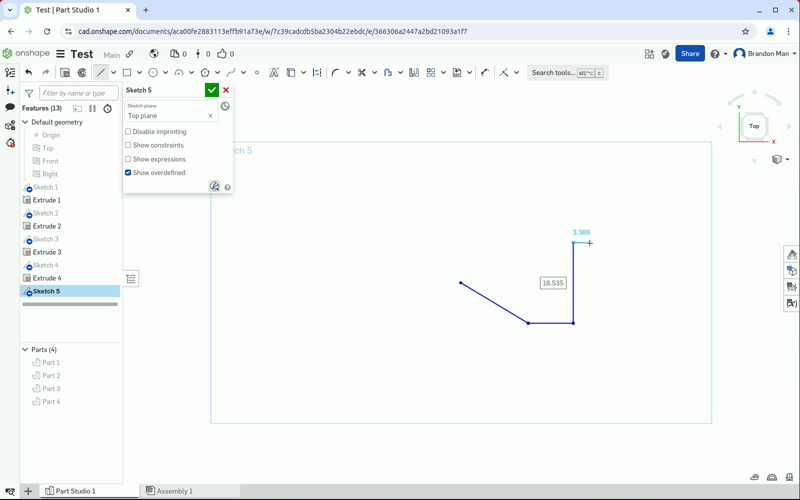
mouse_move(528, 242)
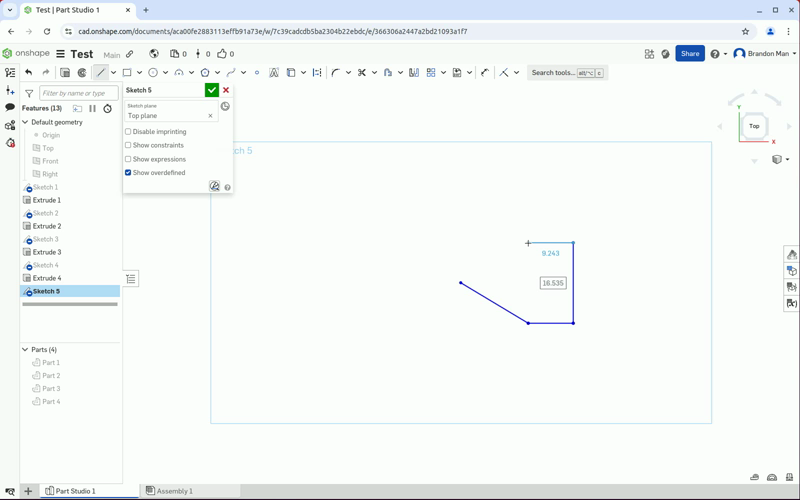
click(528, 242)
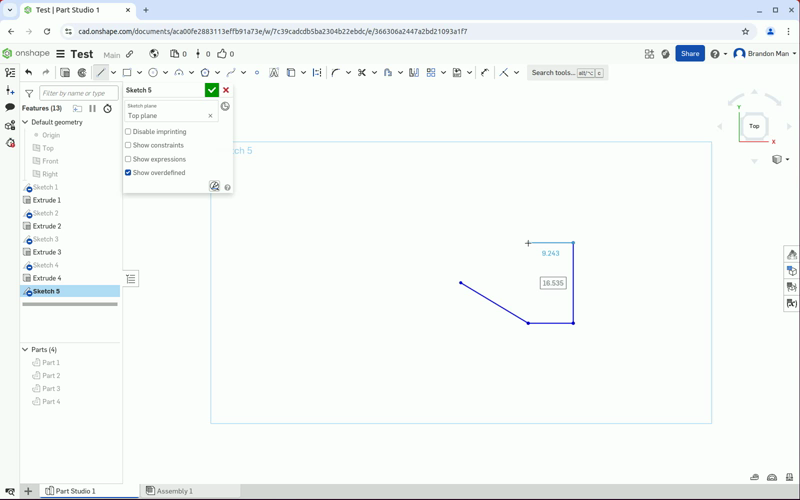
key_up(shift)
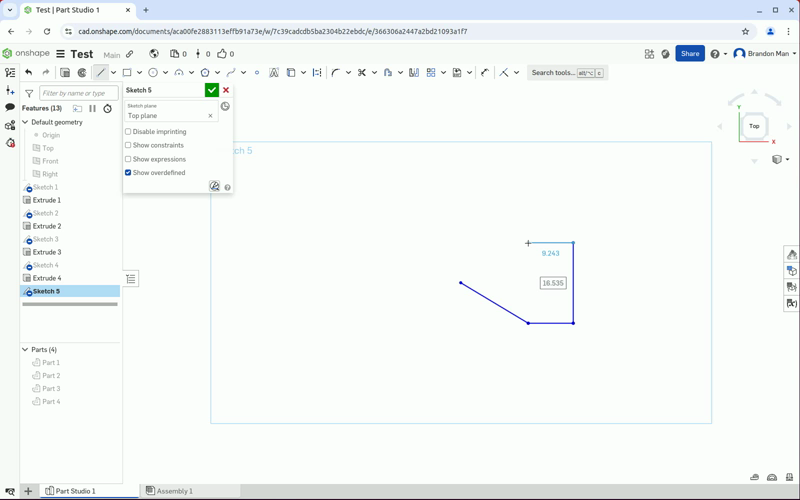
key_down(shift)
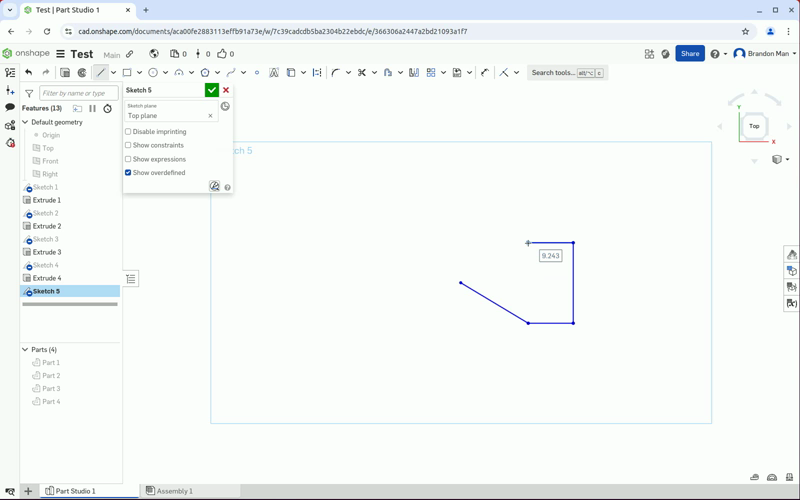
mouse_move(460, 282)
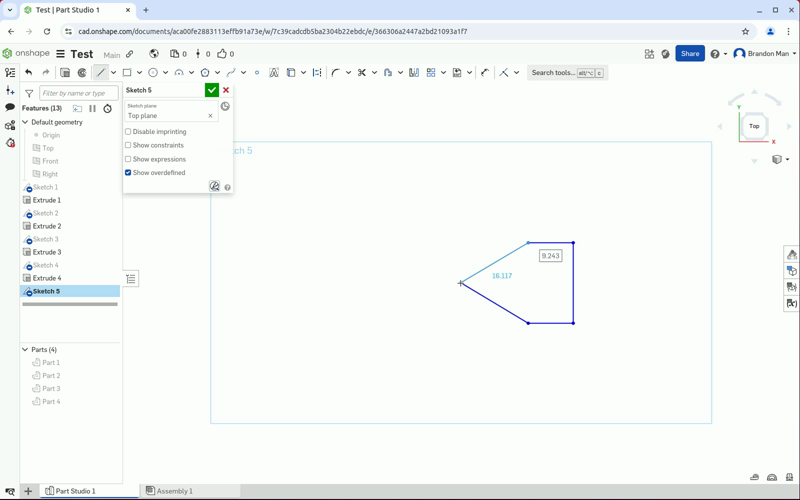
key_up(shift)
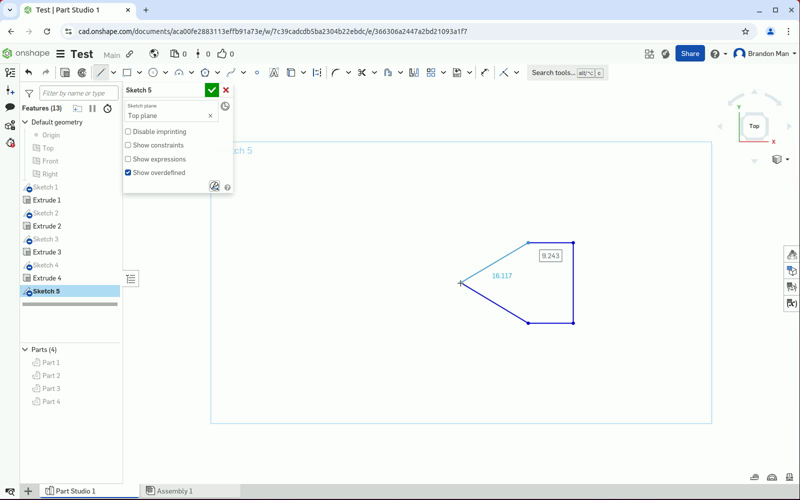
click(460, 282)
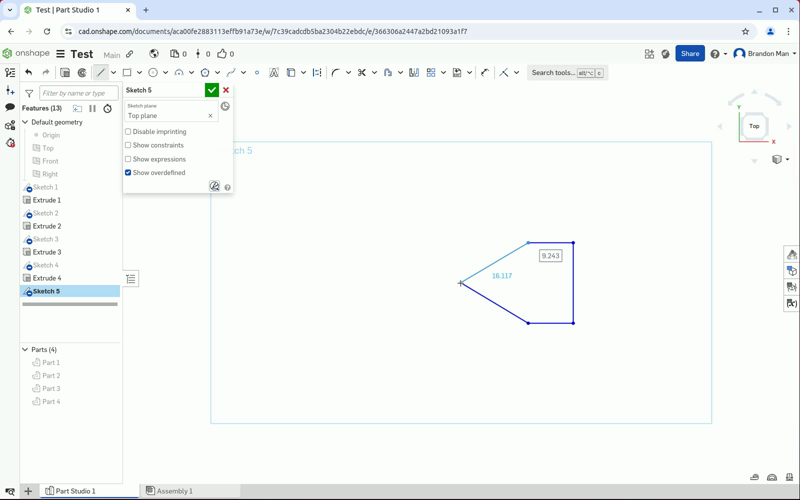
key(esc)
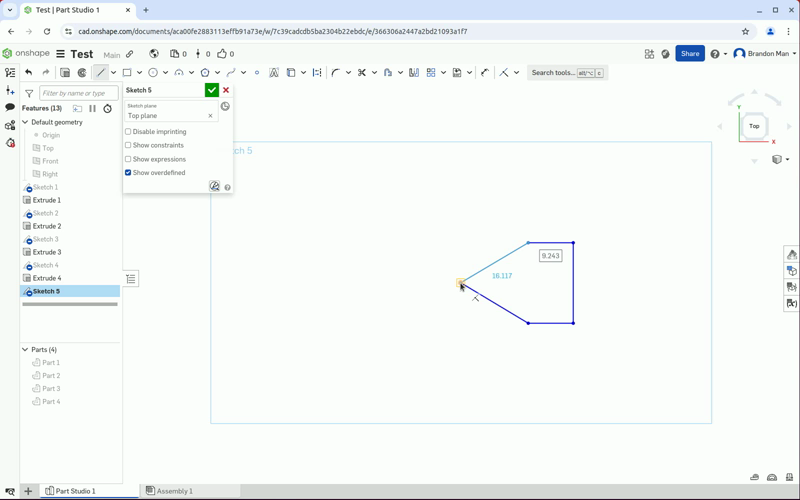
mouse_move(546, 287)
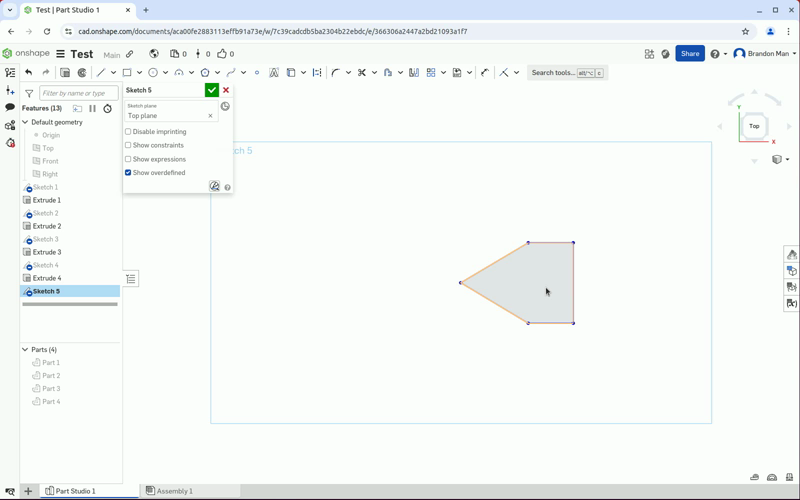
click(546, 287)
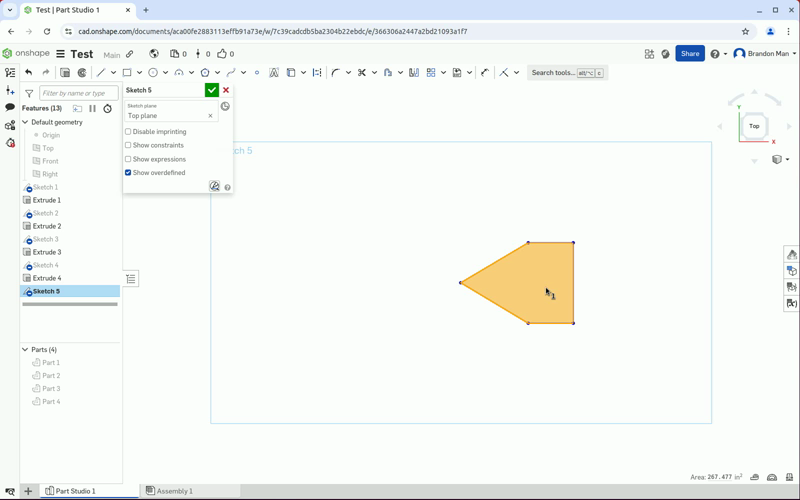
mouse_move(73, 352)
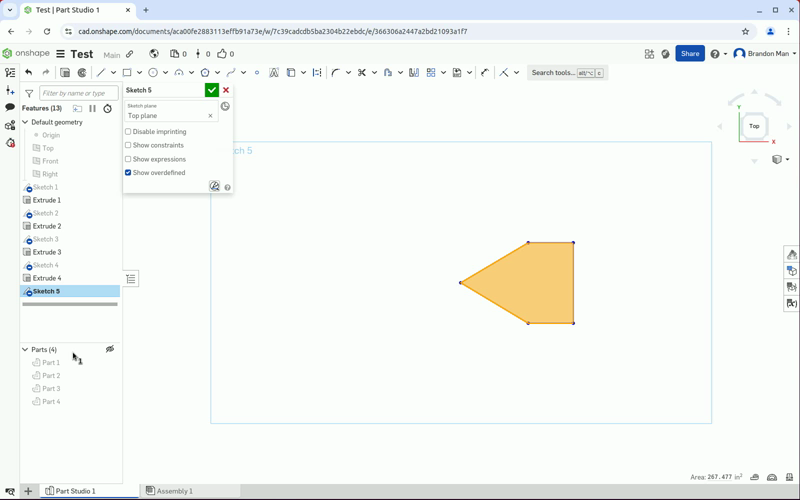
key(shift+y)
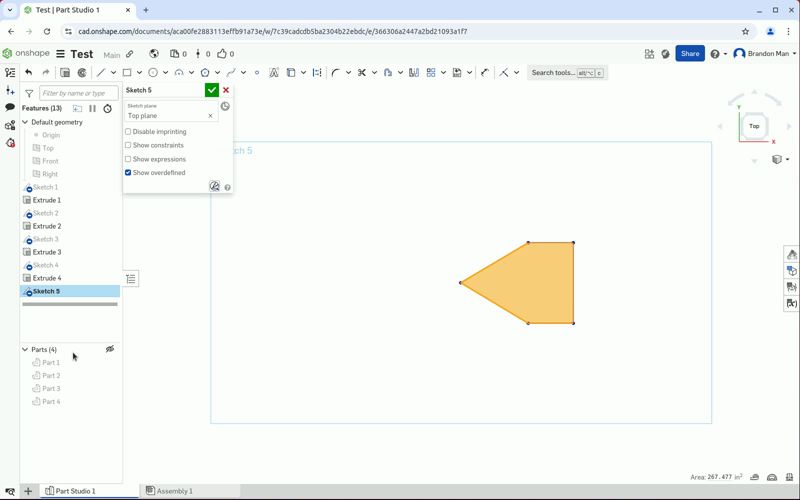
key(shift+e)
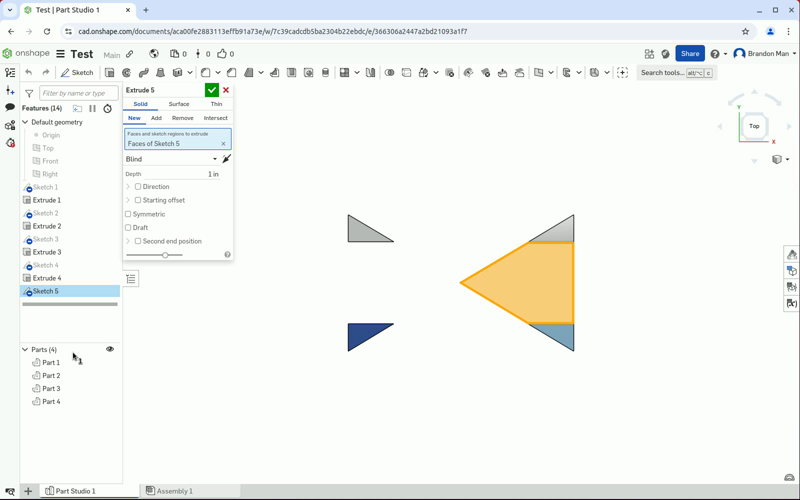
mouse_move(143, 106)
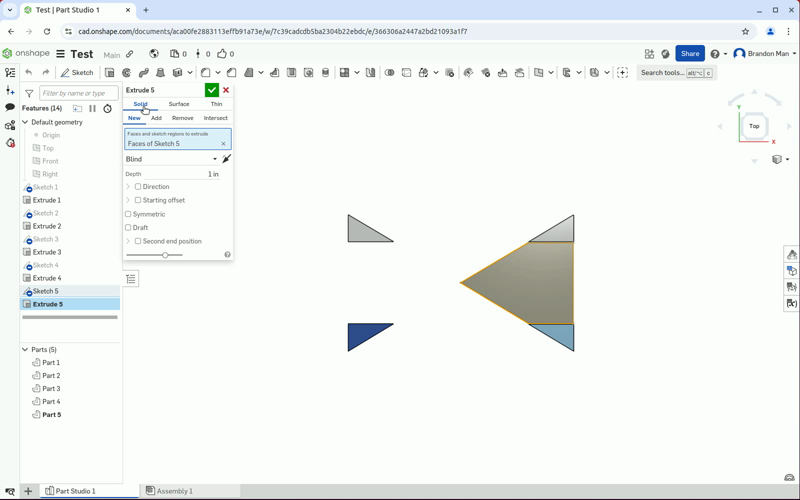
click(143, 106)
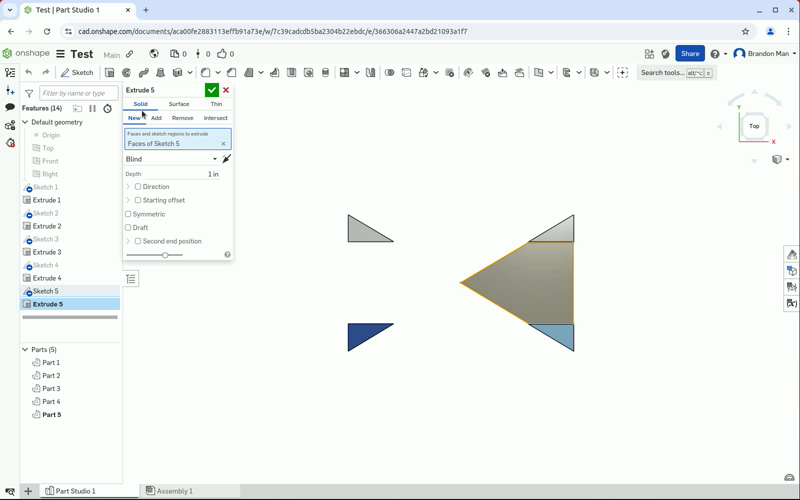
mouse_move(137, 120)
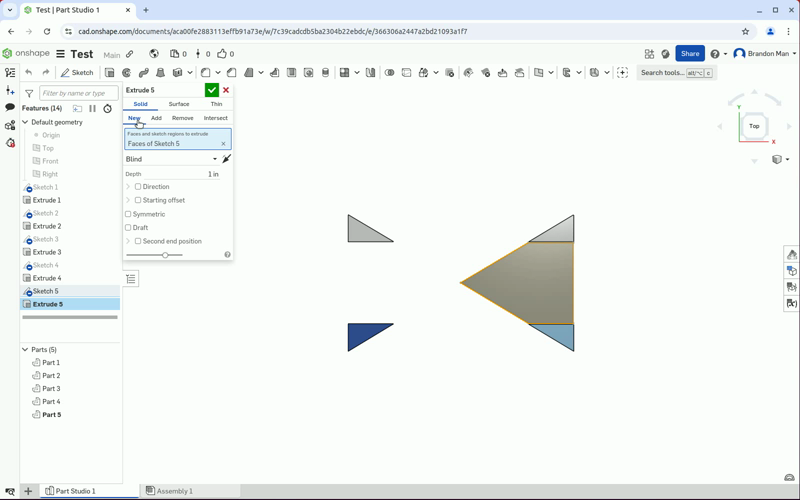
click(137, 120)
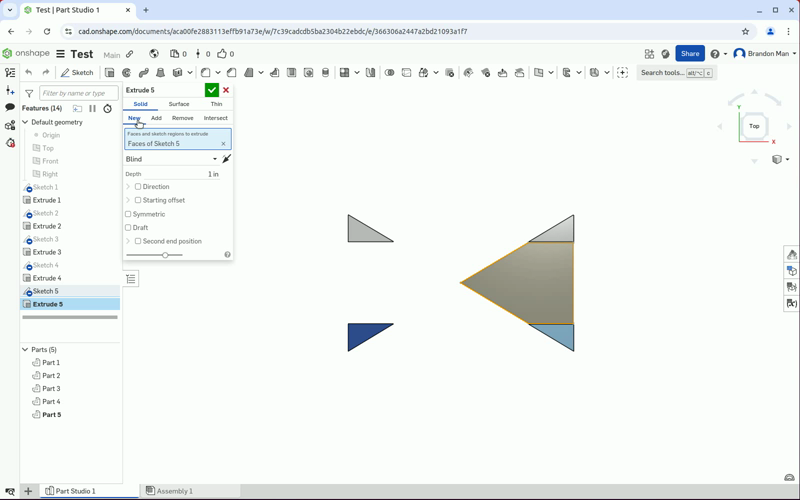
key(tab, 4)
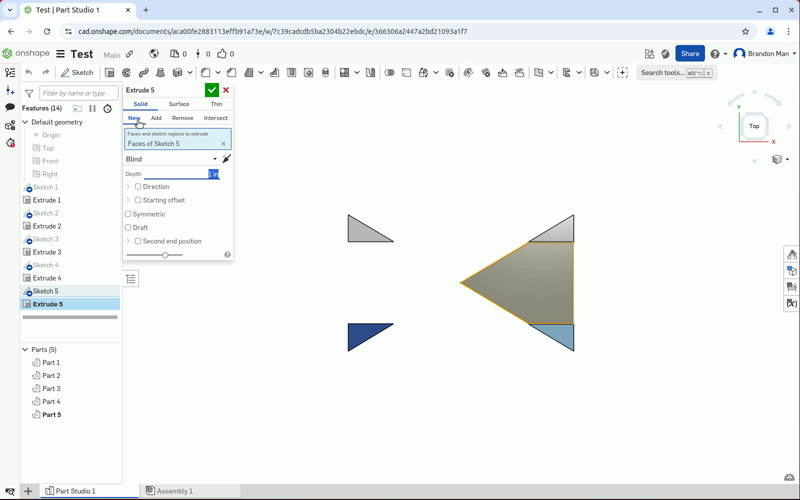
text(0.481)
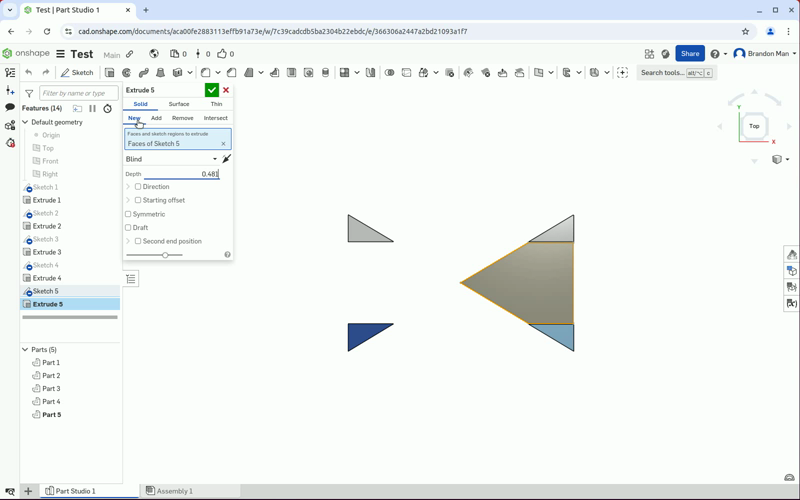
key(enter)
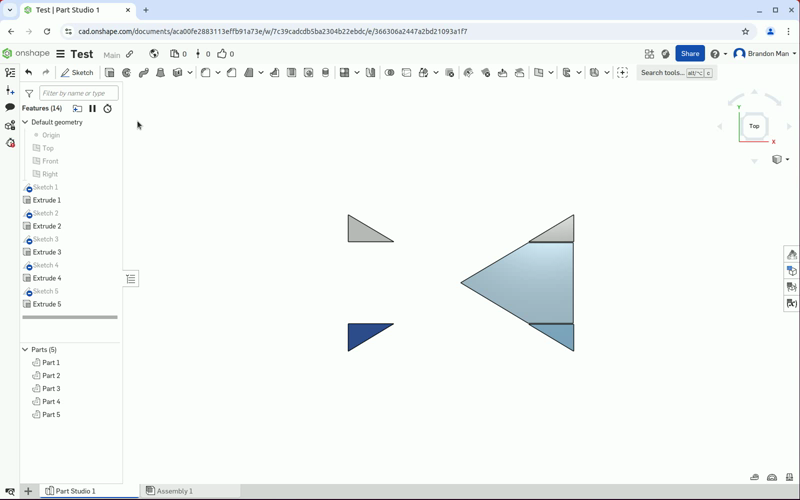
key(shift+h)
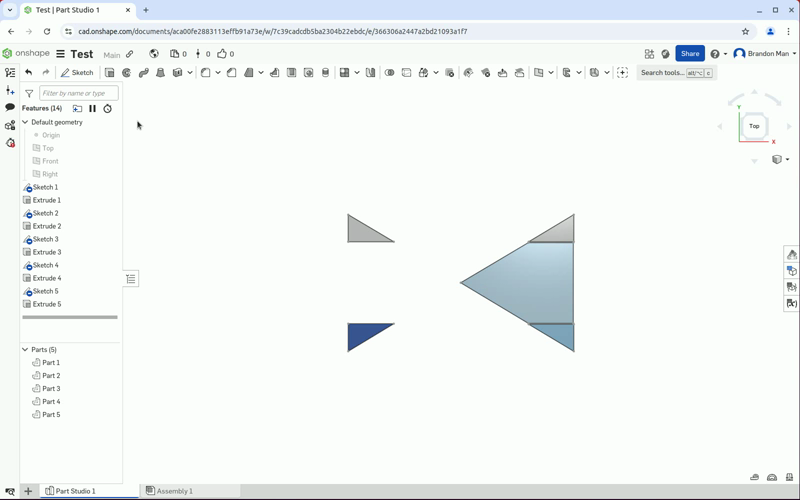
key(shift+h)
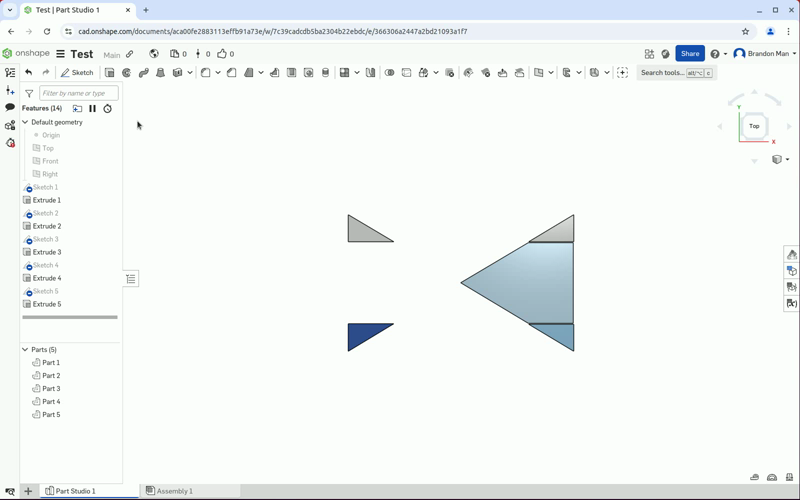
mouse_move(73, 189)
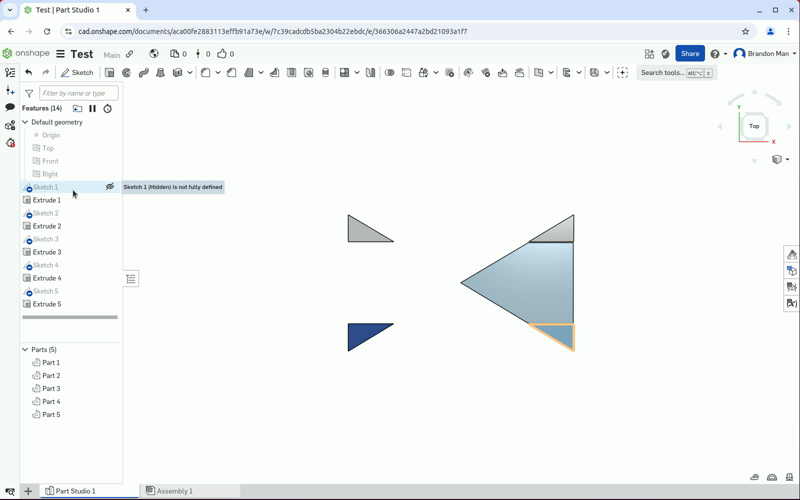
click(73, 189)
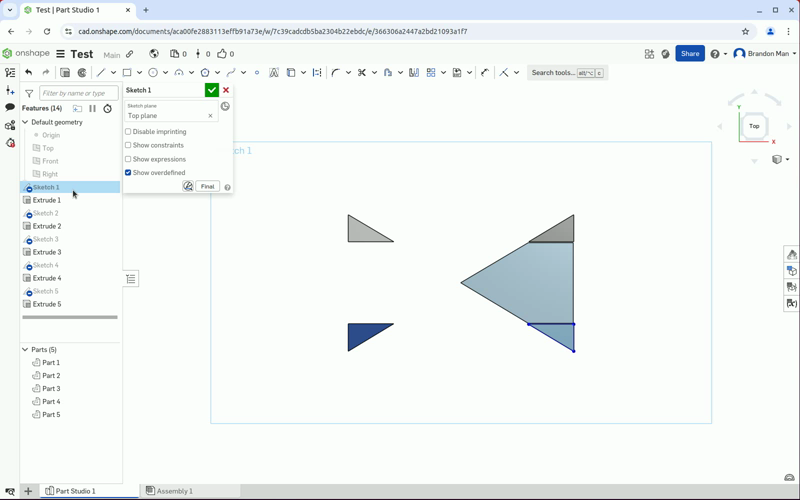
mouse_move(229, 92)
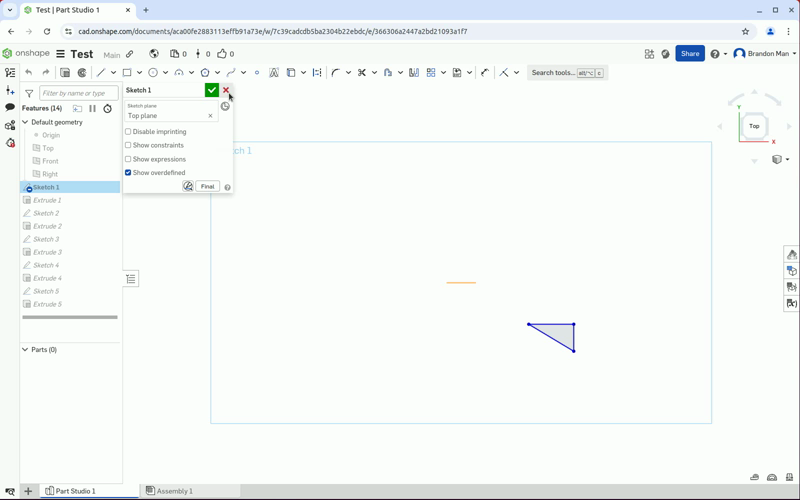
click(229, 92)
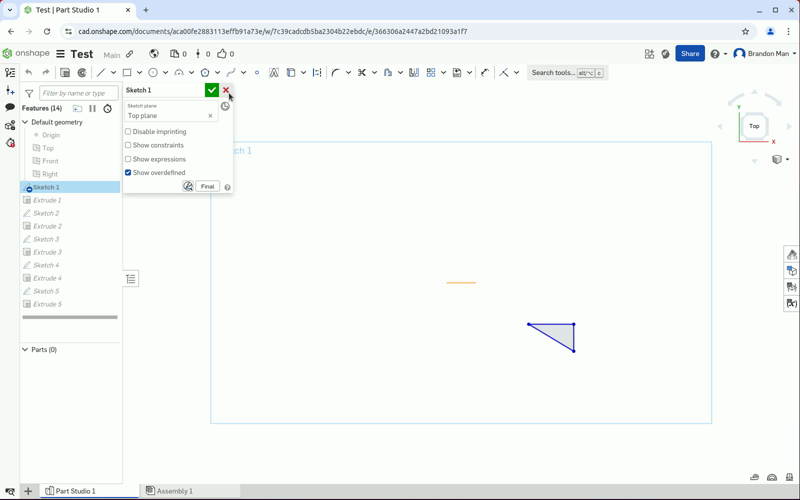
key(shift+s)
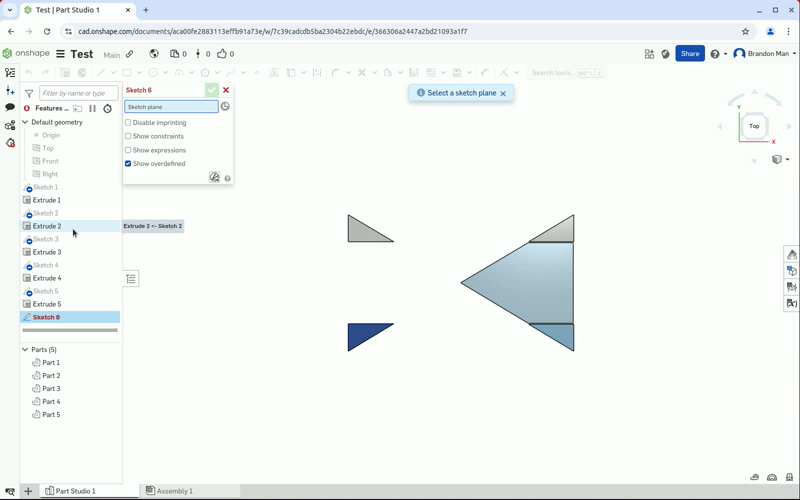
scroll(3)
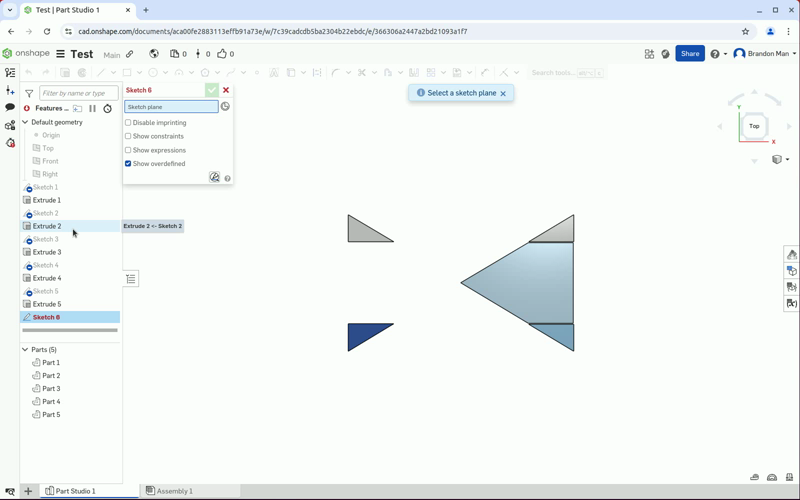
mouse_move(73, 150)
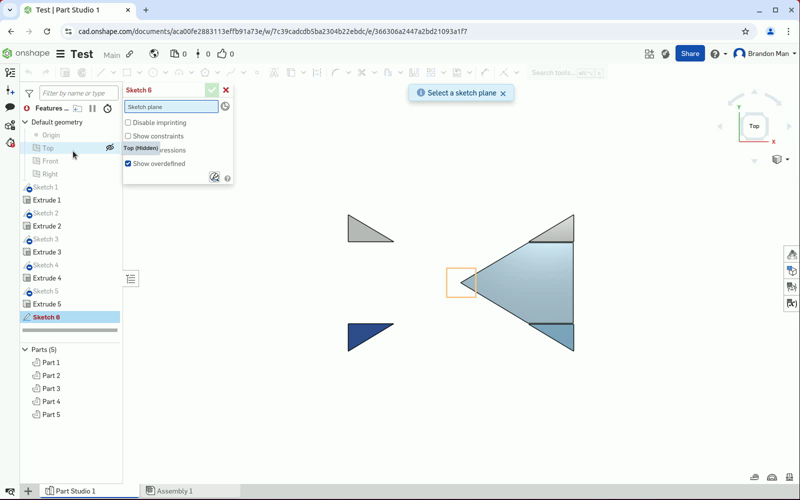
click(73, 150)
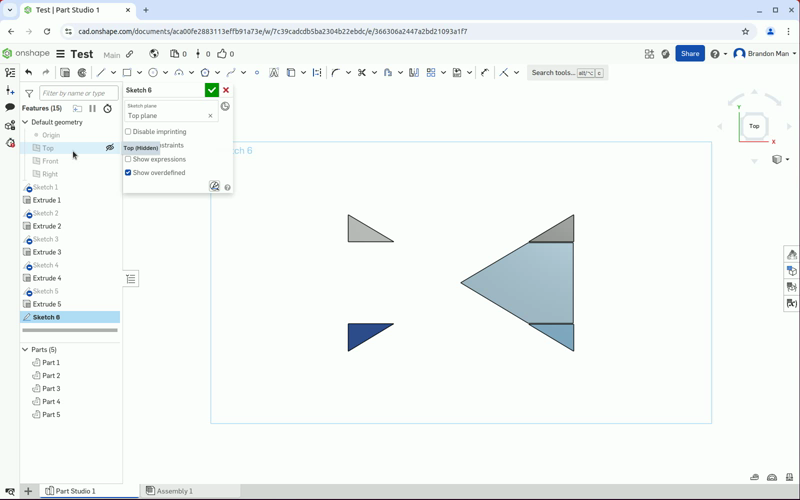
mouse_move(73, 352)
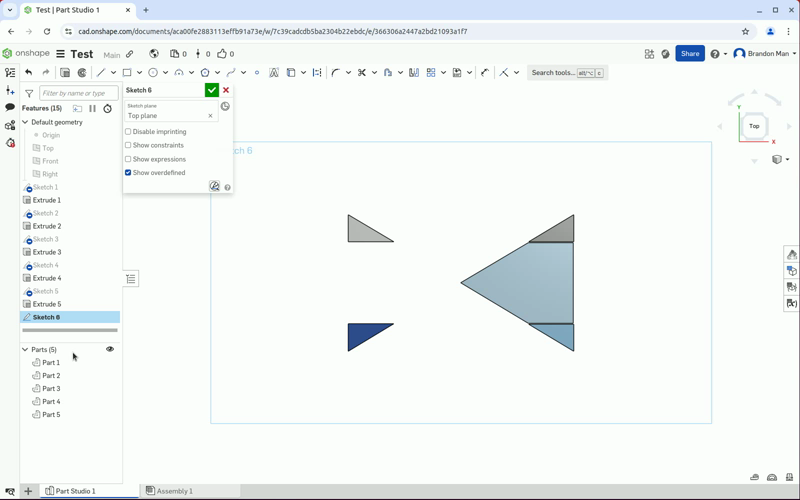
key(y)
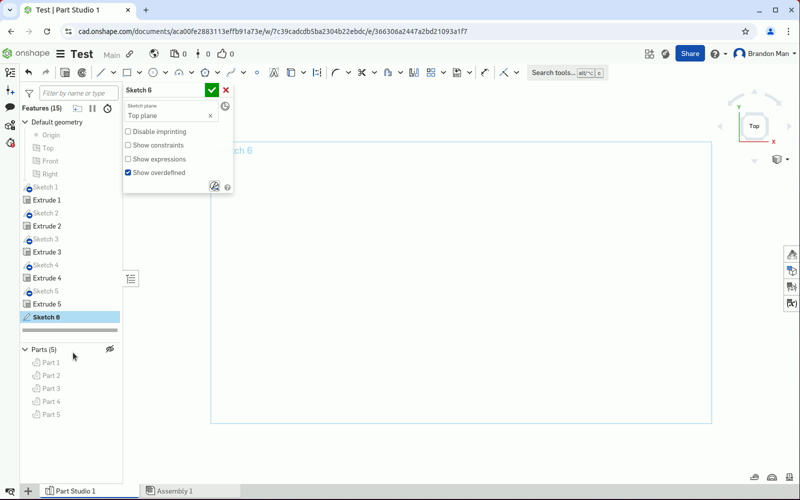
key(l)
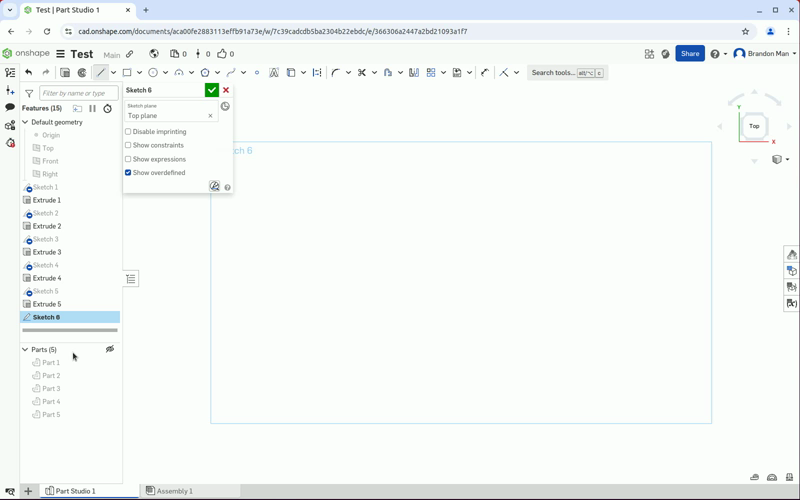
key_down(shift)
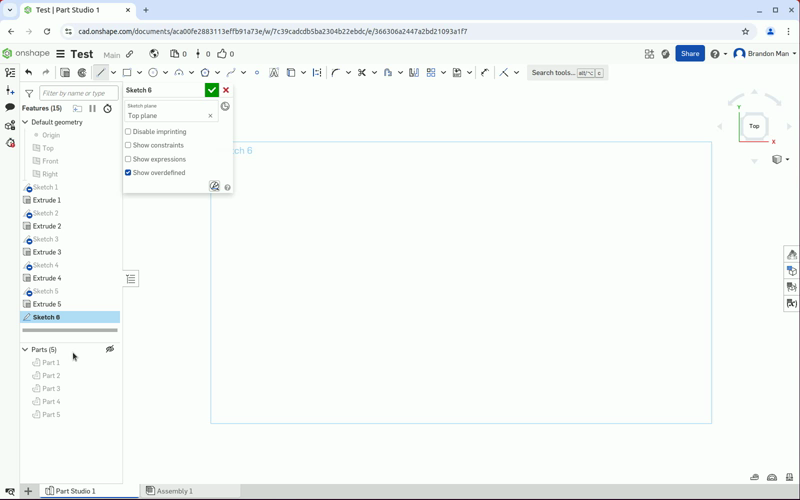
mouse_move(348, 324)
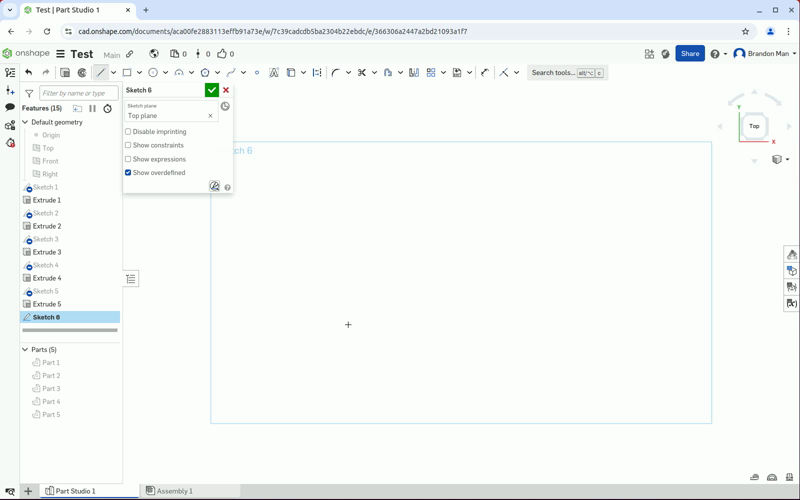
click(348, 324)
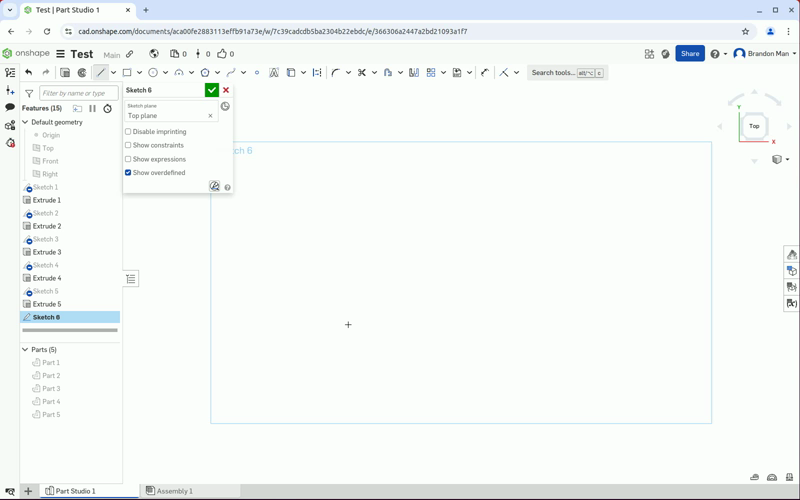
key_up(shift)
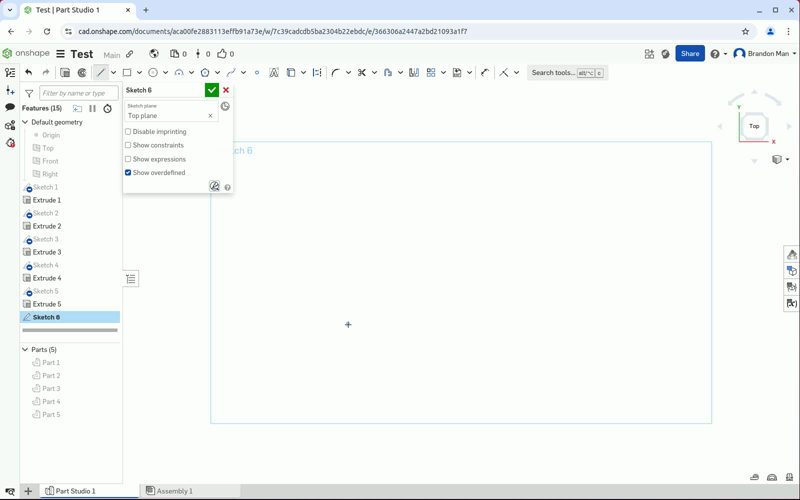
key_down(shift)
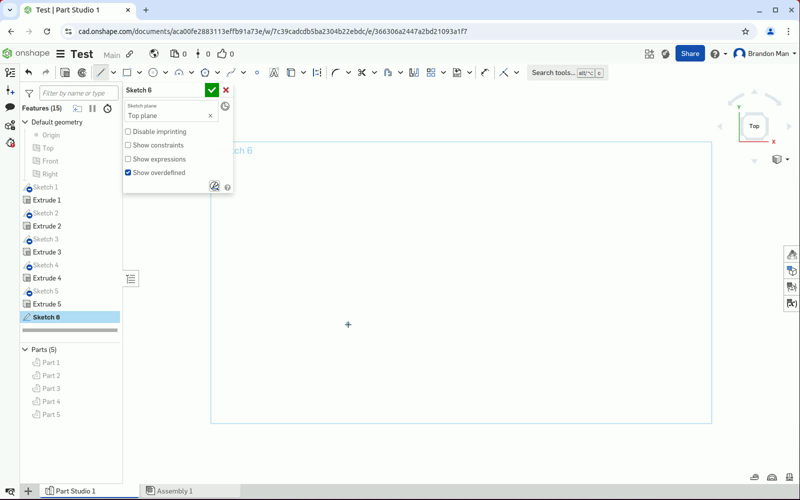
mouse_move(378, 324)
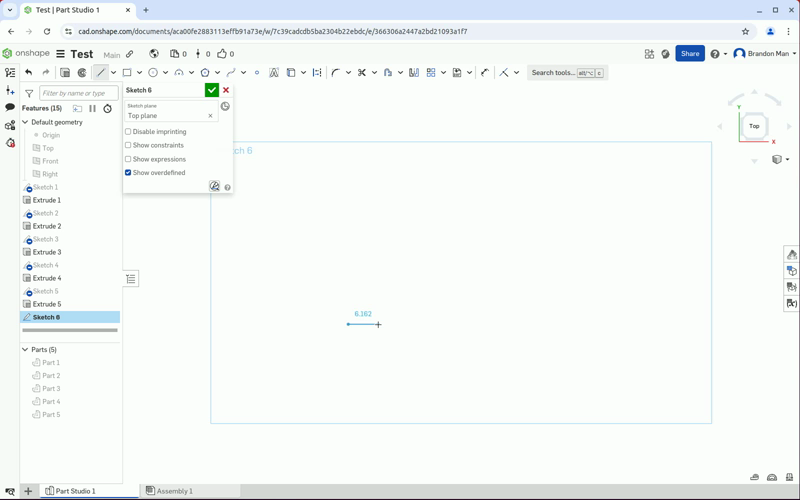
mouse_move(393, 324)
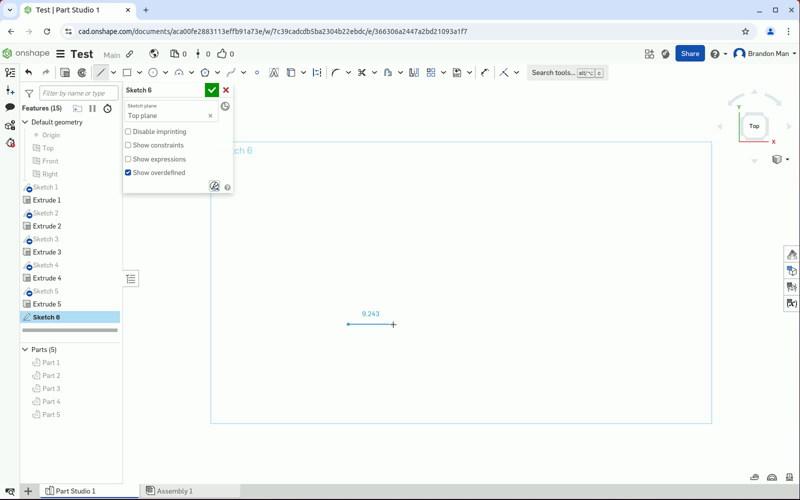
click(393, 324)
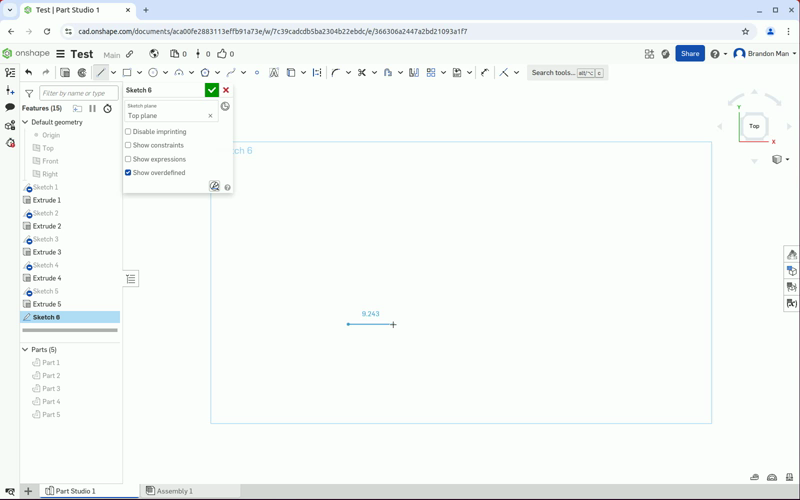
key_up(shift)
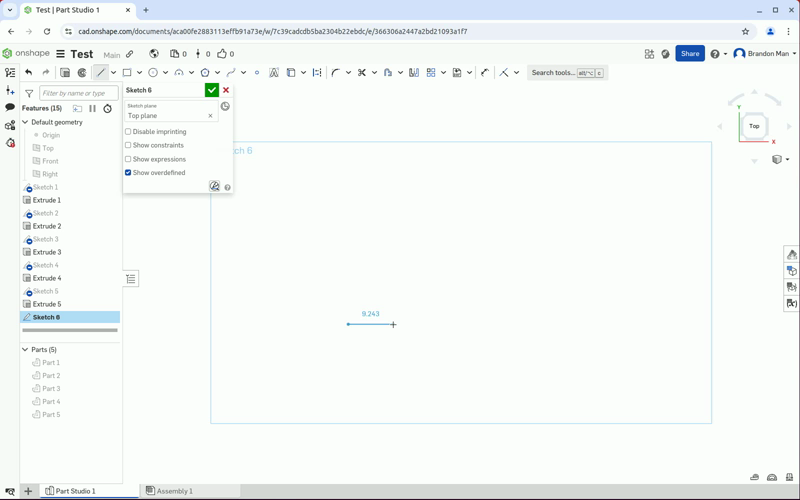
key_down(shift)
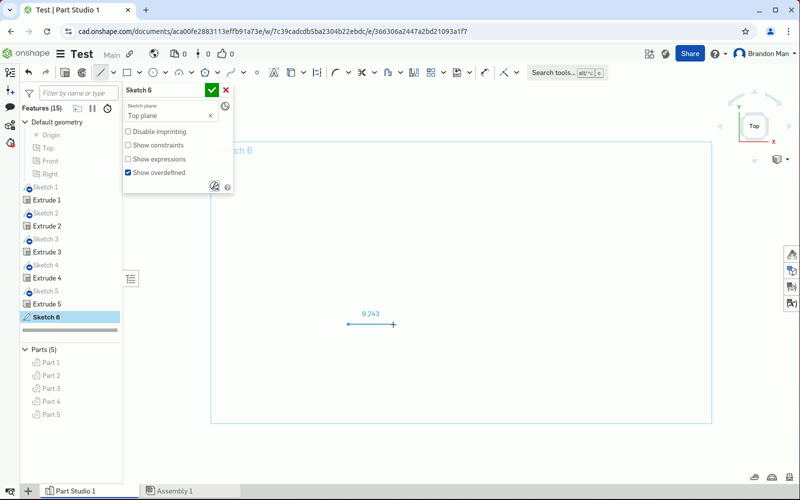
mouse_move(460, 283)
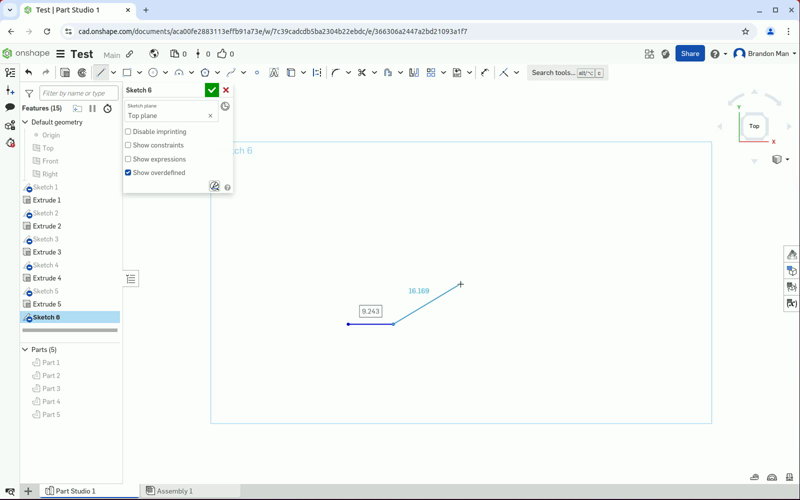
click(460, 283)
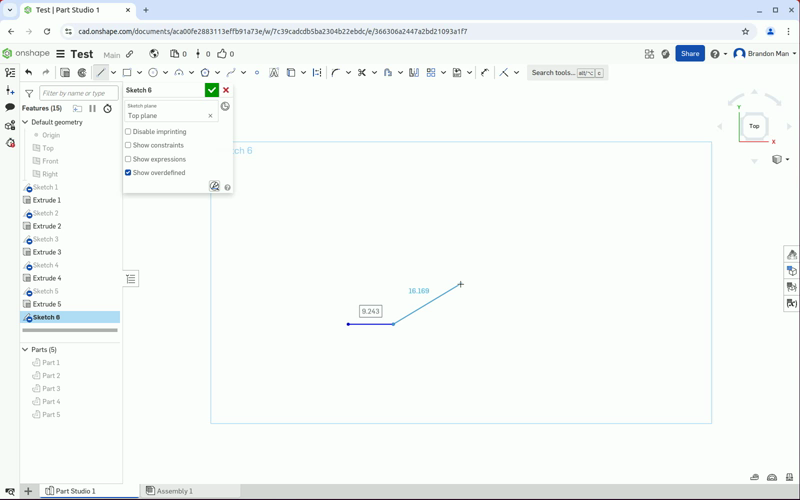
key_up(shift)
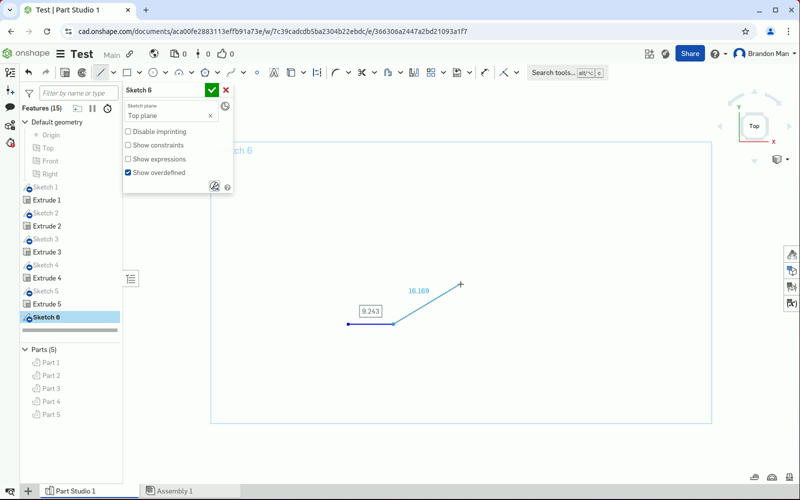
key_down(shift)
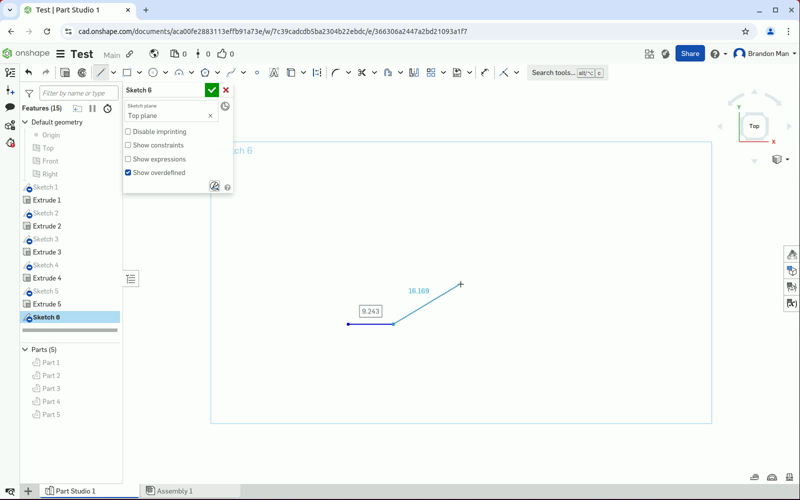
mouse_move(393, 243)
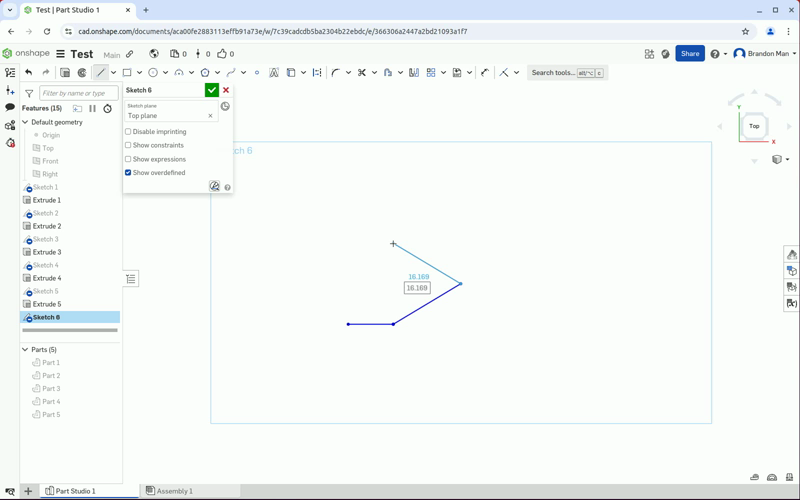
click(393, 243)
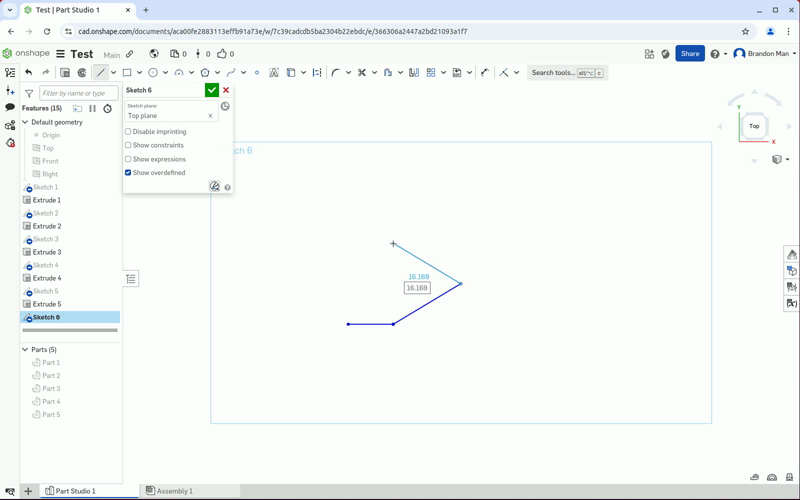
key_up(shift)
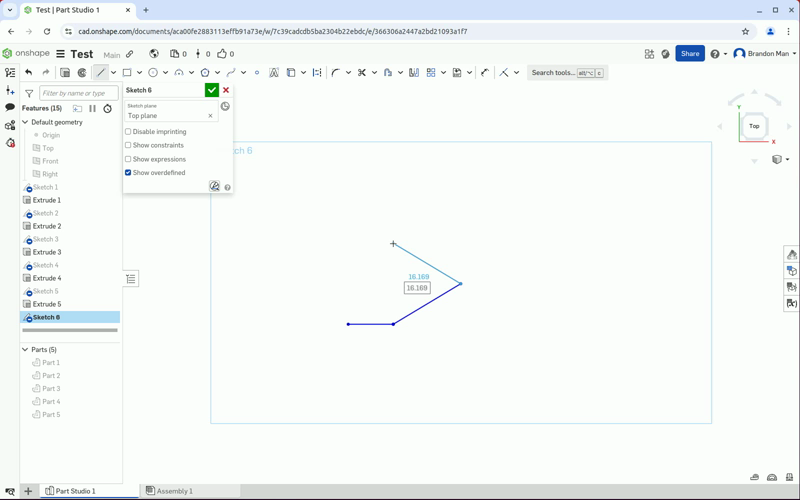
key_down(shift)
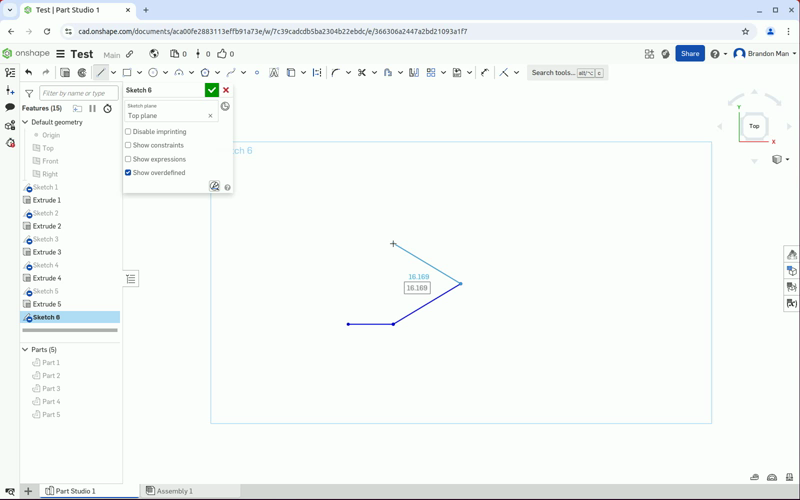
mouse_move(423, 243)
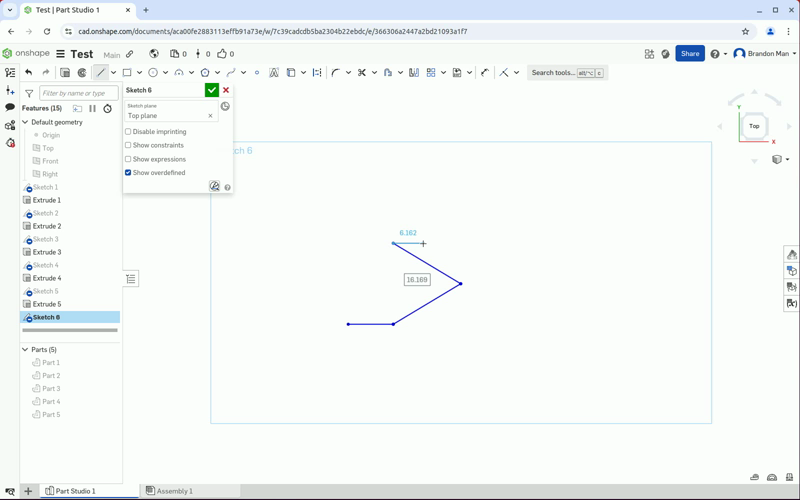
mouse_move(348, 243)
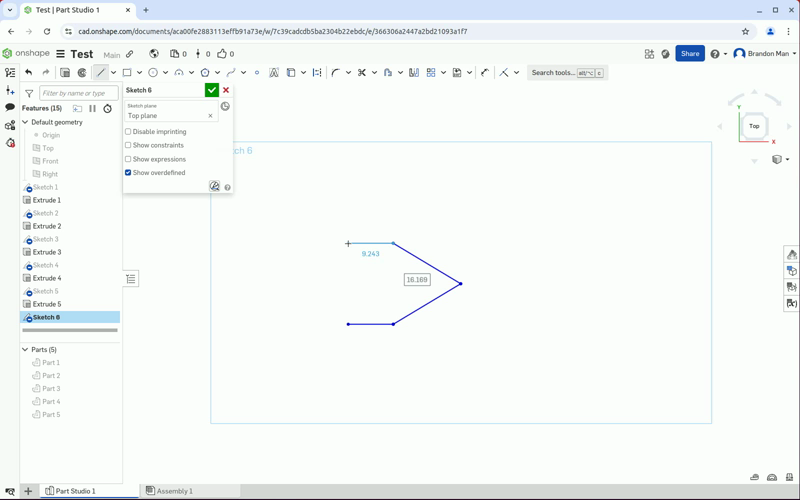
click(348, 243)
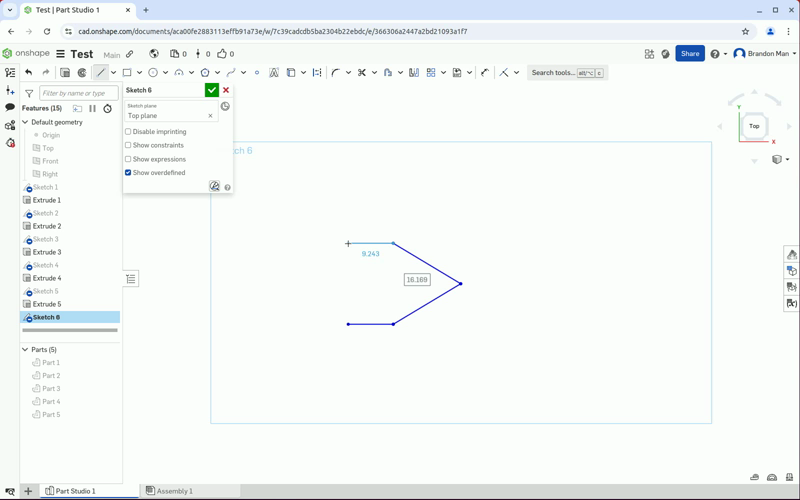
key_up(shift)
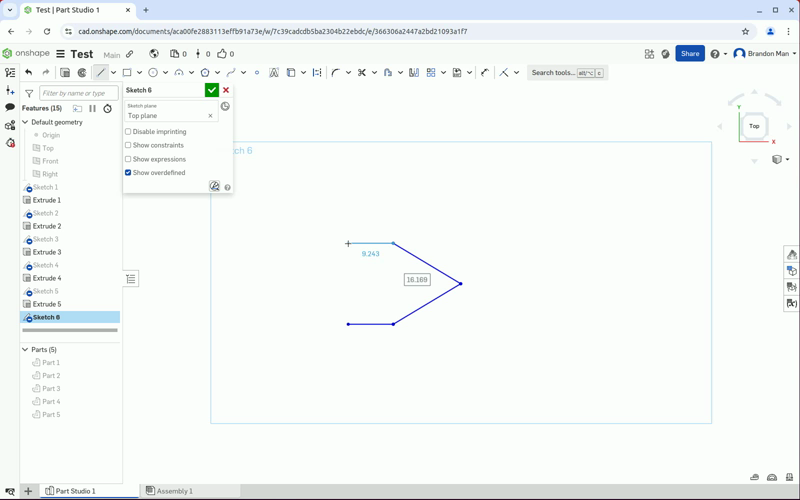
key_down(shift)
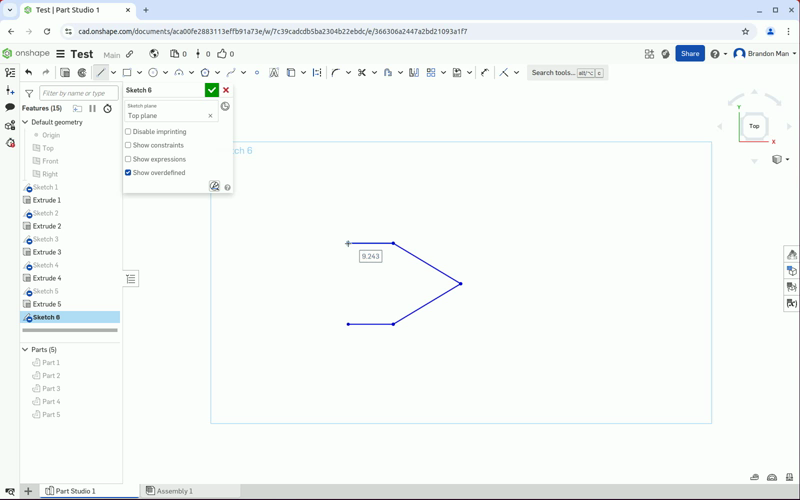
mouse_move(348, 324)
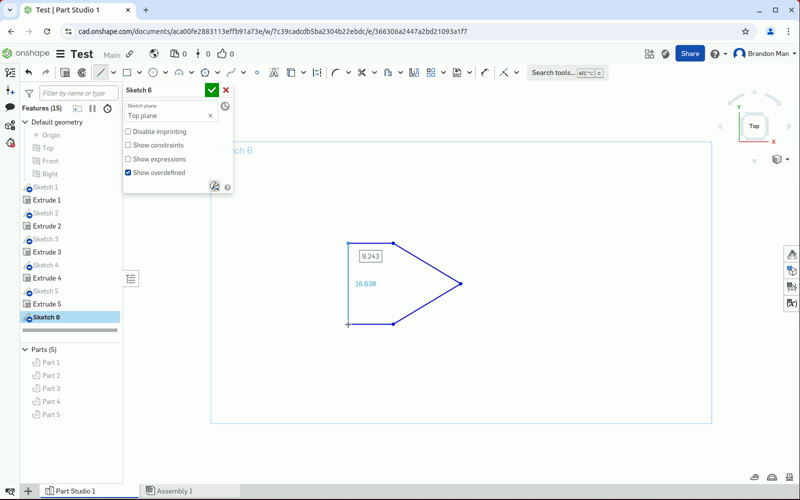
key_up(shift)
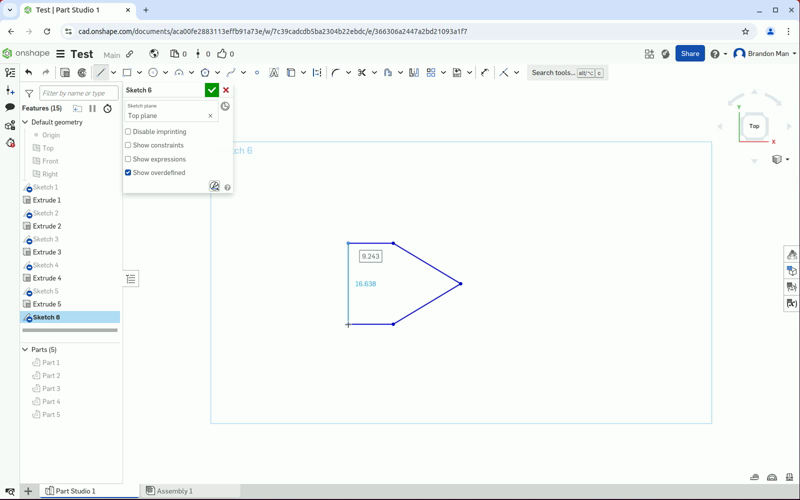
click(348, 324)
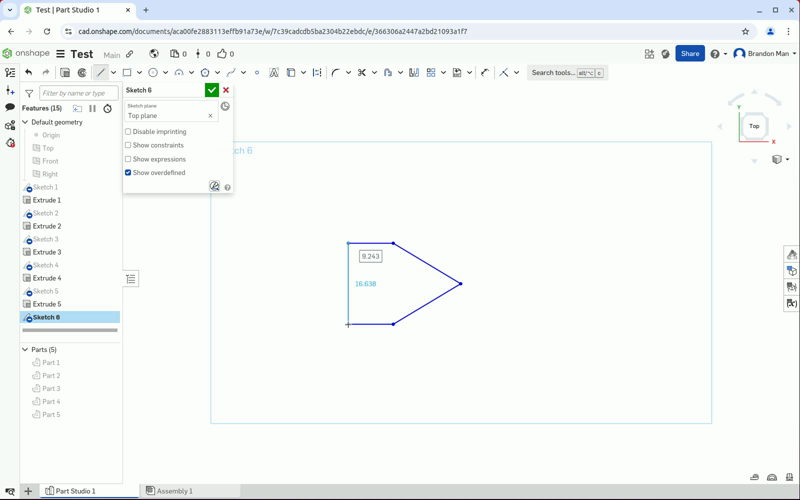
key(esc)
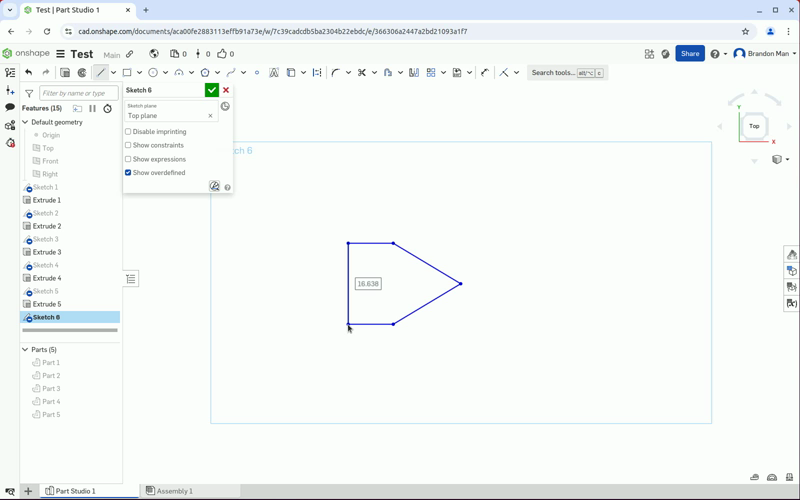
mouse_move(353, 261)
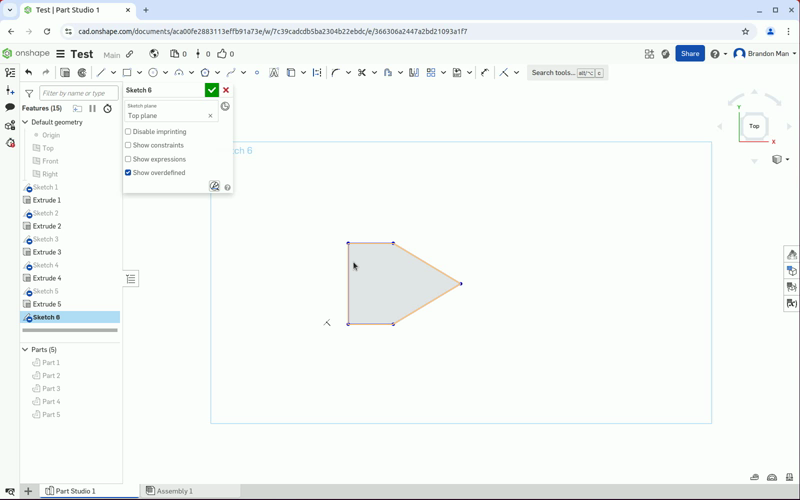
click(353, 261)
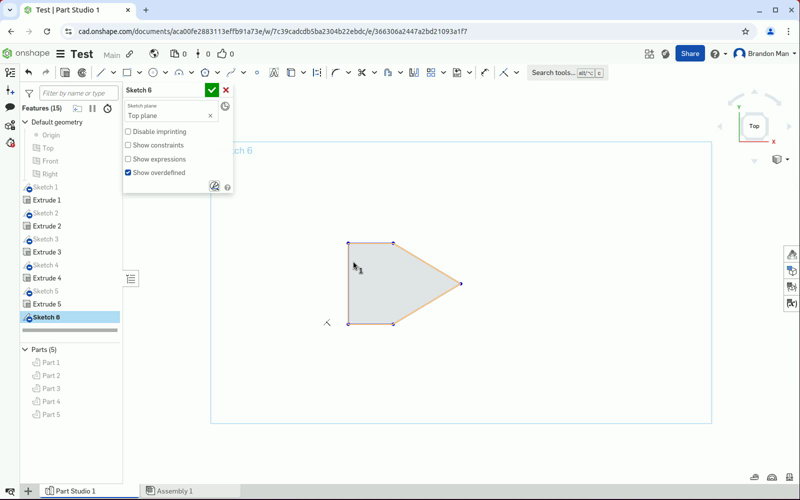
mouse_move(73, 352)
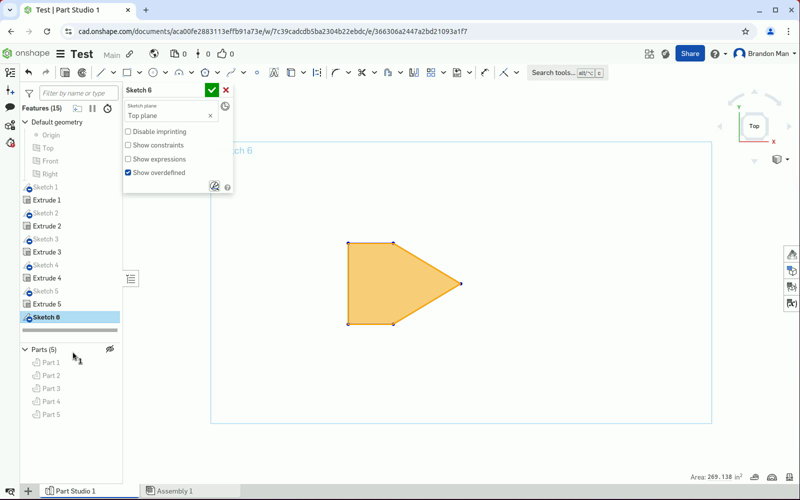
key(shift+y)
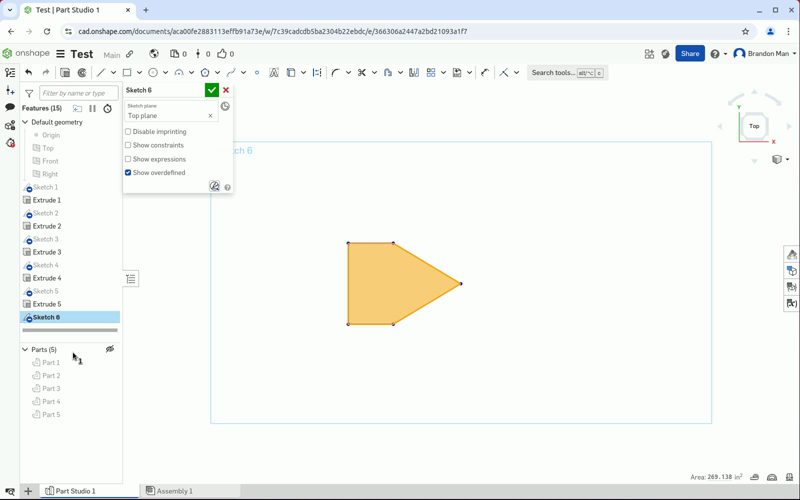
key(shift+e)
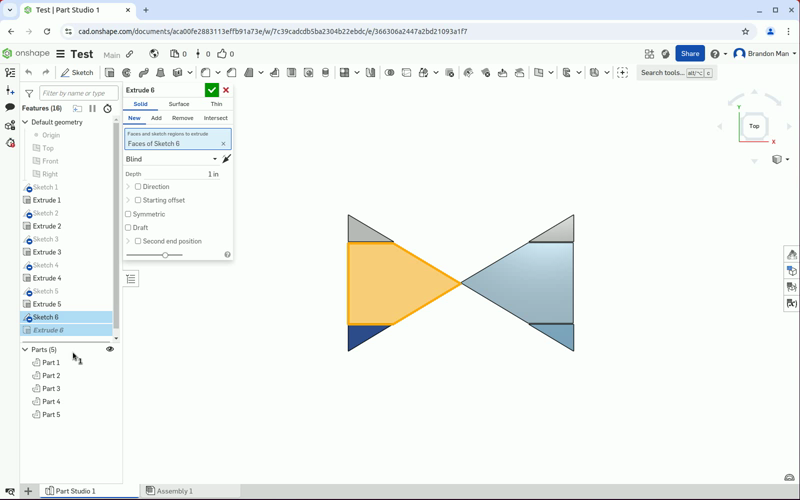
mouse_move(143, 106)
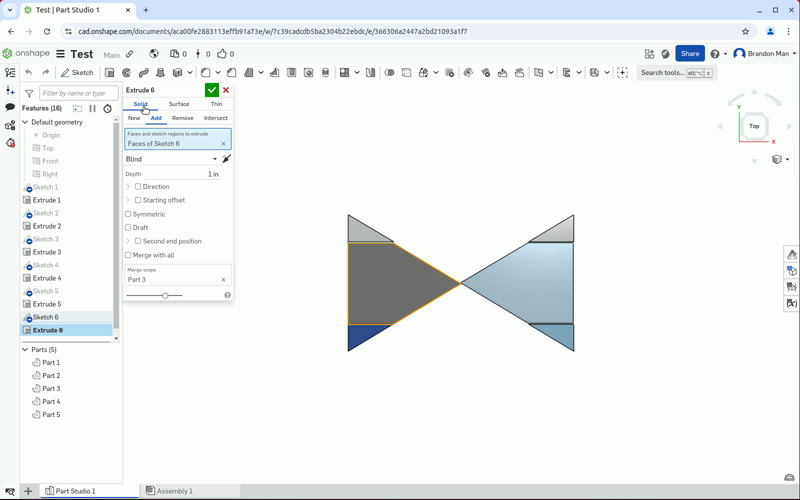
click(143, 106)
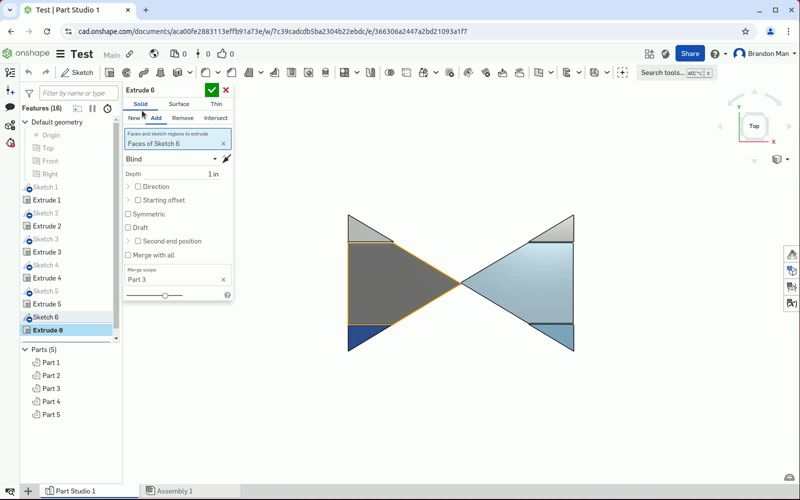
mouse_move(137, 120)
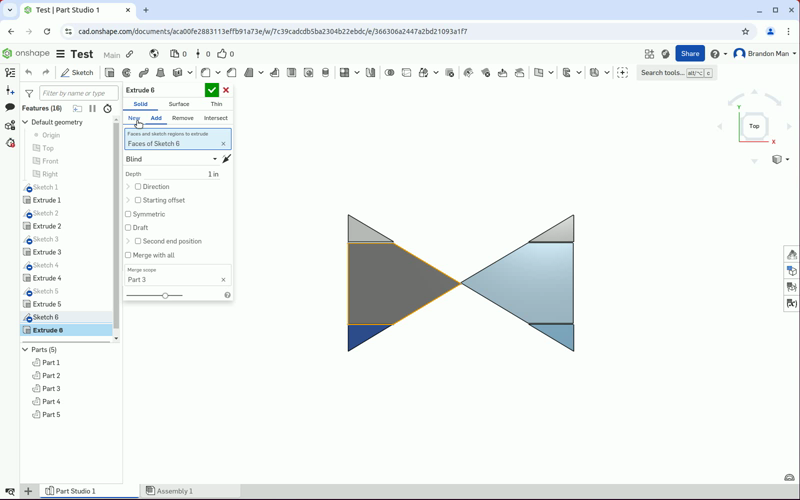
click(137, 120)
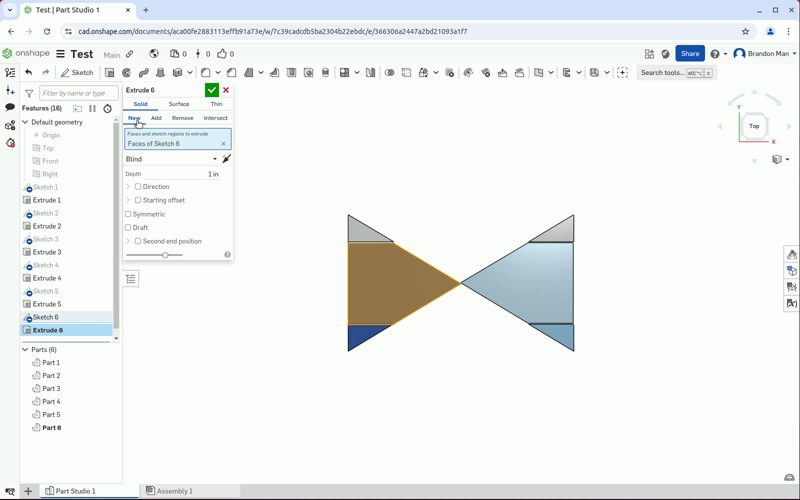
key(tab, 4)
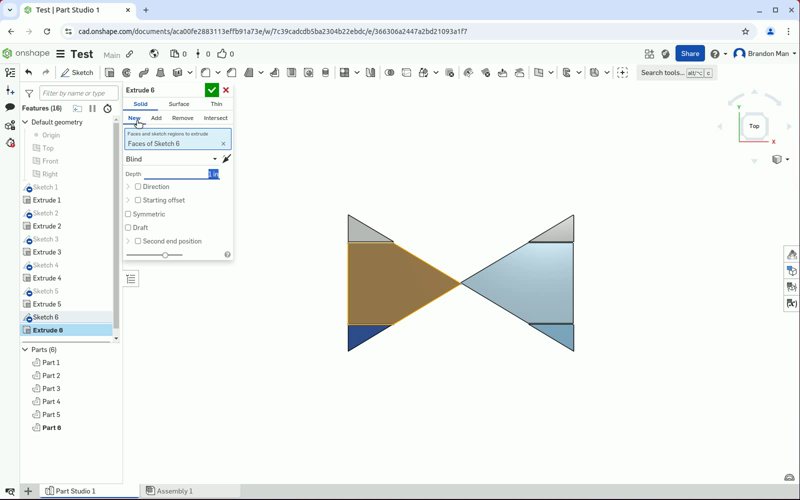
text(0.481)
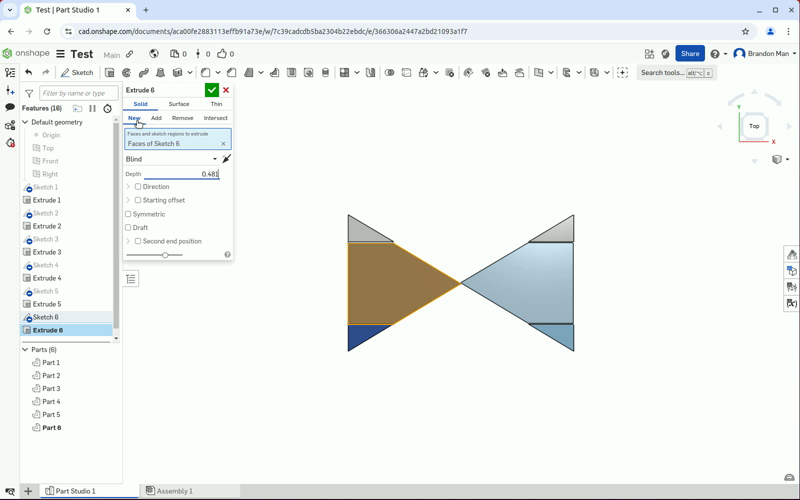
key(enter)
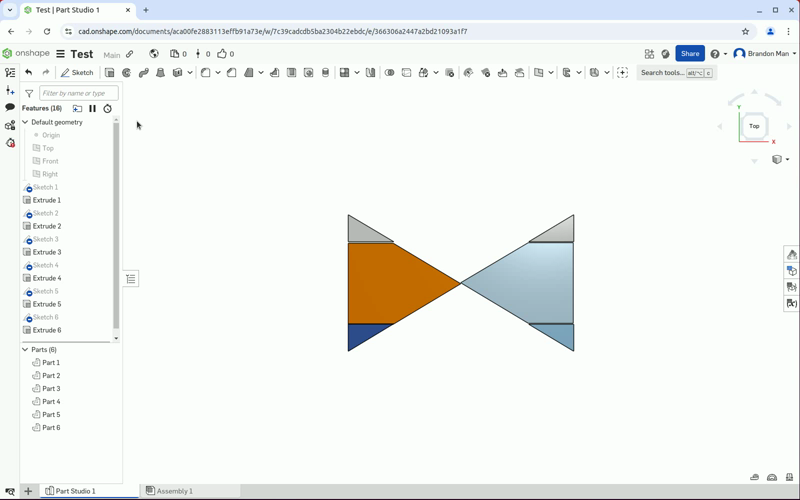
key(shift+h)
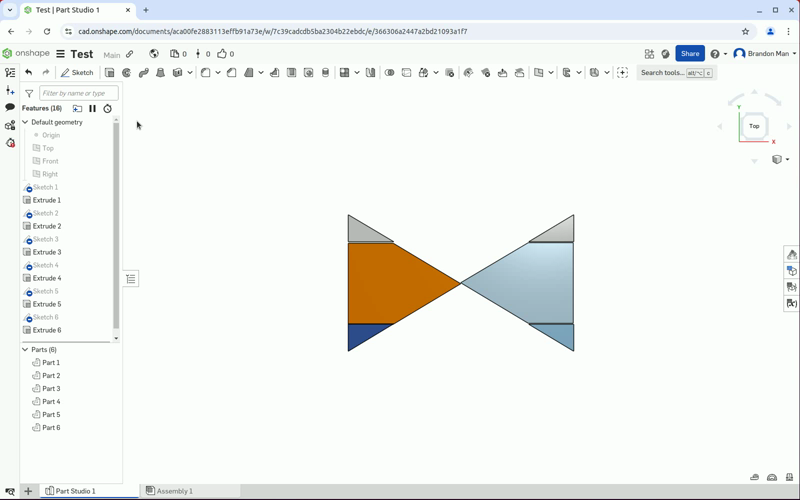
key(shift+h)
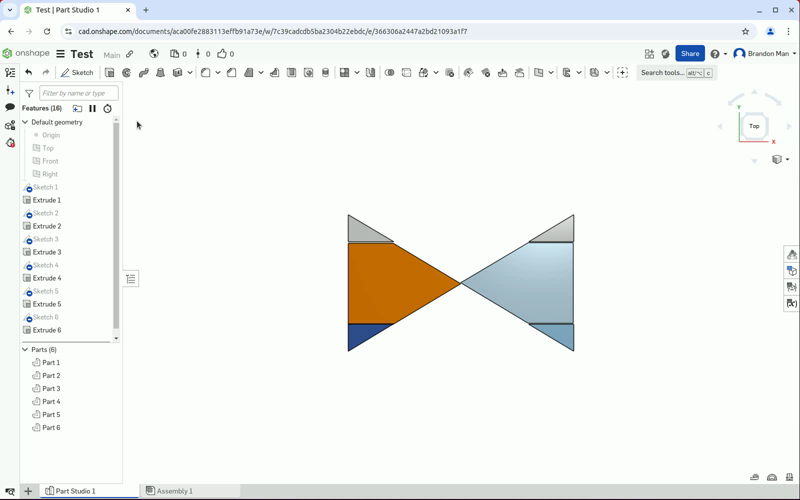
mouse_move(69, 189)
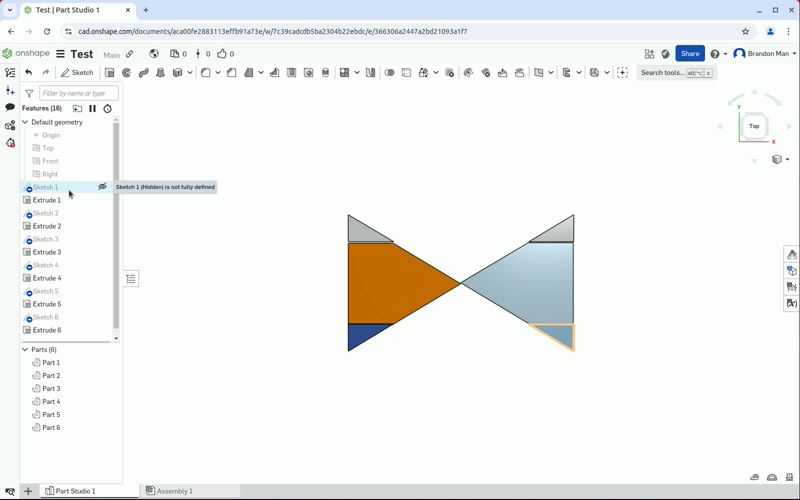
click(69, 189)
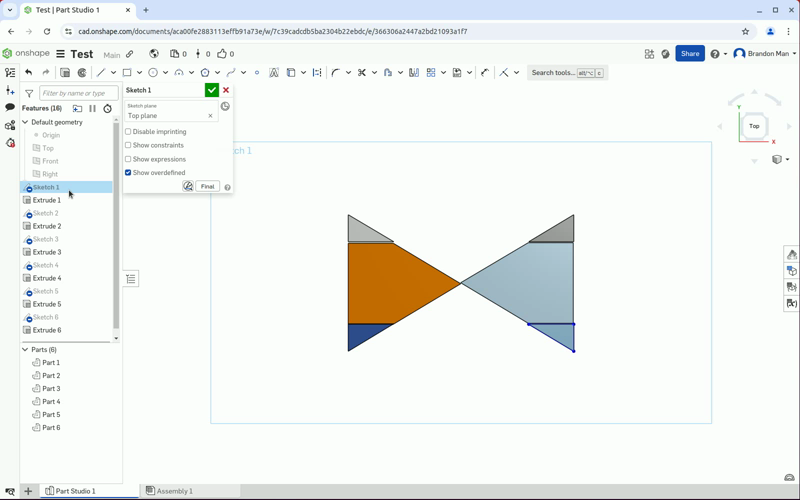
mouse_move(229, 92)
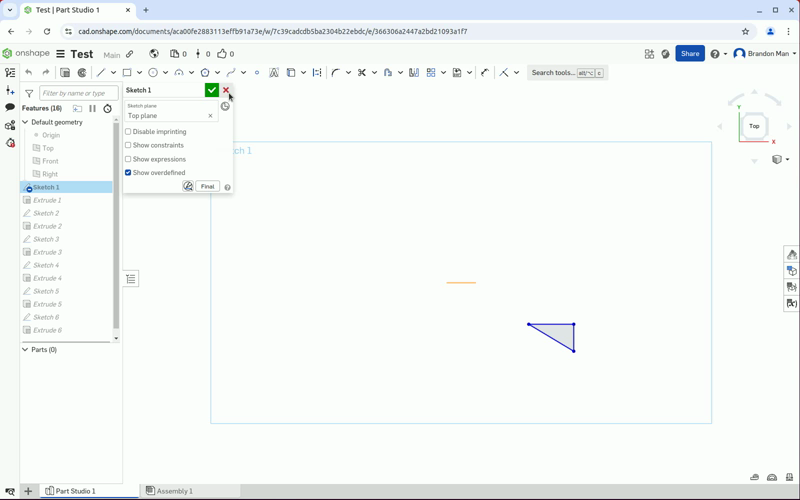
click(229, 92)
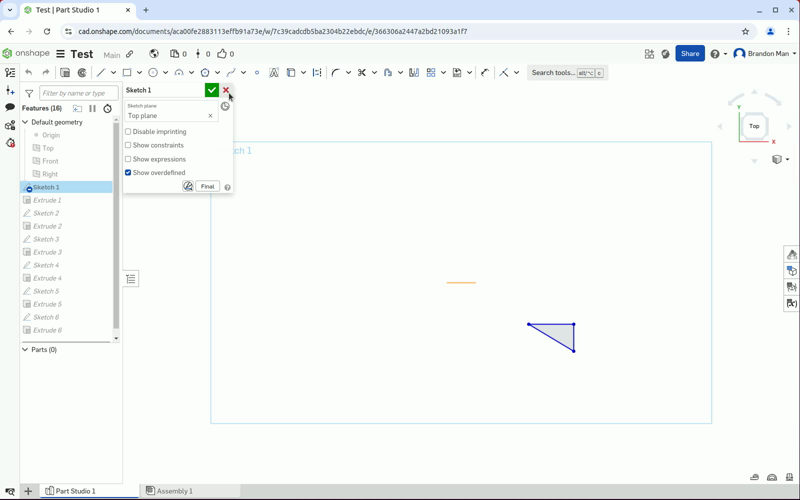
key(shift+s)
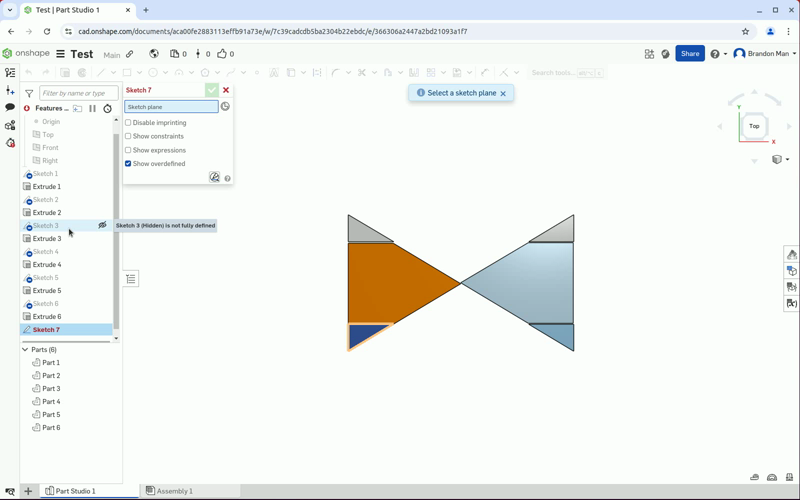
scroll(3)
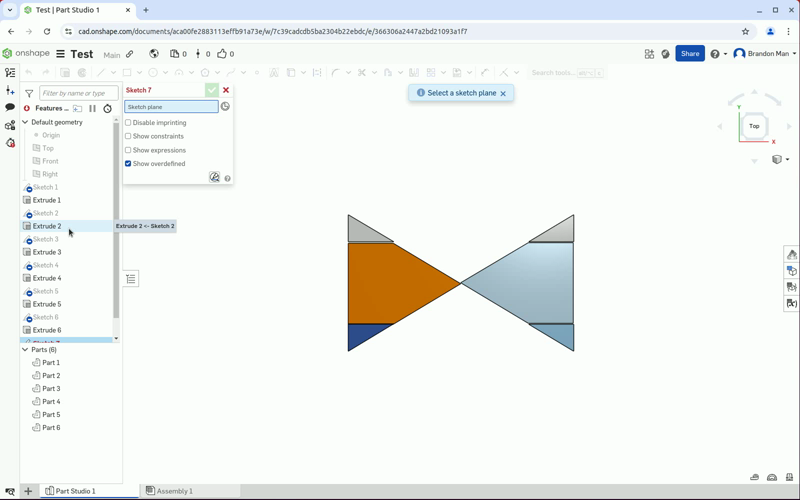
mouse_move(69, 150)
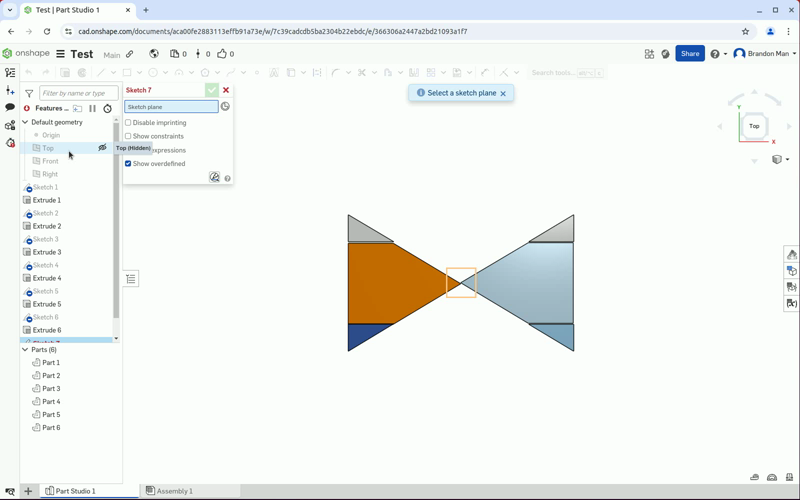
click(69, 150)
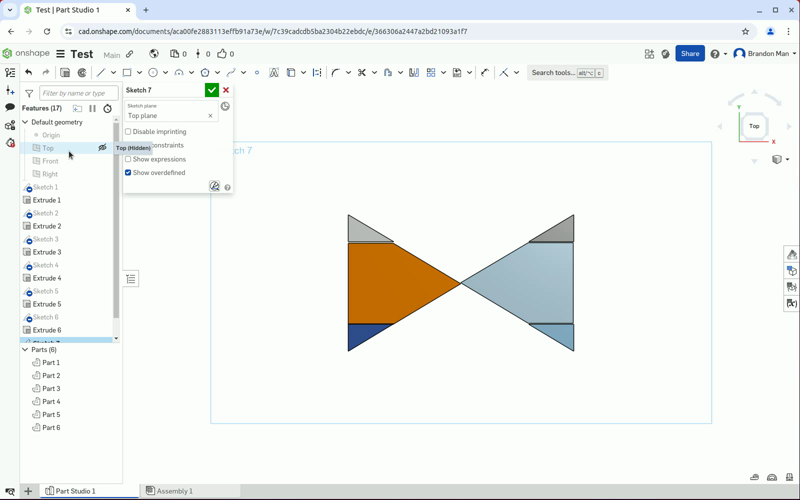
mouse_move(73, 352)
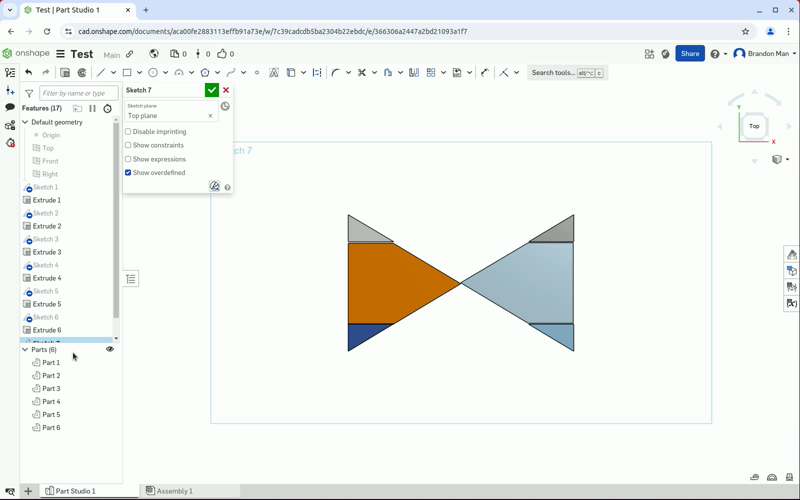
key(y)
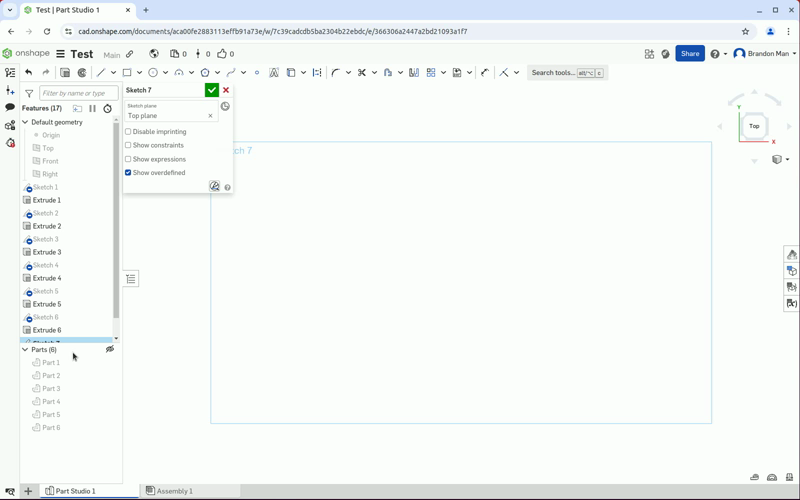
key(l)
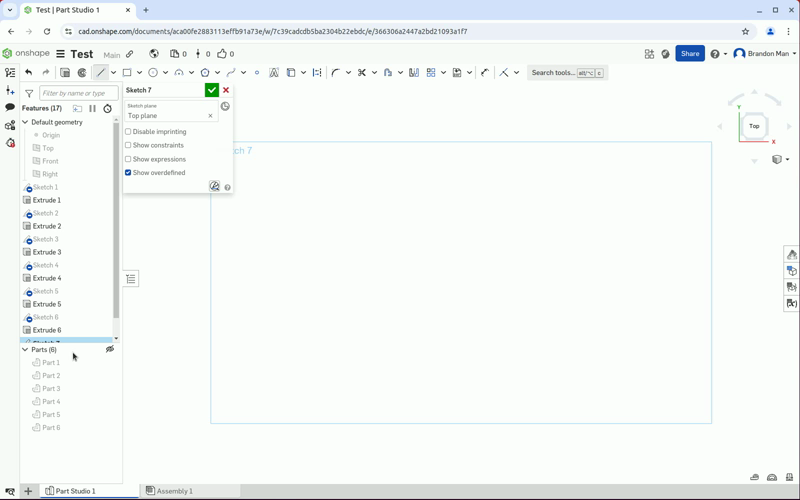
key_down(shift)
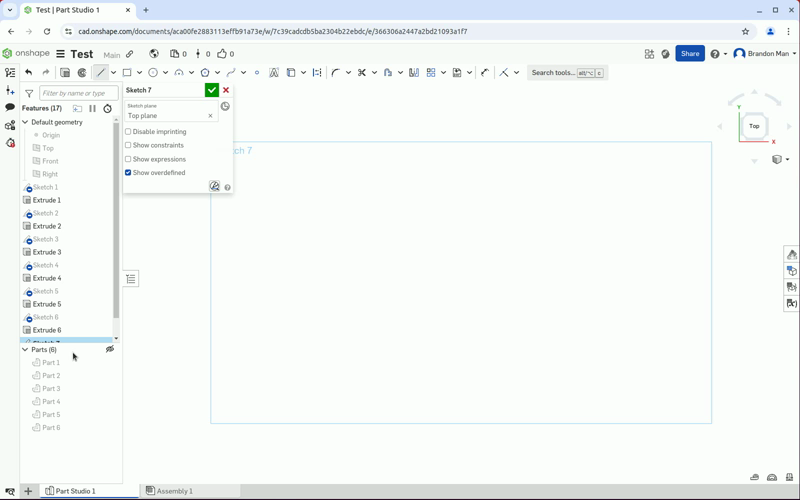
mouse_move(392, 241)
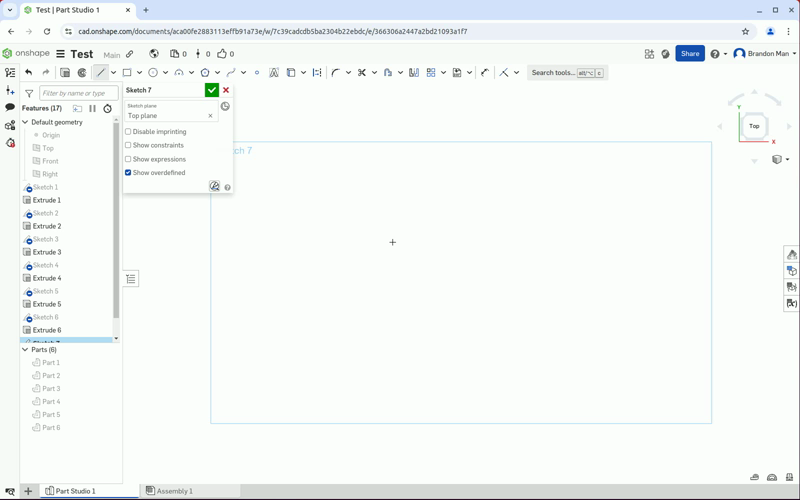
click(392, 241)
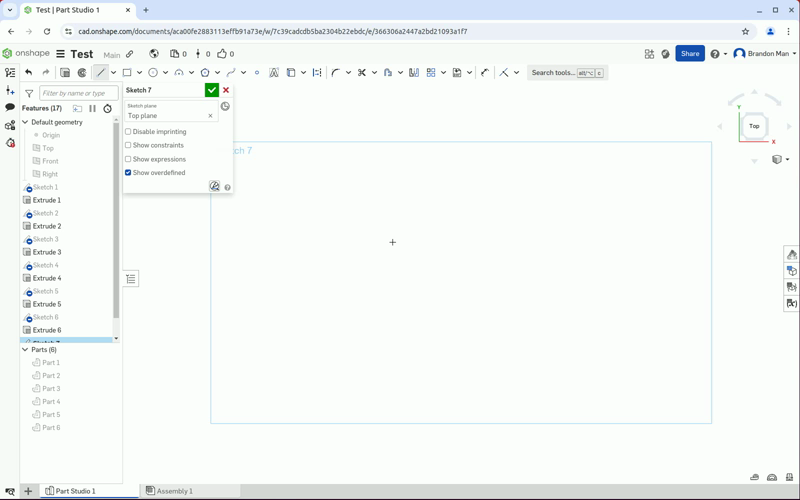
key_up(shift)
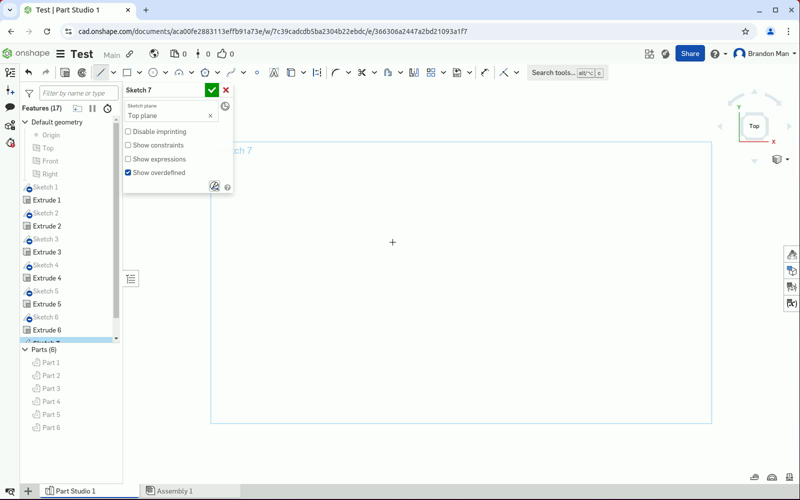
key_down(shift)
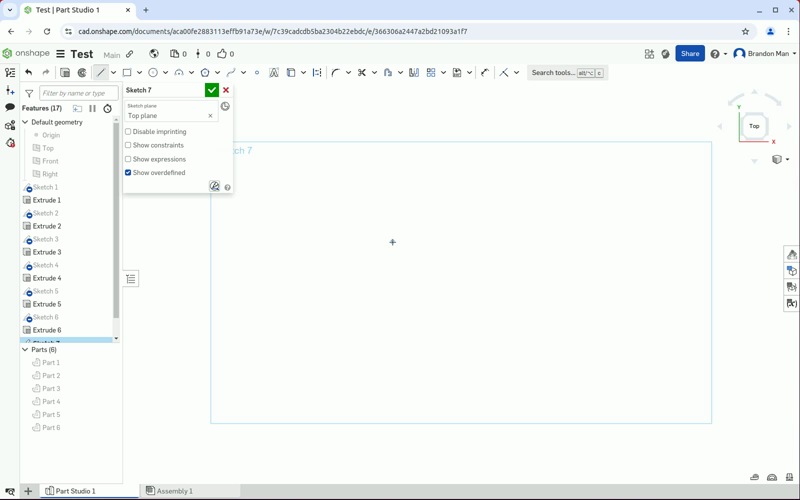
mouse_move(460, 281)
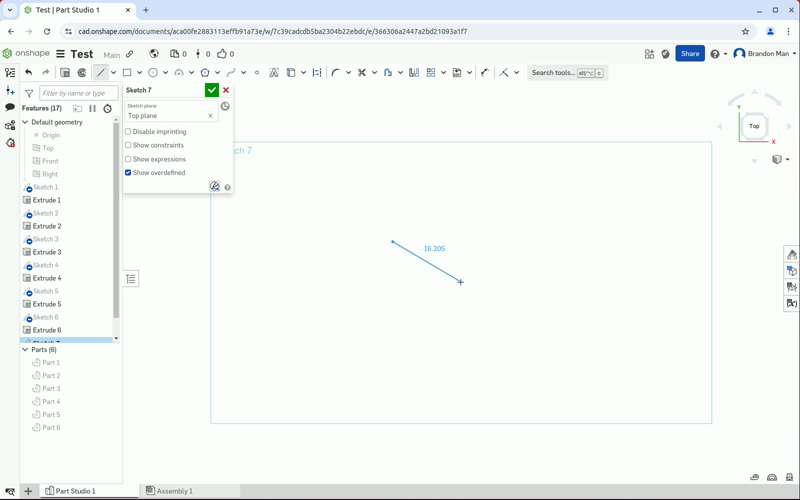
click(460, 281)
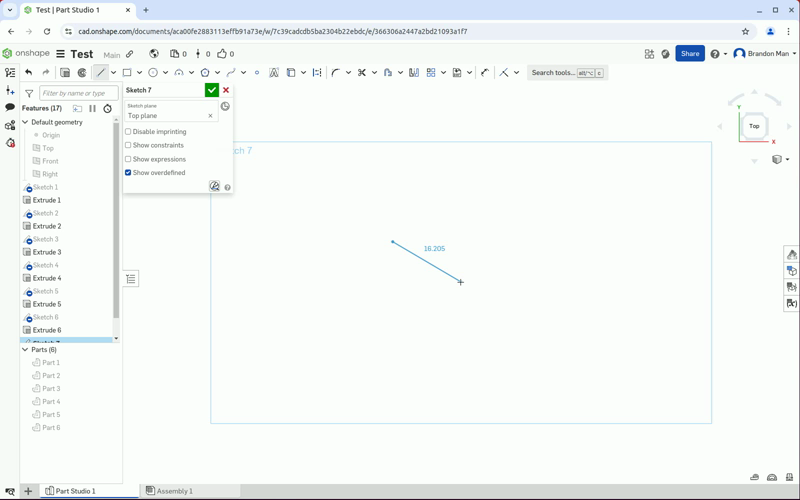
key_up(shift)
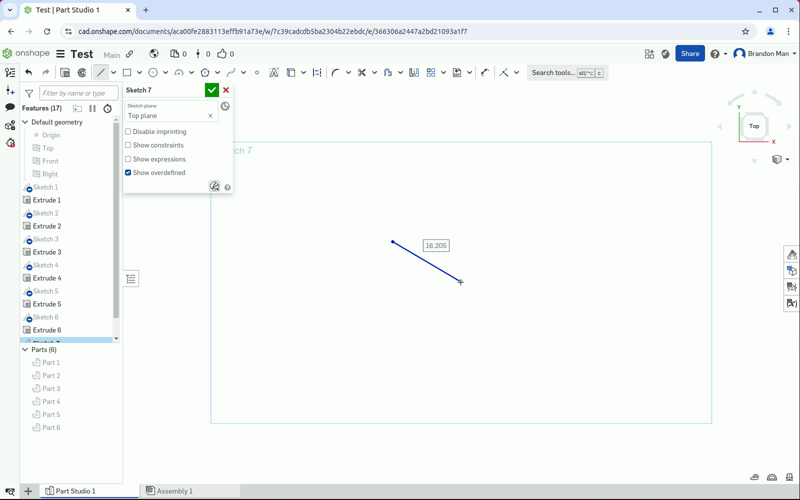
key_down(shift)
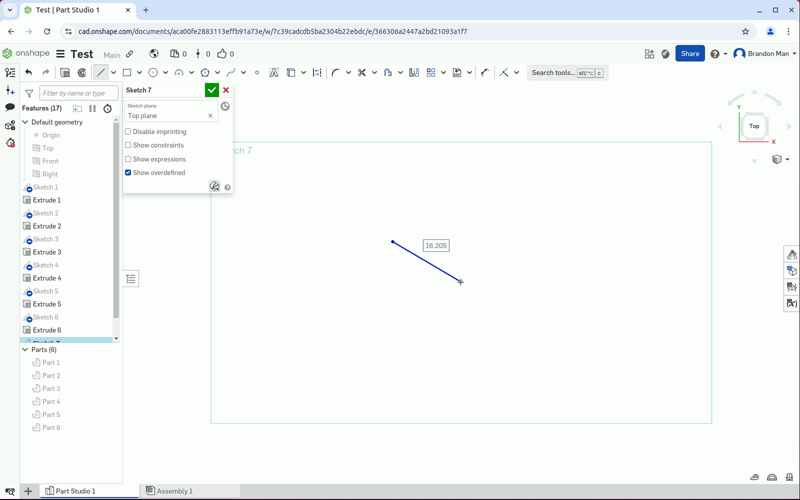
mouse_move(527, 241)
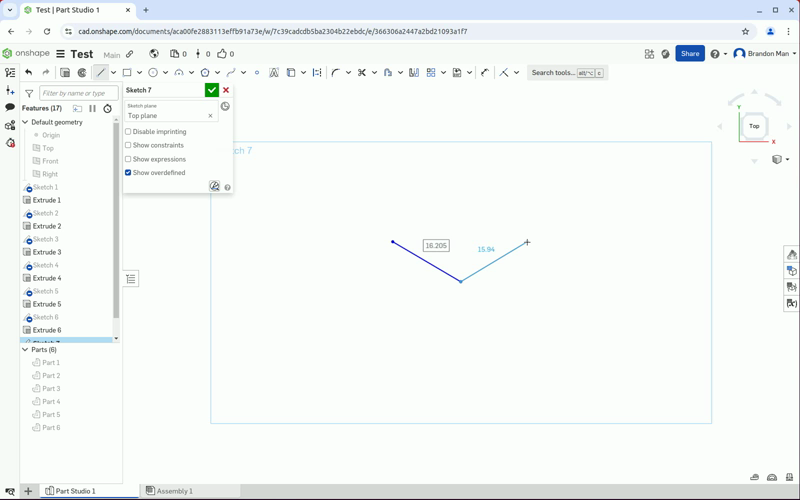
click(527, 241)
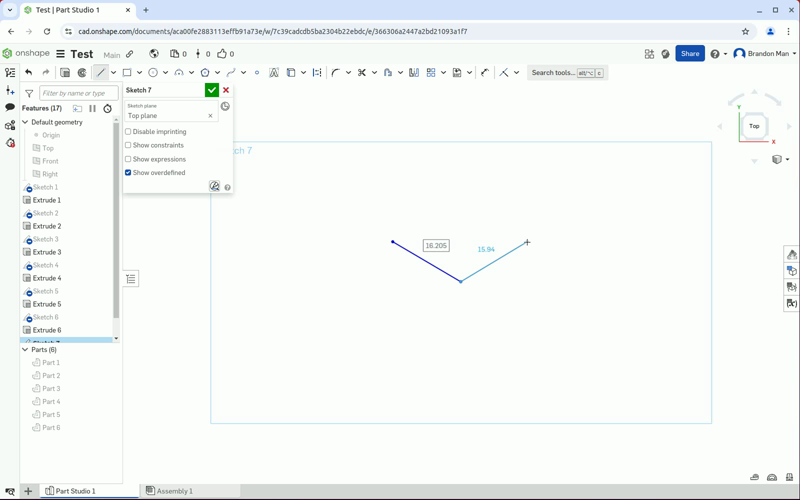
key_up(shift)
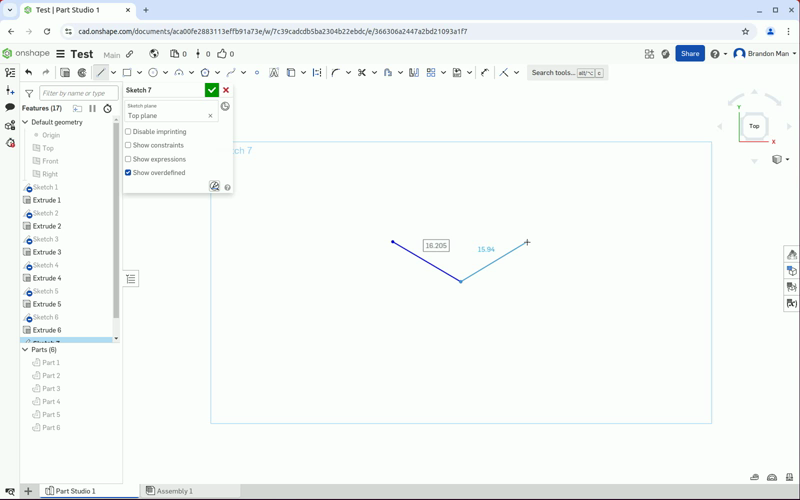
key_down(shift)
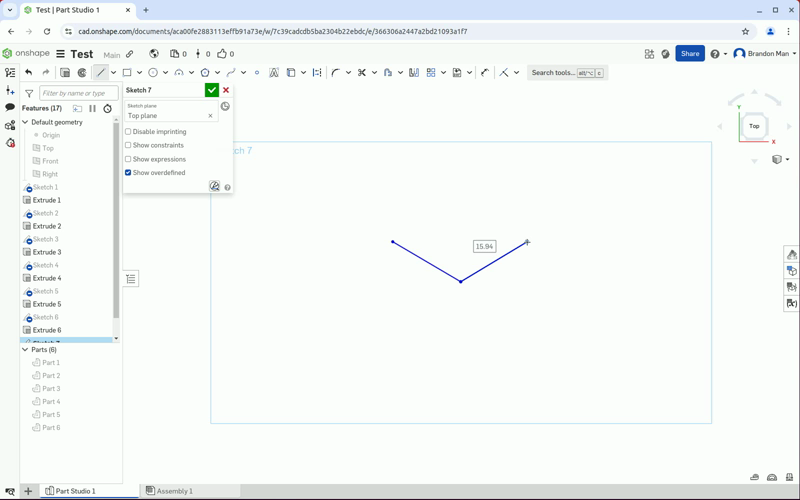
mouse_move(392, 241)
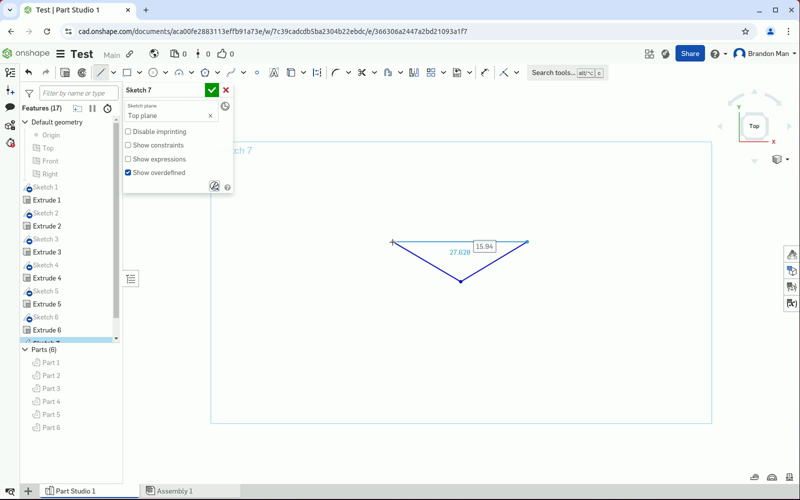
key_up(shift)
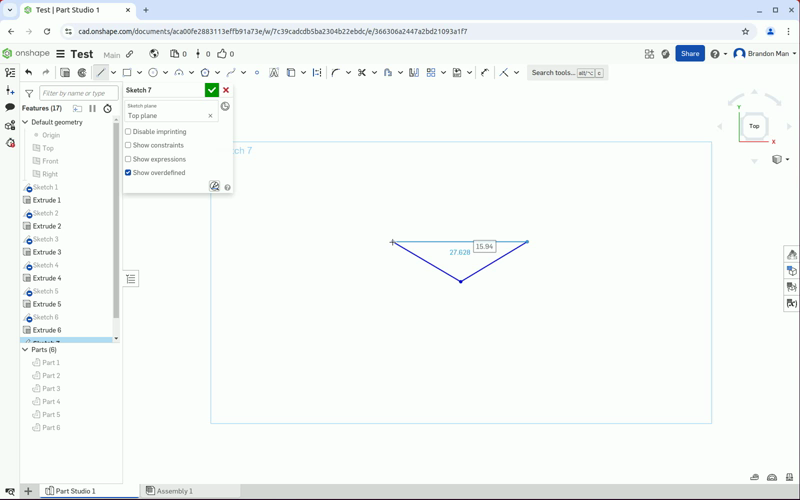
click(392, 241)
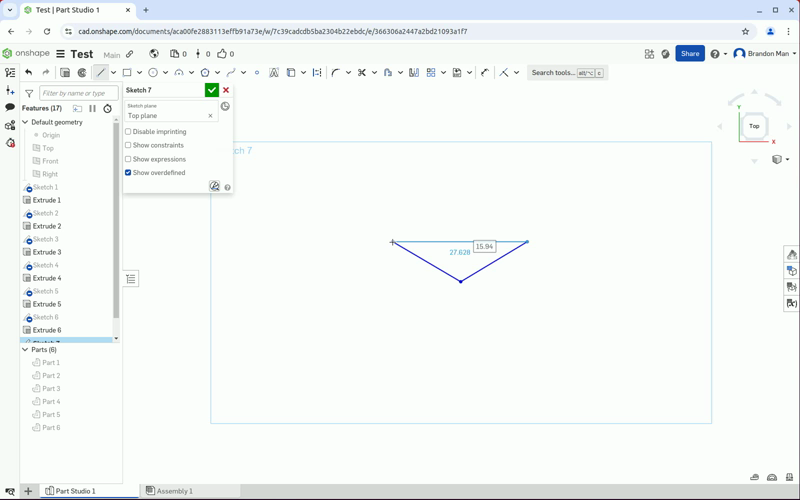
key(esc)
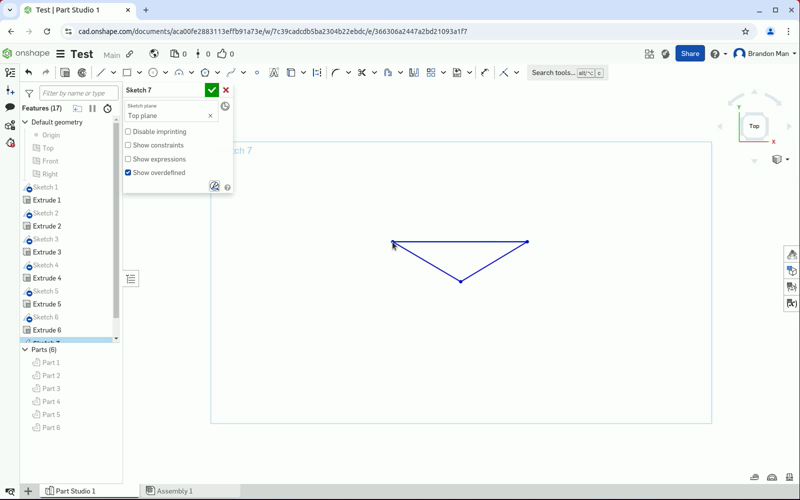
mouse_move(474, 270)
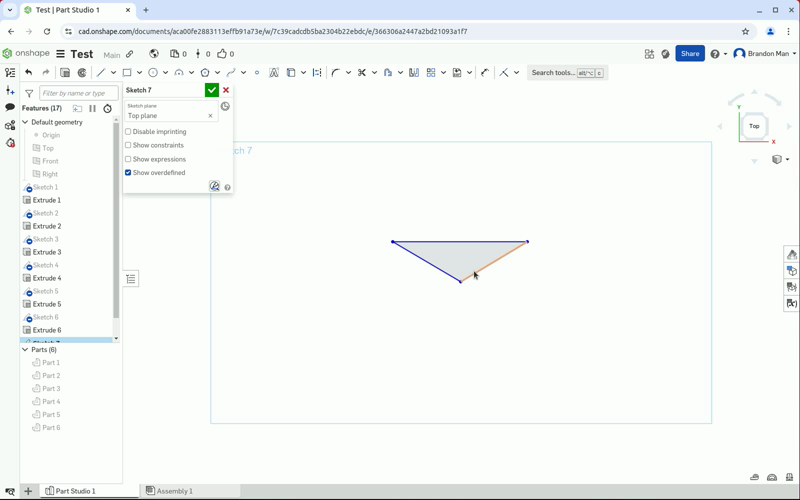
click(474, 270)
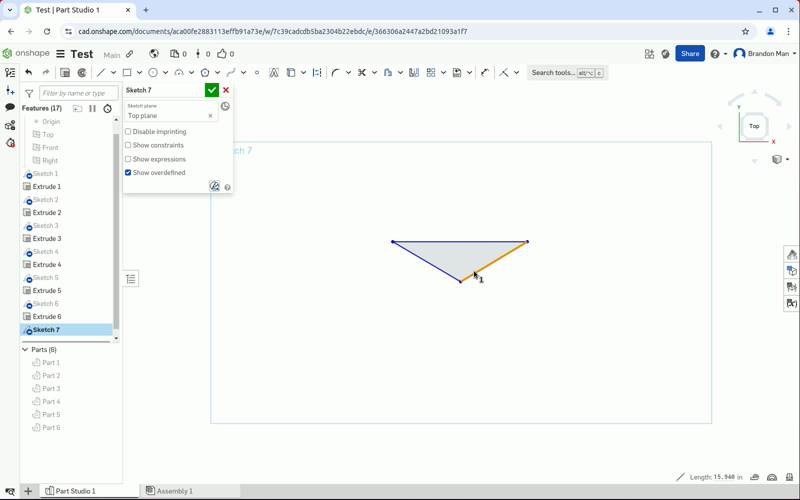
mouse_move(73, 352)
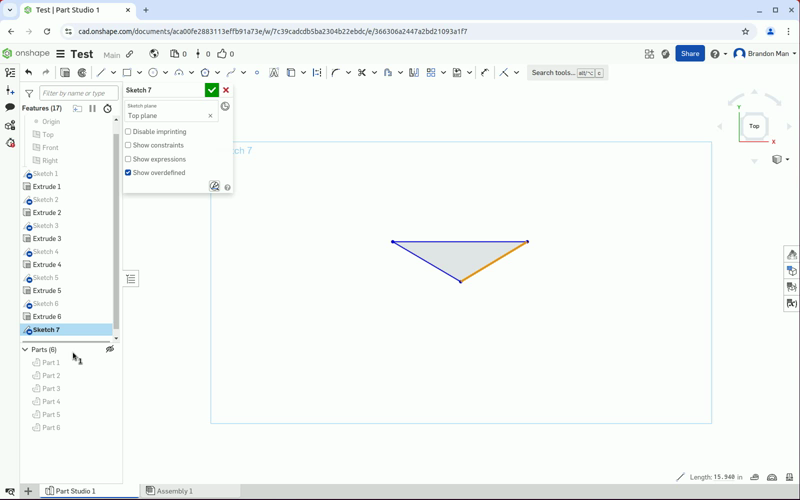
key(shift+y)
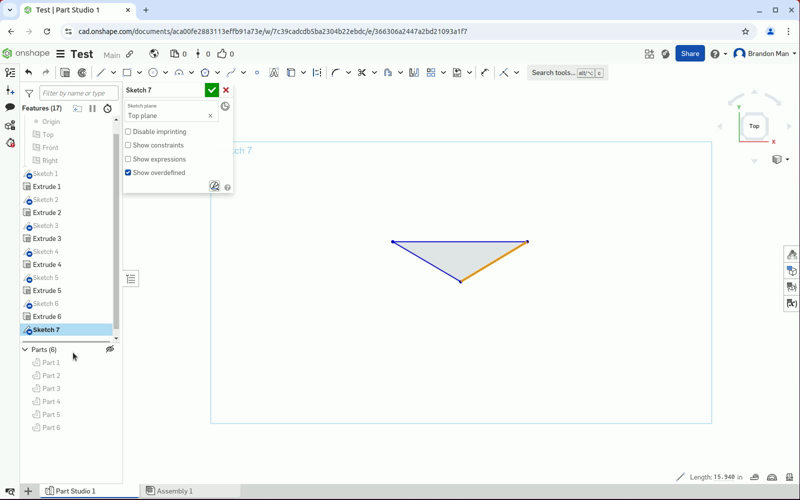
key(shift+e)
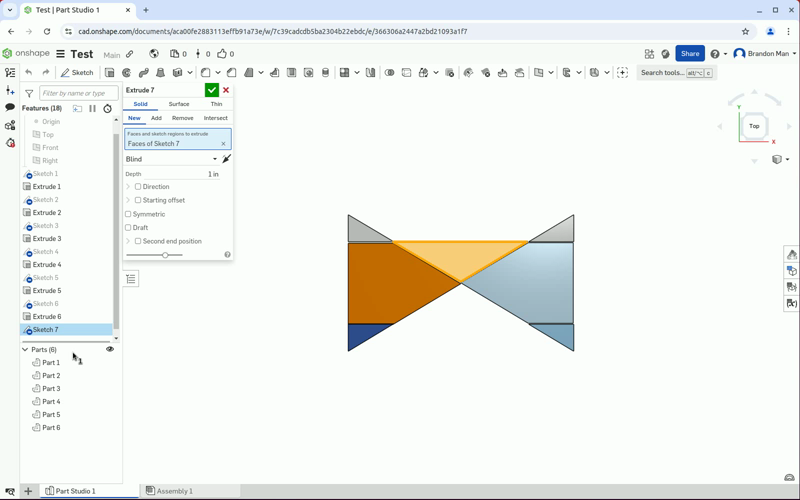
mouse_move(143, 106)
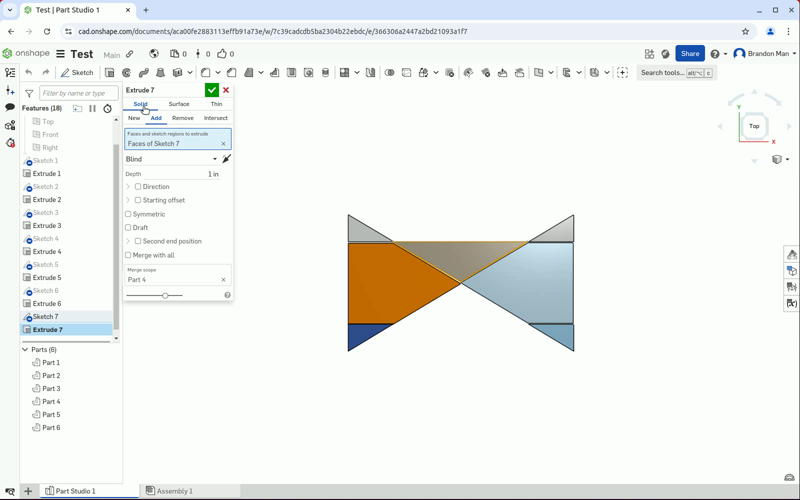
click(143, 106)
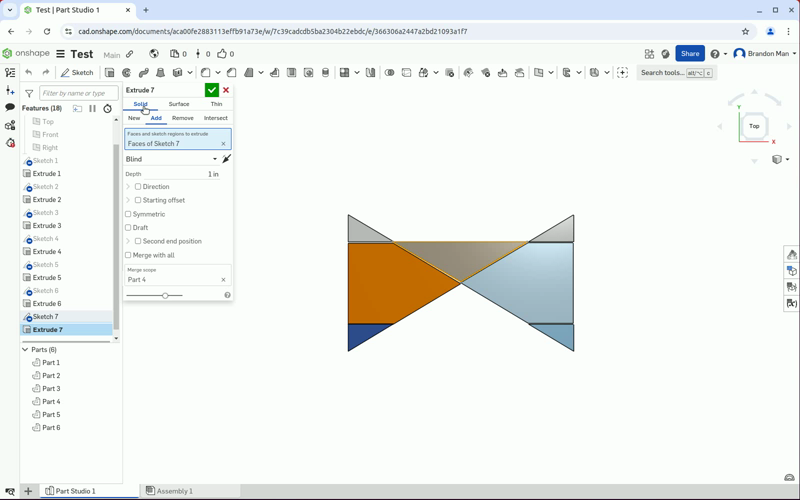
mouse_move(137, 120)
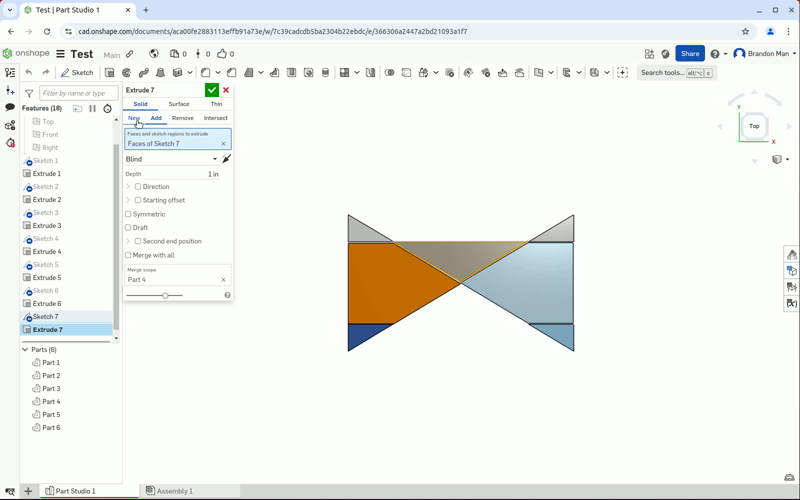
click(137, 120)
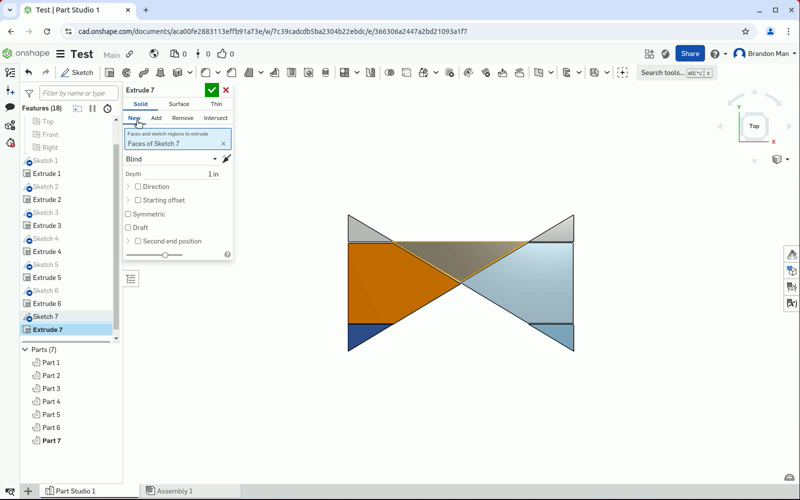
key(tab, 4)
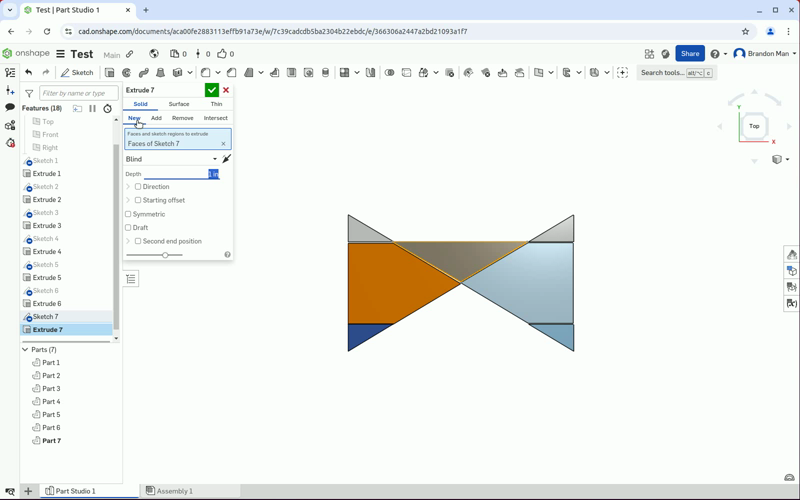
text(0.481)
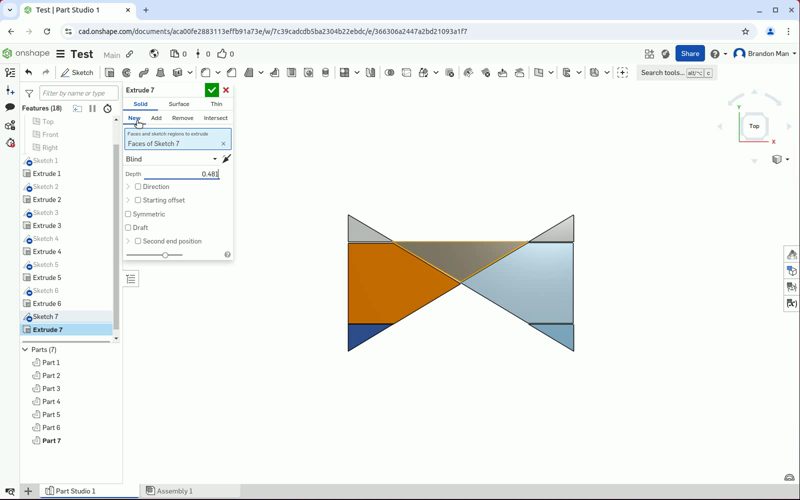
key(enter)
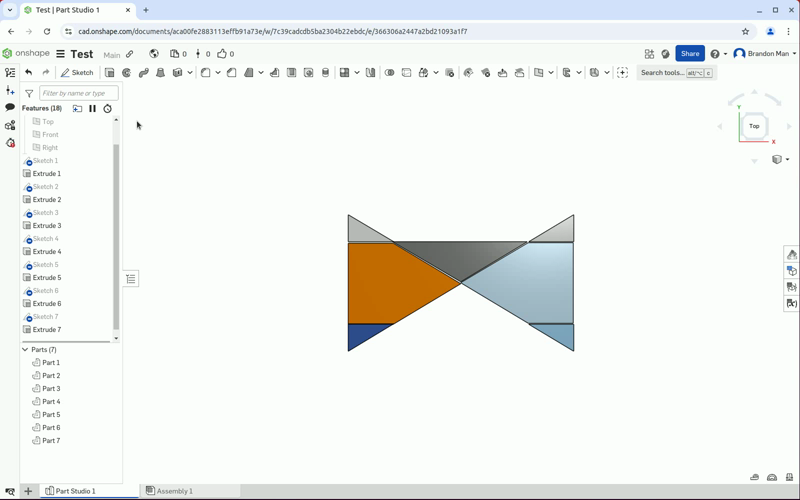
key(shift+h)
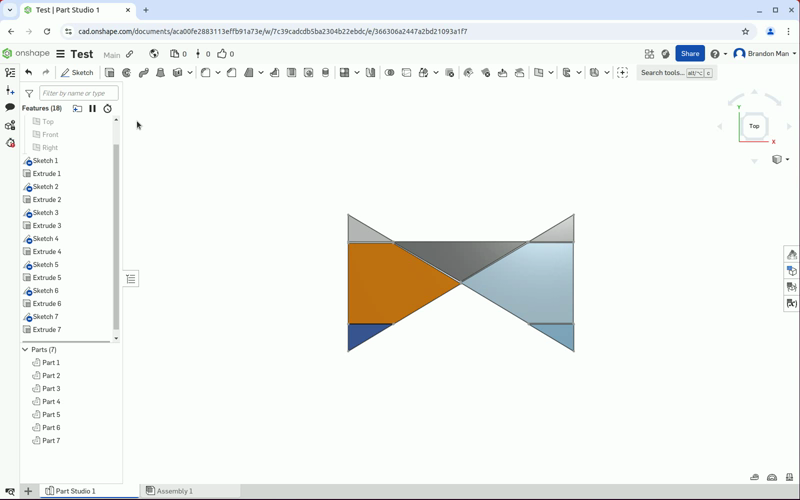
key(shift+h)
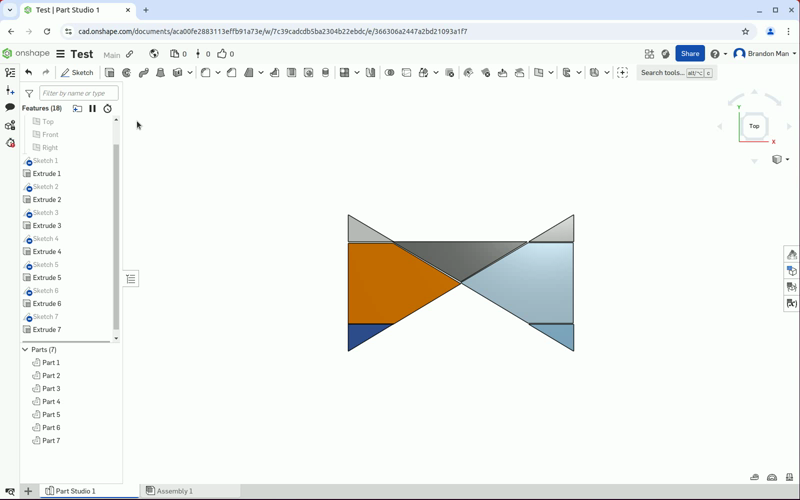
mouse_move(69, 163)
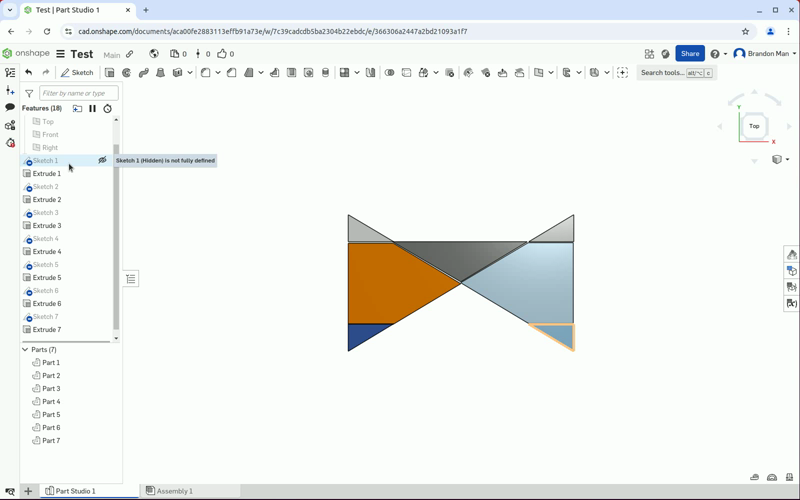
click(69, 163)
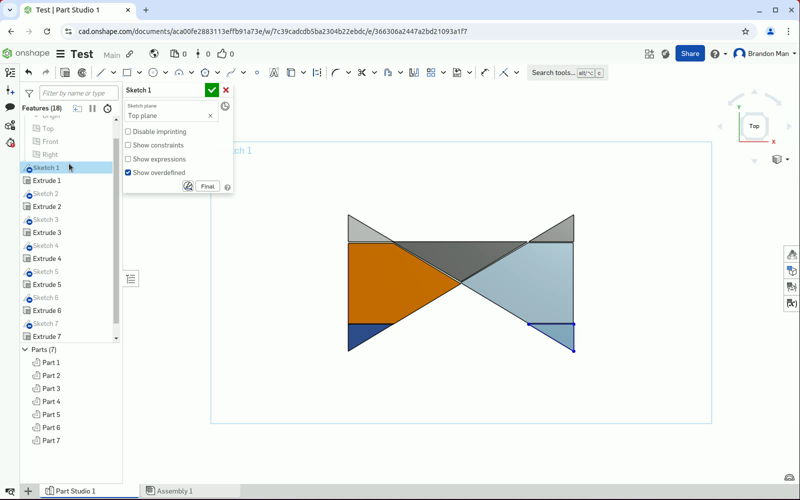
mouse_move(229, 92)
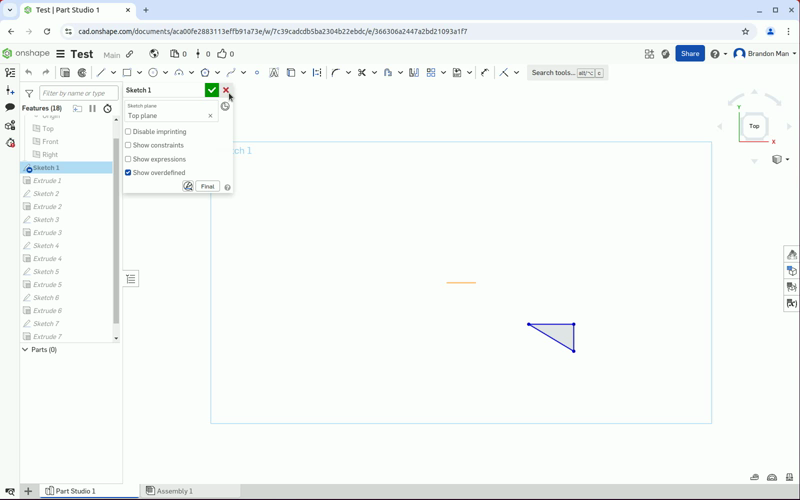
click(229, 92)
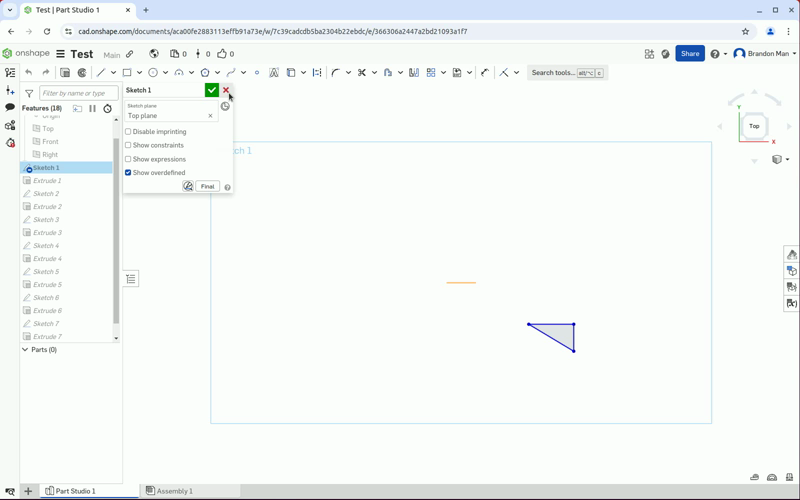
key(shift+s)
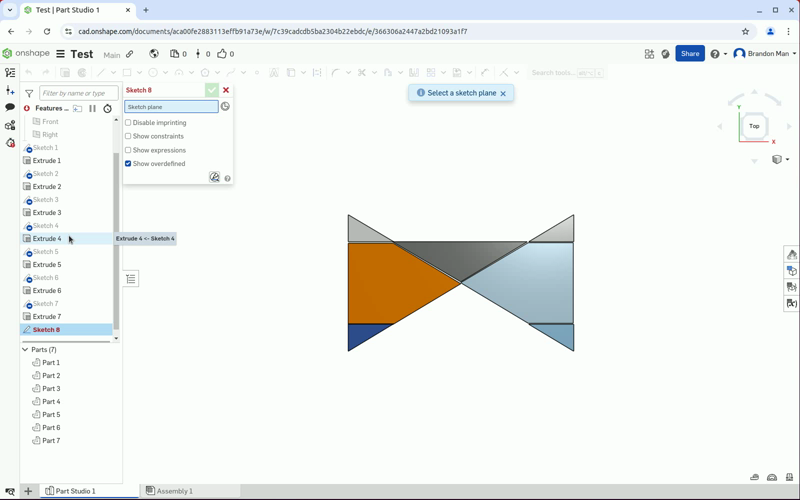
scroll(3)
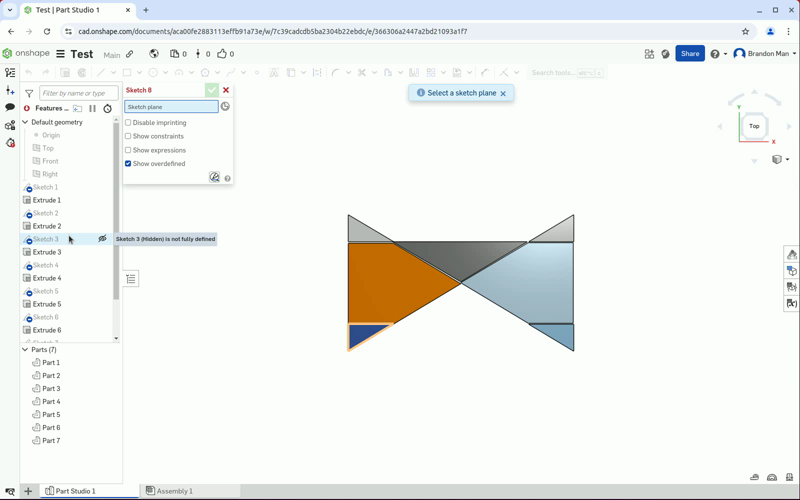
mouse_move(69, 150)
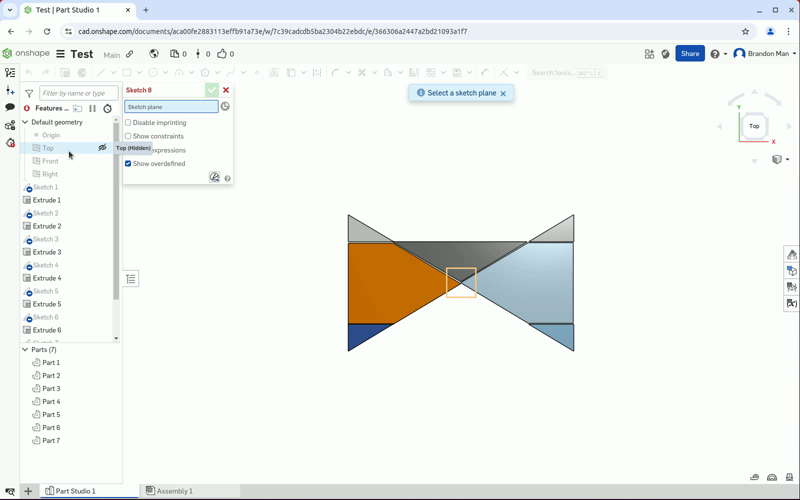
click(69, 150)
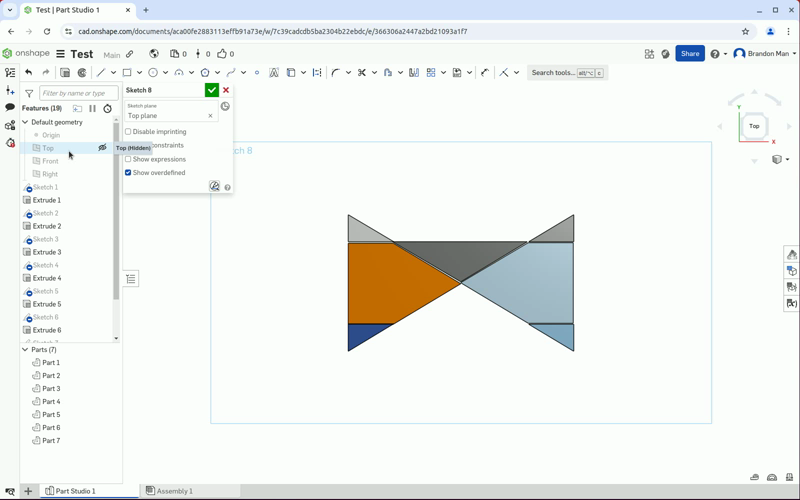
mouse_move(73, 352)
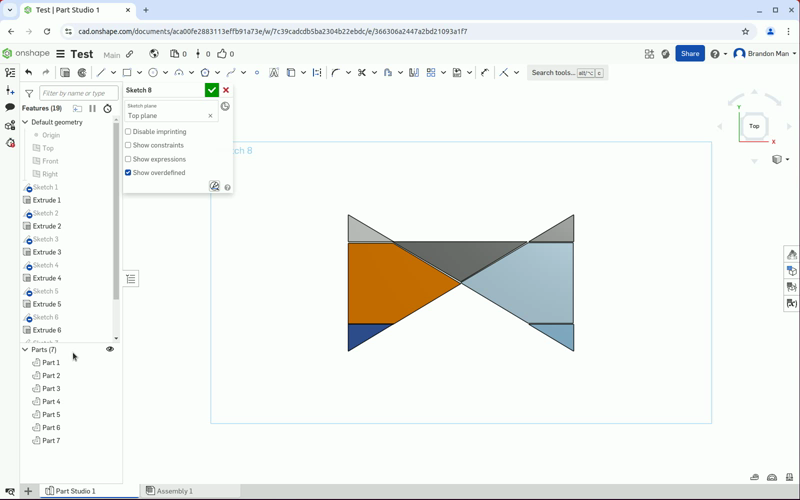
key(y)
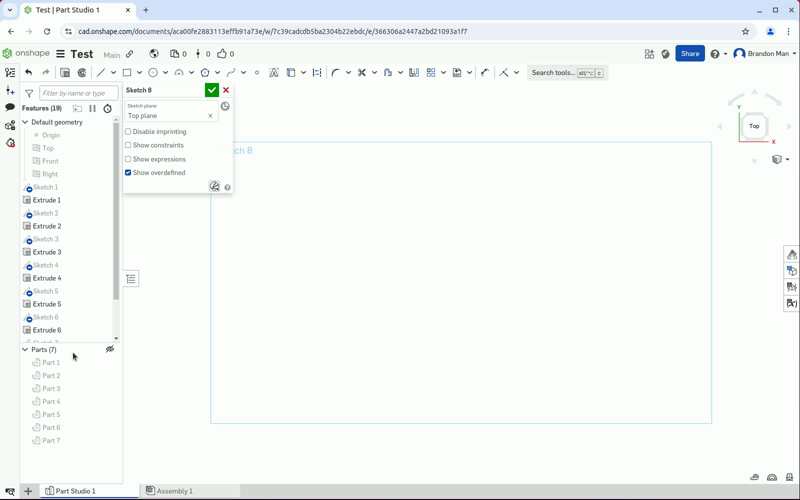
key(l)
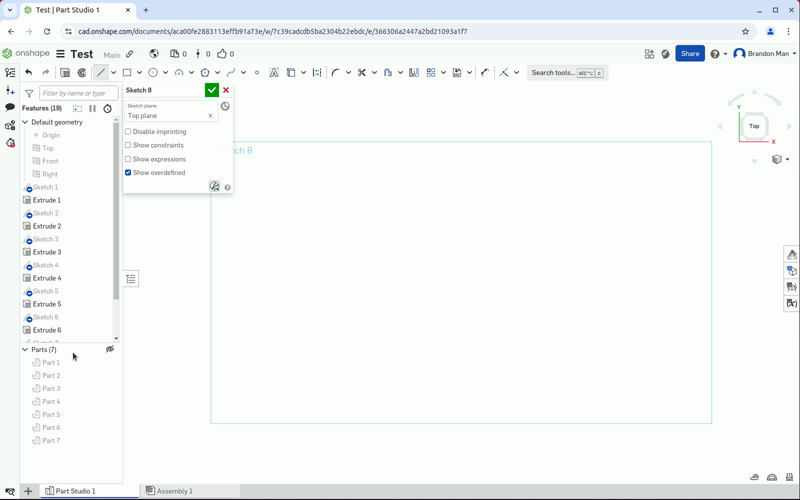
key_down(shift)
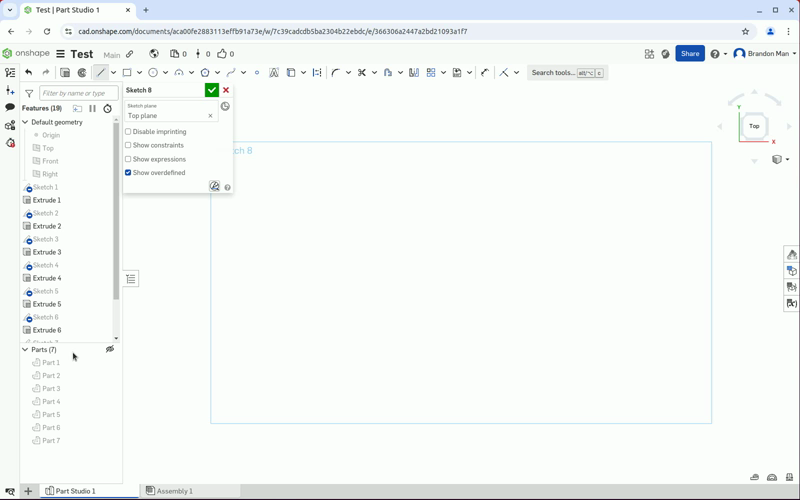
mouse_move(392, 324)
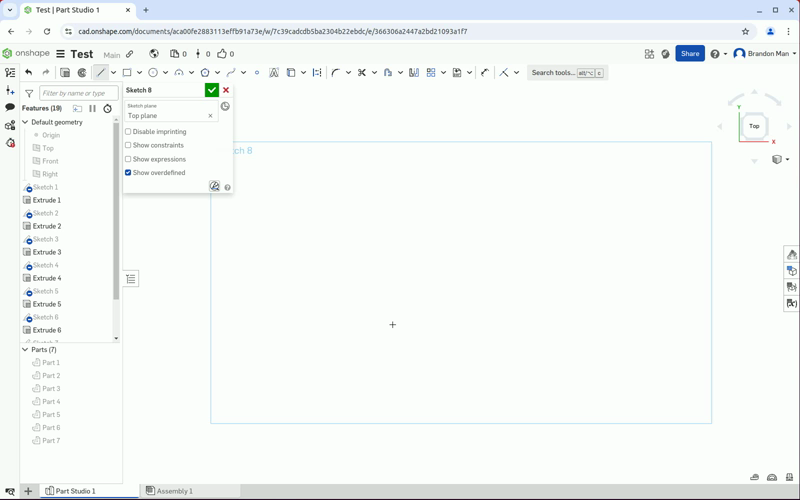
click(392, 324)
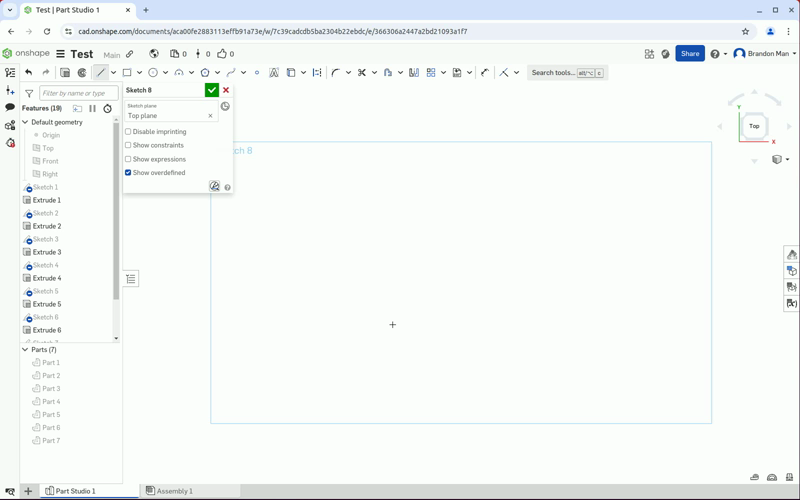
key_up(shift)
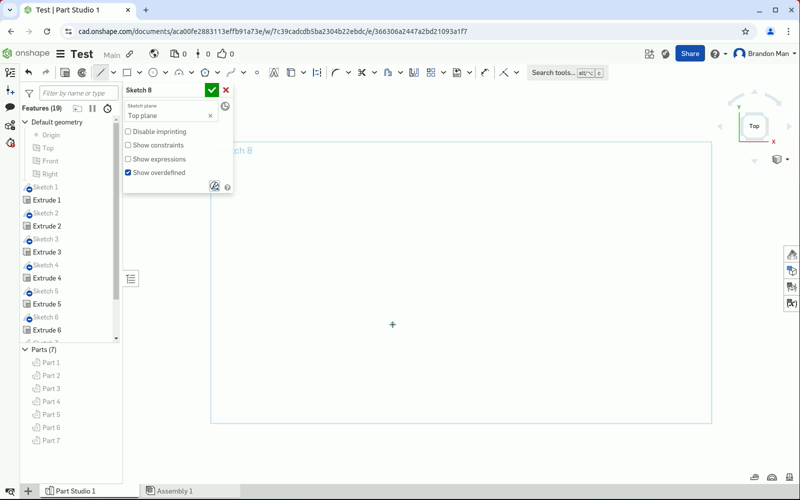
key_down(shift)
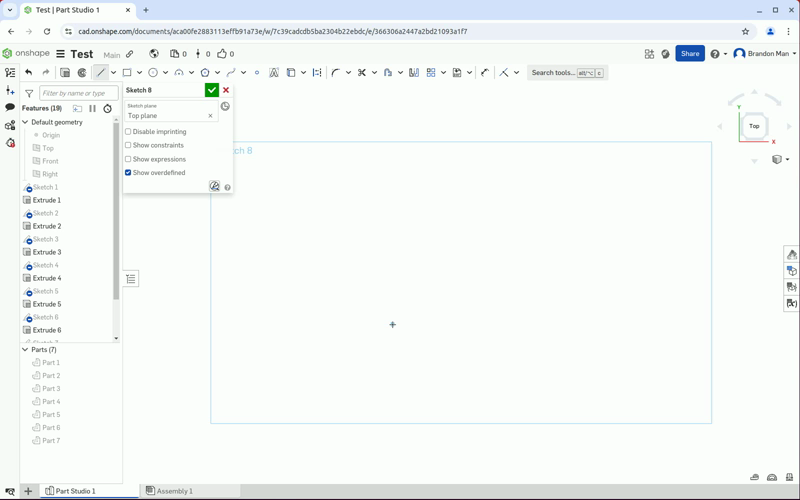
mouse_move(527, 324)
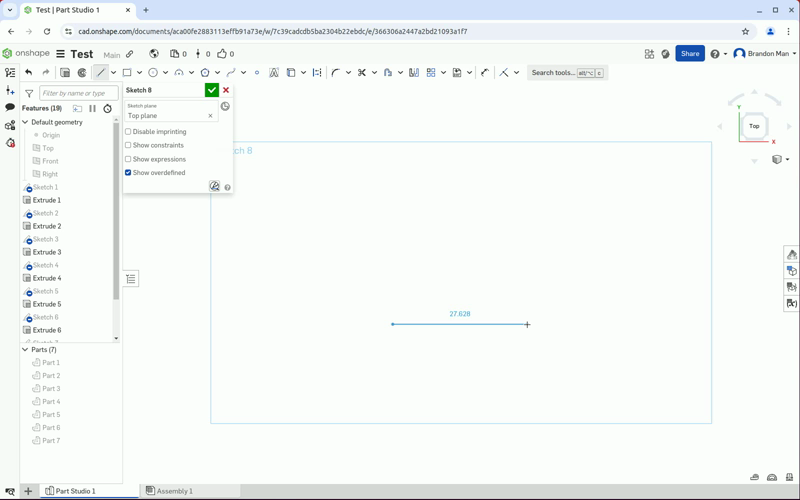
click(527, 324)
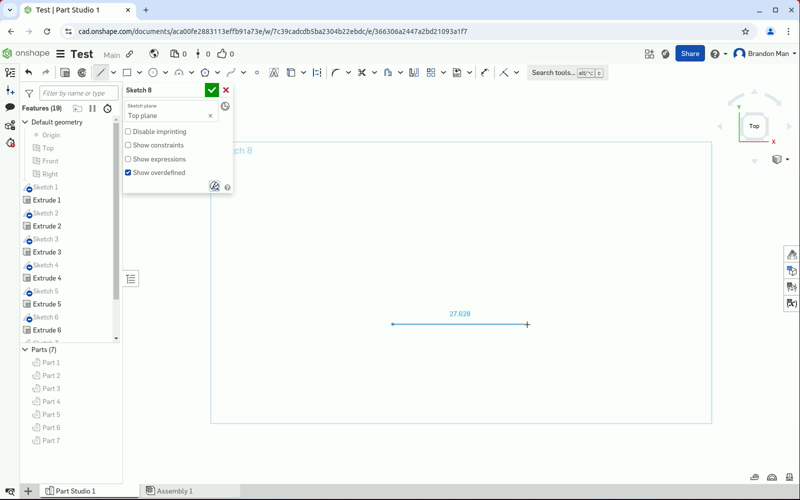
key_up(shift)
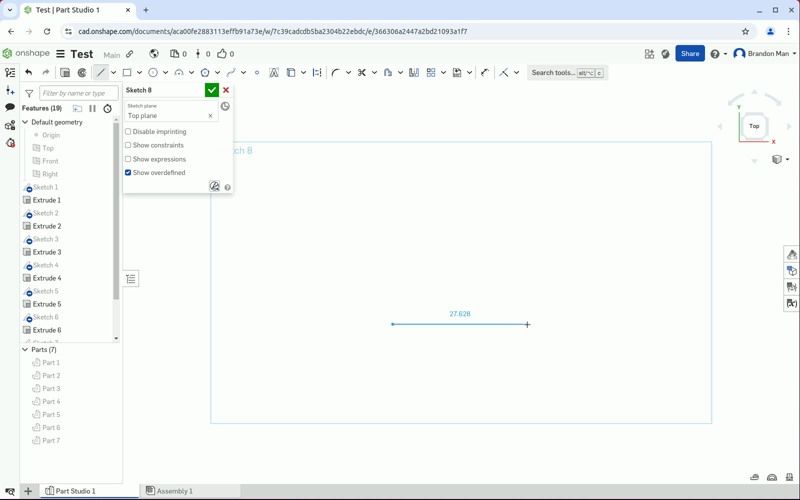
key_down(shift)
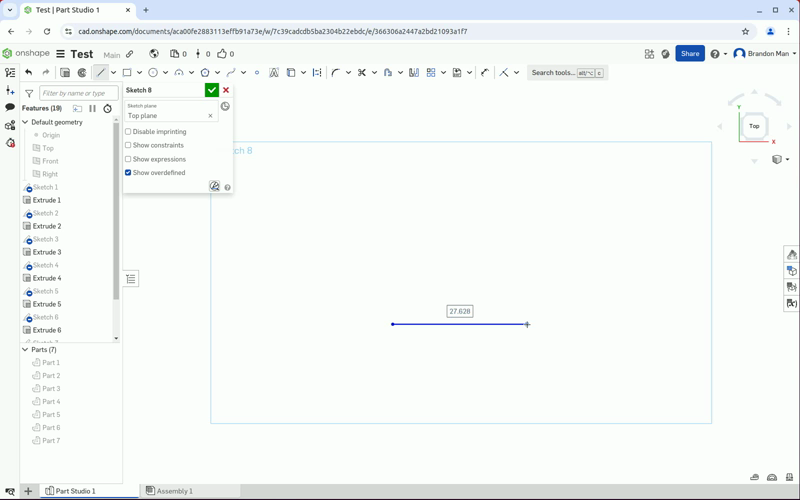
mouse_move(460, 284)
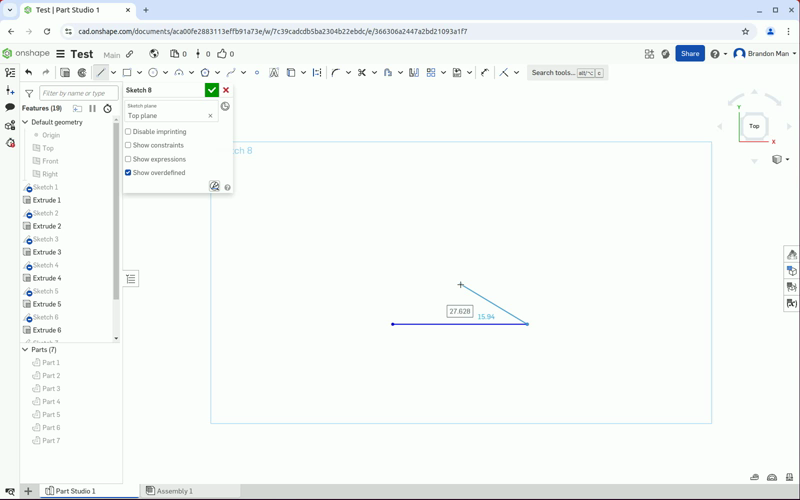
click(460, 284)
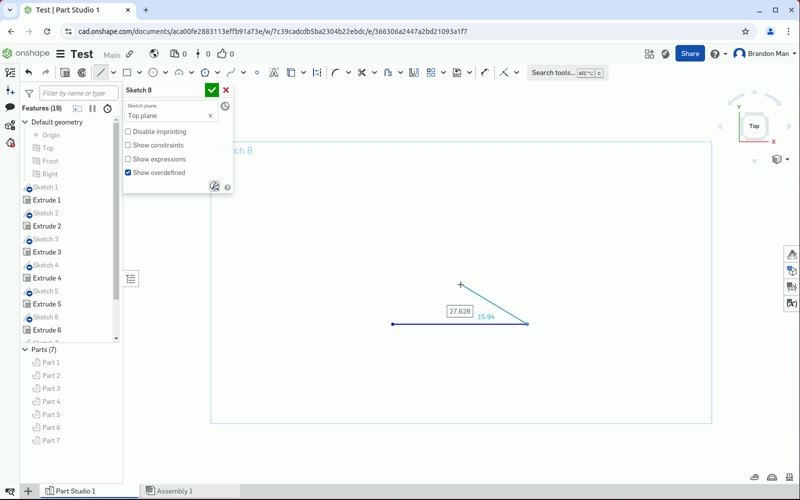
key_up(shift)
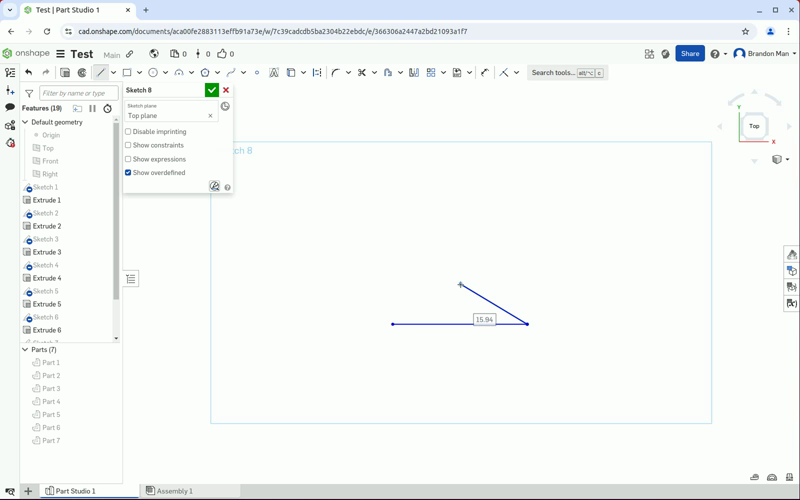
key_down(shift)
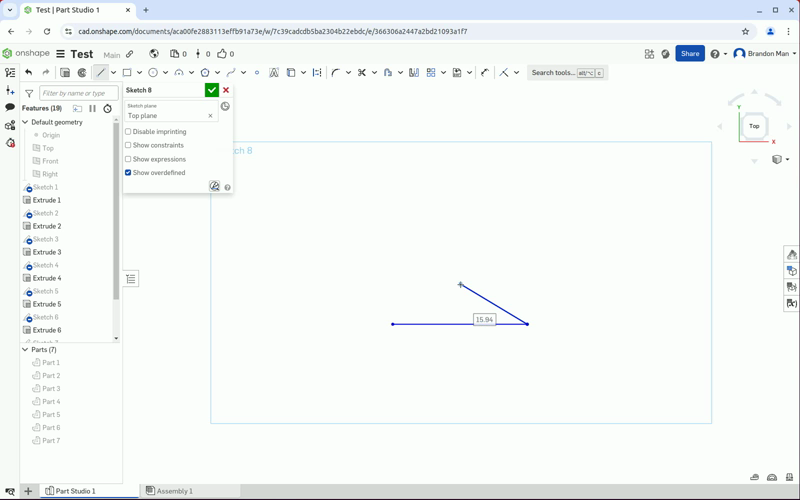
mouse_move(392, 324)
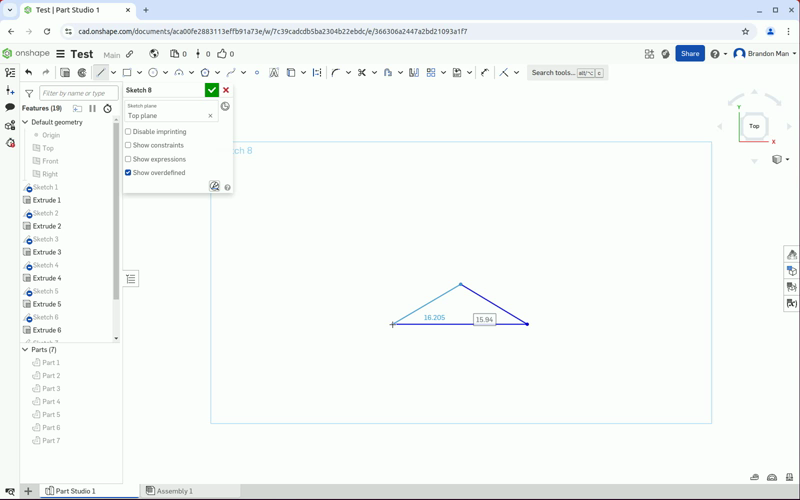
key_up(shift)
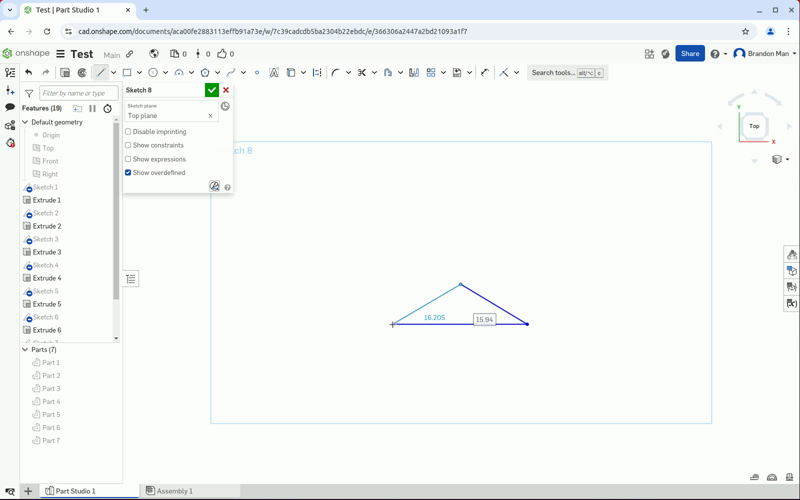
click(392, 324)
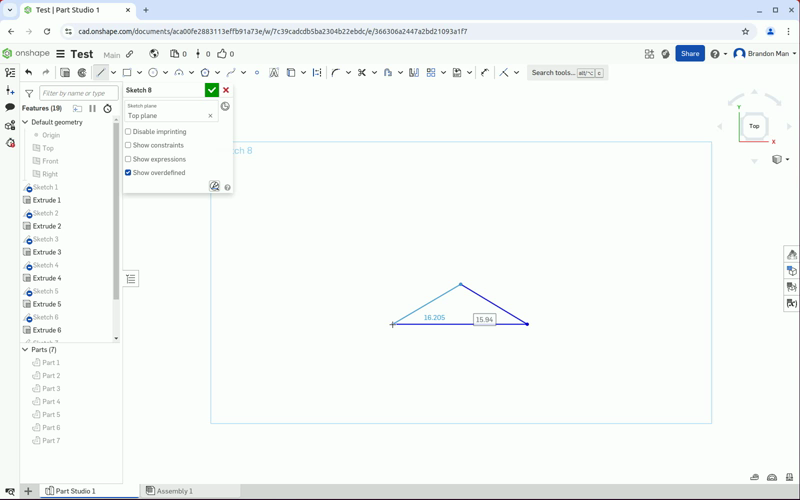
key(esc)
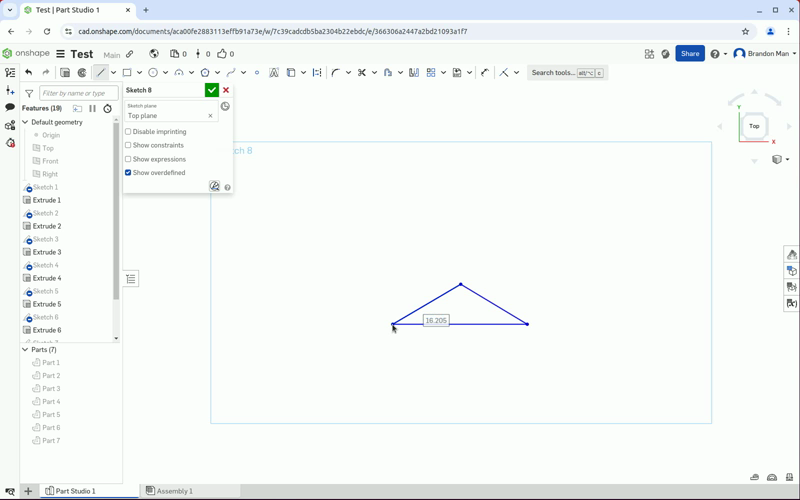
mouse_move(496, 311)
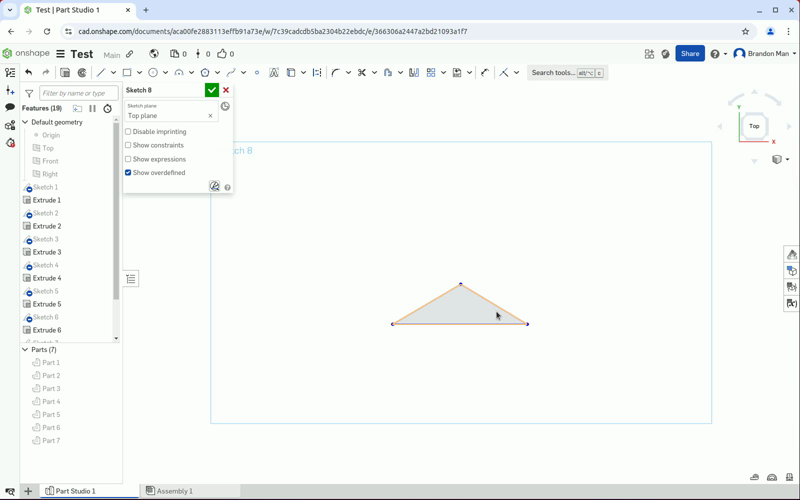
click(496, 311)
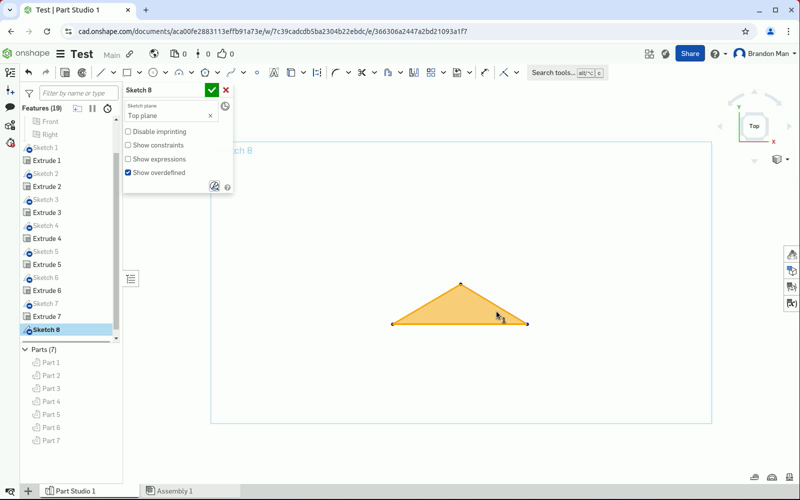
mouse_move(73, 352)
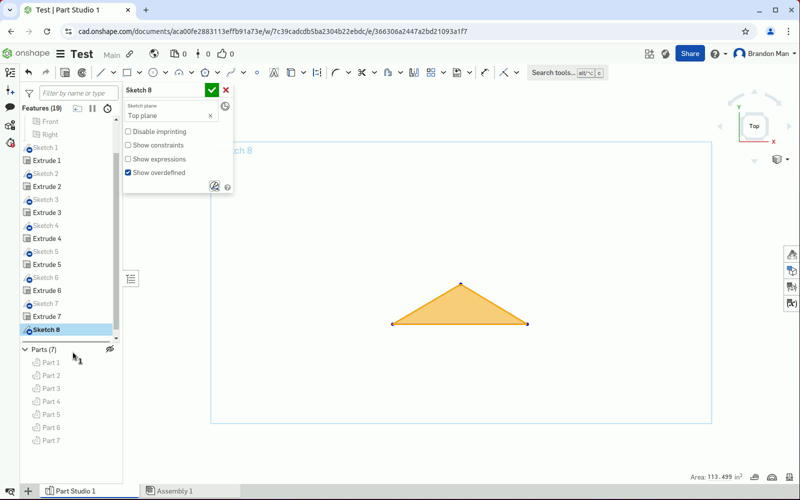
key(shift+y)
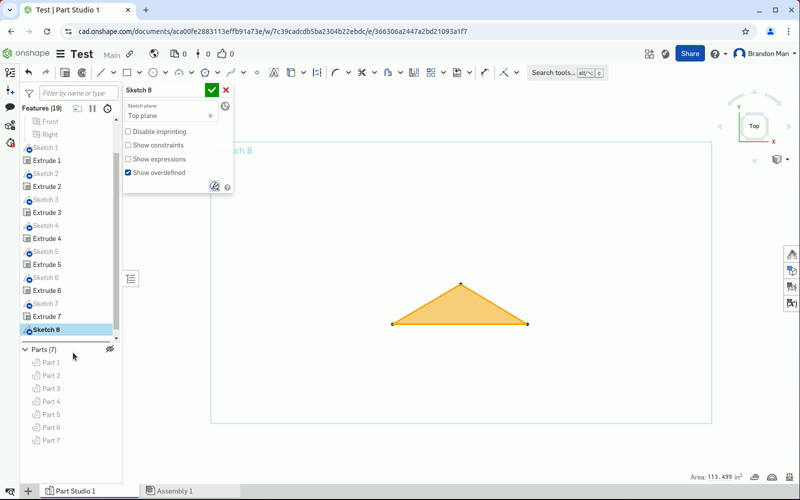
key(shift+e)
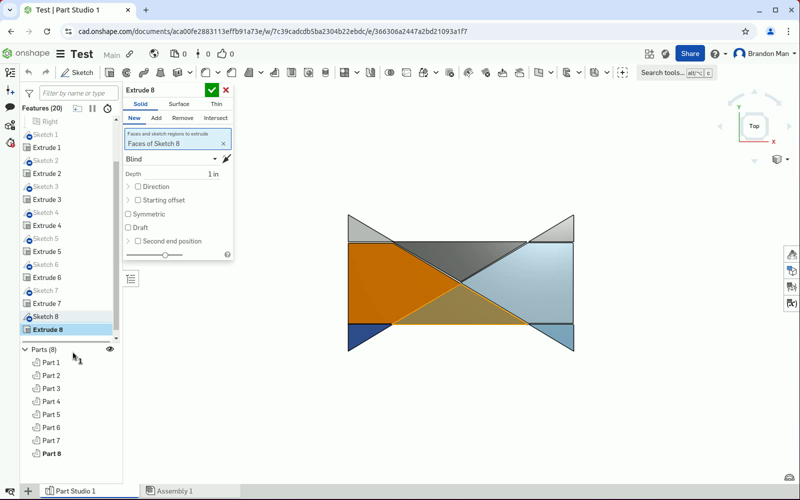
mouse_move(143, 106)
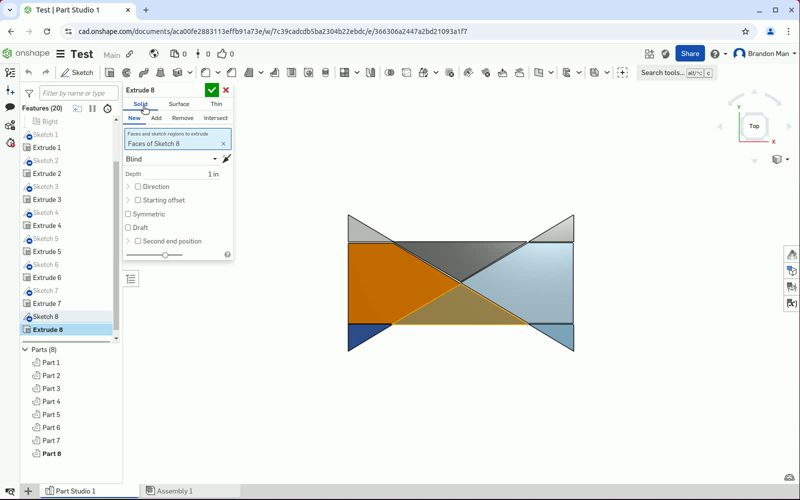
click(143, 106)
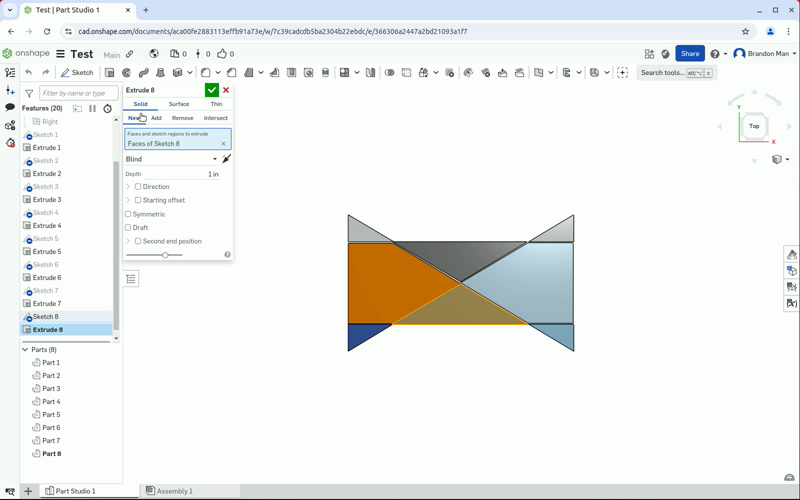
mouse_move(137, 120)
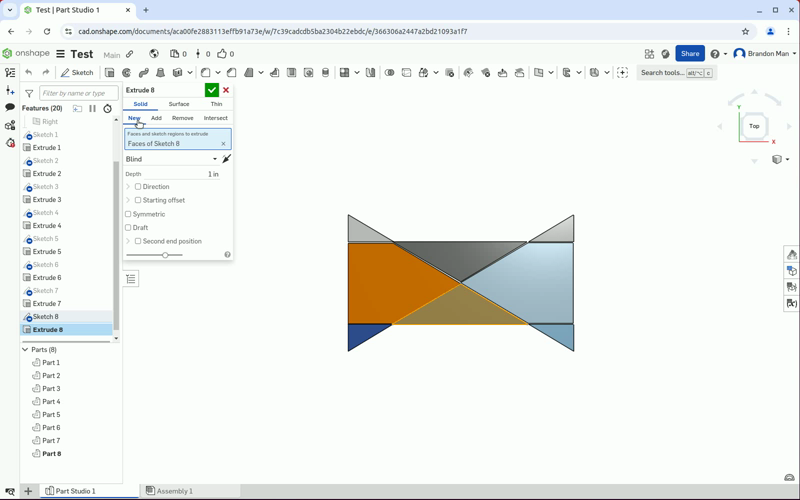
click(137, 120)
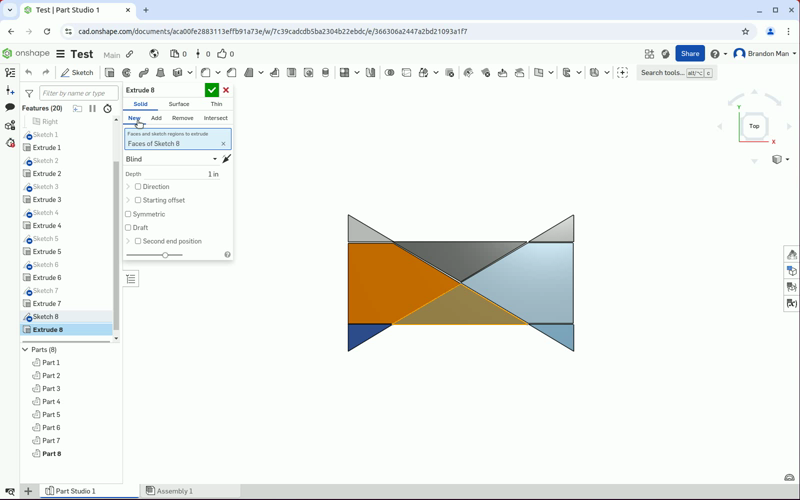
key(tab, 4)
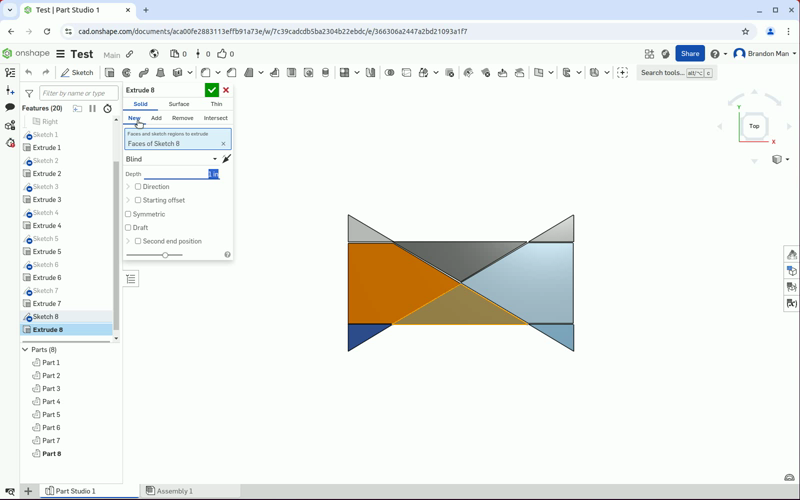
text(0.481)
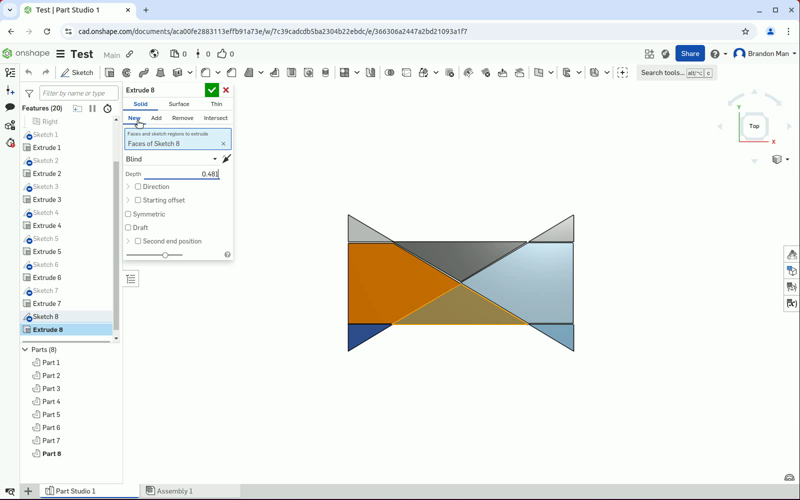
key(enter)
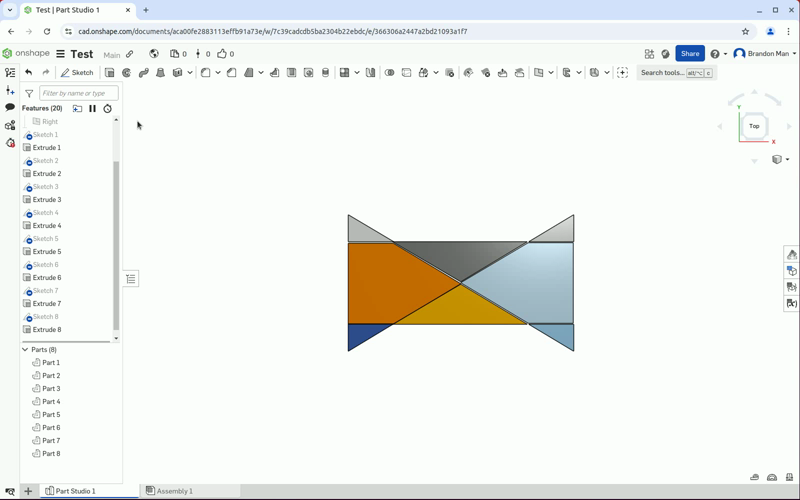
key(shift+h)
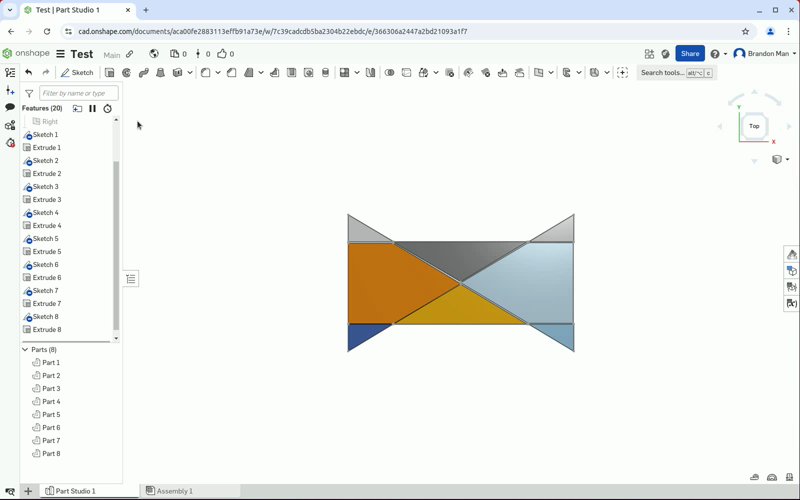
key(shift+h)
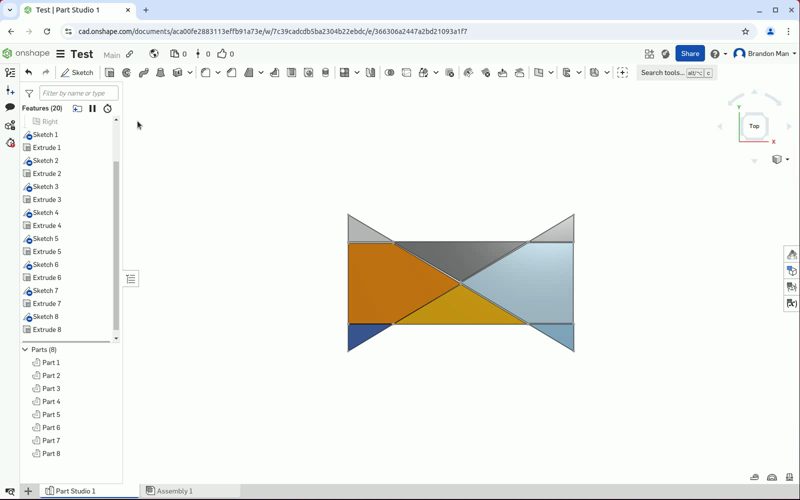
key(shift+7)
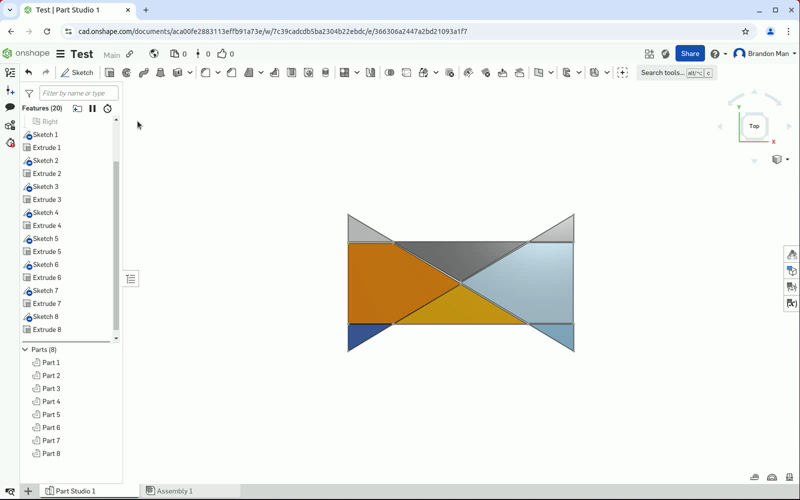
key(up, 3)
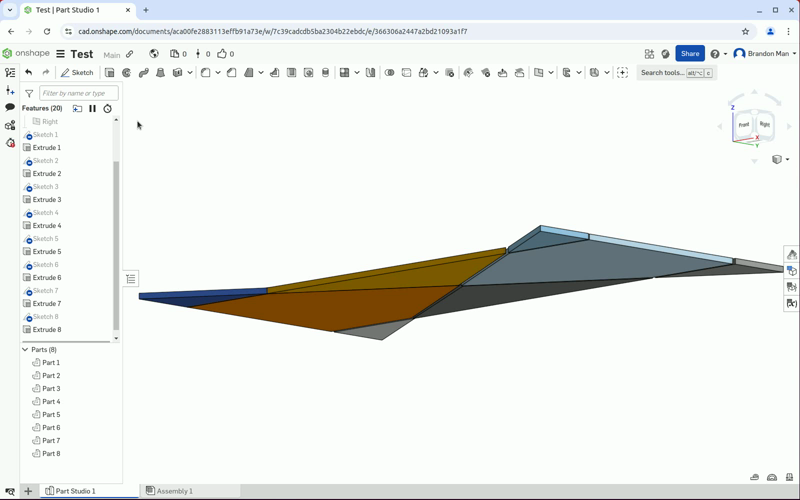
key(left, 3)
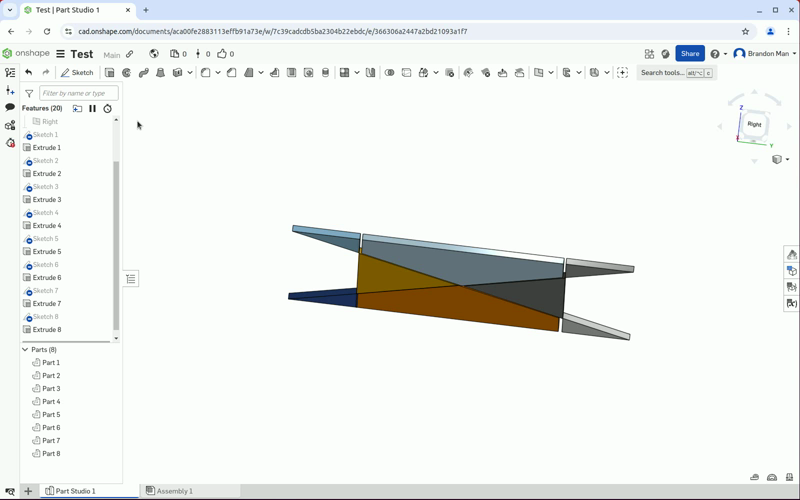
key(right, 3)
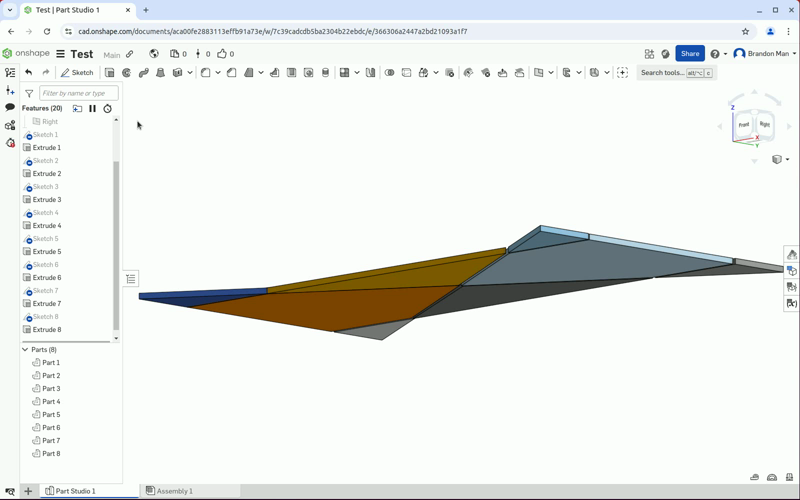
key(down, 3)
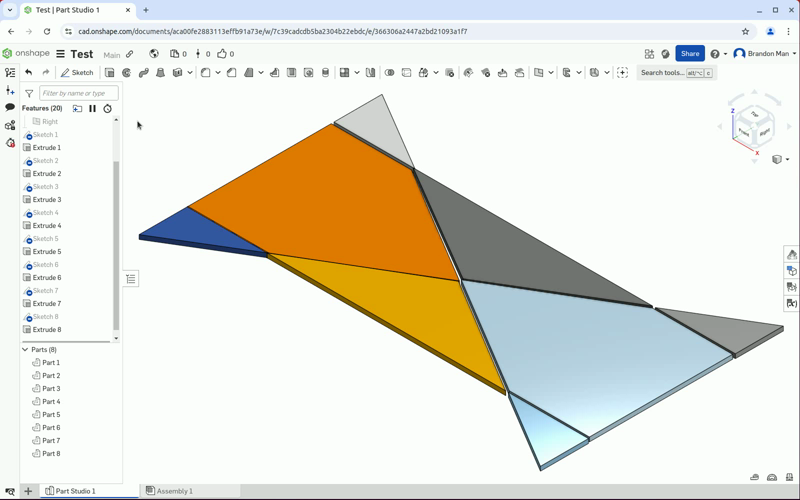
mouse_move(69, 137)
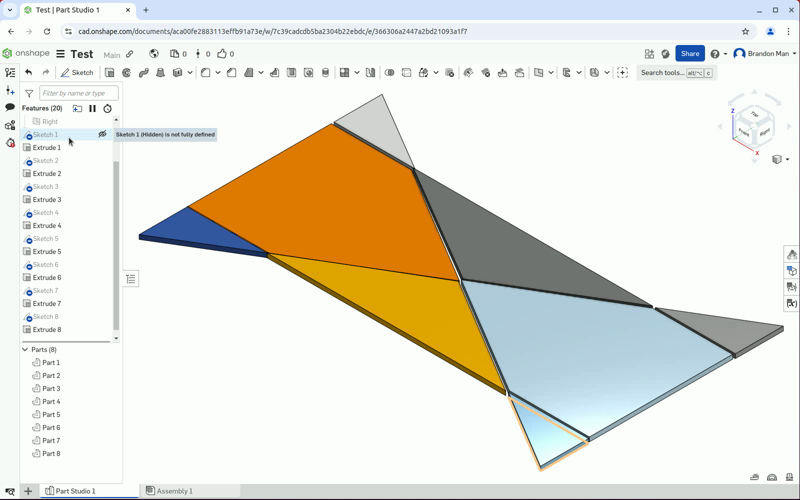
click(69, 137)